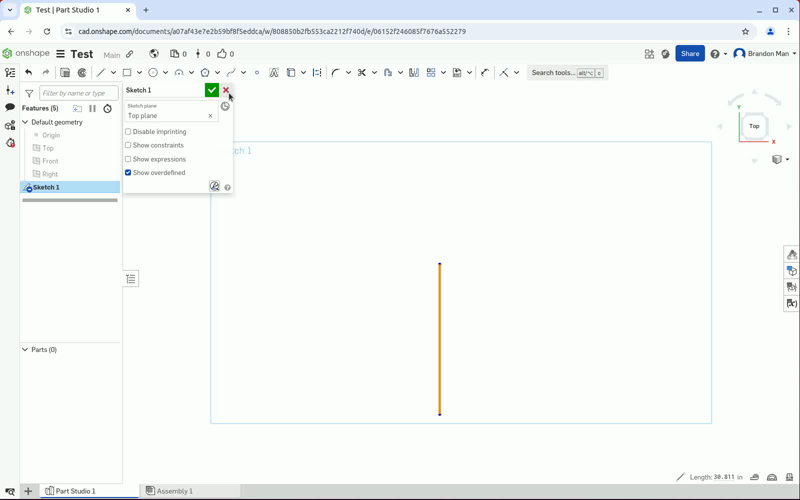
key(shift+h)
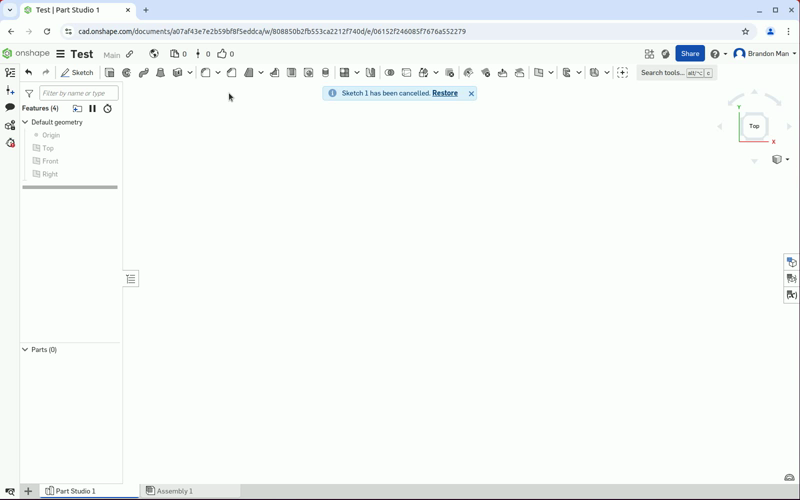
mouse_move(73, 352)
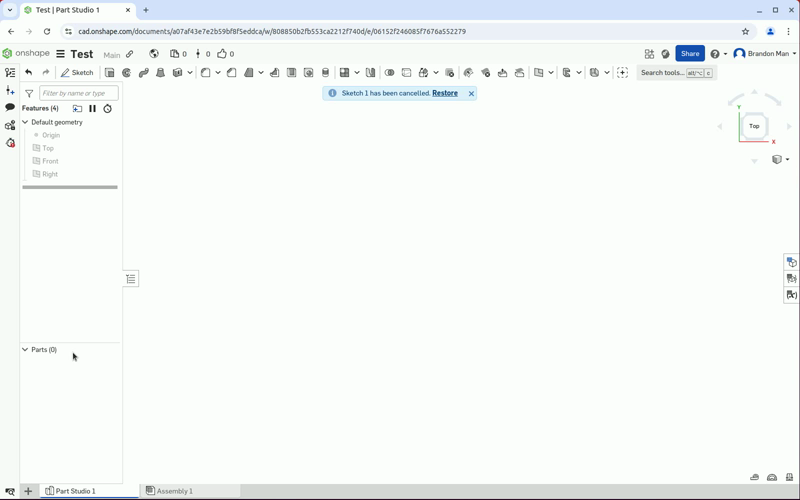
key(y)
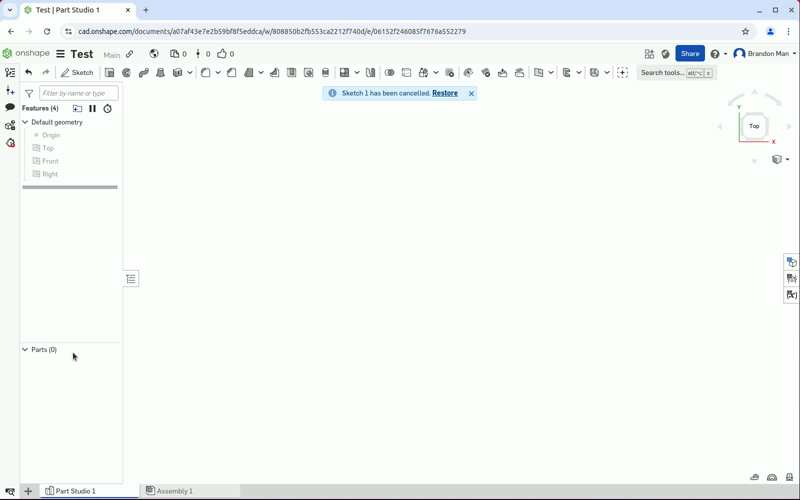
key(shift+p)
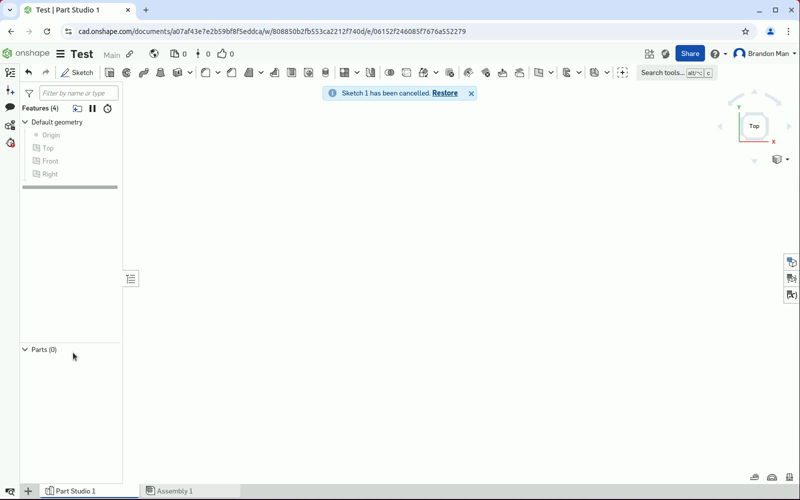
key(space)
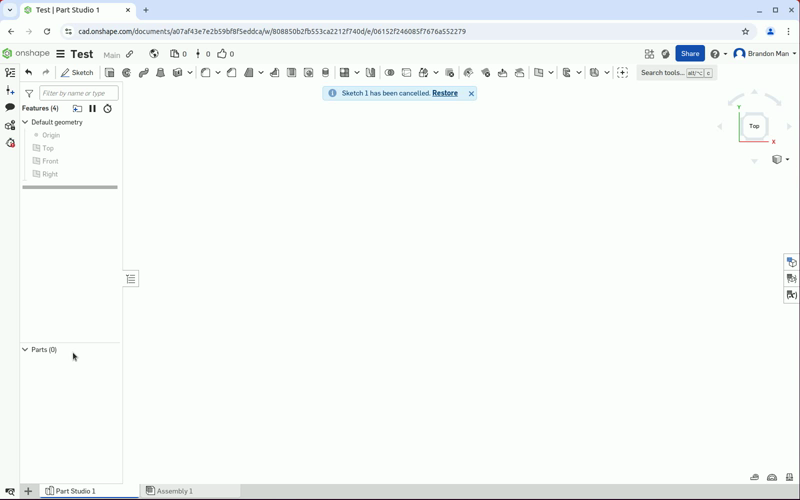
key_down(shift)
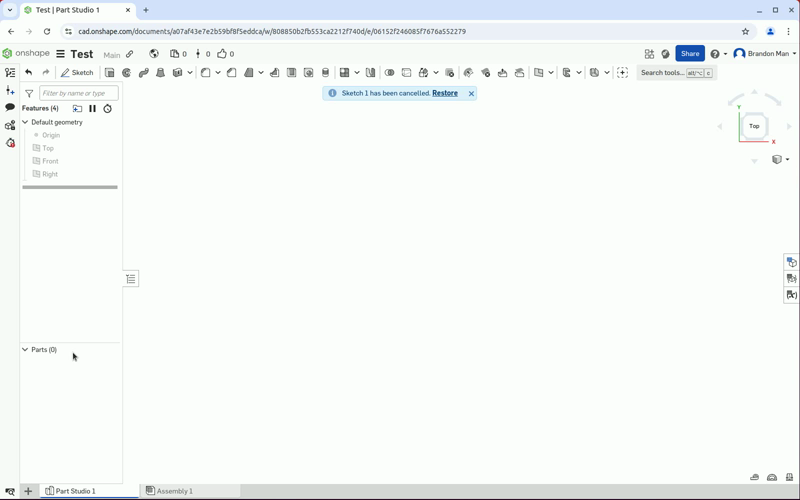
key(up)
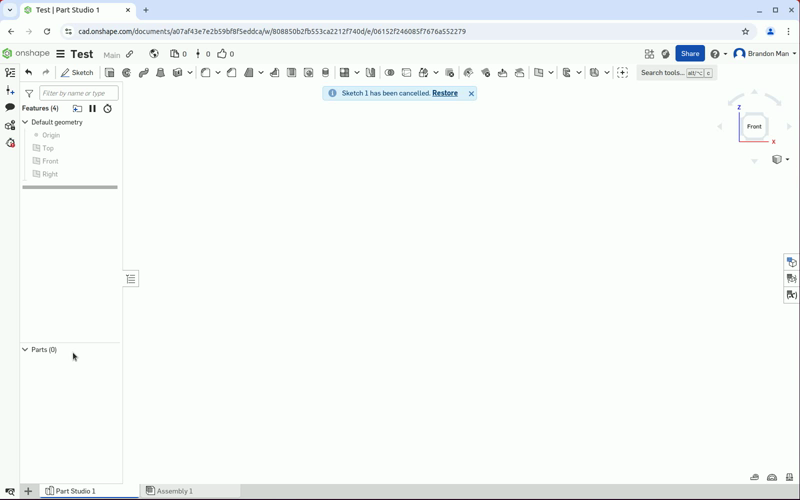
key_up(shift)
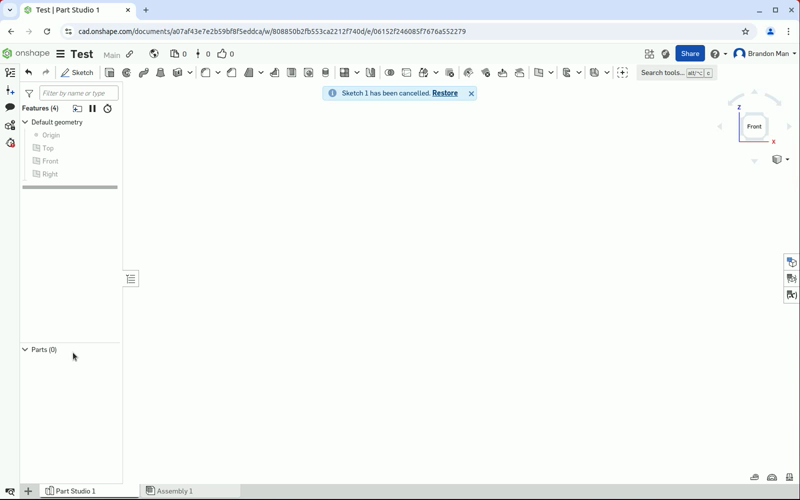
key(space)
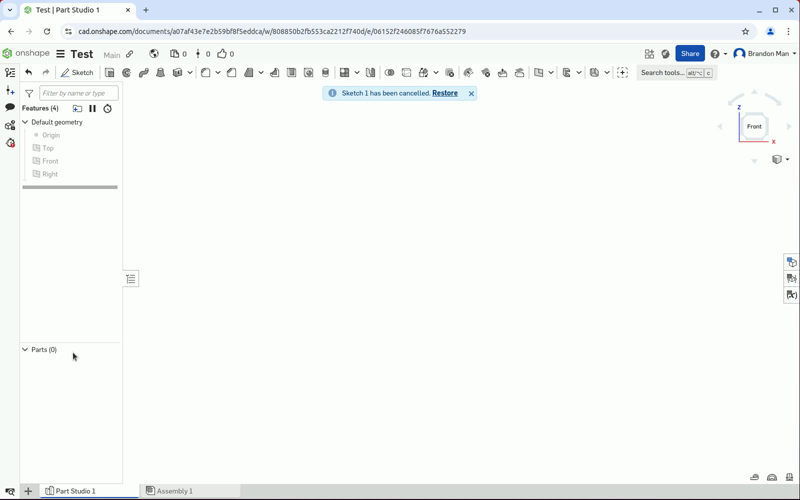
key_down(shift)
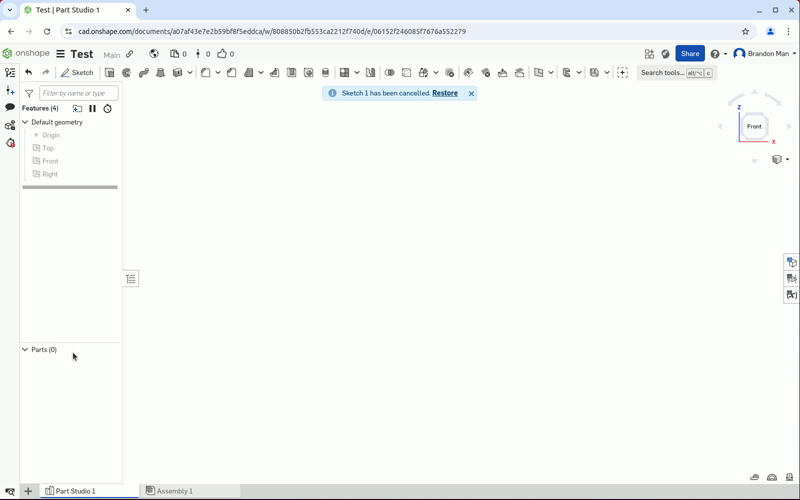
key(left)
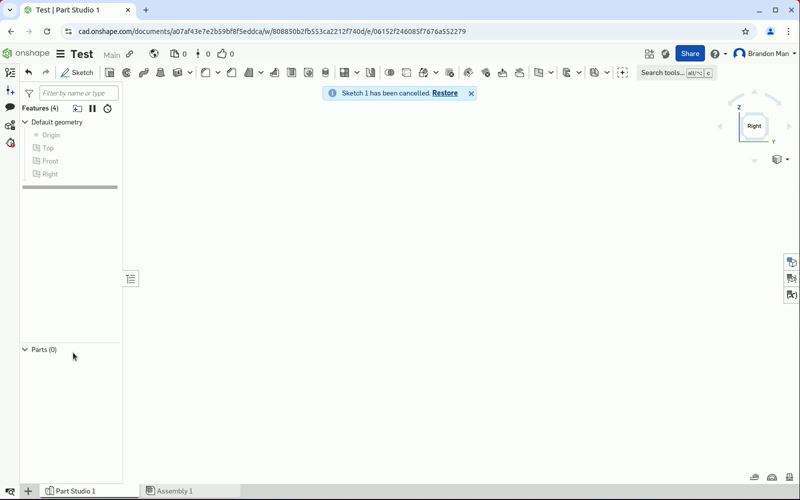
key_up(shift)
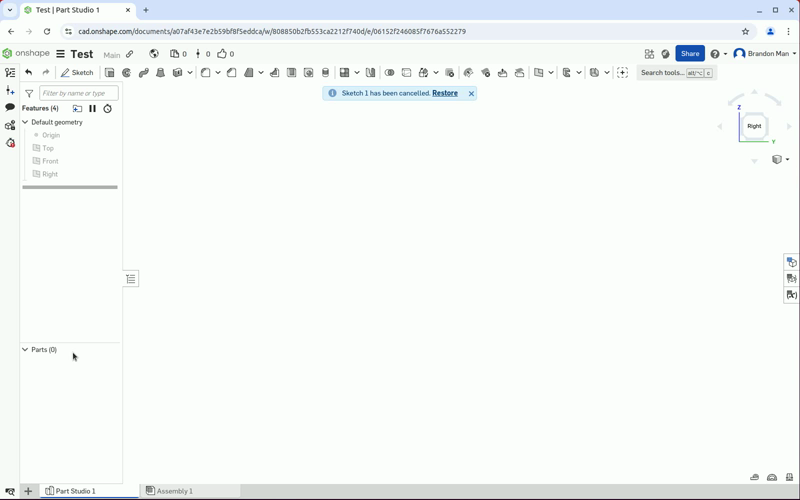
mouse_move(73, 352)
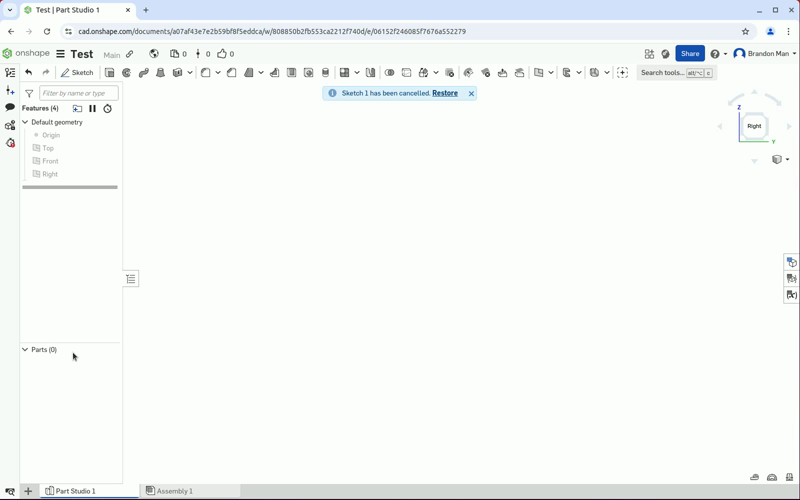
key(shift+y)
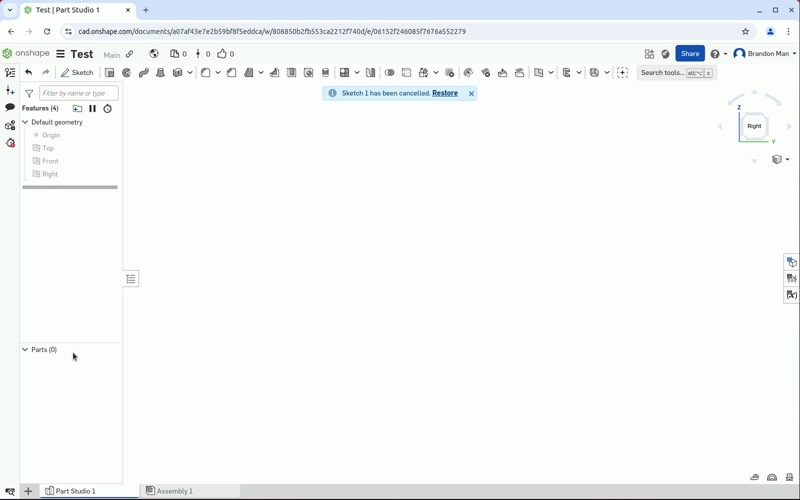
key(shift+s)
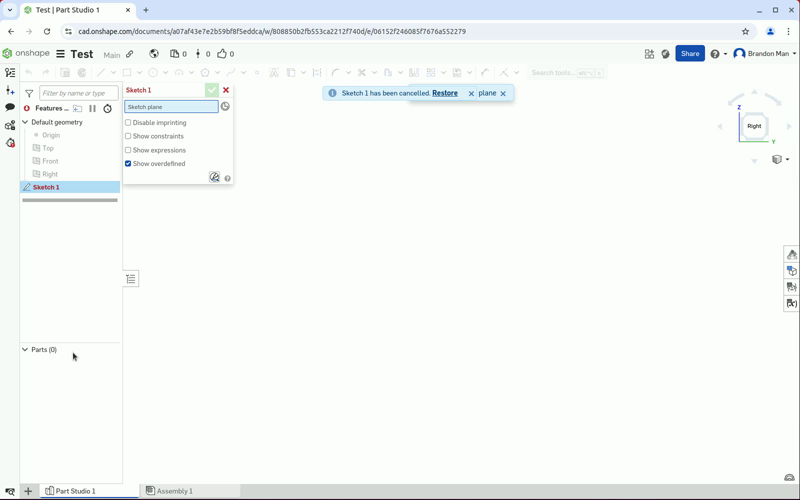
mouse_move(73, 176)
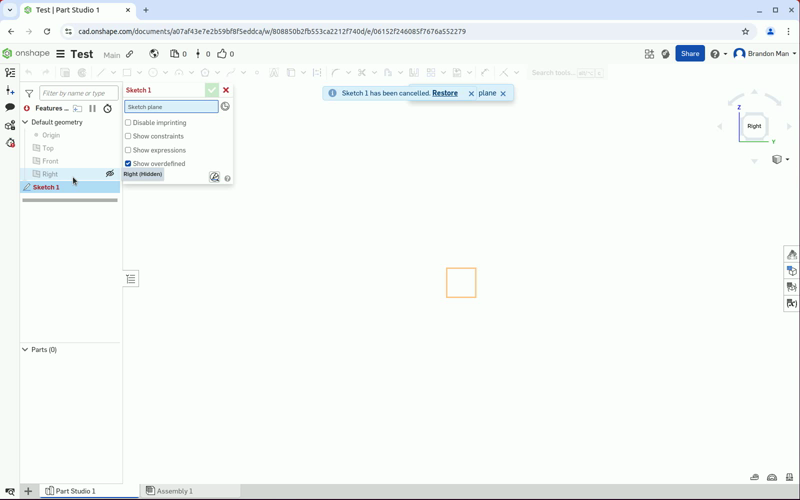
click(73, 176)
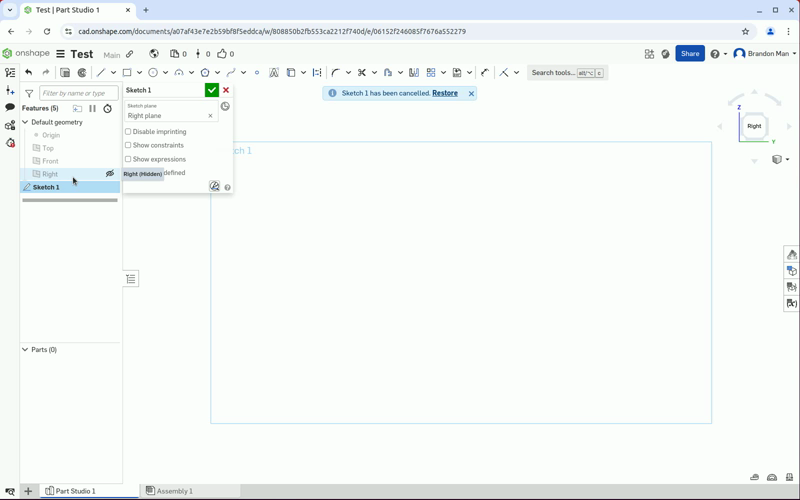
mouse_move(73, 352)
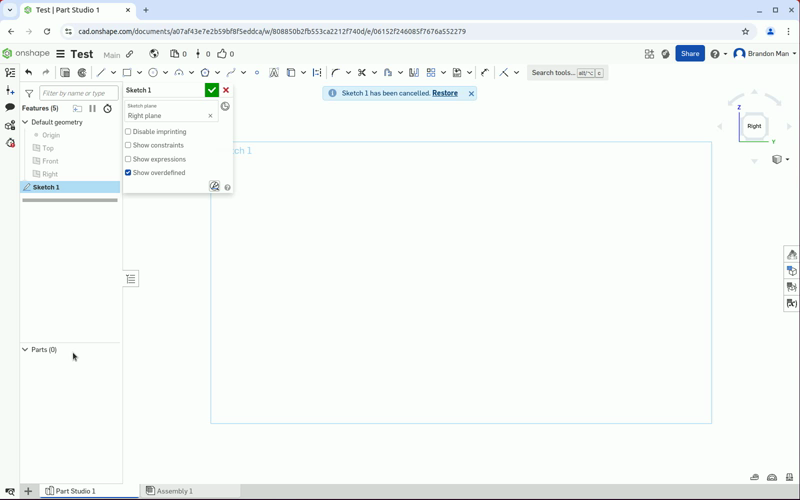
key(y)
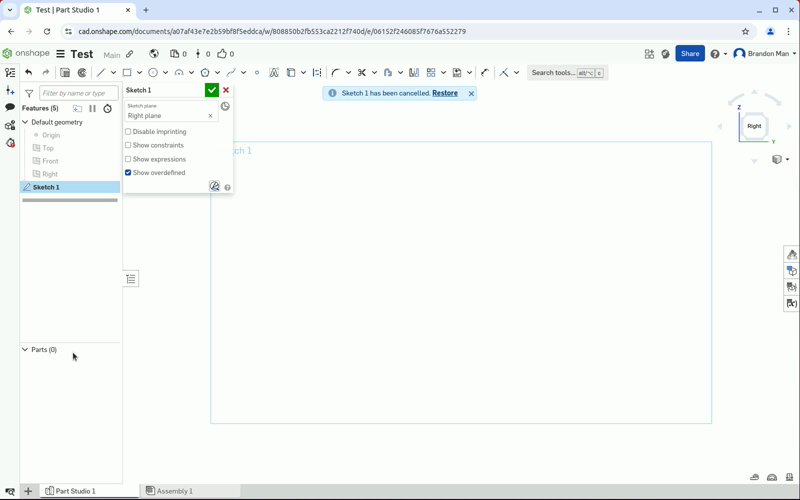
key(l)
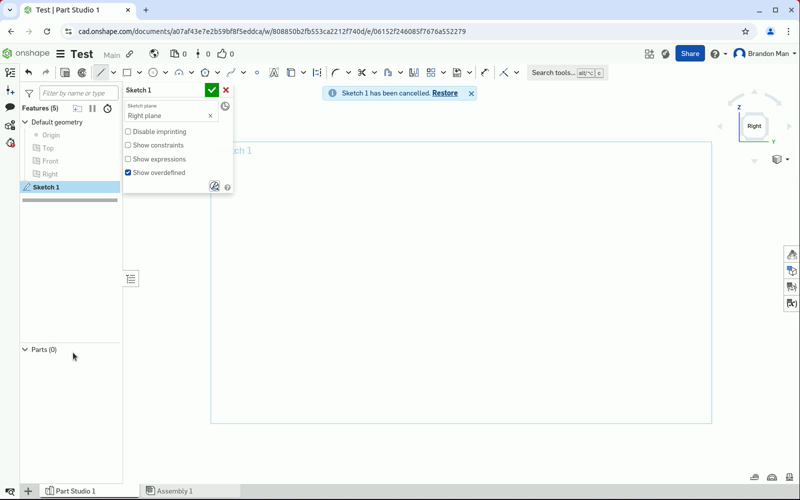
key_down(shift)
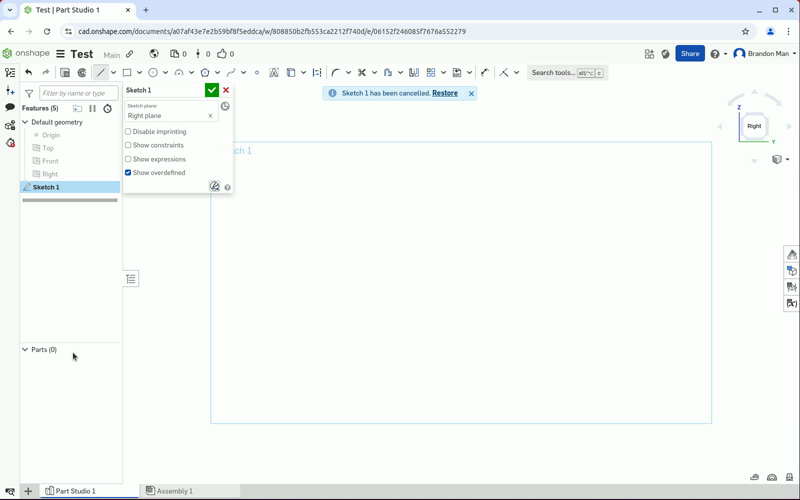
mouse_move(416, 282)
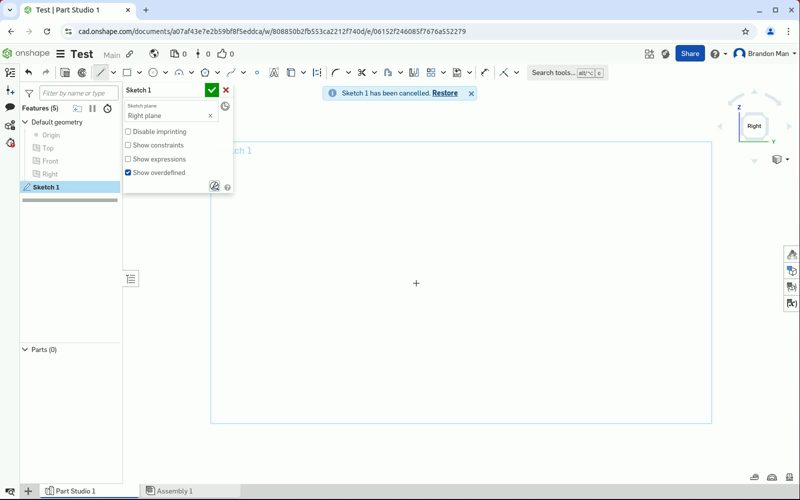
click(416, 282)
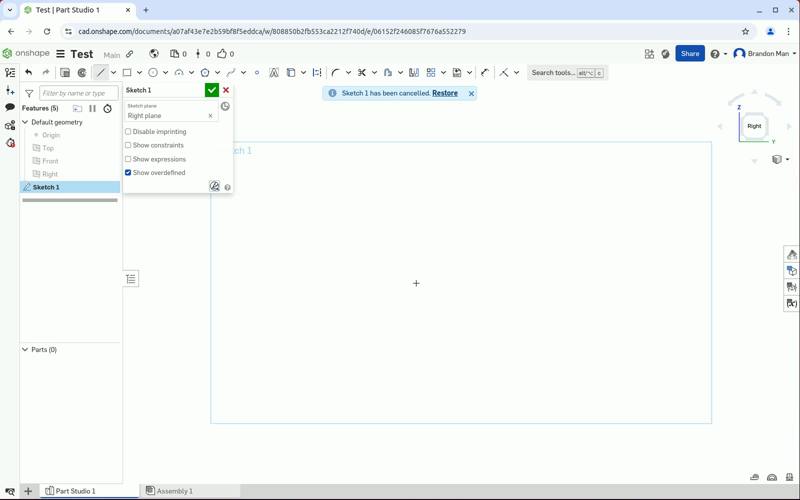
key_up(shift)
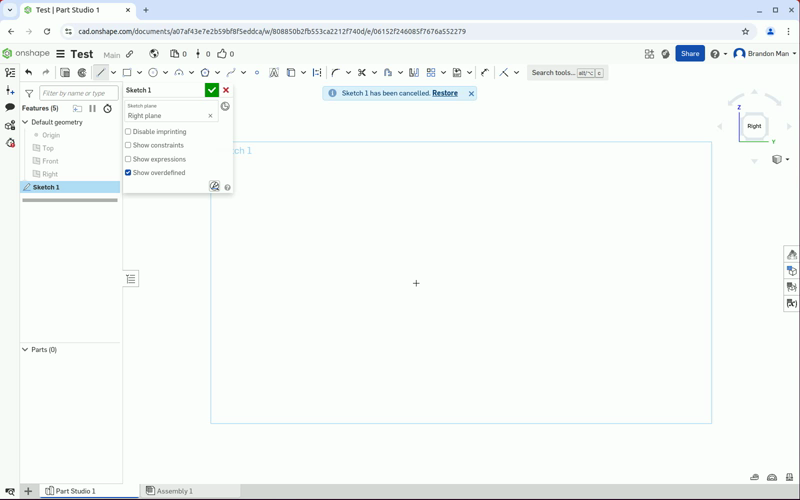
key_down(shift)
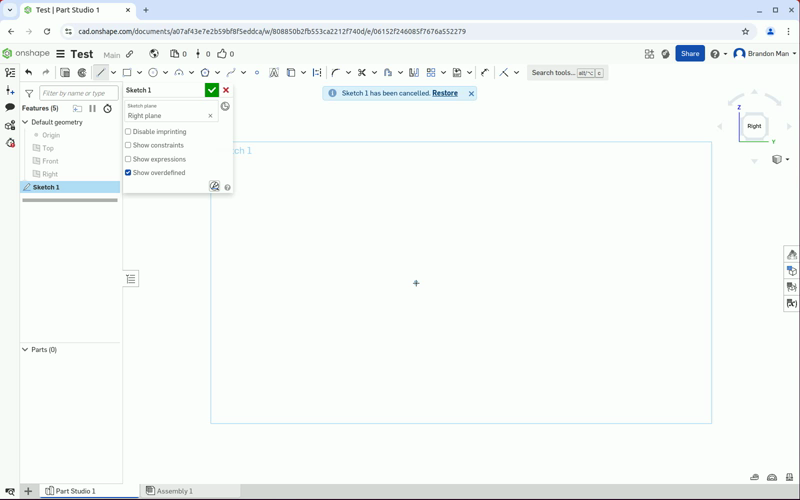
mouse_move(506, 282)
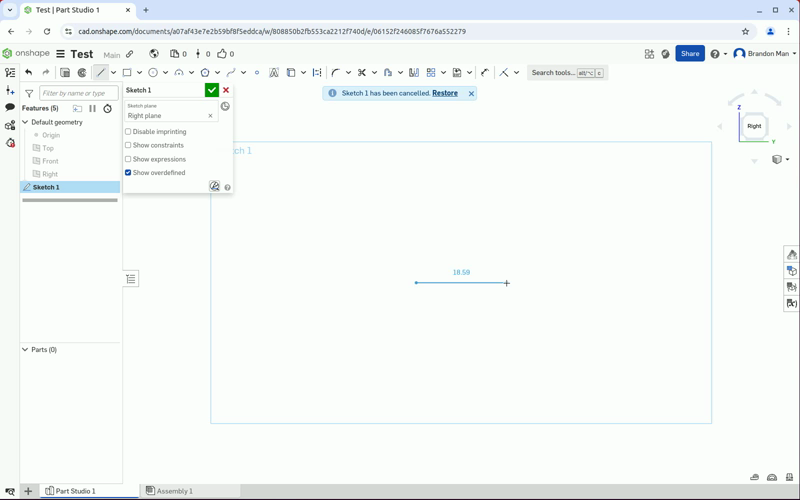
click(506, 282)
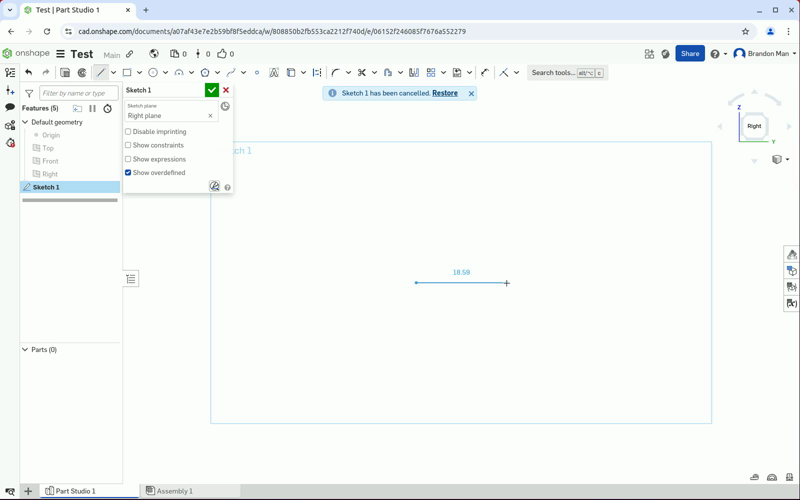
key_up(shift)
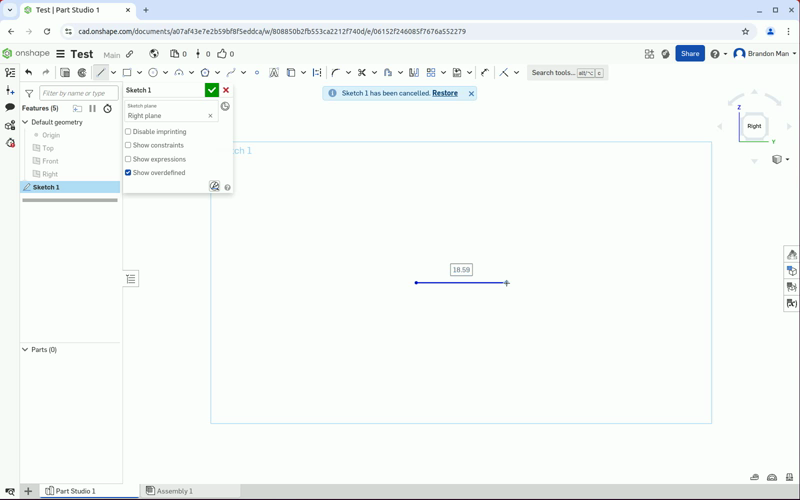
key_down(shift)
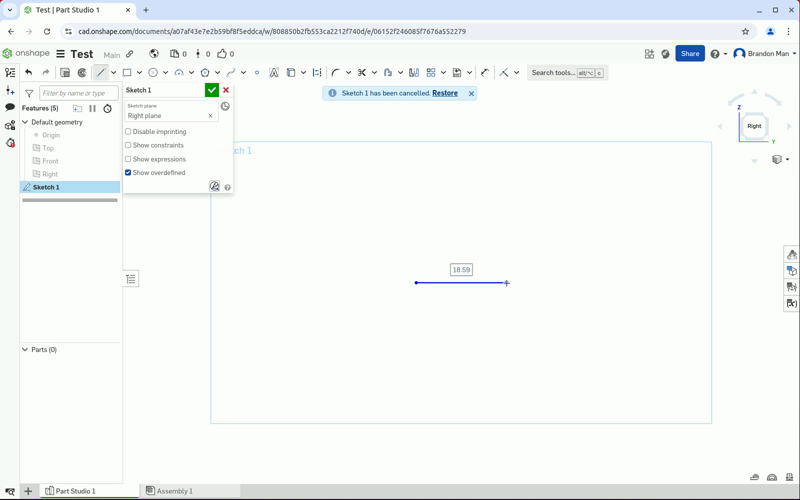
mouse_move(461, 211)
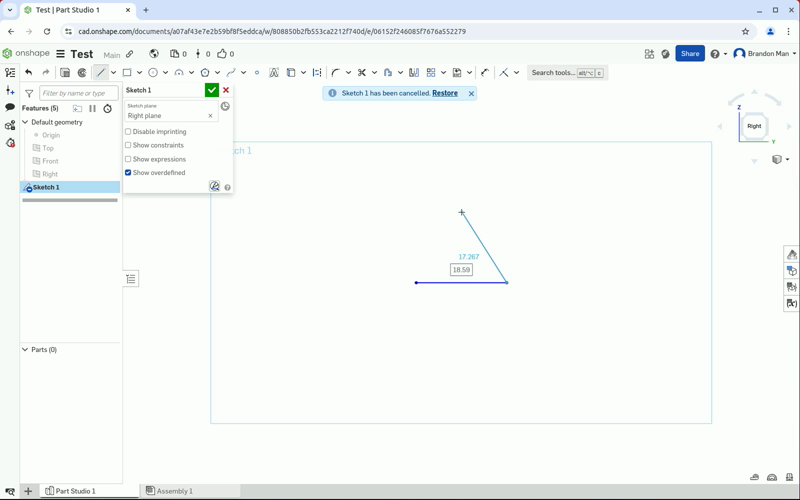
click(461, 211)
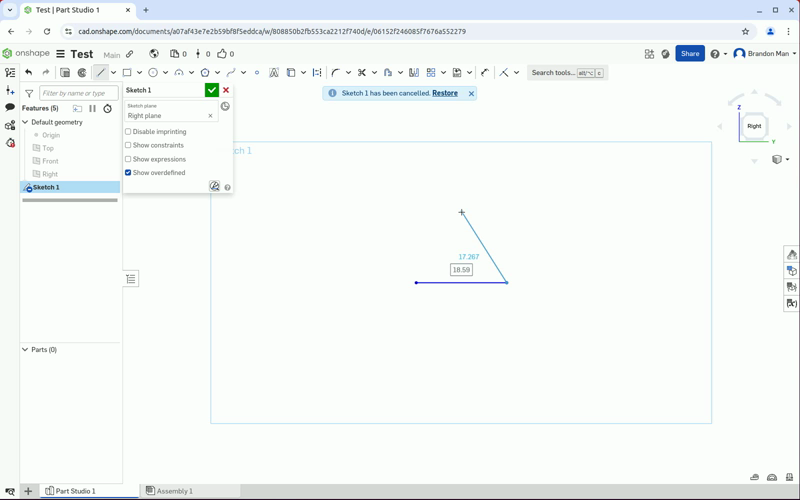
key_up(shift)
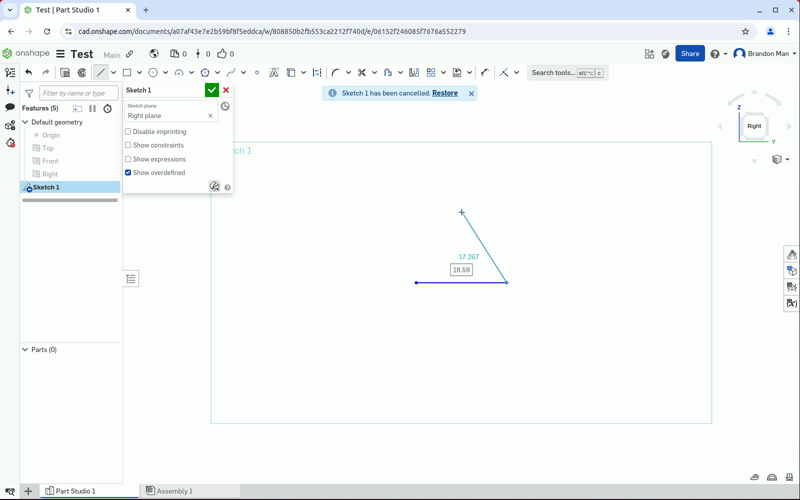
key_down(shift)
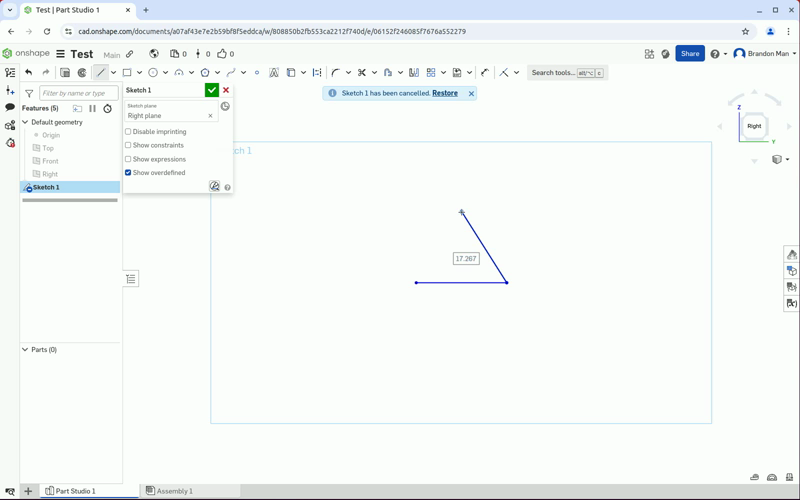
mouse_move(416, 282)
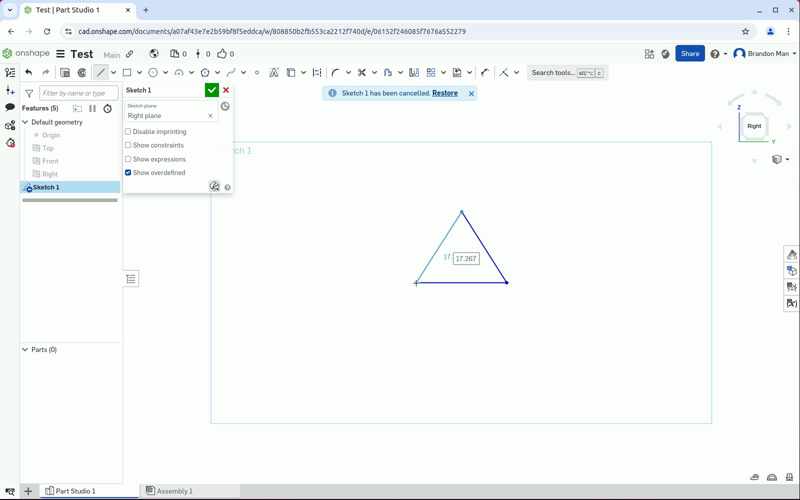
key_up(shift)
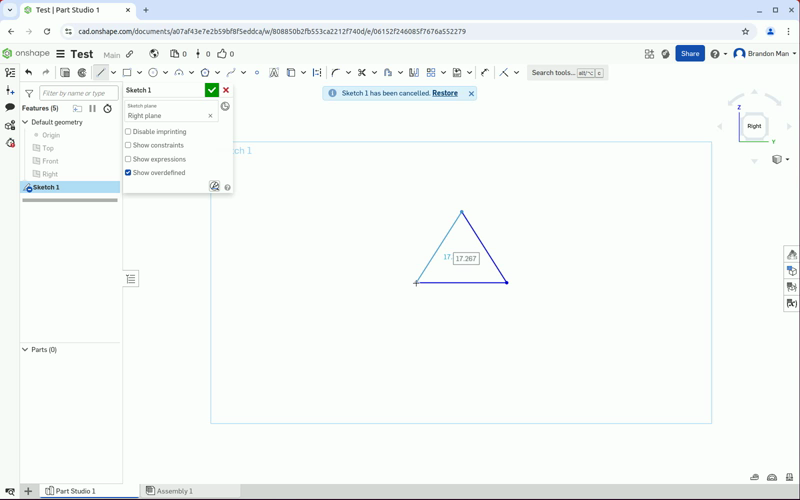
click(416, 282)
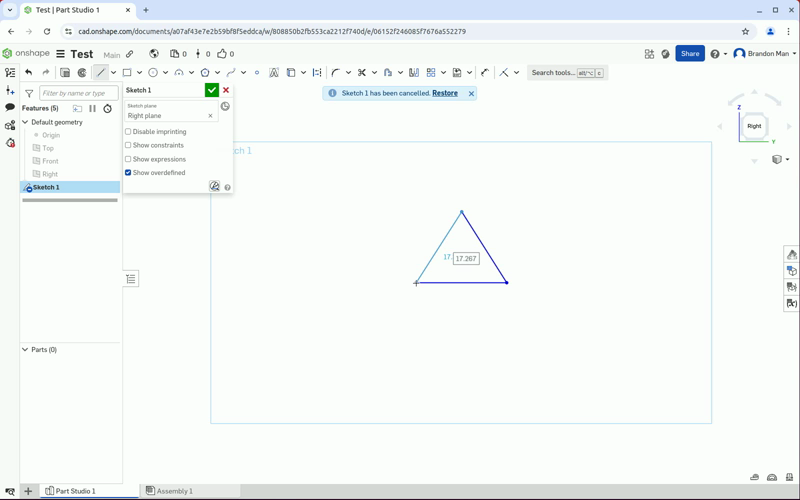
key(esc)
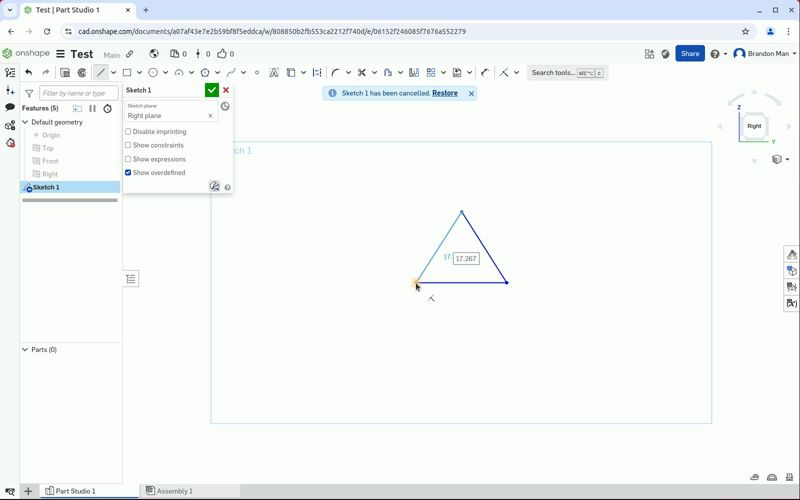
mouse_move(491, 269)
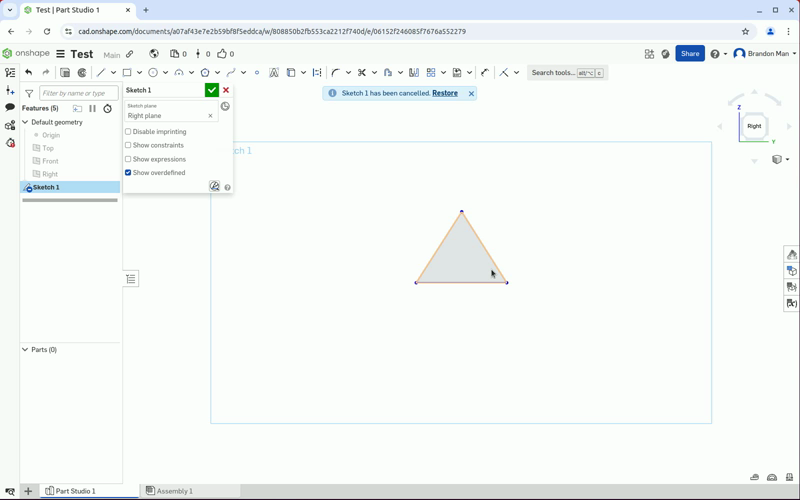
click(491, 269)
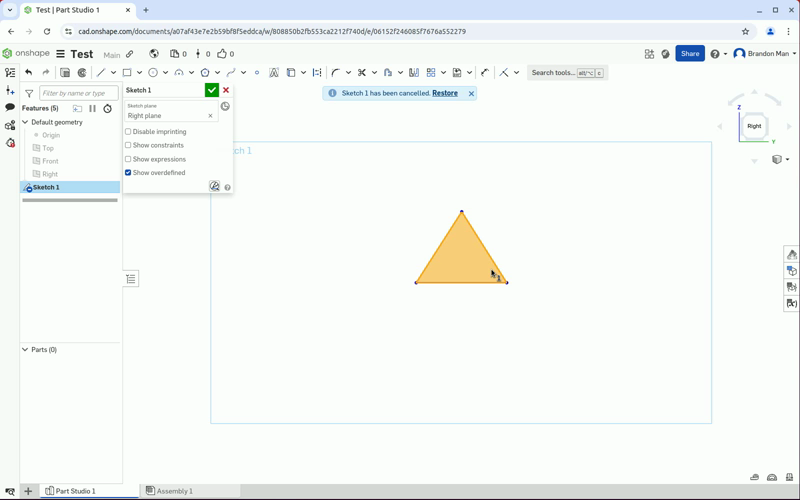
mouse_move(73, 352)
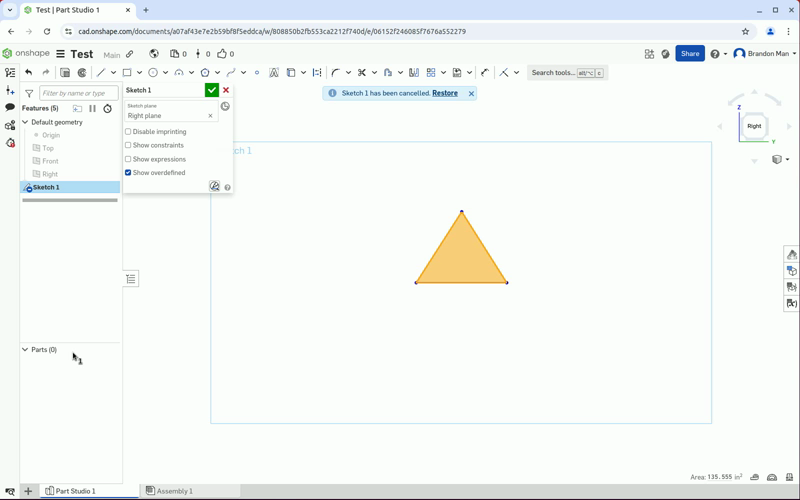
key(shift+y)
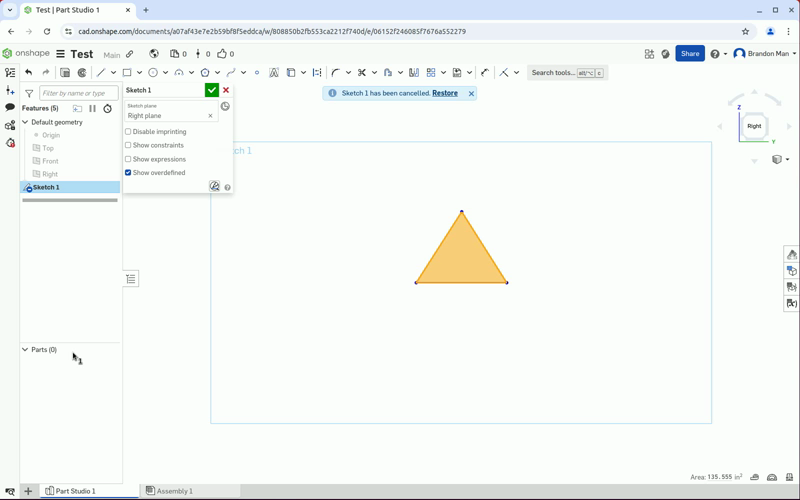
key(shift+e)
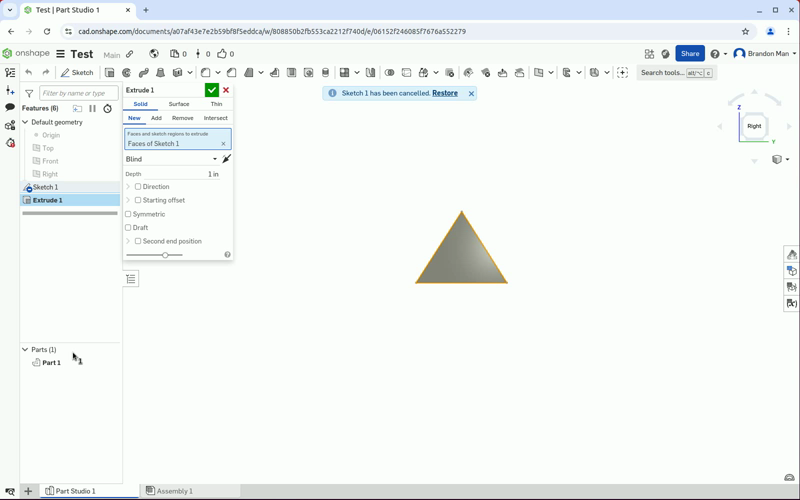
mouse_move(143, 106)
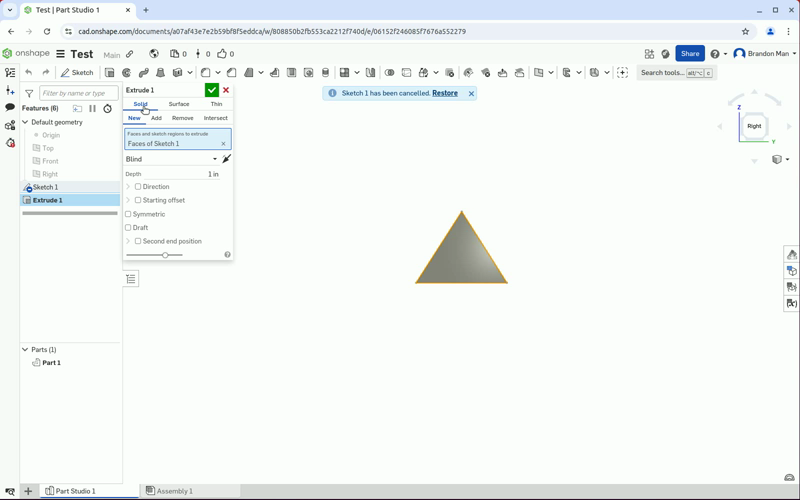
click(143, 106)
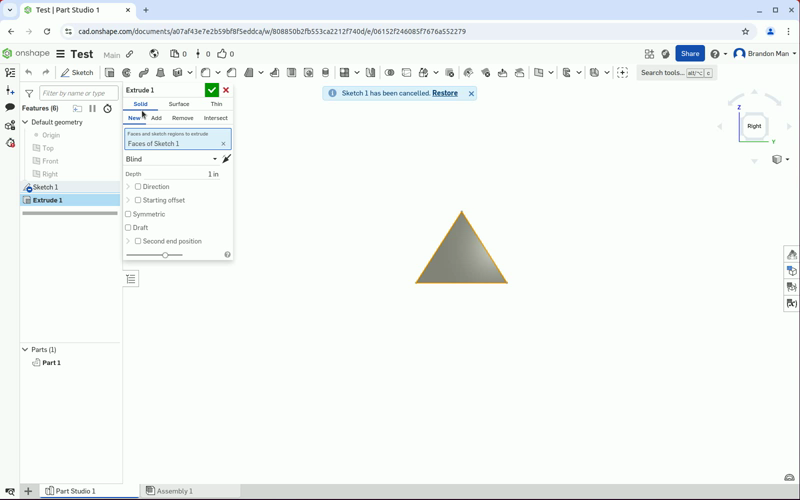
mouse_move(137, 120)
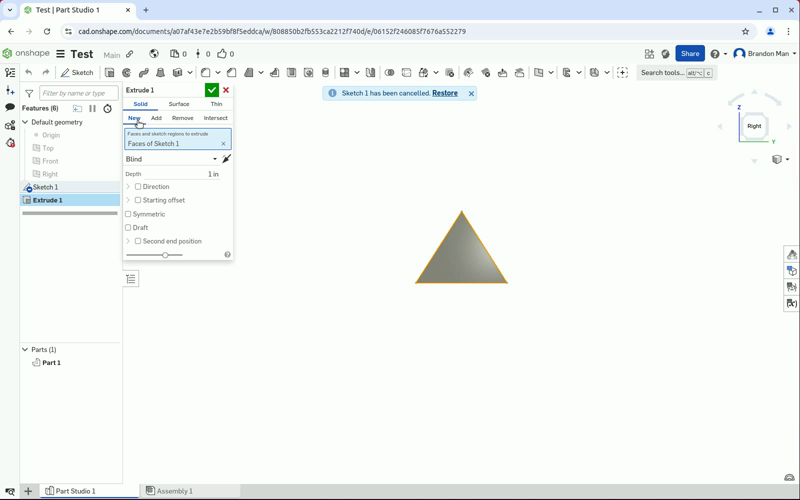
click(137, 120)
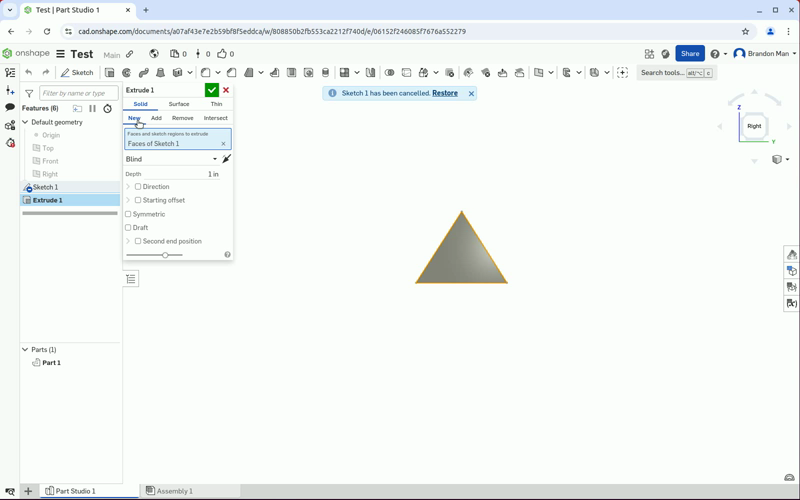
key(tab, 4)
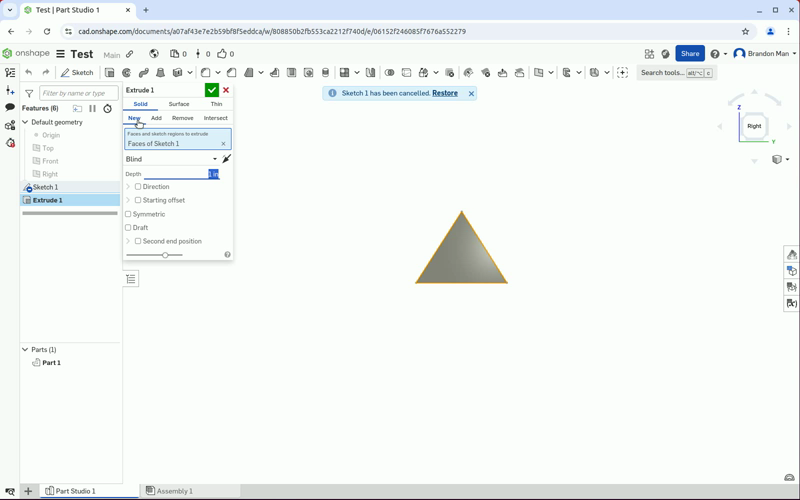
text(-0.482)
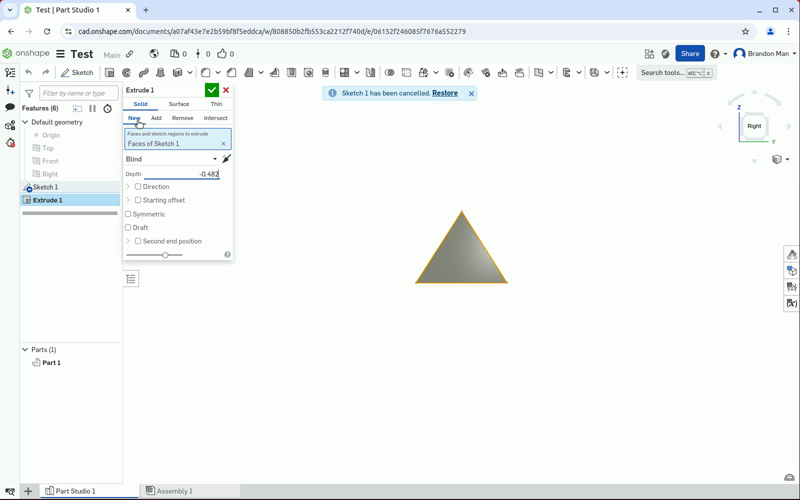
key(tab, 3)
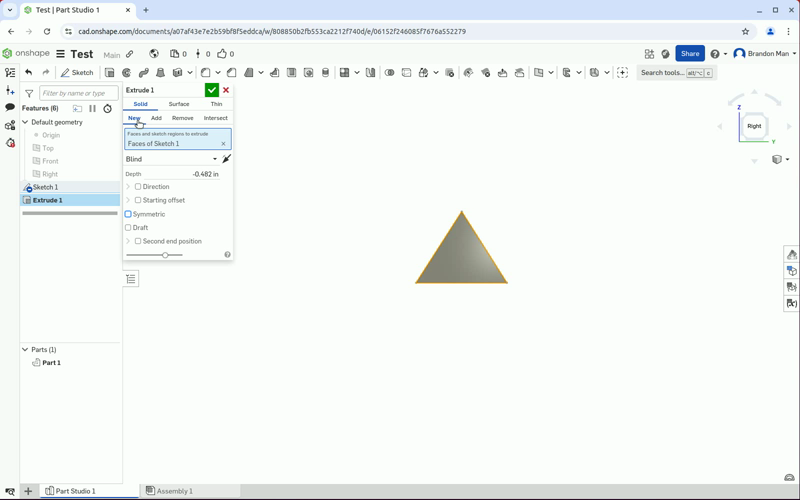
key(space)
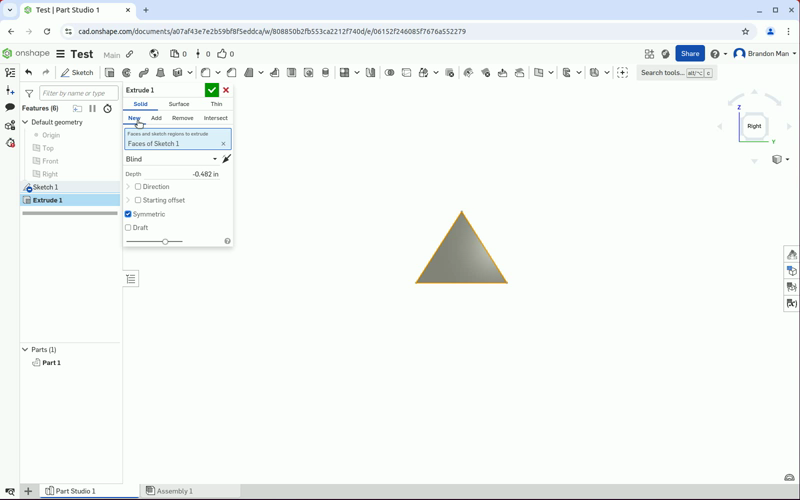
key(enter)
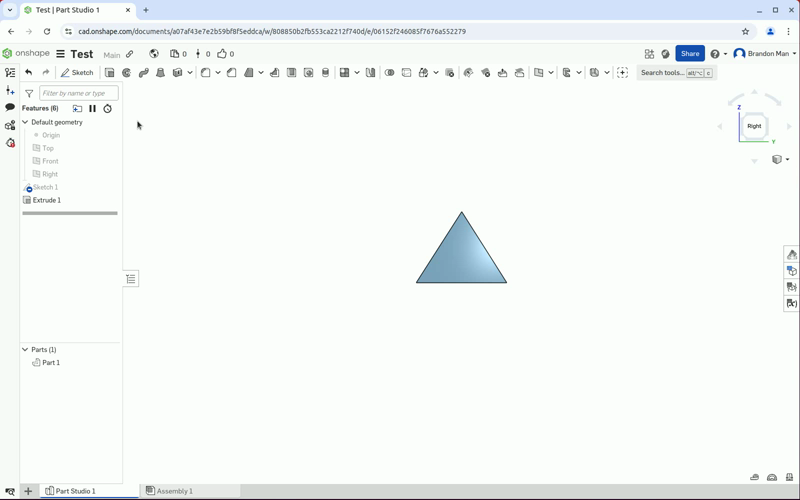
key(shift+h)
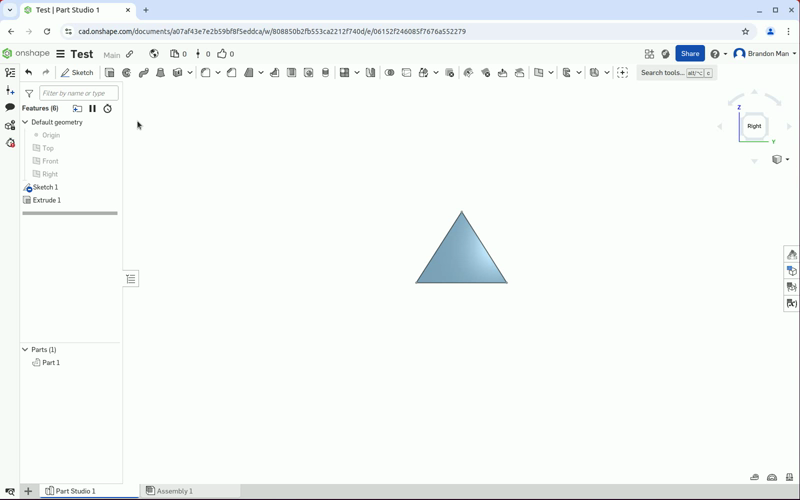
key(shift+h)
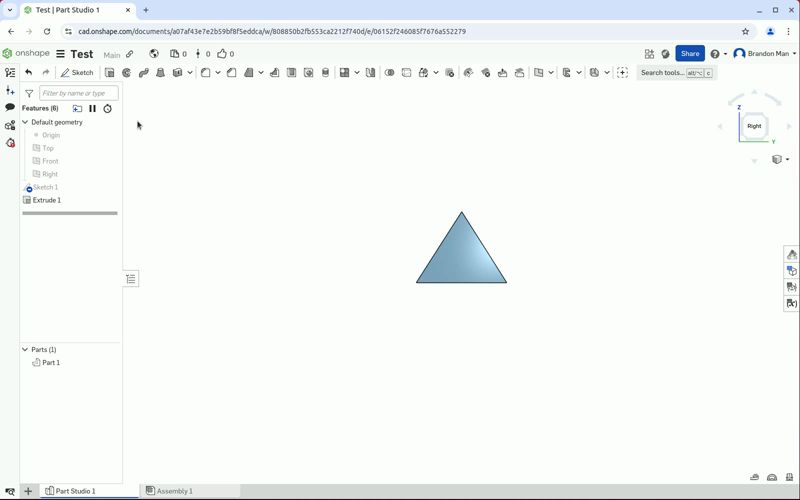
mouse_move(73, 189)
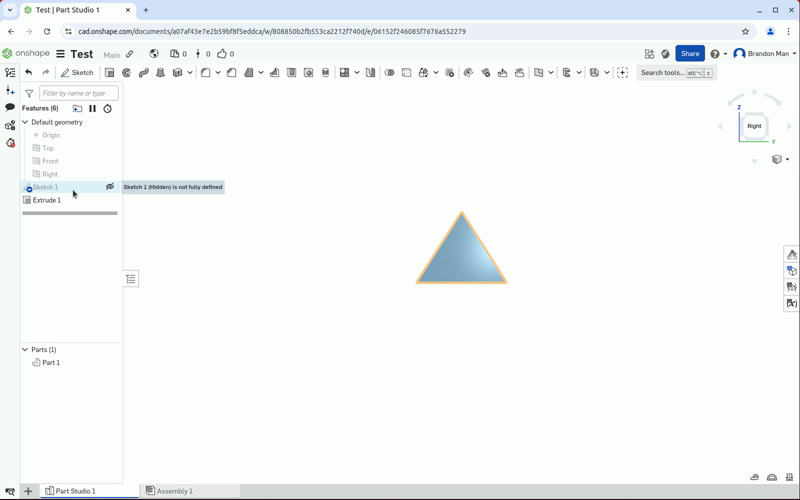
click(73, 189)
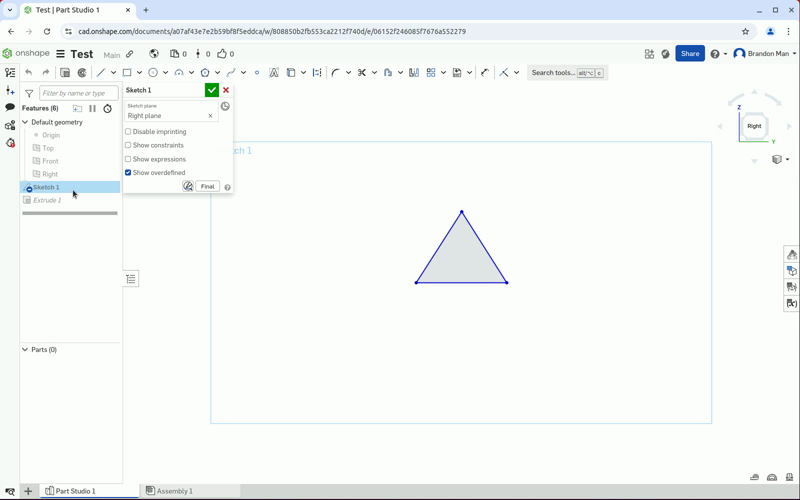
mouse_move(229, 92)
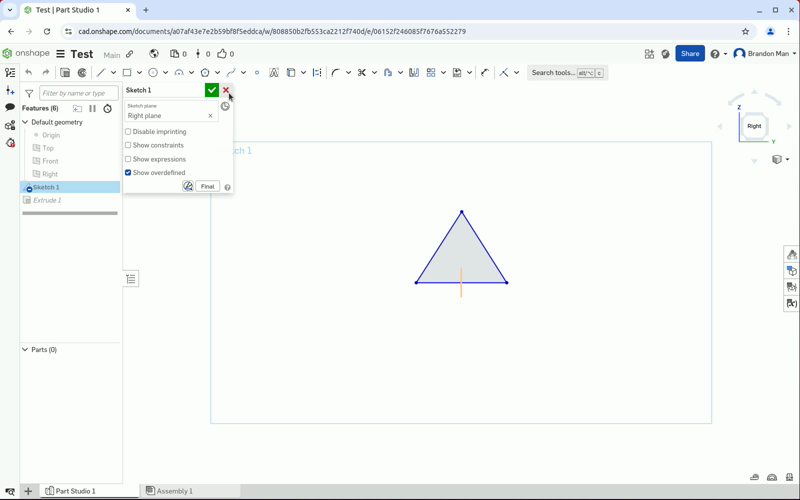
click(229, 92)
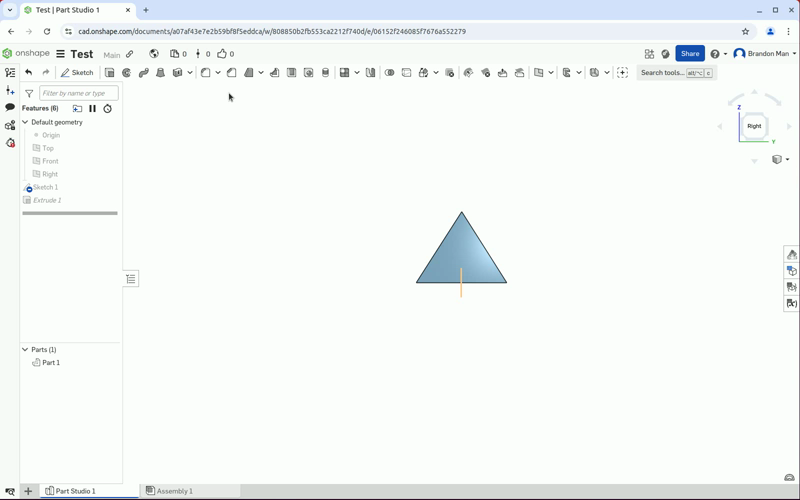
mouse_move(73, 352)
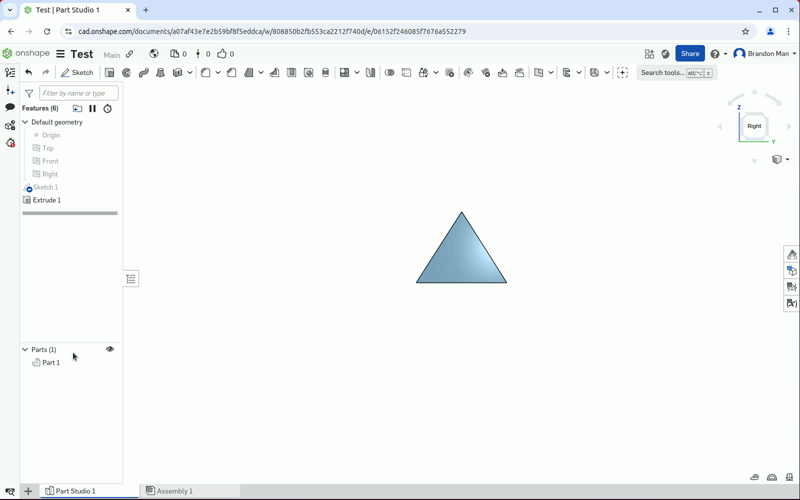
key(y)
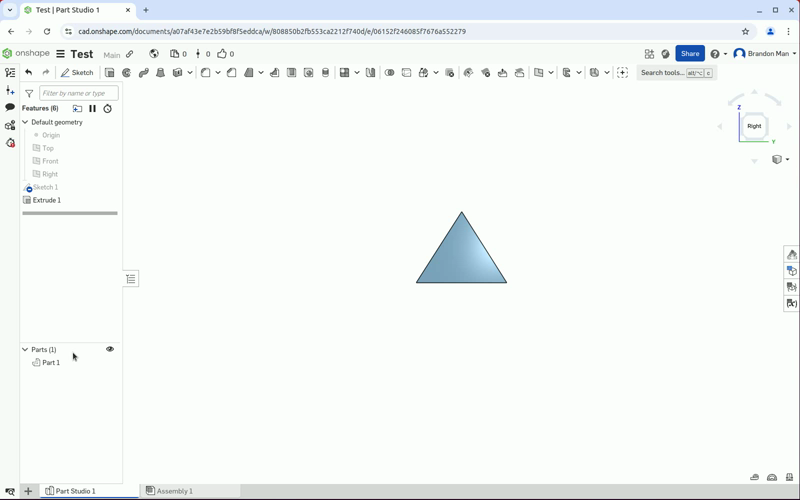
key(shift+p)
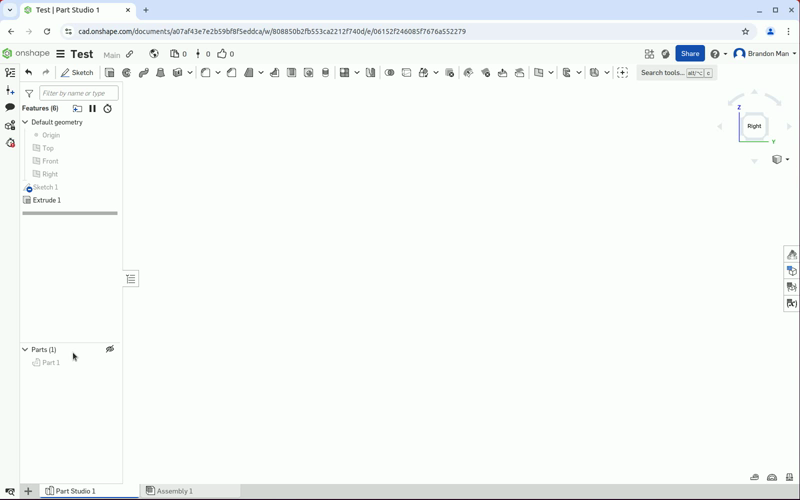
key(space)
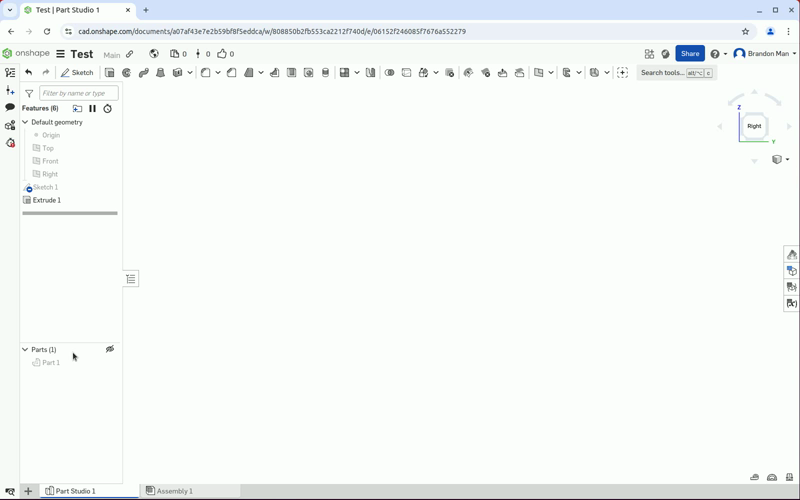
key_down(shift)
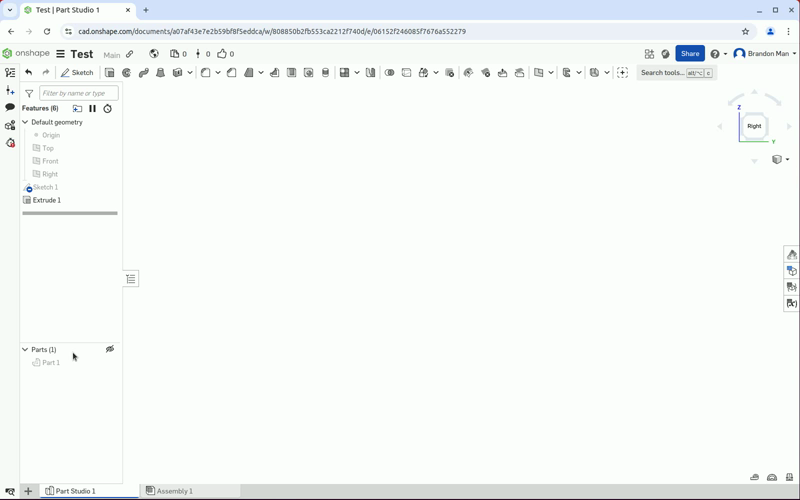
key(right)
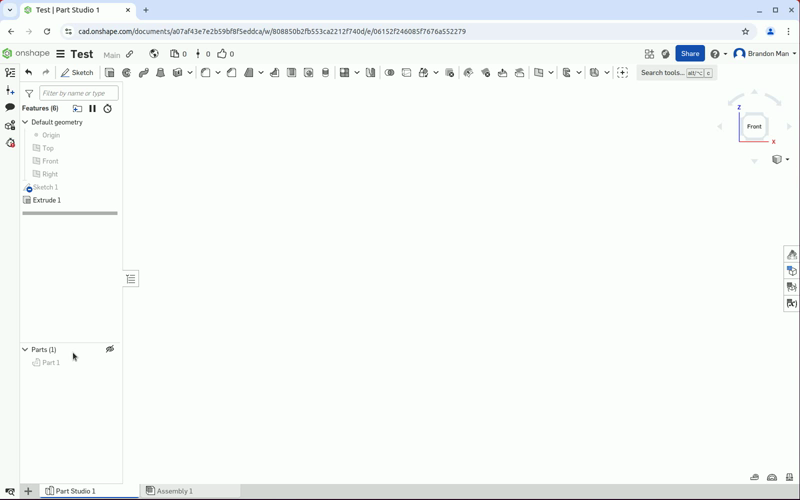
key_up(shift)
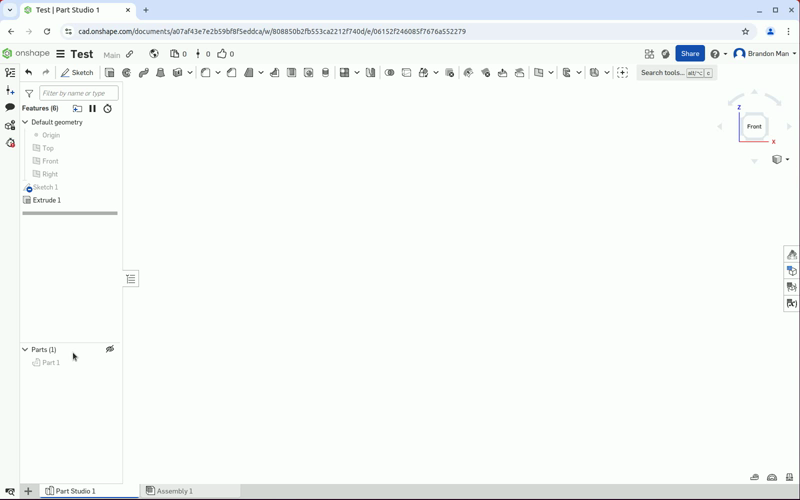
mouse_move(73, 352)
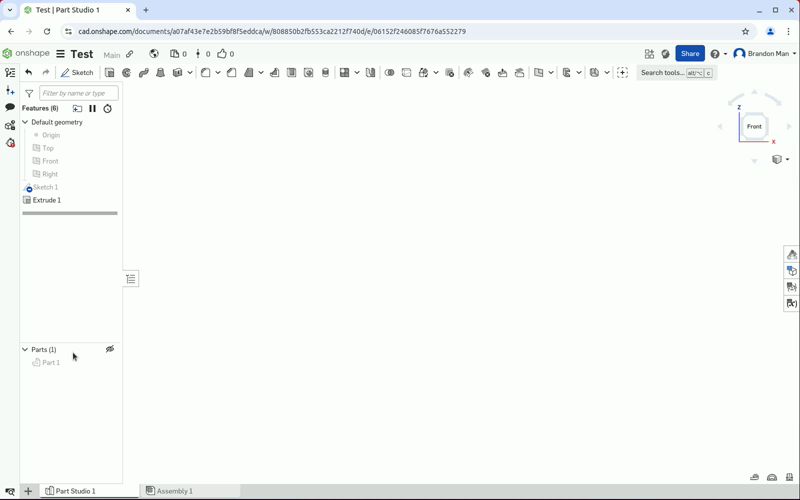
key(shift+y)
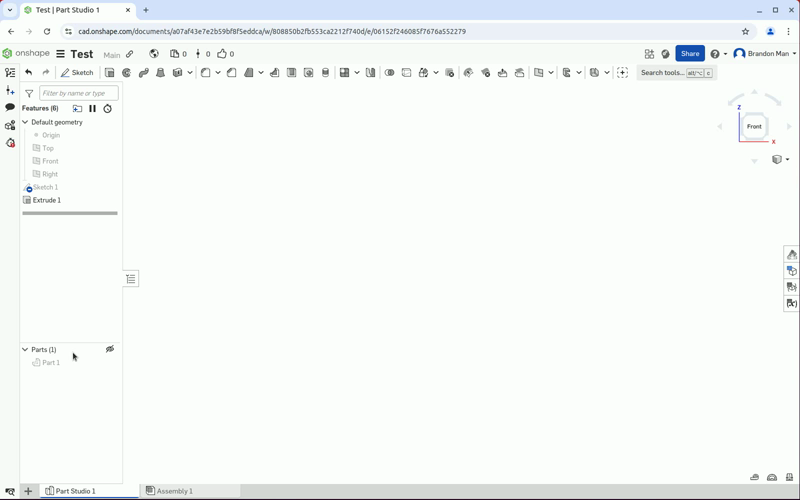
key(shift+s)
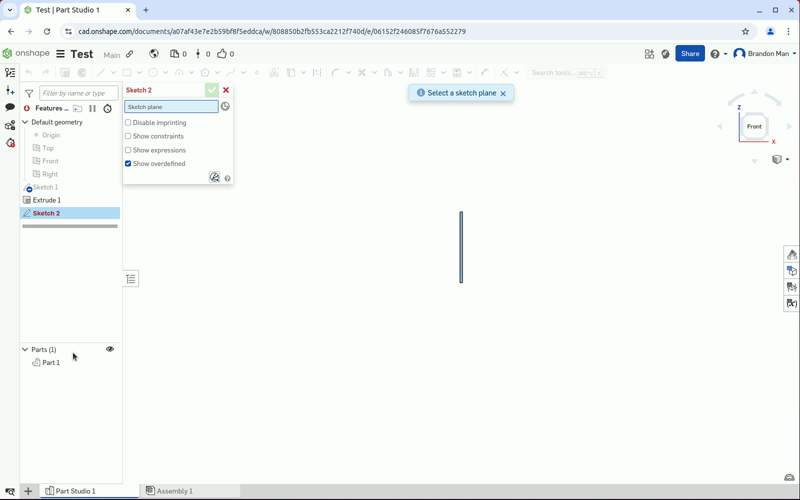
mouse_move(73, 163)
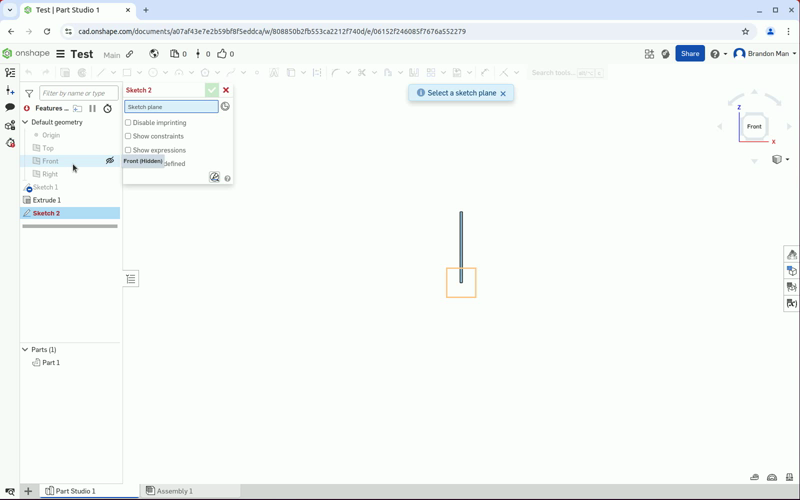
click(73, 163)
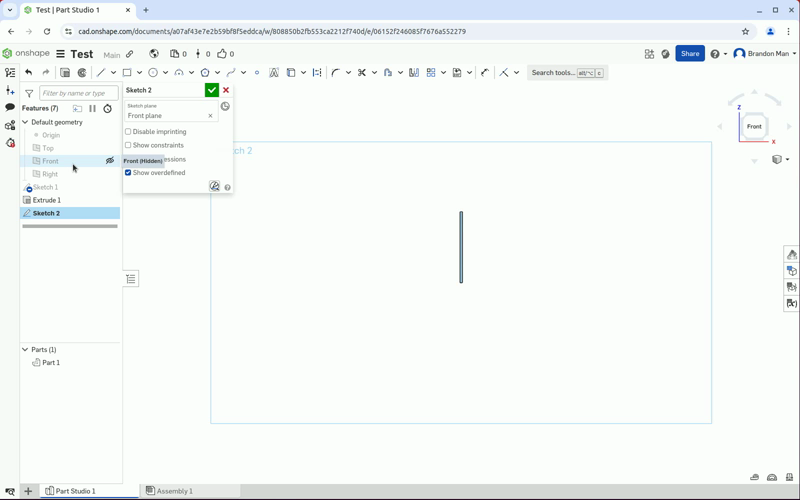
mouse_move(73, 352)
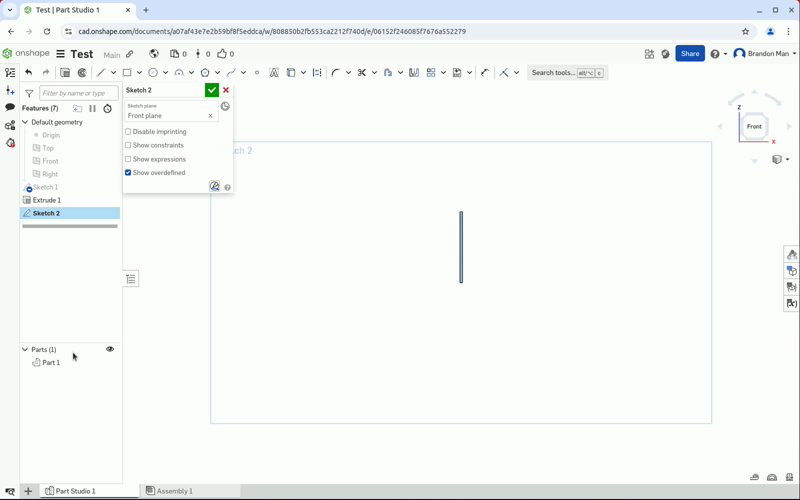
key(y)
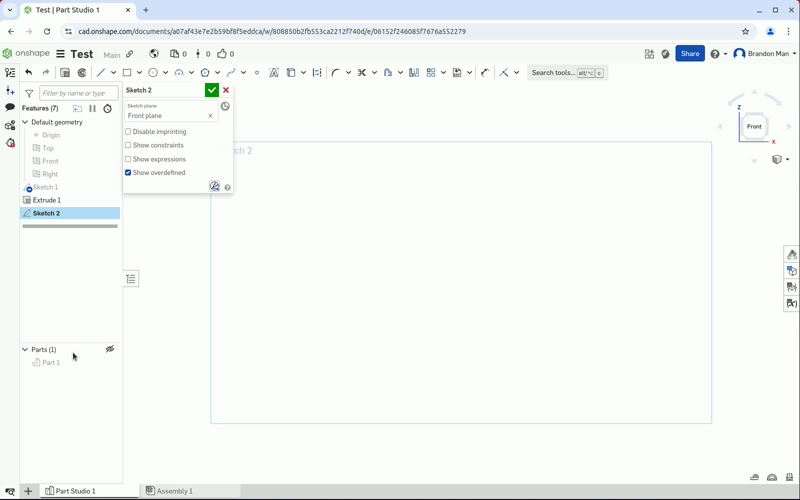
key(l)
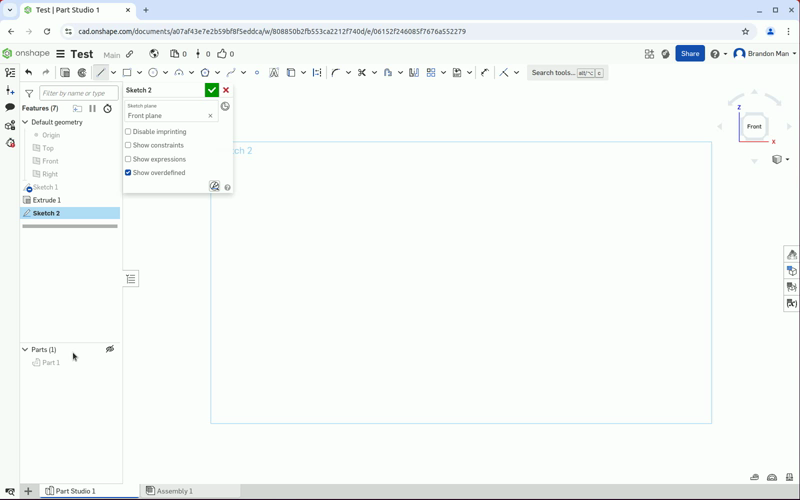
key_down(shift)
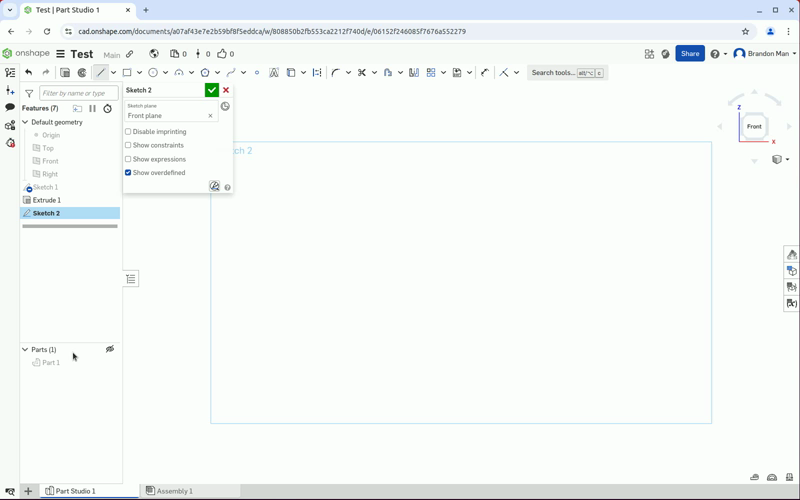
mouse_move(412, 282)
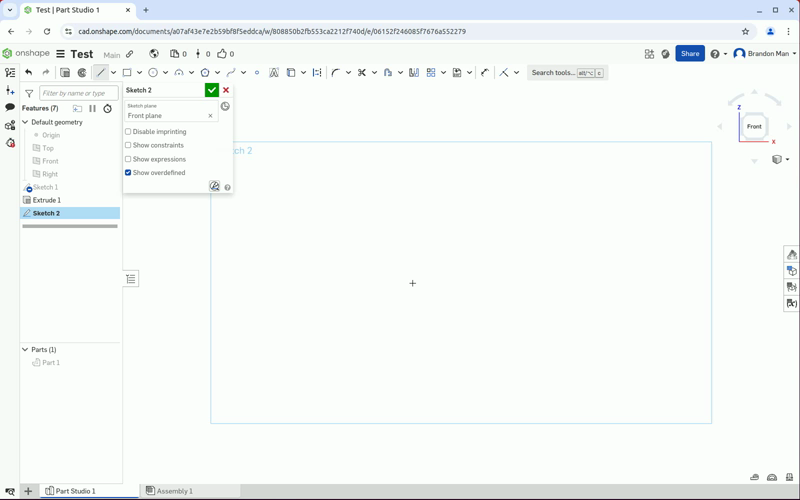
click(412, 282)
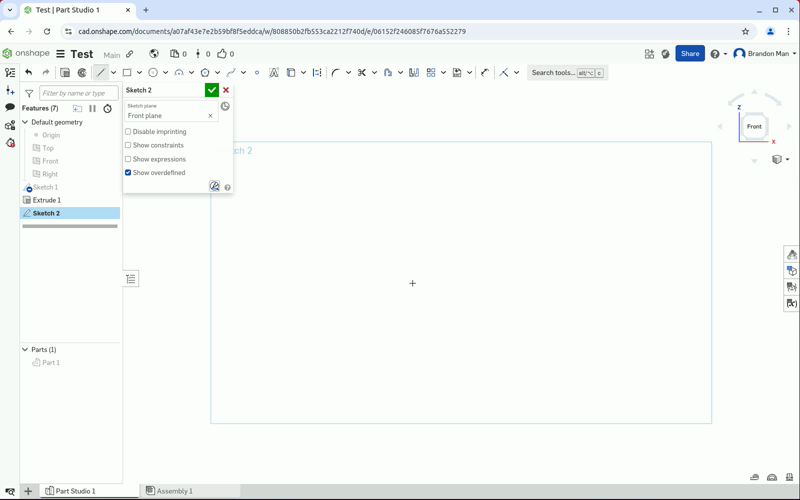
key_up(shift)
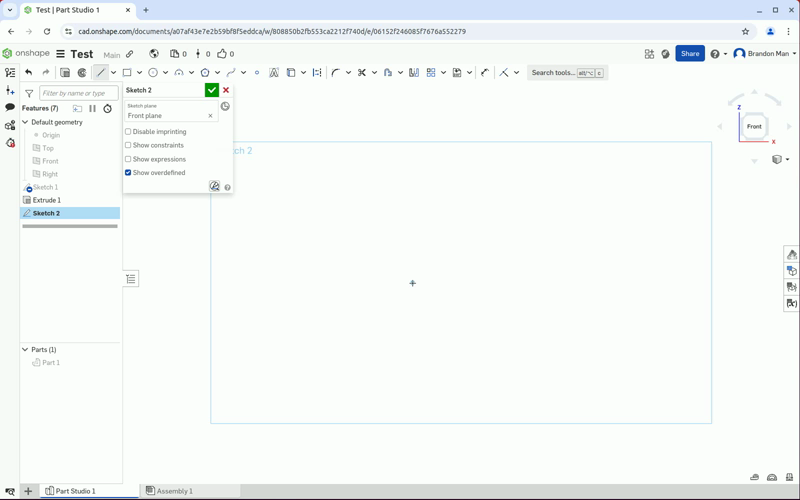
key_down(shift)
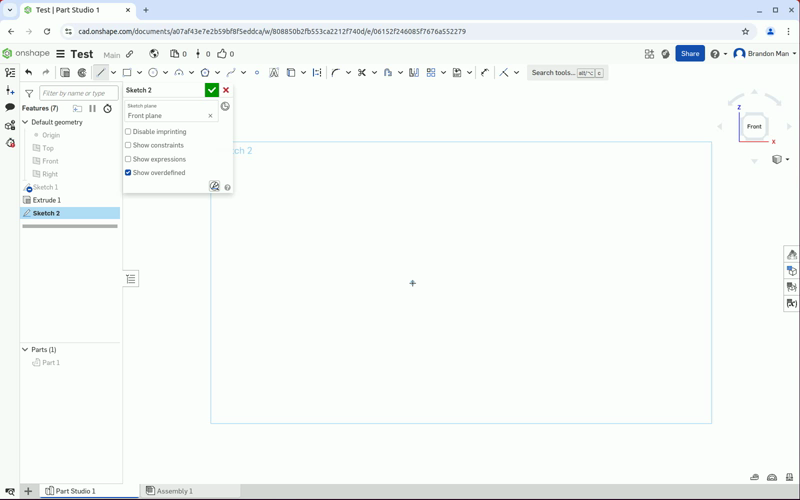
mouse_move(442, 282)
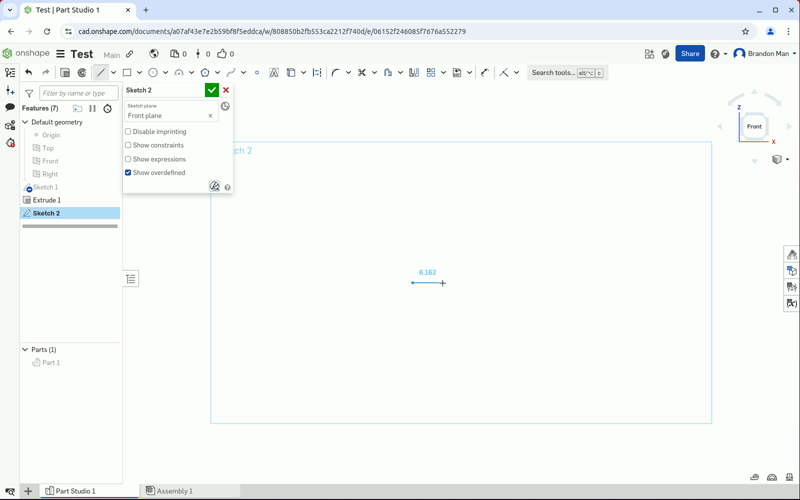
mouse_move(460, 282)
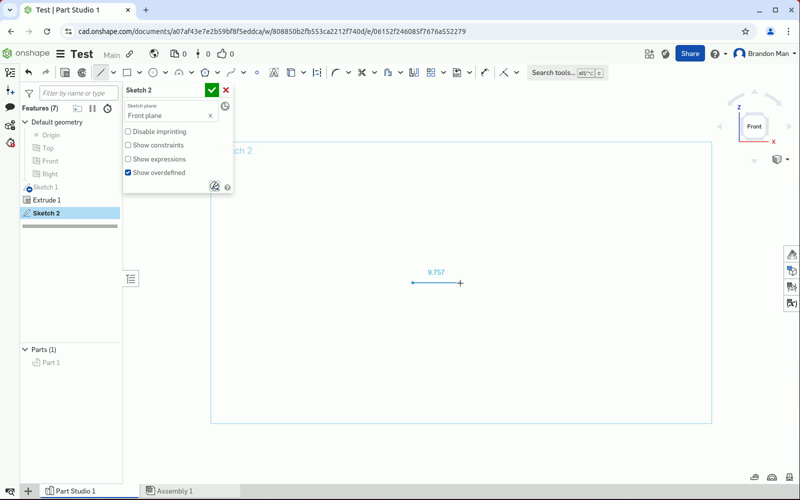
click(460, 282)
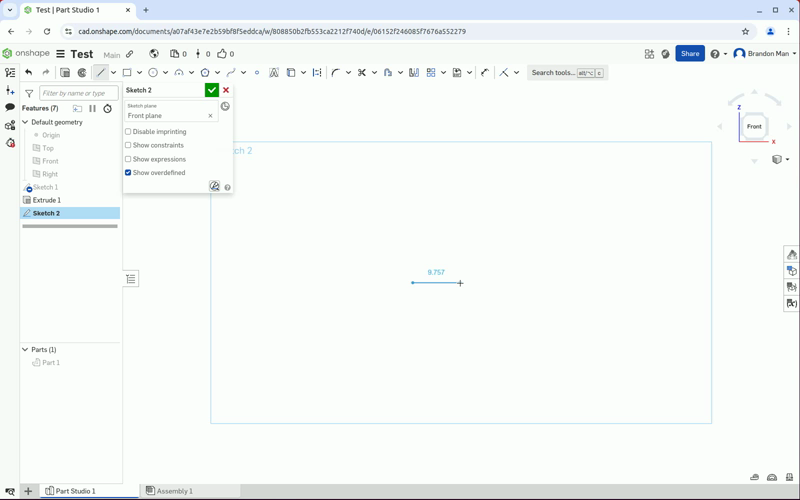
key_up(shift)
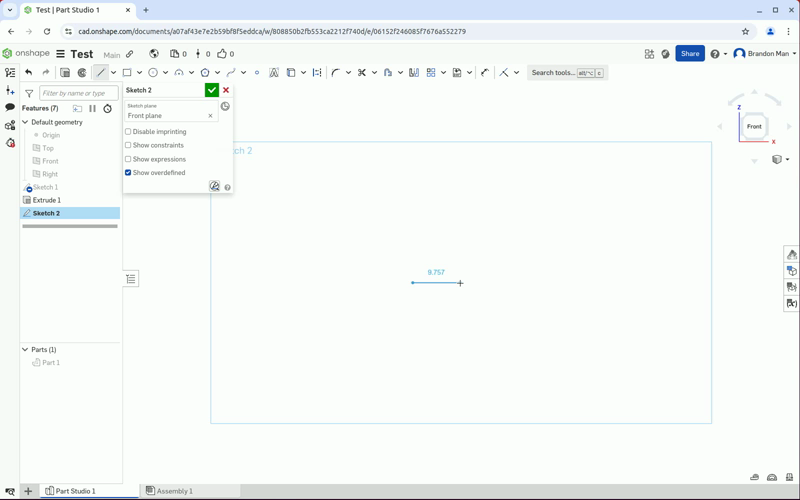
key_down(shift)
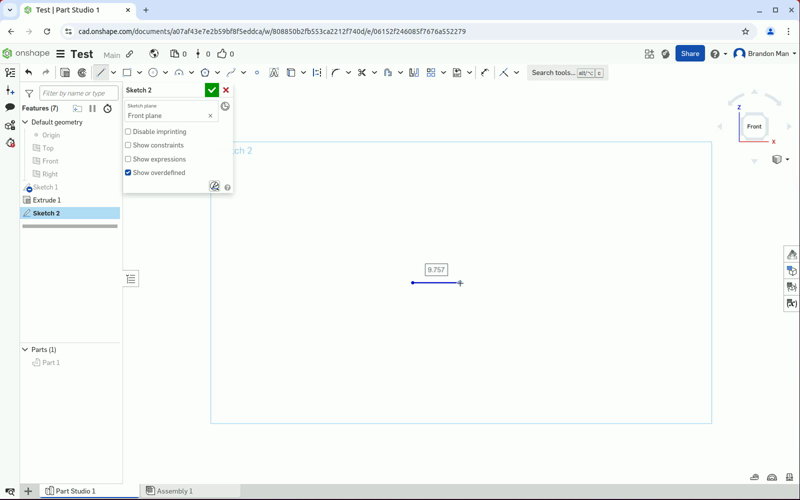
mouse_move(460, 213)
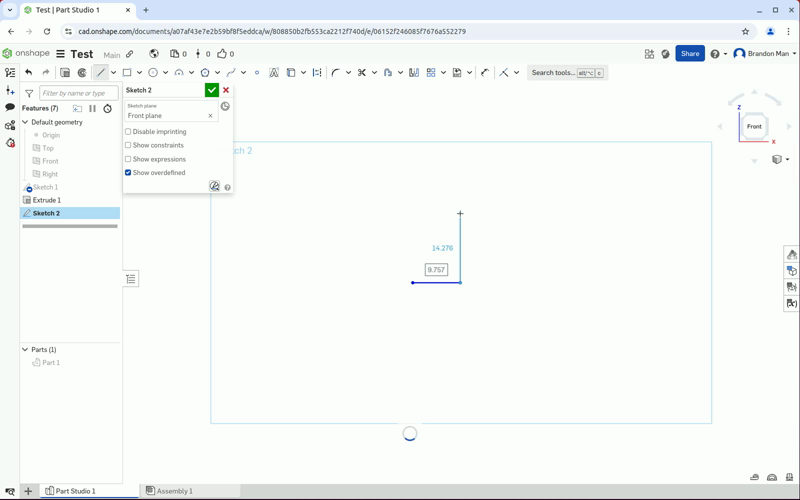
click(460, 213)
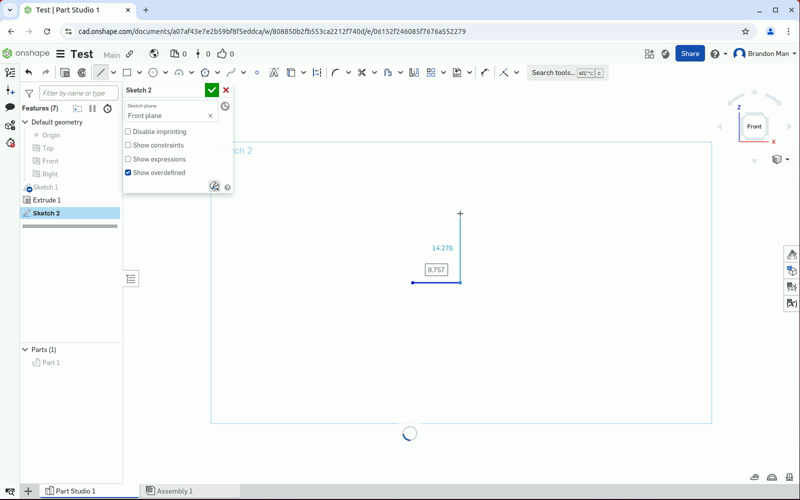
key_up(shift)
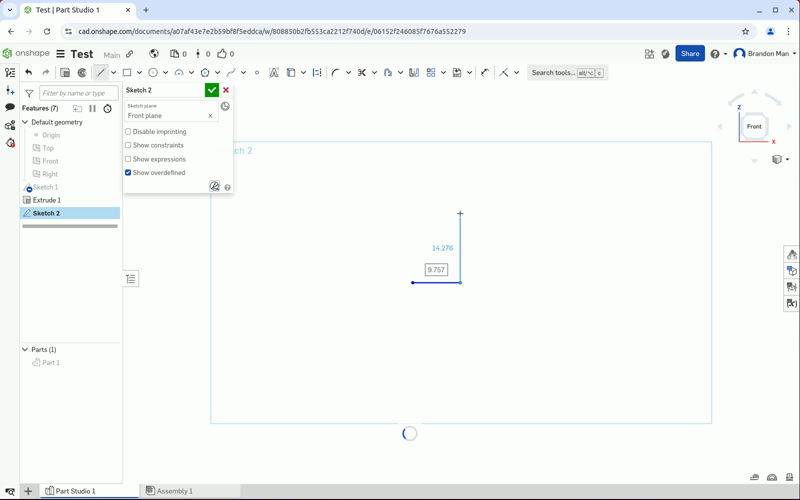
key_down(shift)
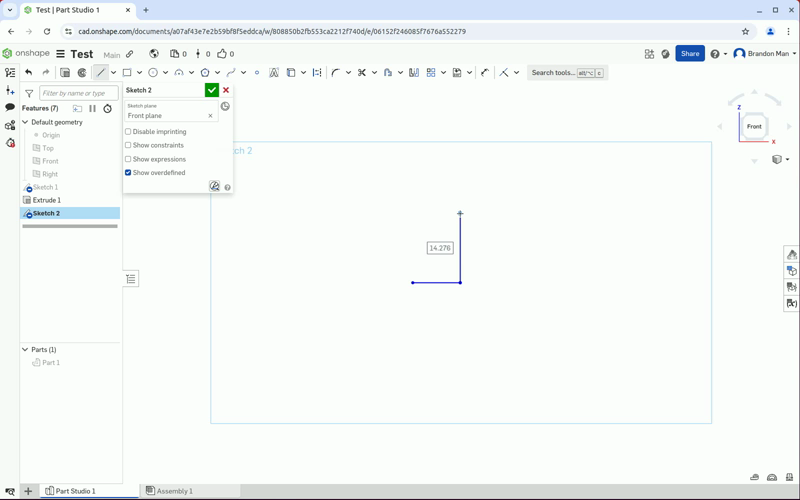
mouse_move(412, 282)
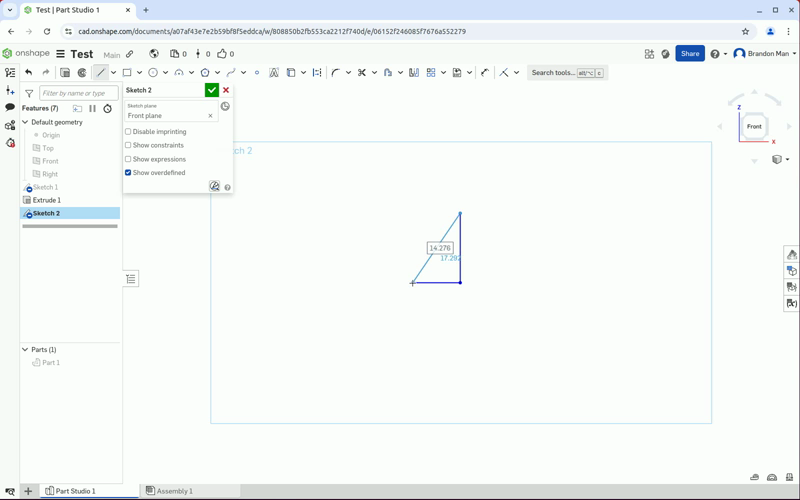
key_up(shift)
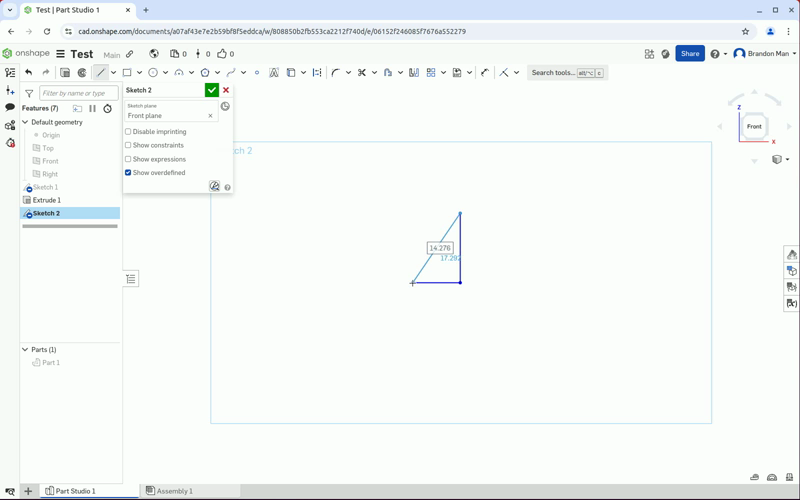
click(412, 282)
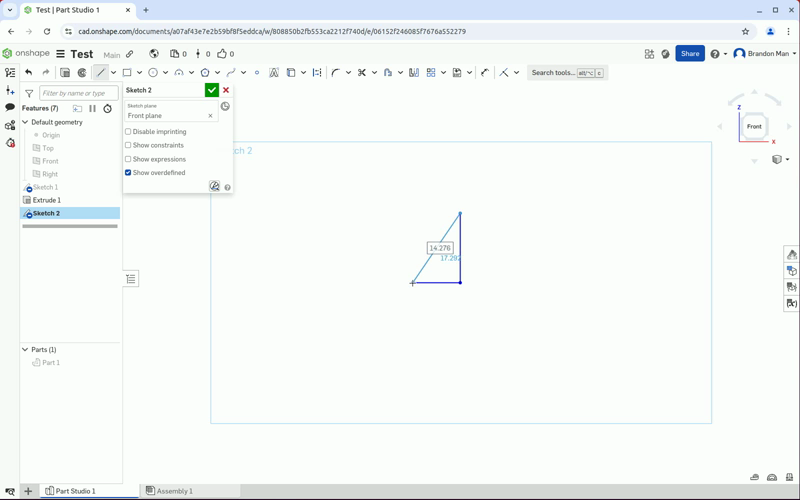
key(esc)
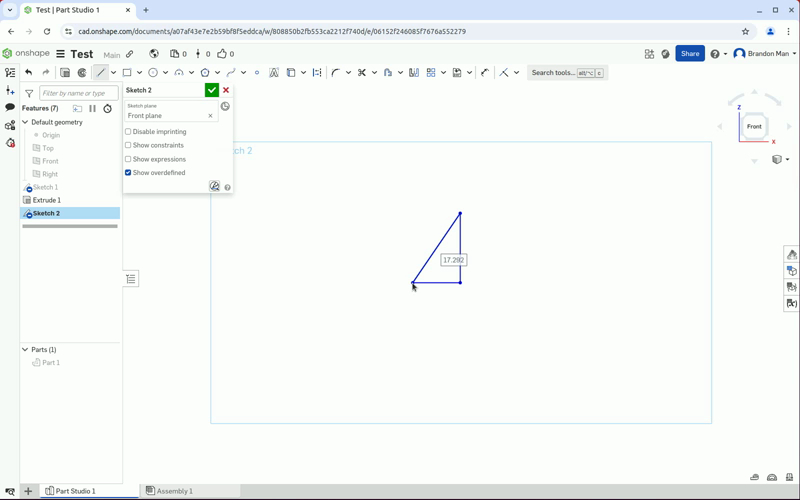
mouse_move(447, 275)
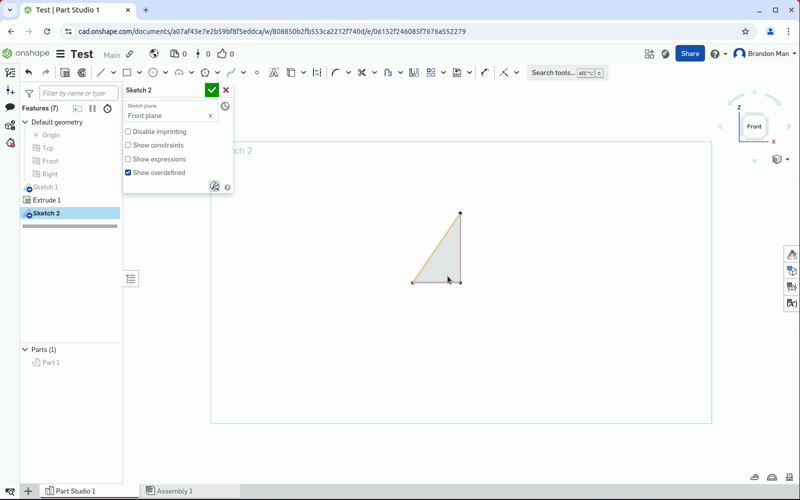
scroll(6)
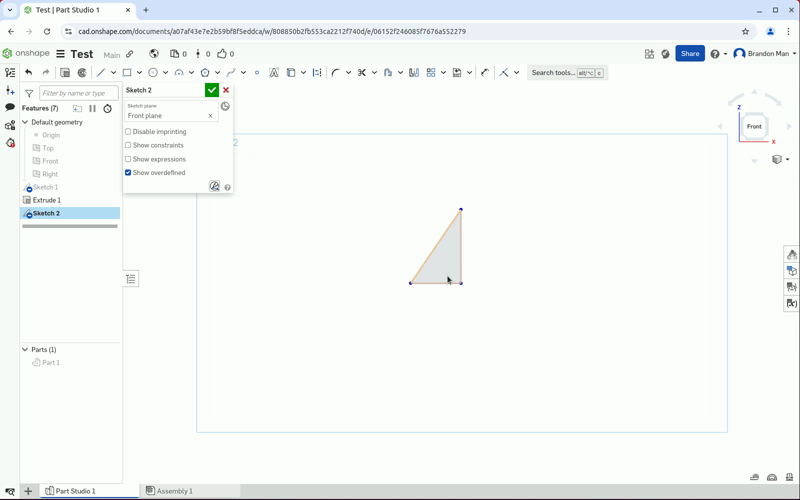
scroll(6)
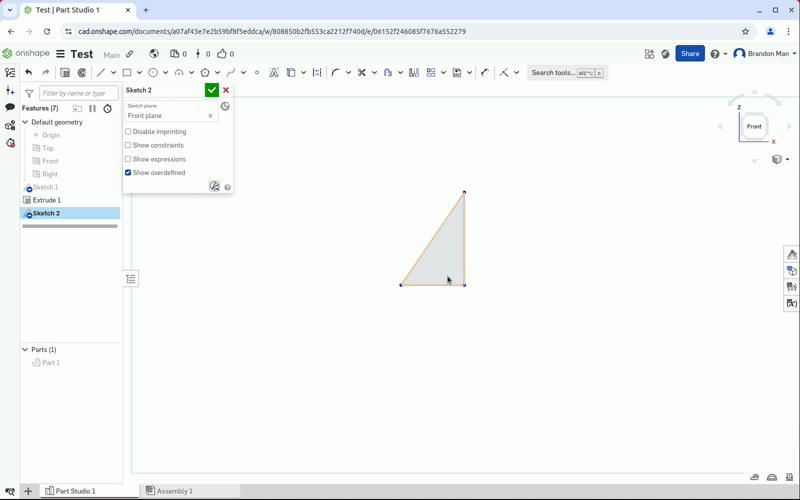
scroll(6)
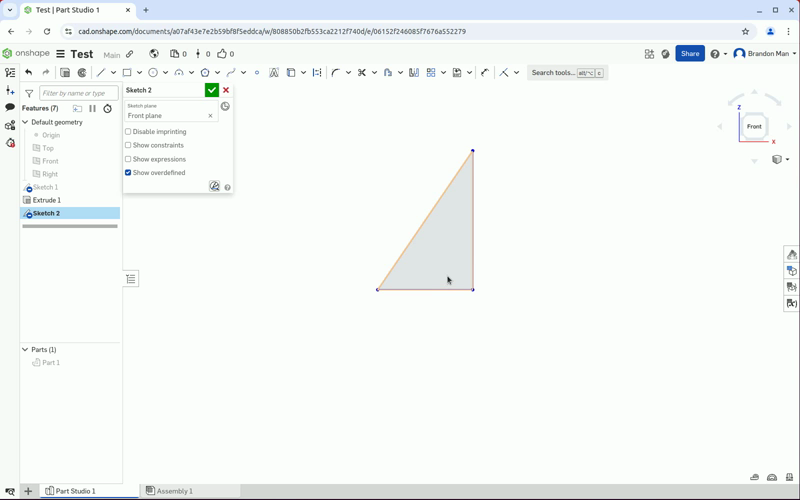
scroll(6)
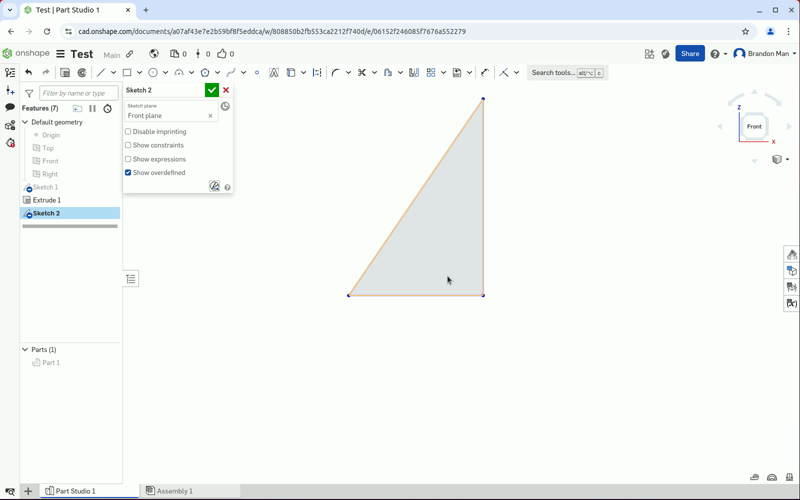
scroll(6)
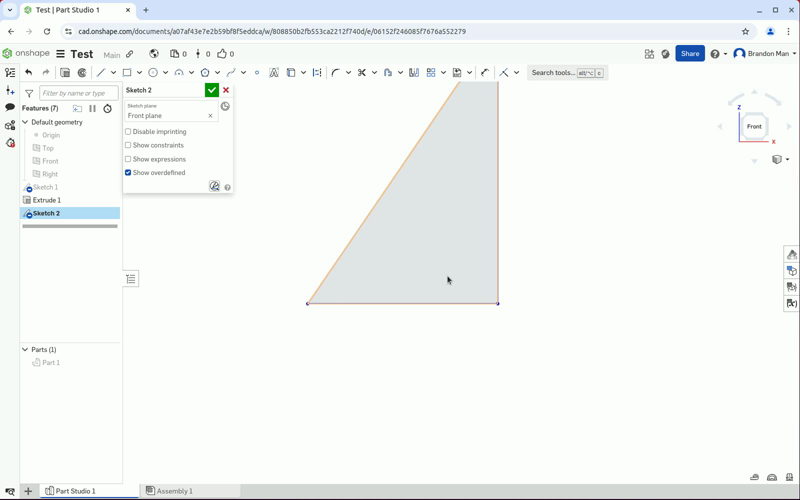
scroll(6)
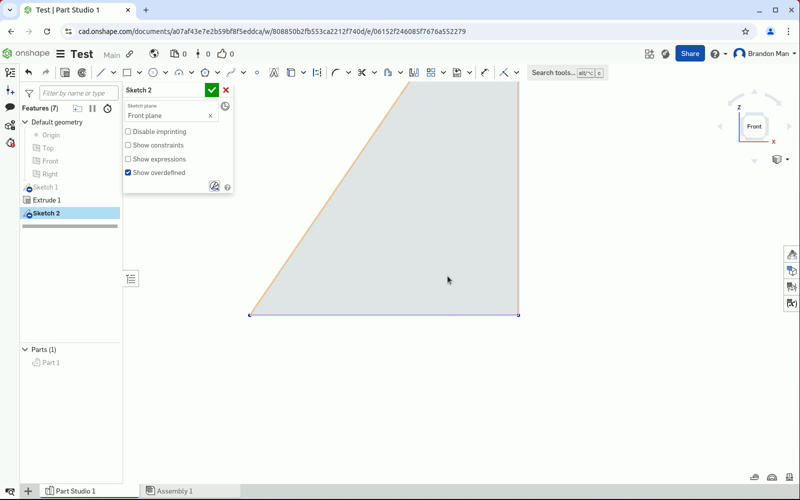
scroll(6)
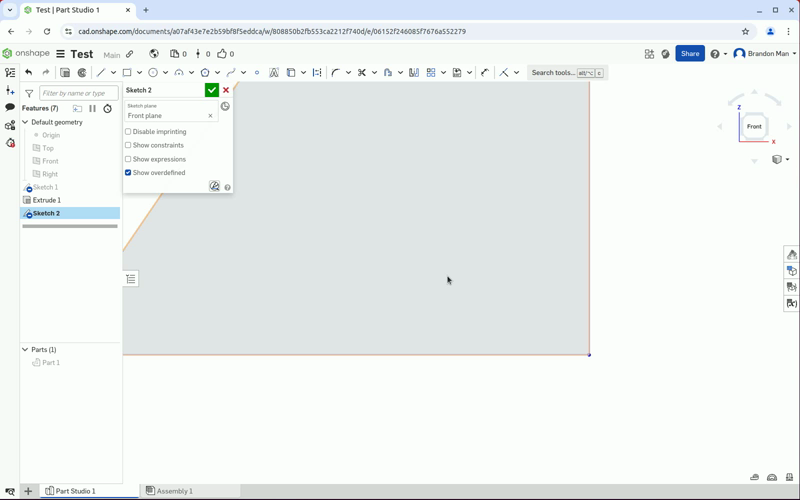
click(447, 275)
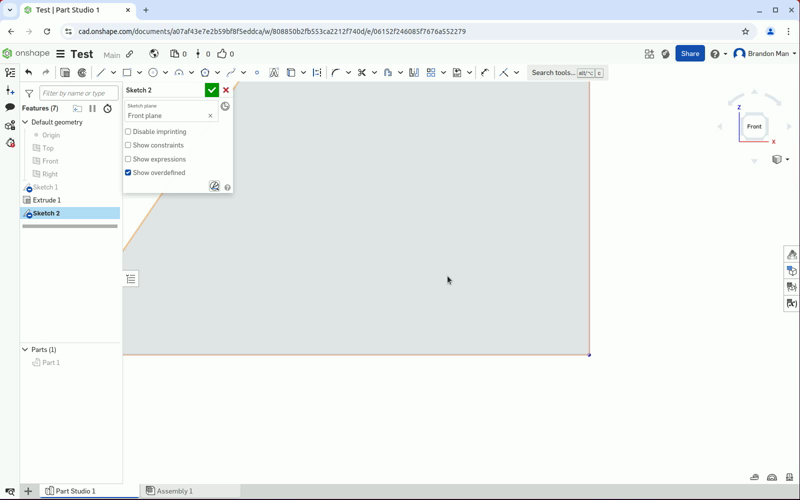
scroll(-6)
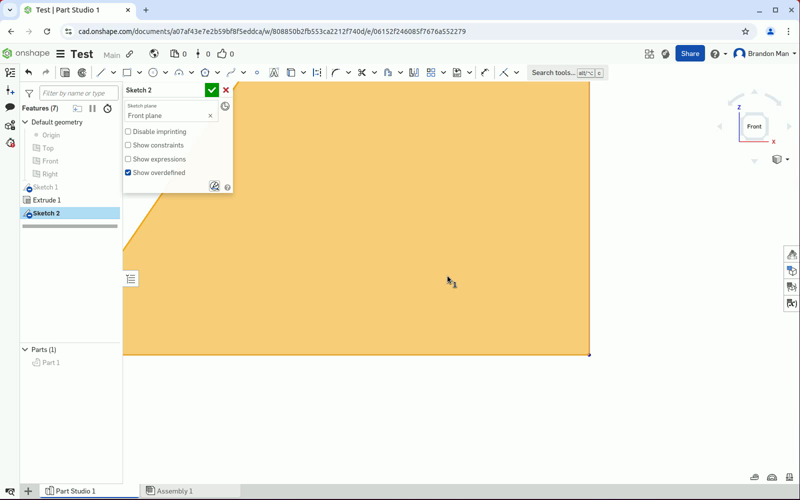
scroll(-6)
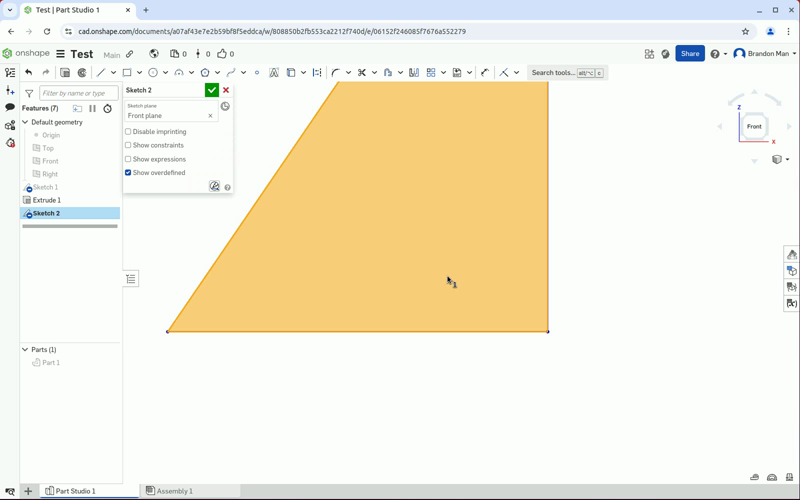
scroll(-6)
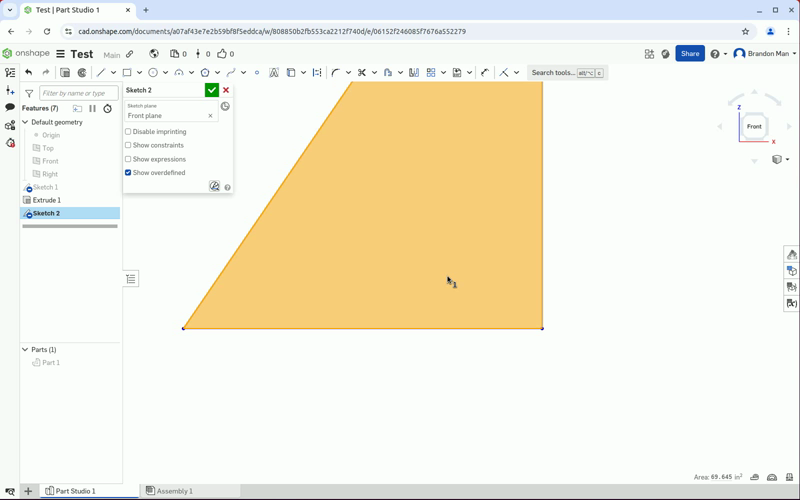
scroll(-6)
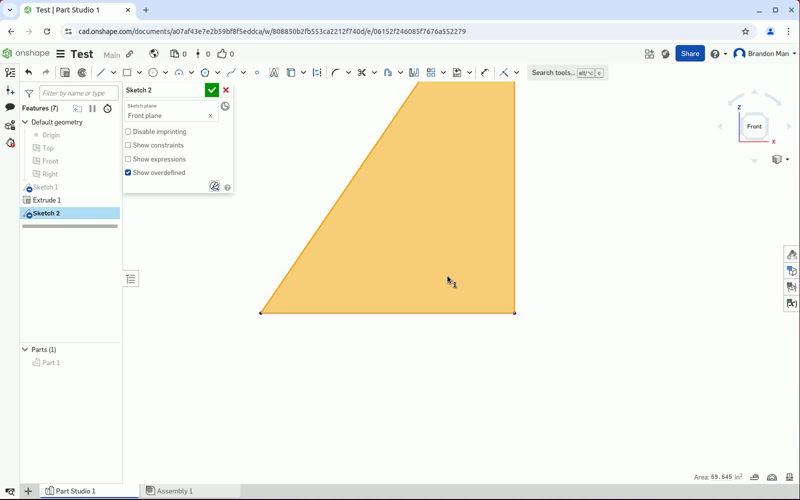
scroll(-6)
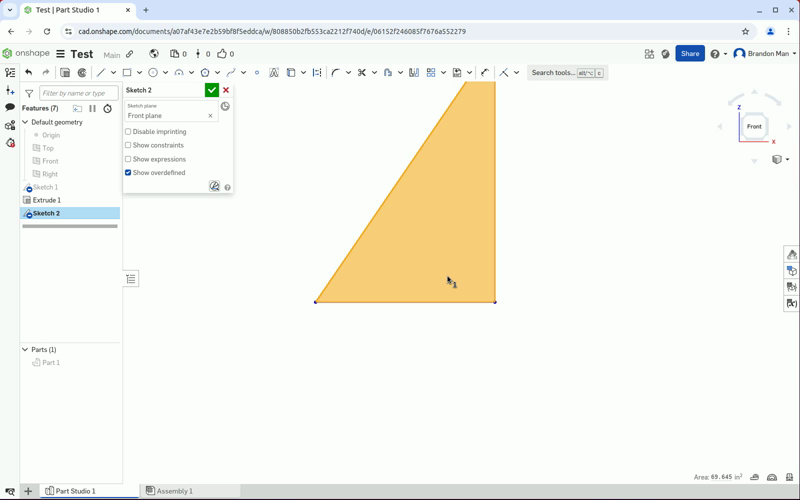
scroll(-6)
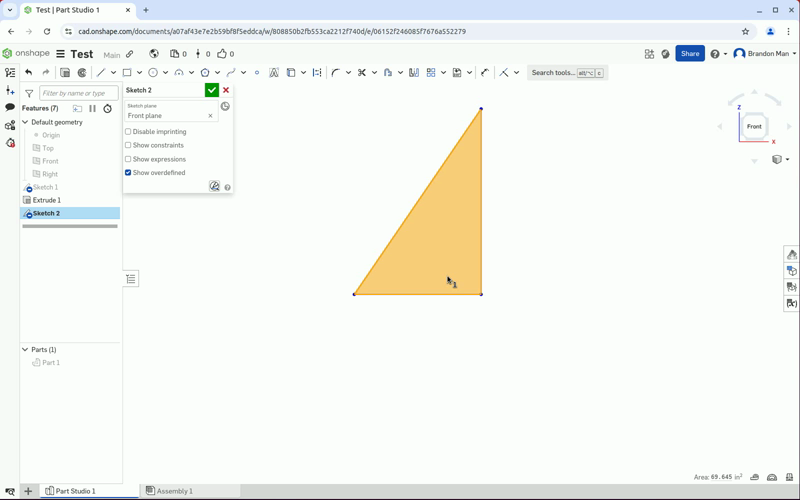
scroll(-6)
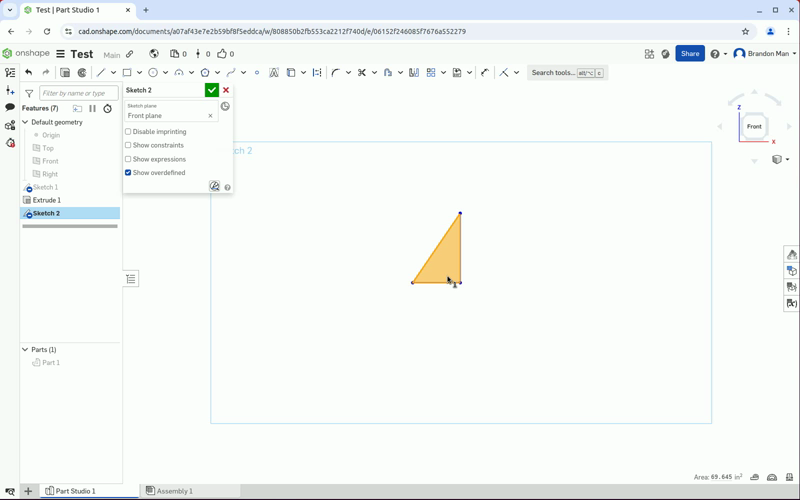
mouse_move(73, 352)
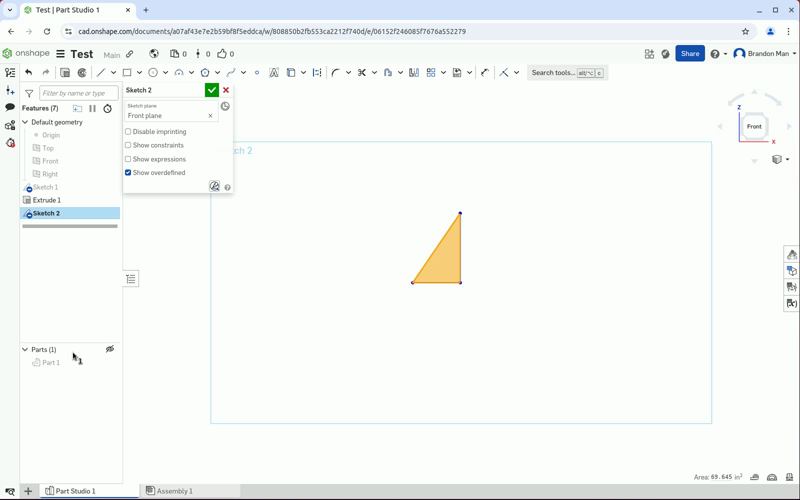
key(shift+y)
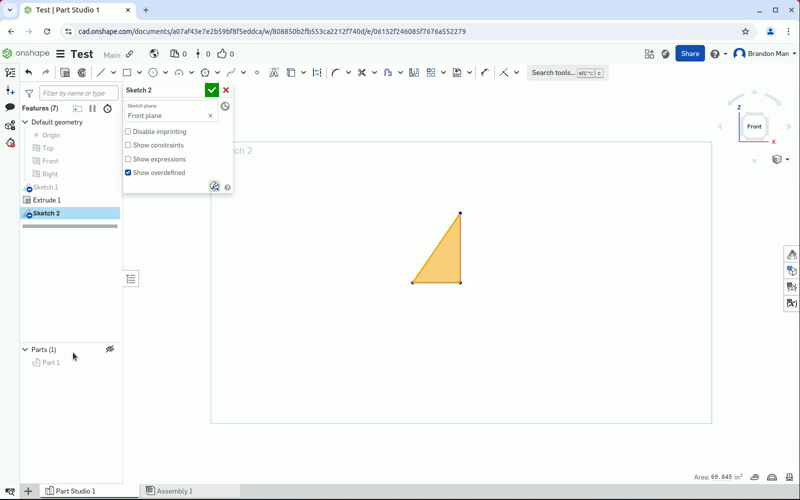
key(shift+e)
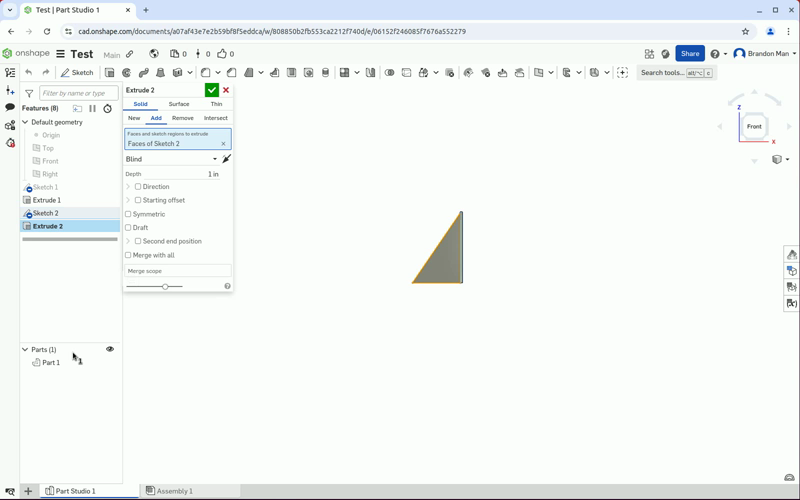
mouse_move(143, 106)
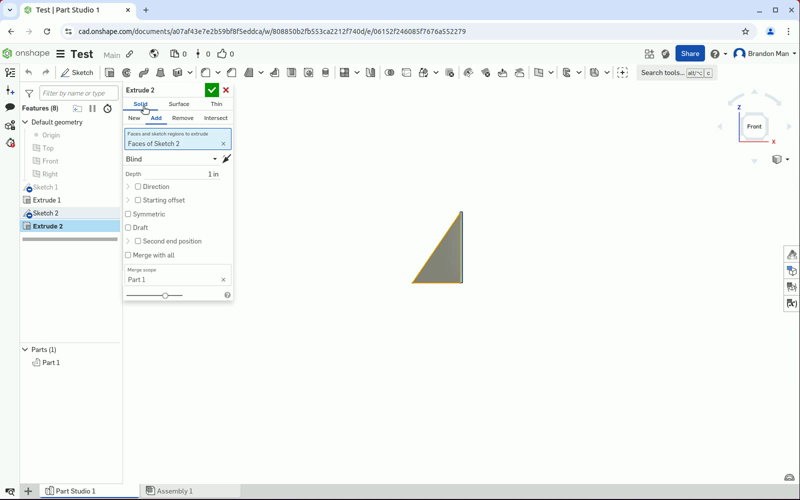
click(143, 106)
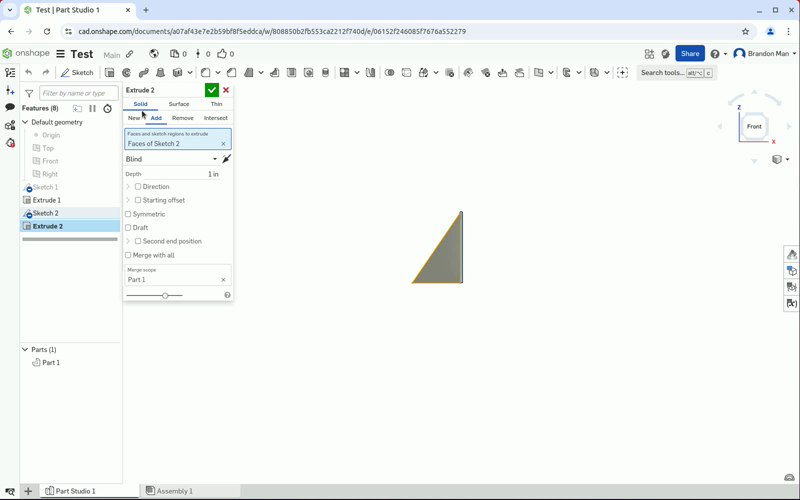
mouse_move(137, 120)
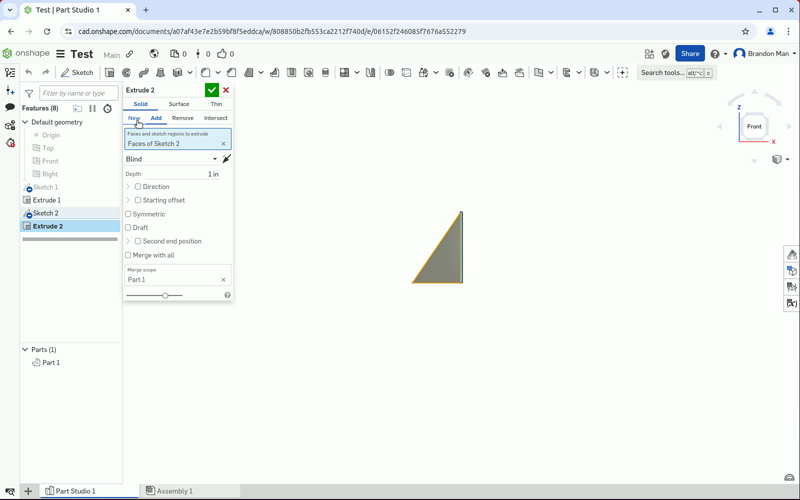
click(137, 120)
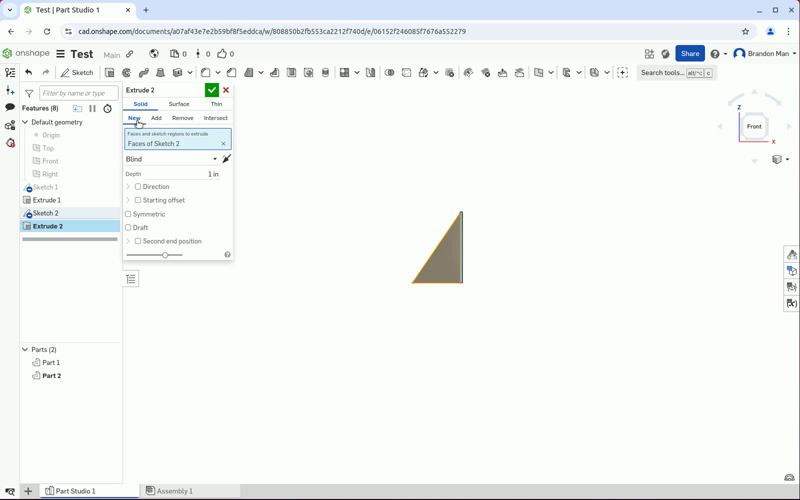
key(tab, 4)
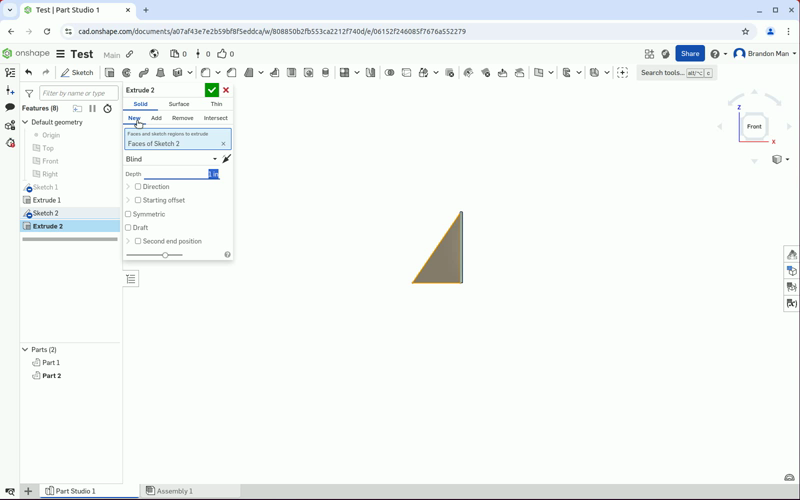
text(-0.482)
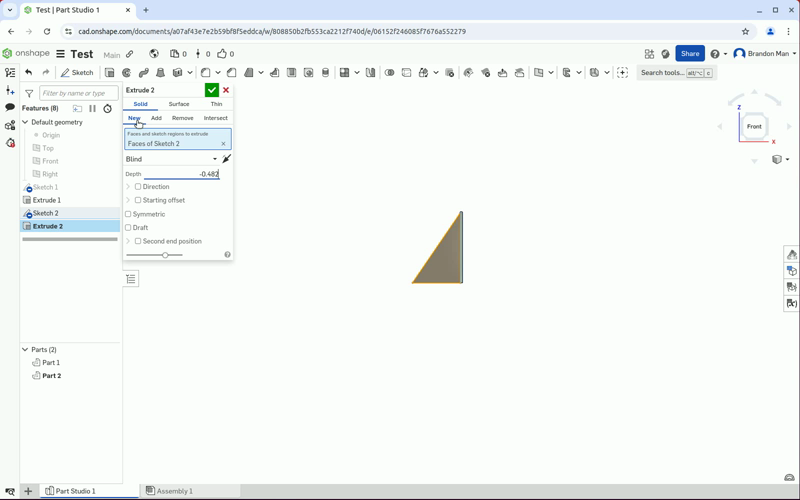
key(tab, 3)
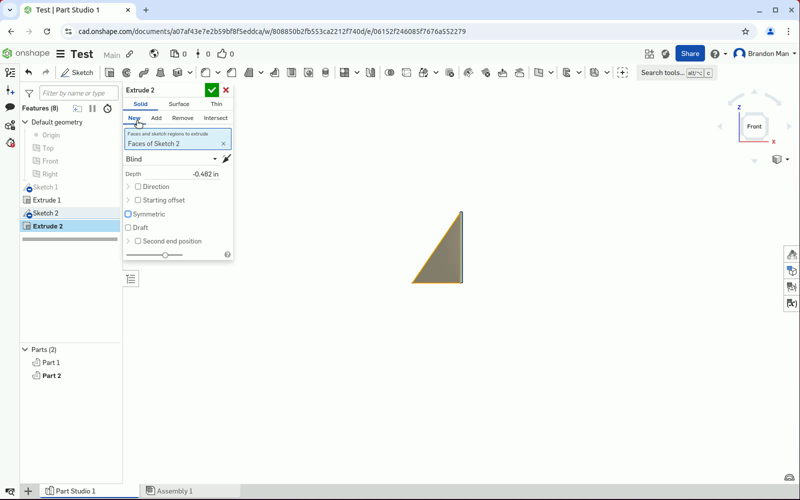
key(space)
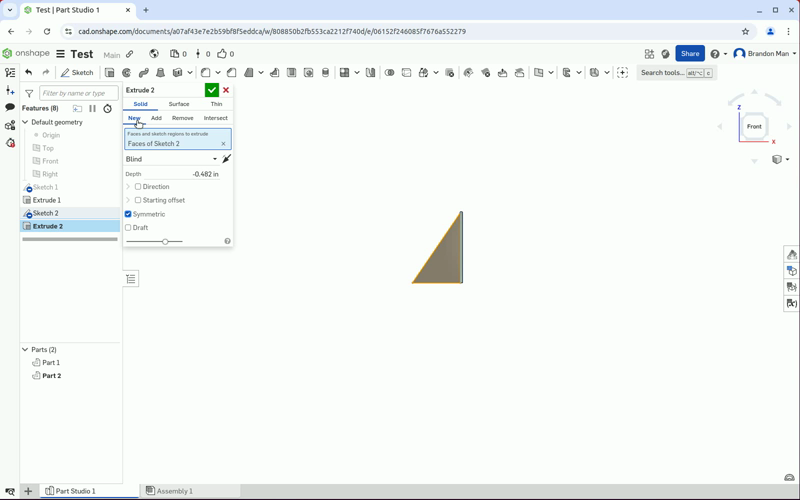
key(enter)
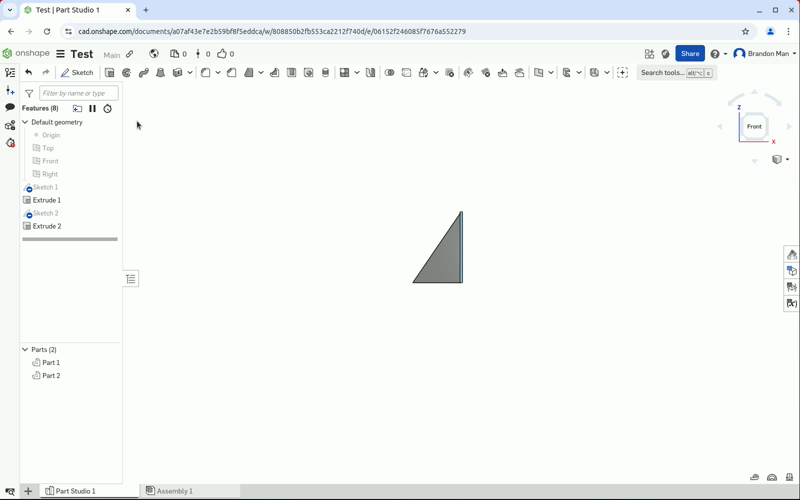
key(shift+h)
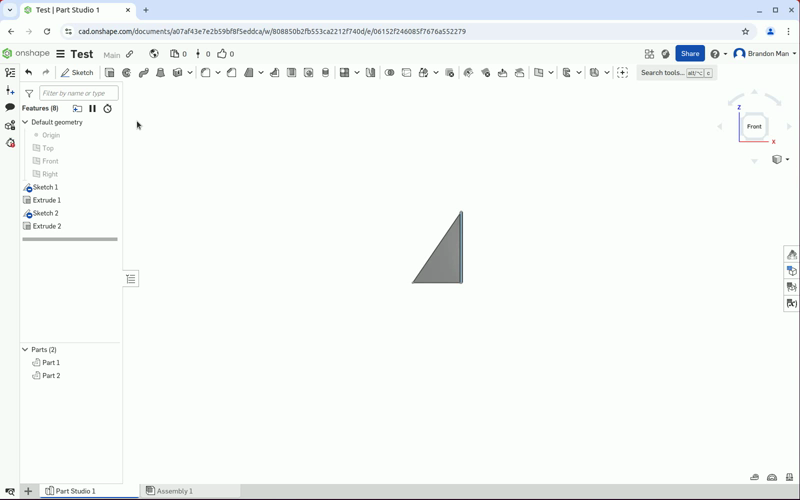
key(shift+h)
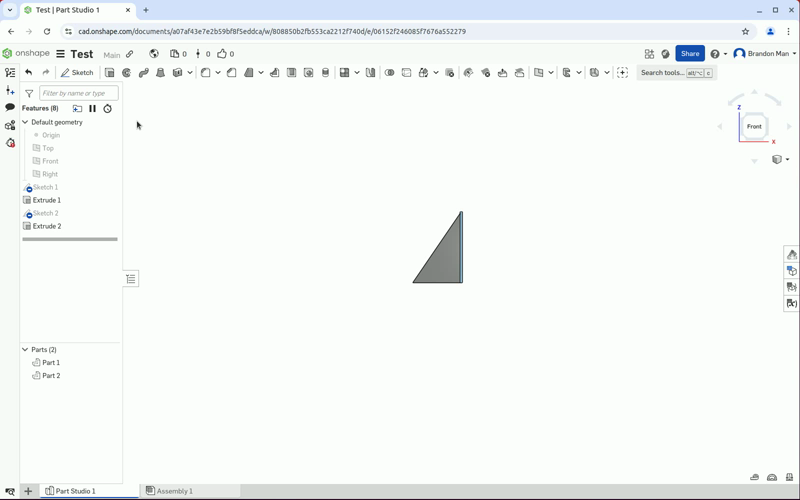
mouse_move(73, 189)
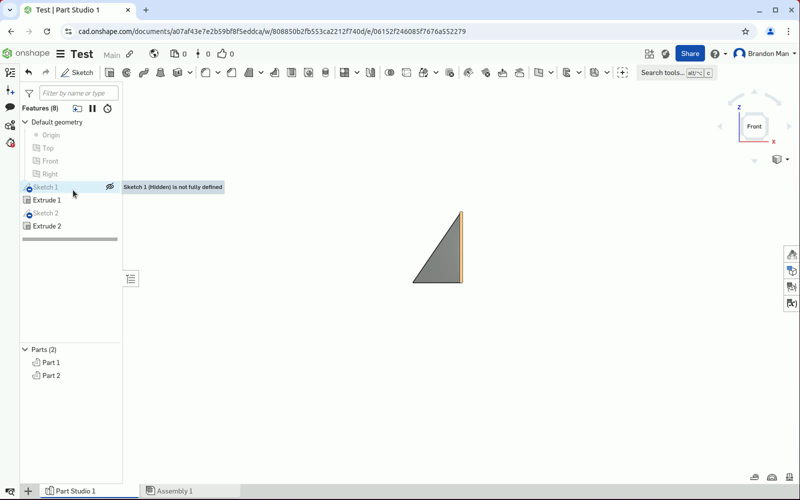
click(73, 189)
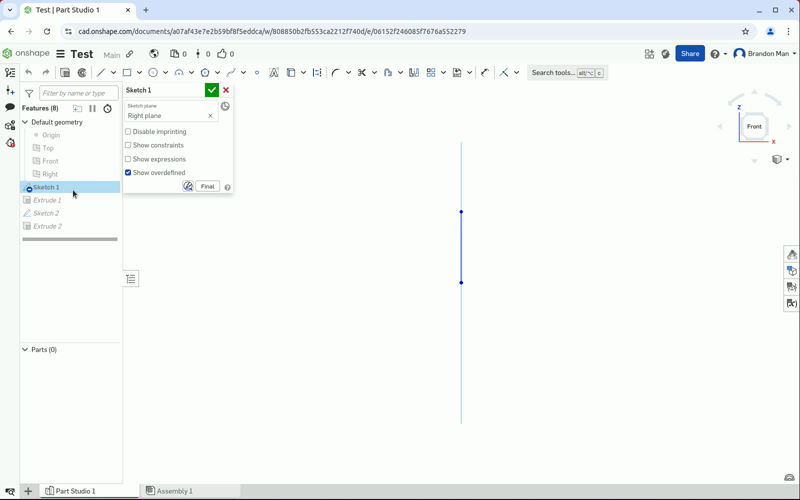
mouse_move(229, 92)
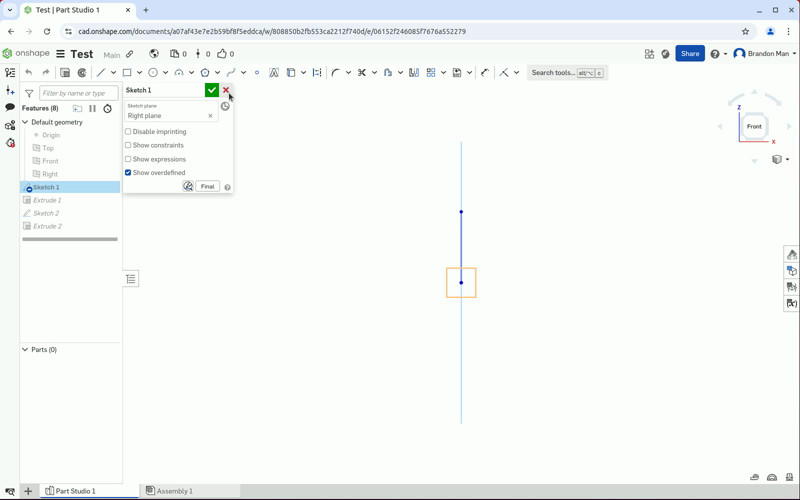
click(229, 92)
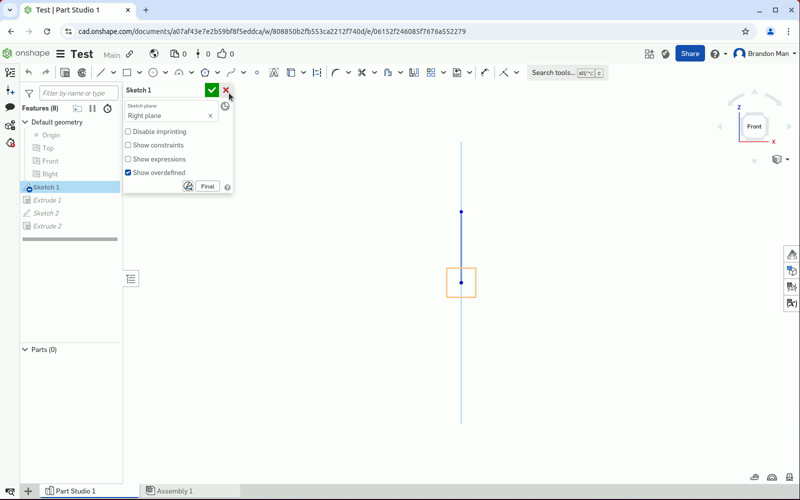
key(shift+s)
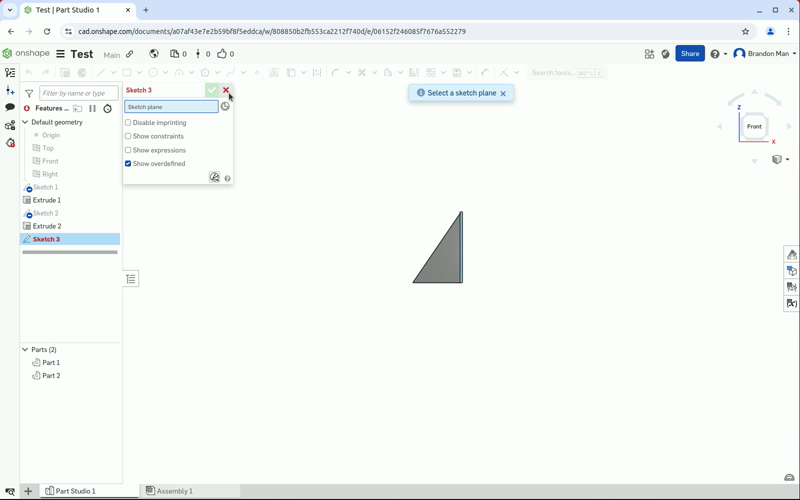
mouse_move(73, 163)
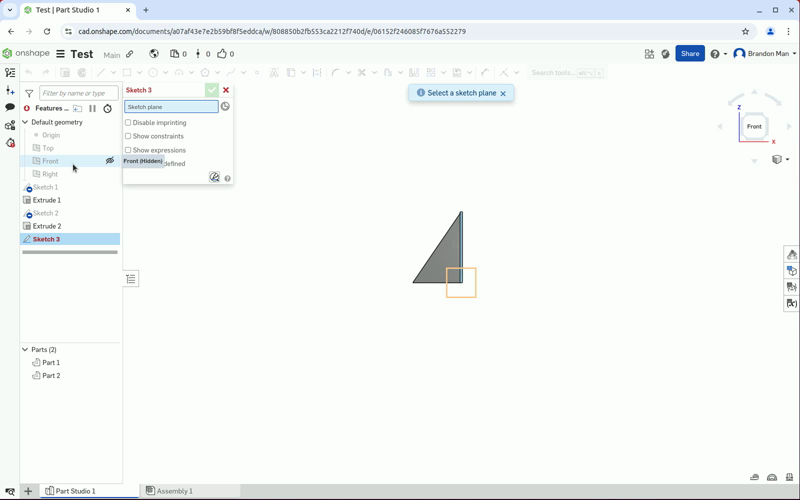
click(73, 163)
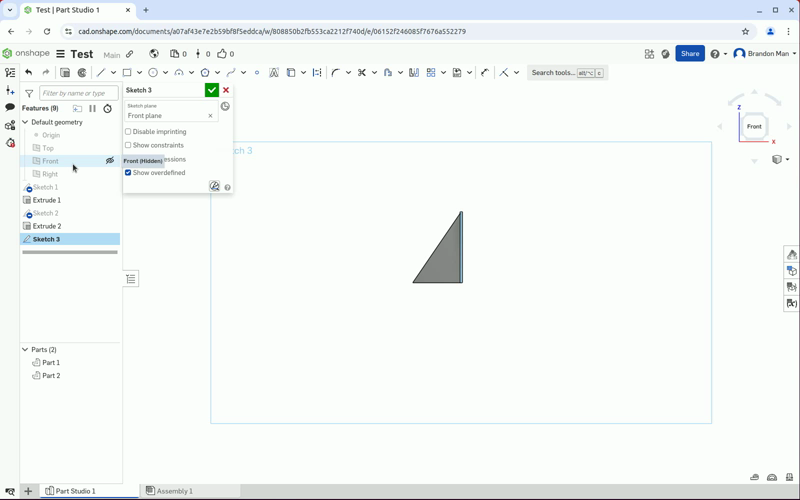
mouse_move(73, 352)
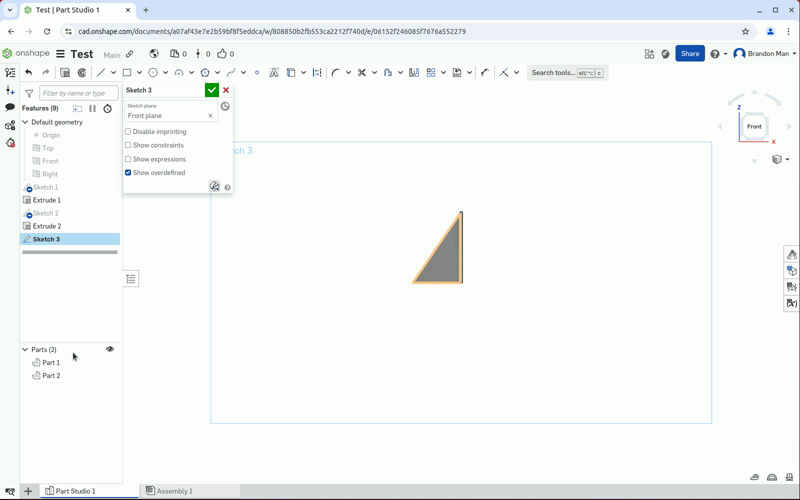
key(y)
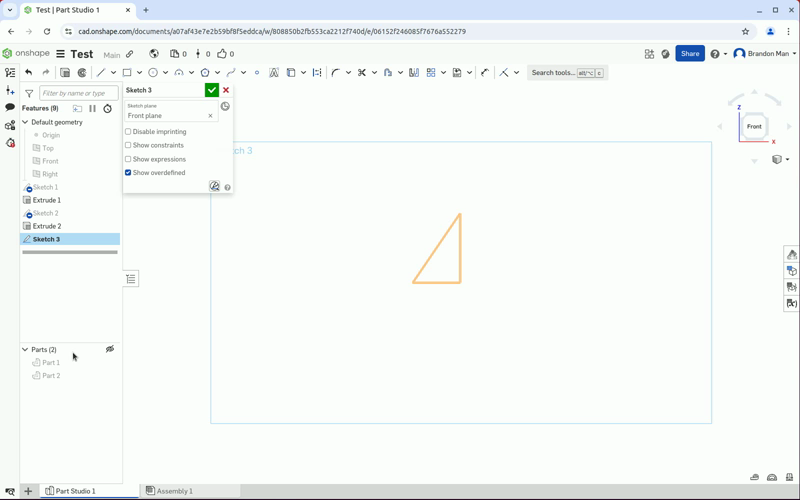
key(l)
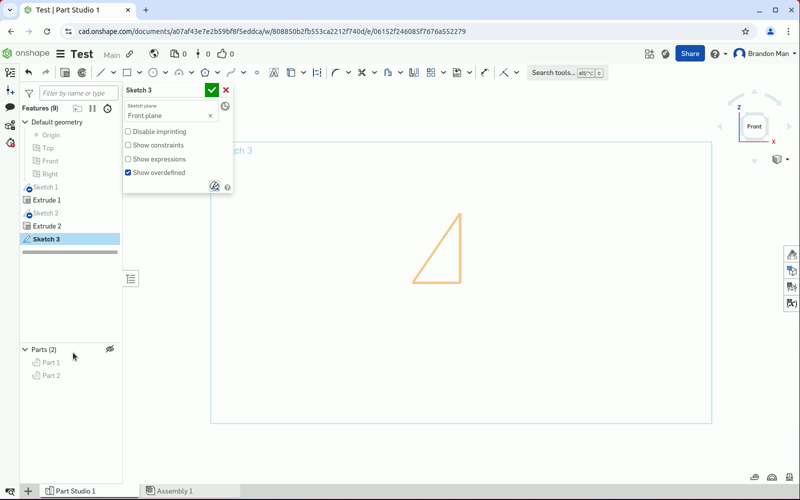
key_down(shift)
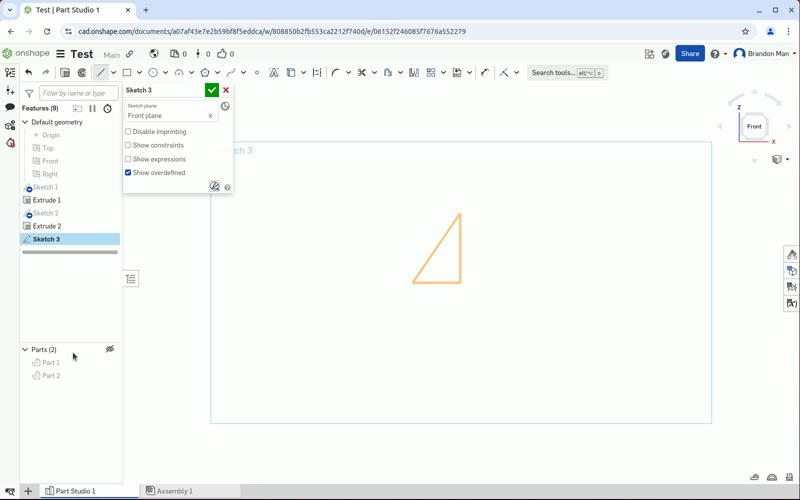
mouse_move(460, 282)
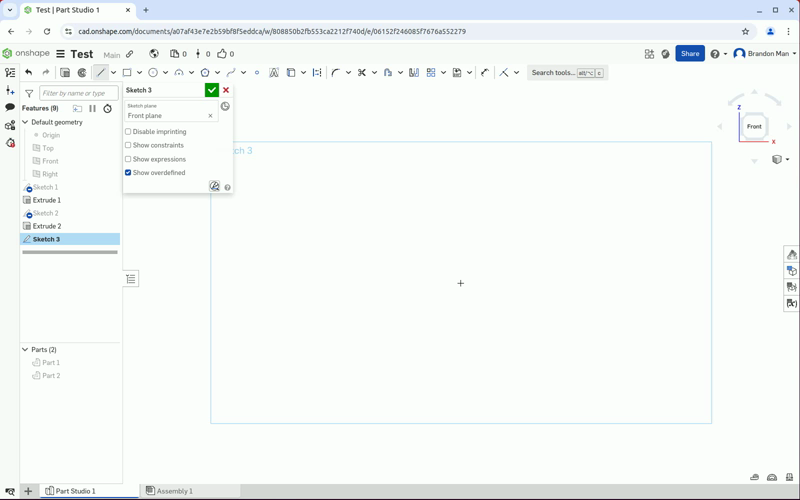
click(460, 282)
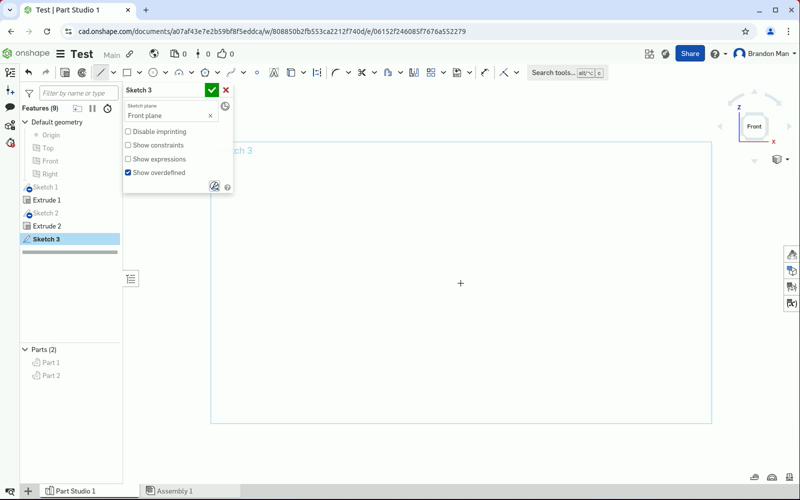
key_up(shift)
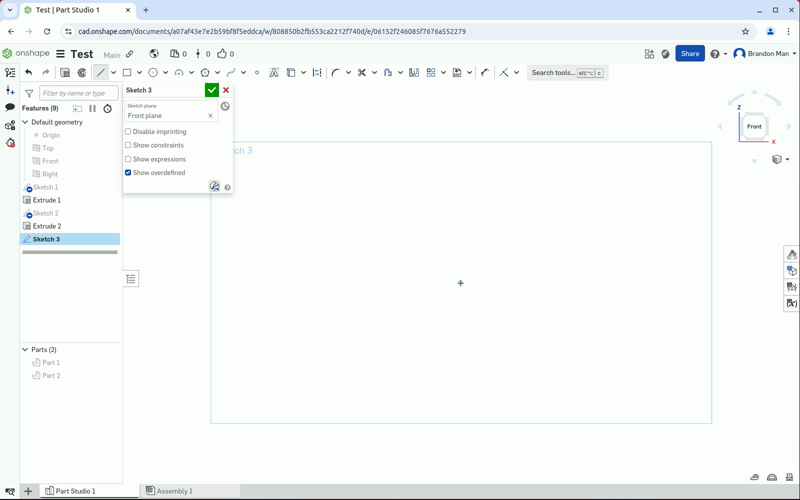
key_down(shift)
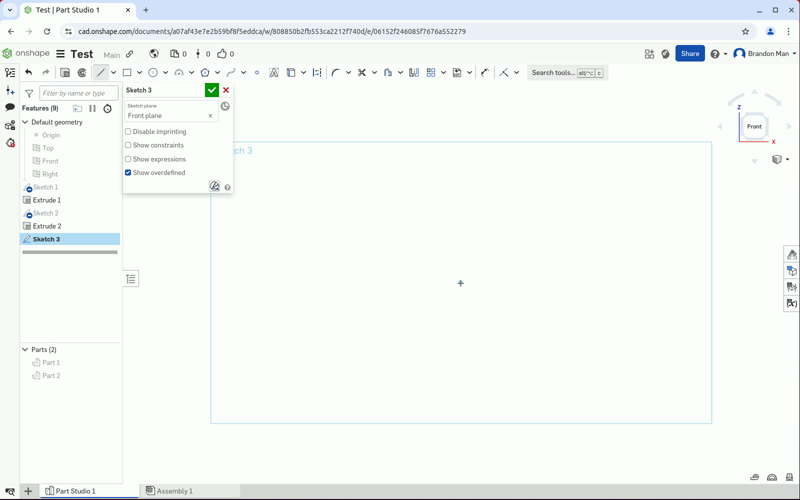
mouse_move(490, 282)
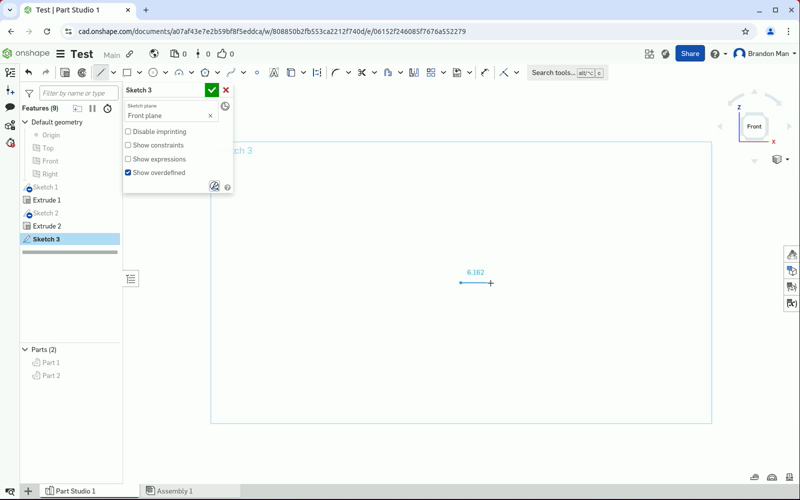
mouse_move(508, 282)
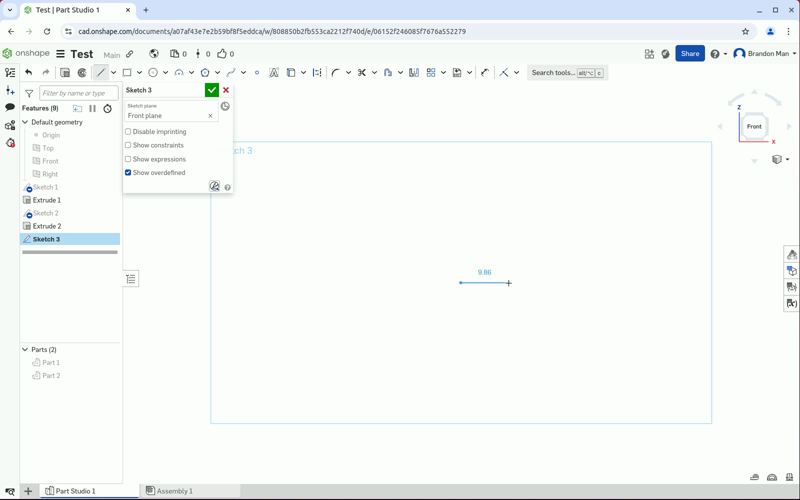
click(508, 282)
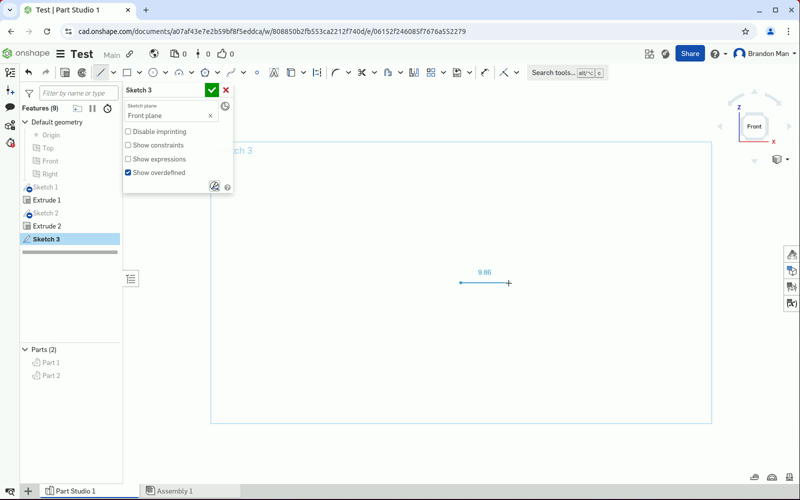
key_up(shift)
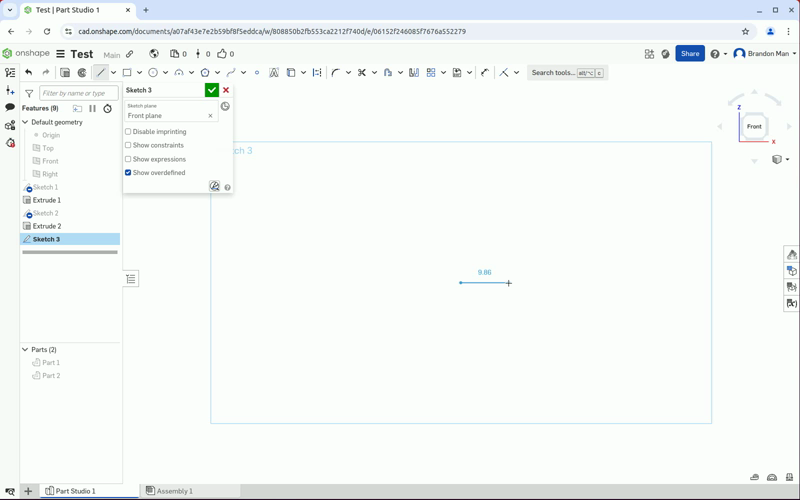
key_down(shift)
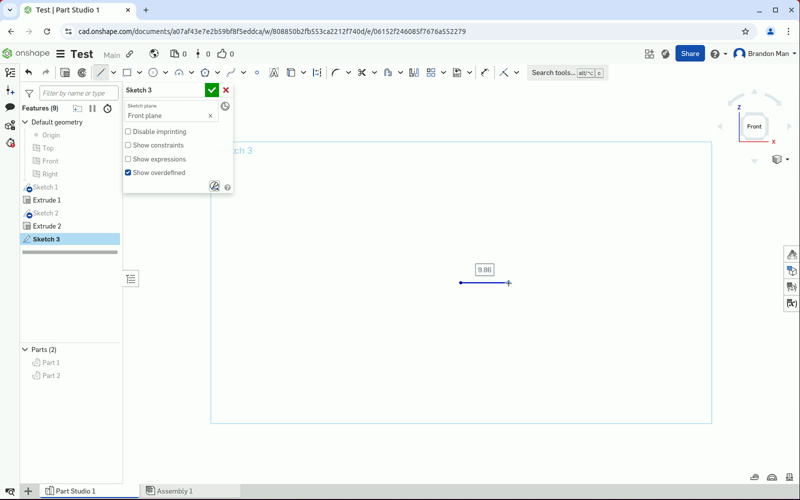
mouse_move(460, 213)
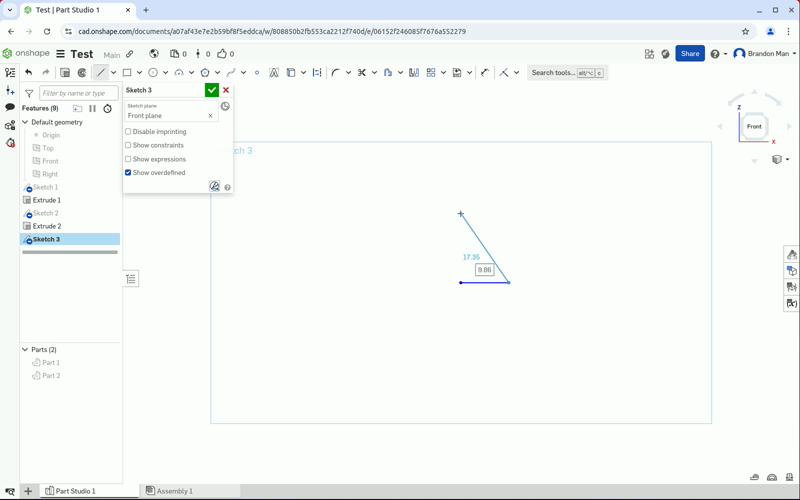
click(460, 213)
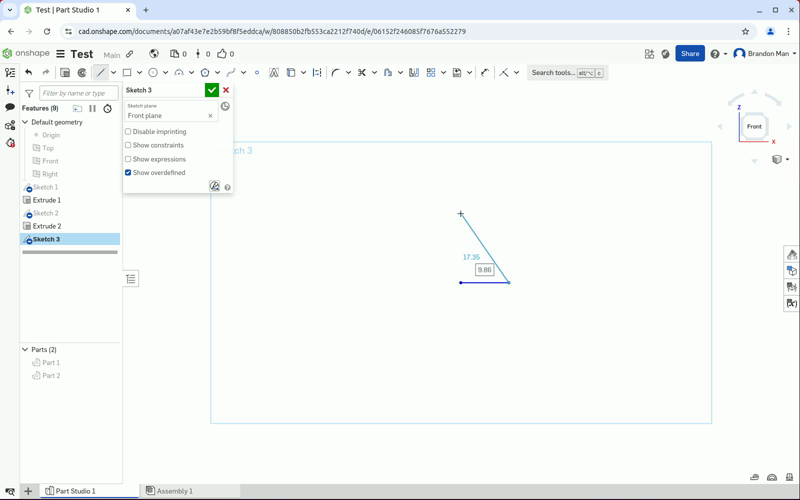
key_up(shift)
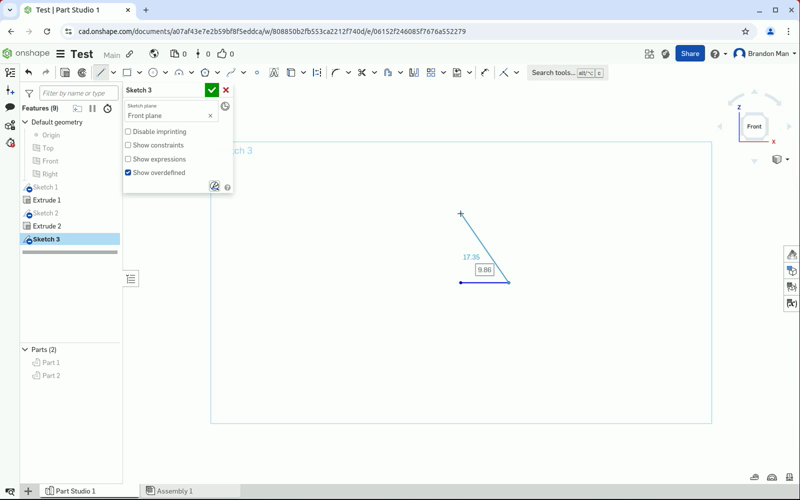
key_down(shift)
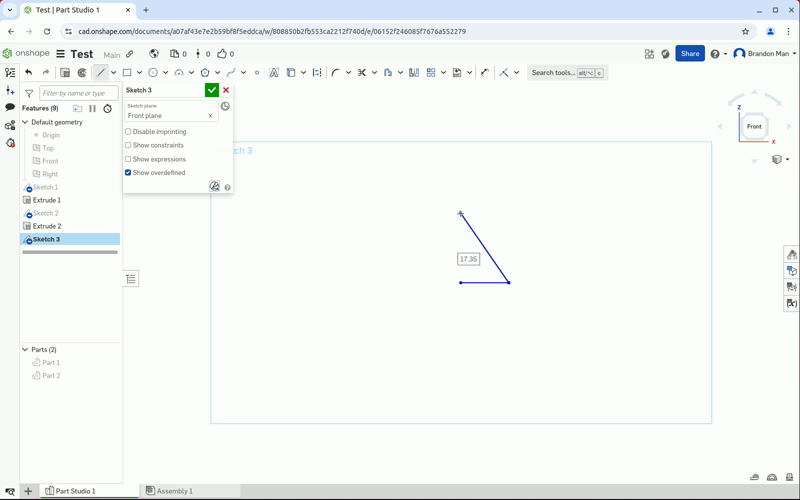
mouse_move(460, 282)
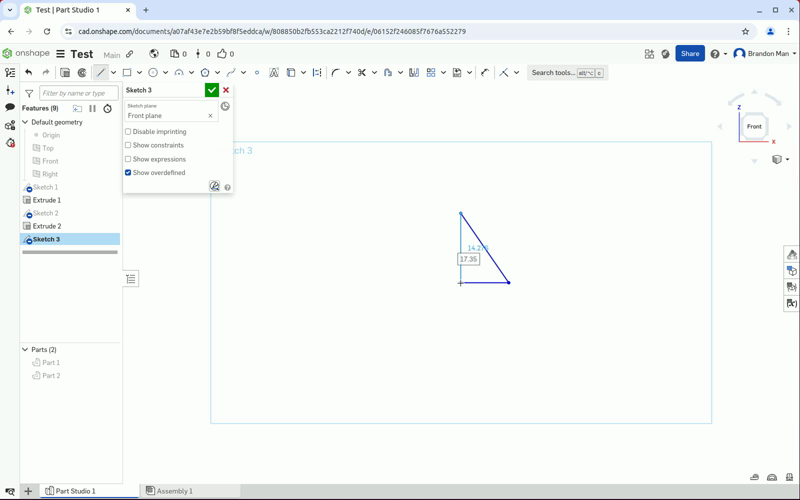
key_up(shift)
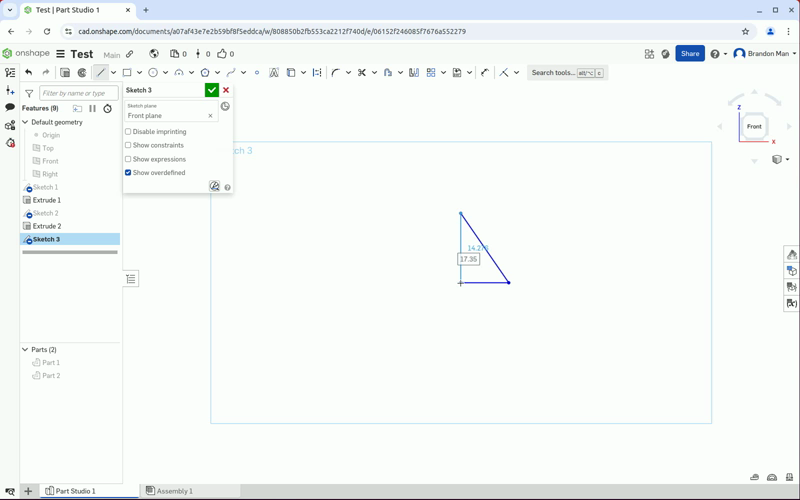
click(460, 282)
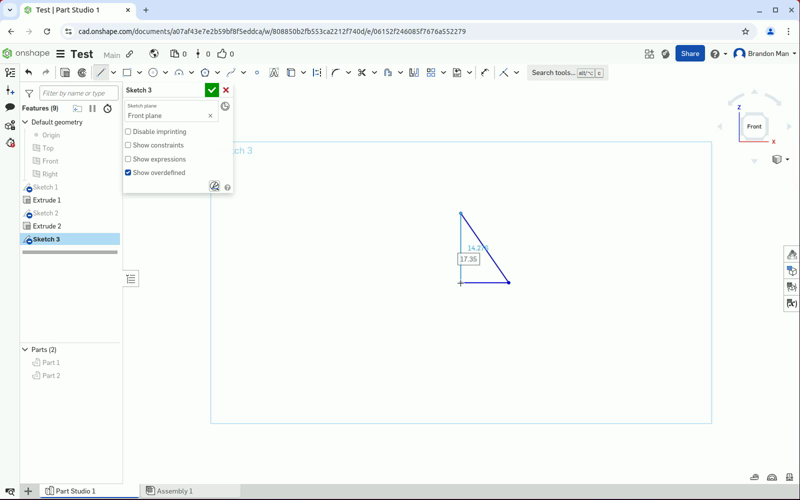
key(esc)
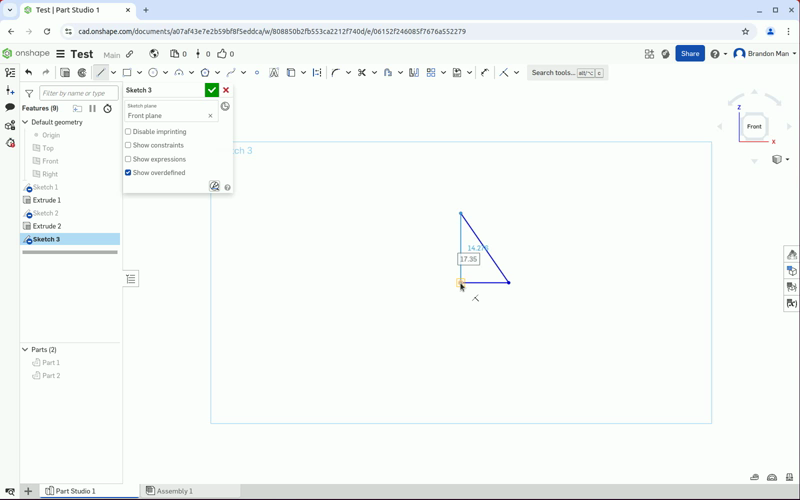
mouse_move(467, 235)
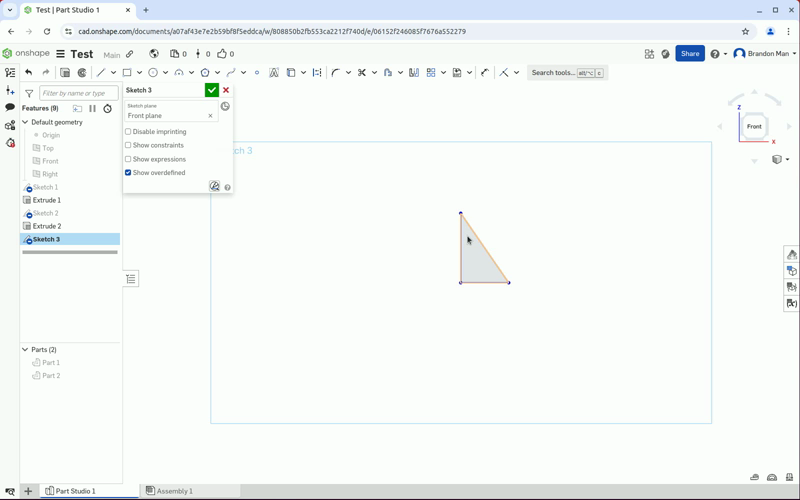
scroll(6)
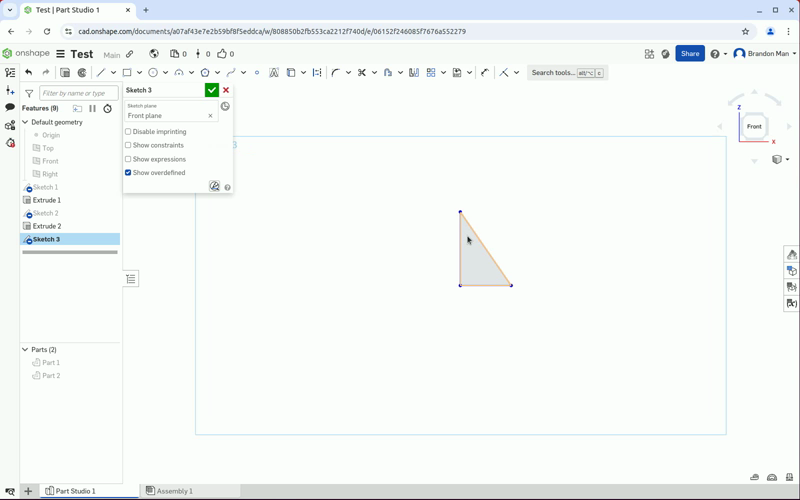
scroll(6)
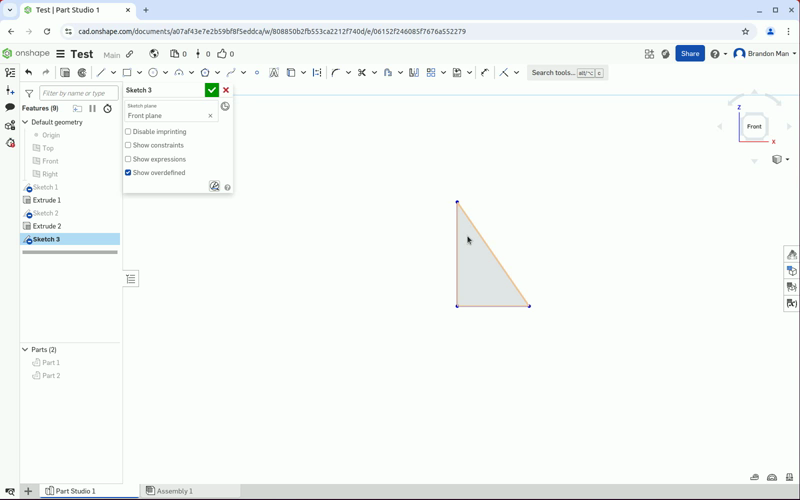
scroll(6)
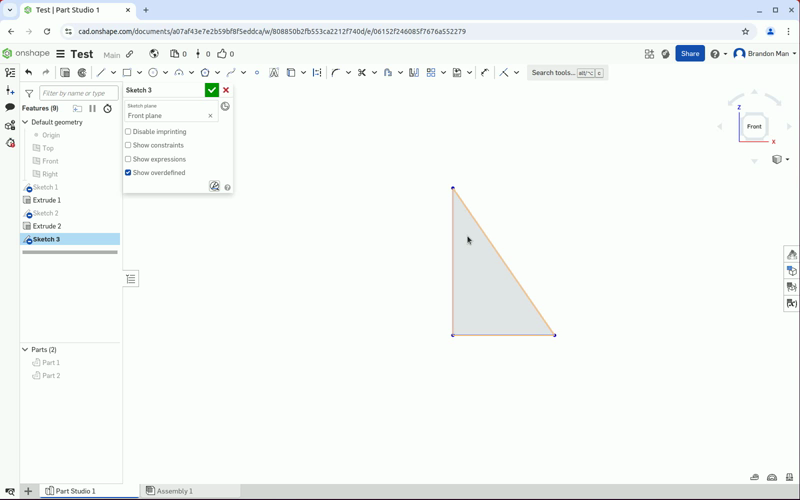
scroll(6)
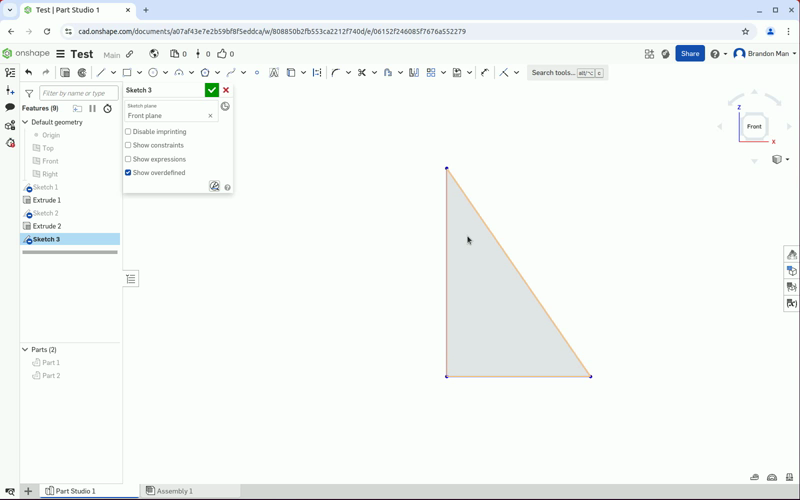
scroll(6)
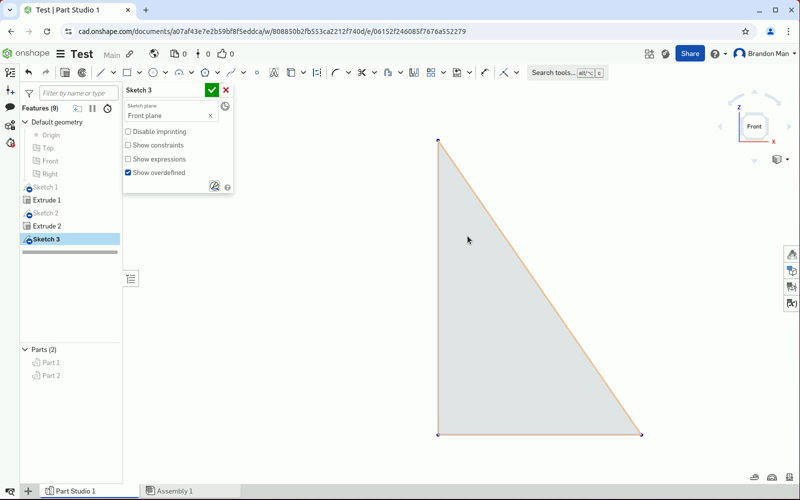
scroll(6)
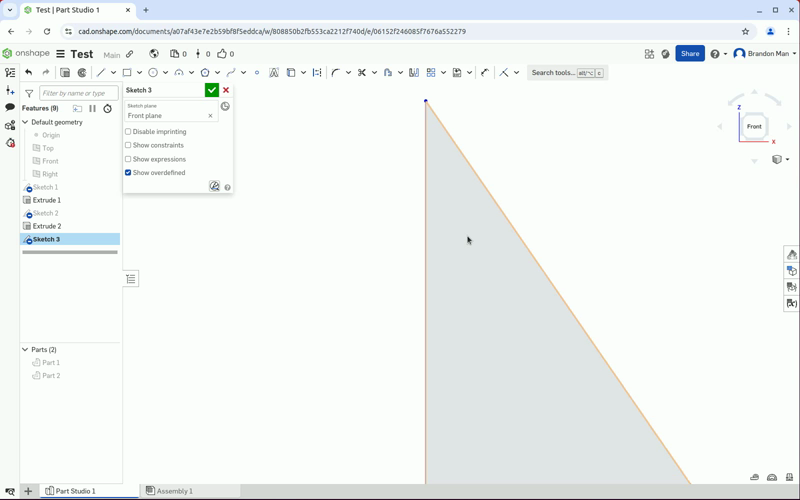
scroll(6)
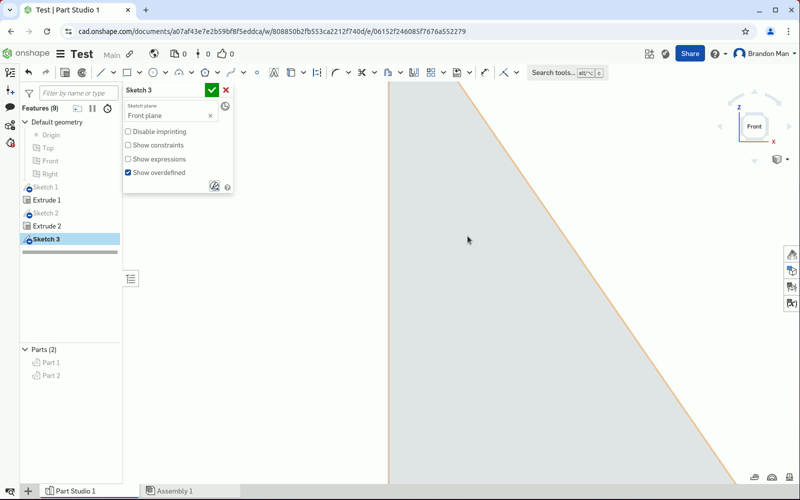
click(467, 235)
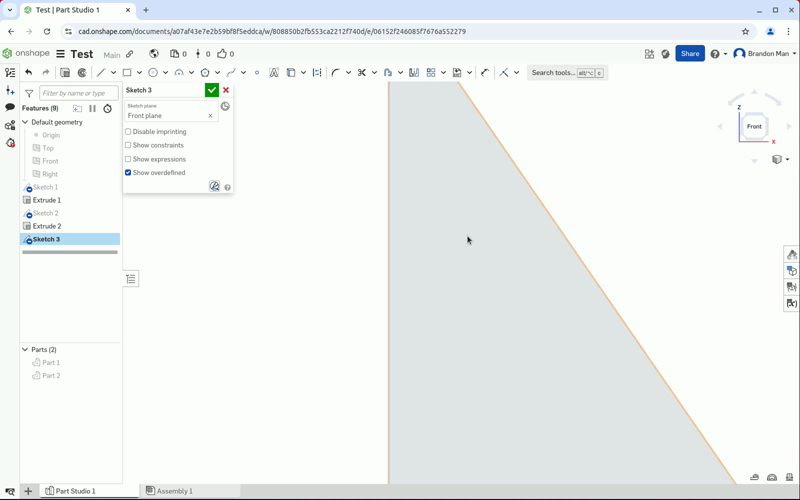
scroll(-6)
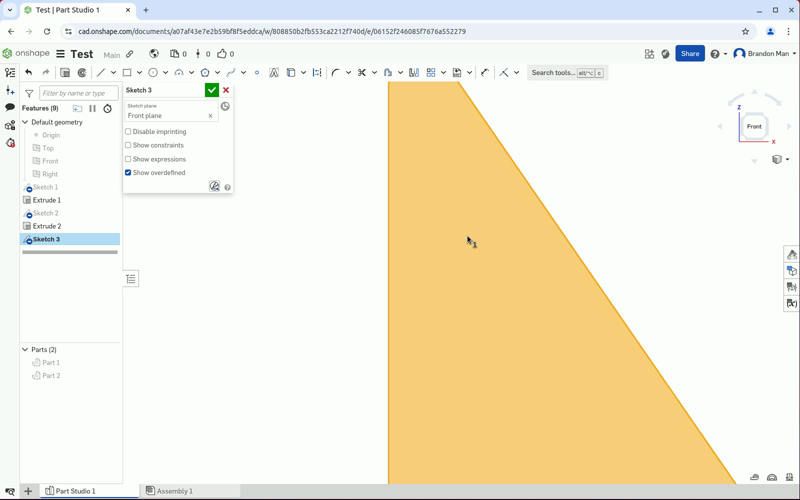
scroll(-6)
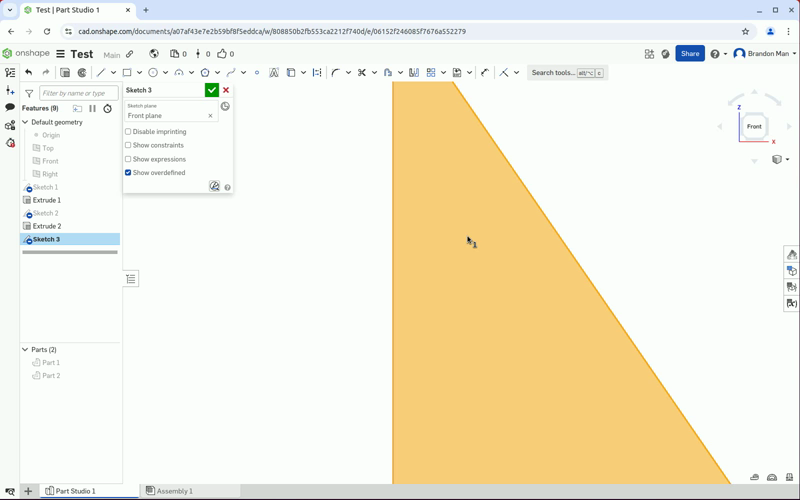
scroll(-6)
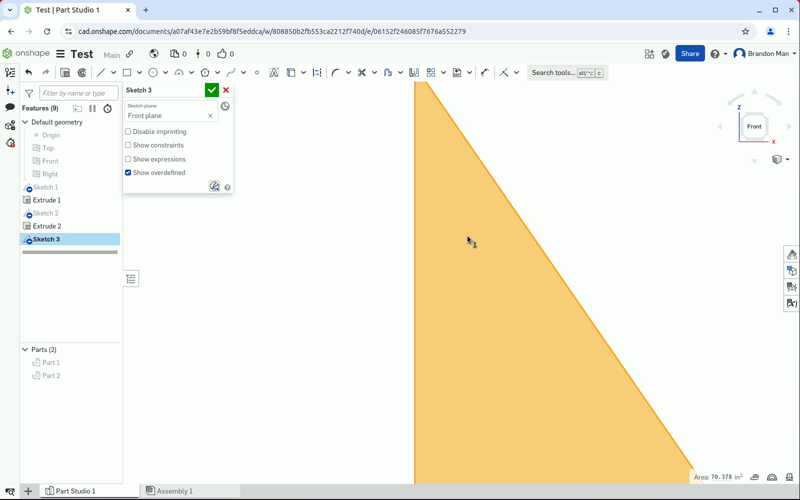
scroll(-6)
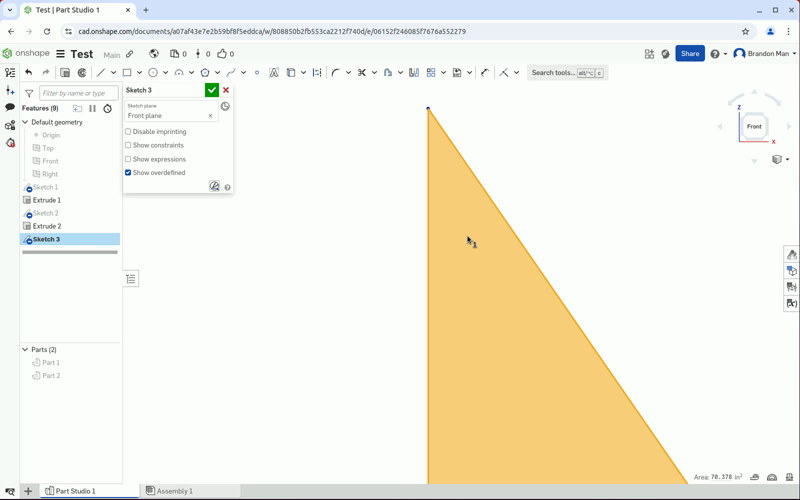
scroll(-6)
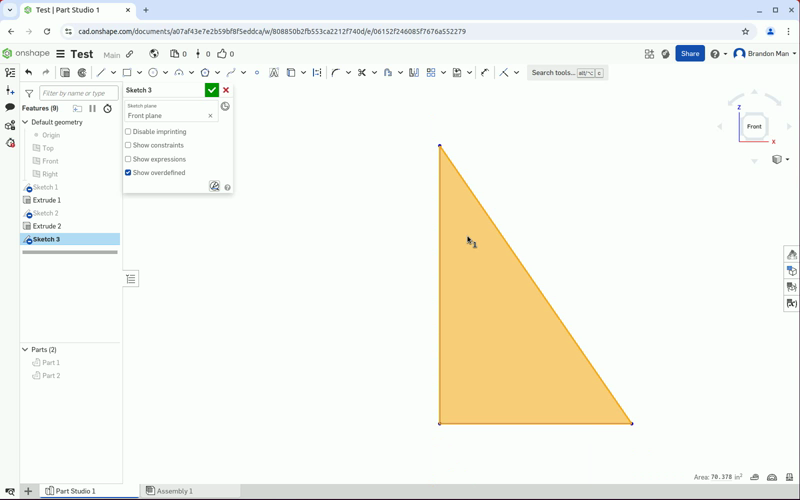
scroll(-6)
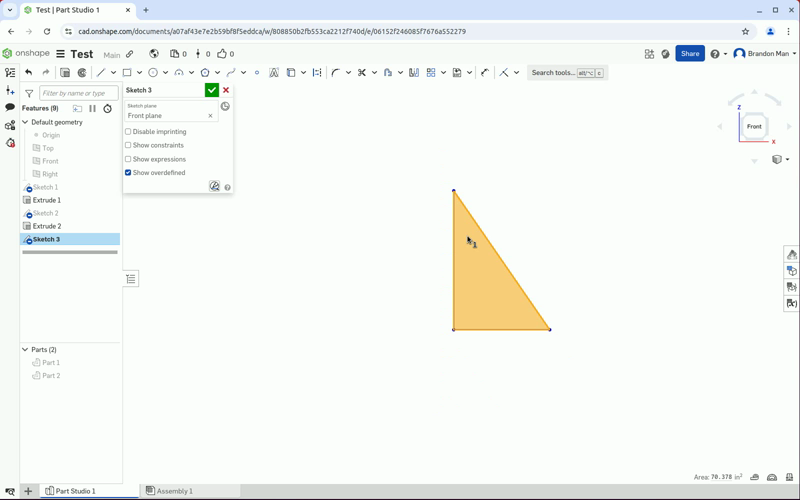
scroll(-6)
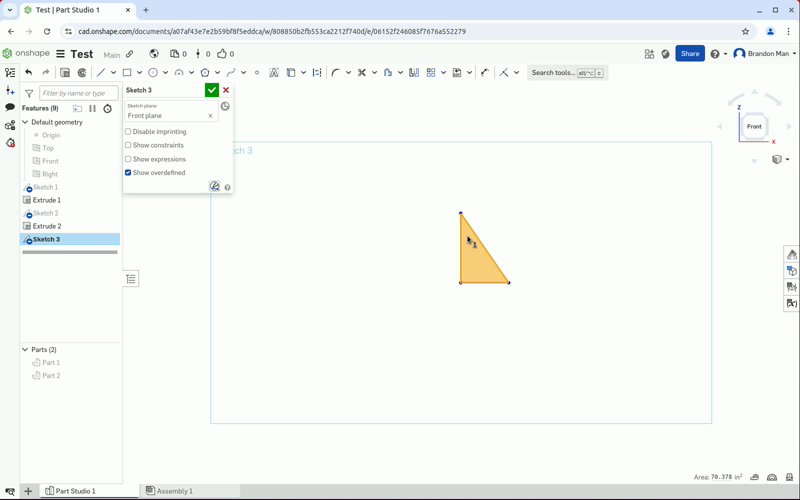
mouse_move(73, 352)
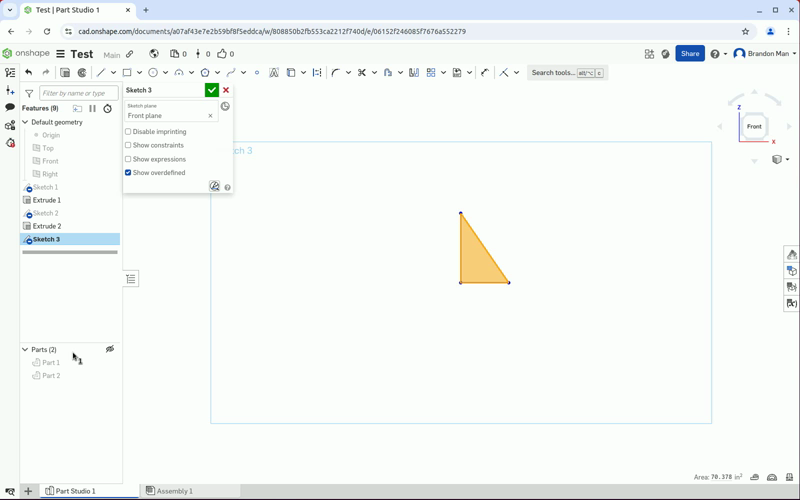
key(shift+y)
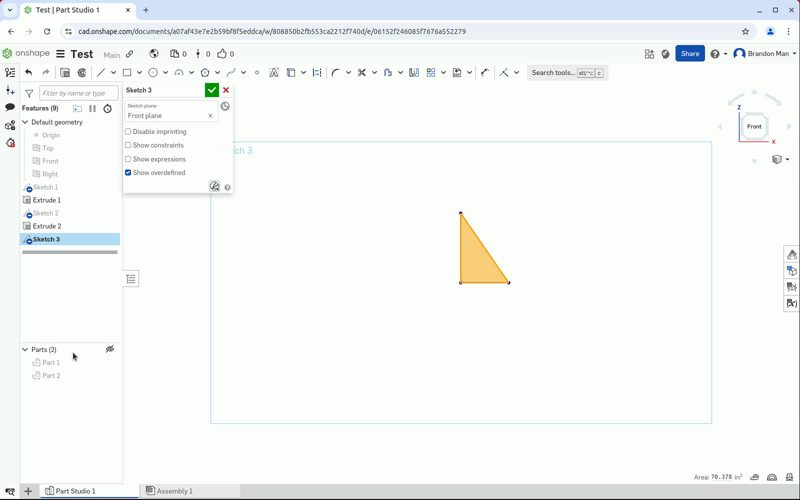
key(shift+e)
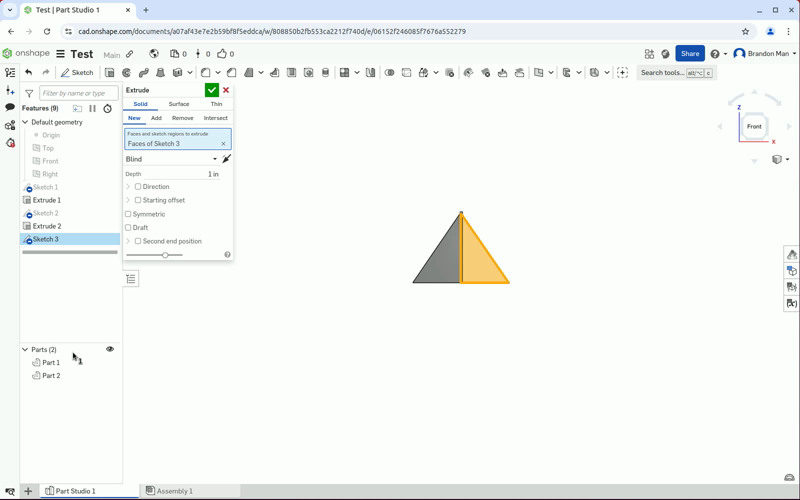
mouse_move(143, 106)
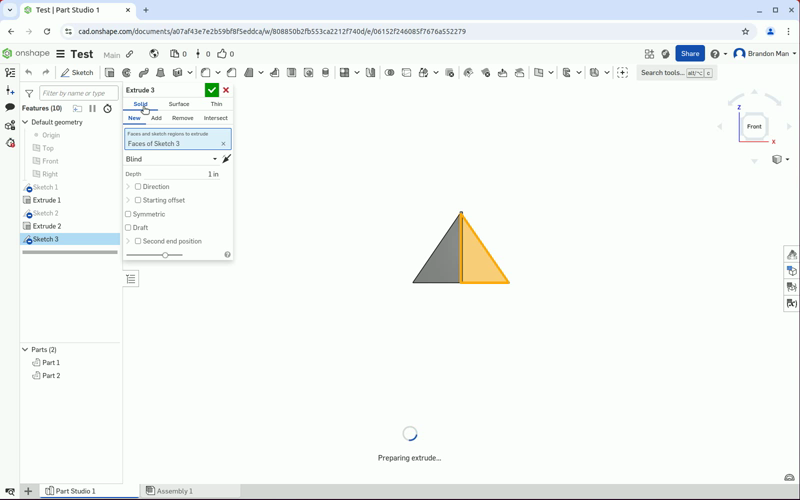
click(143, 106)
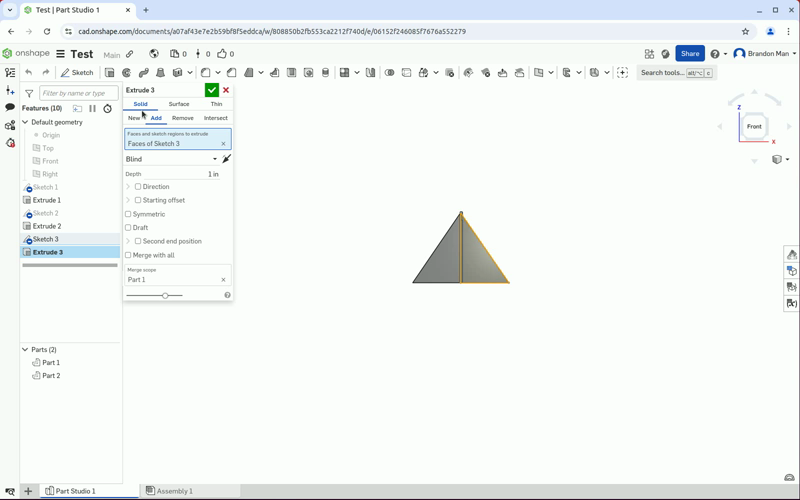
mouse_move(137, 120)
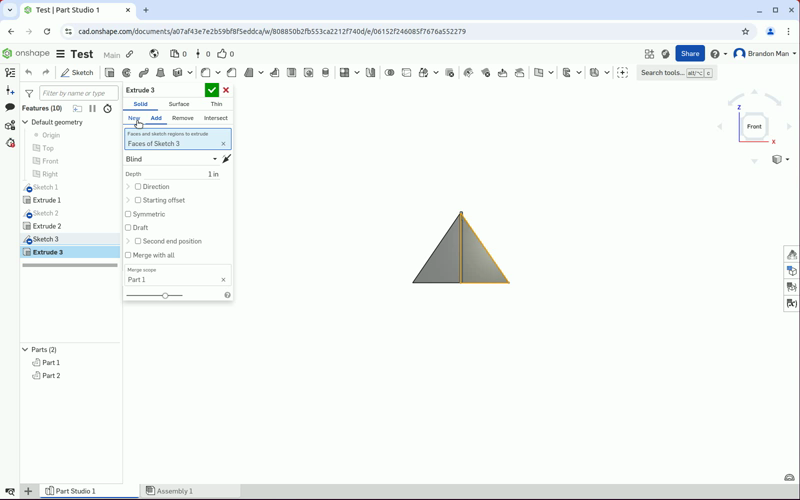
click(137, 120)
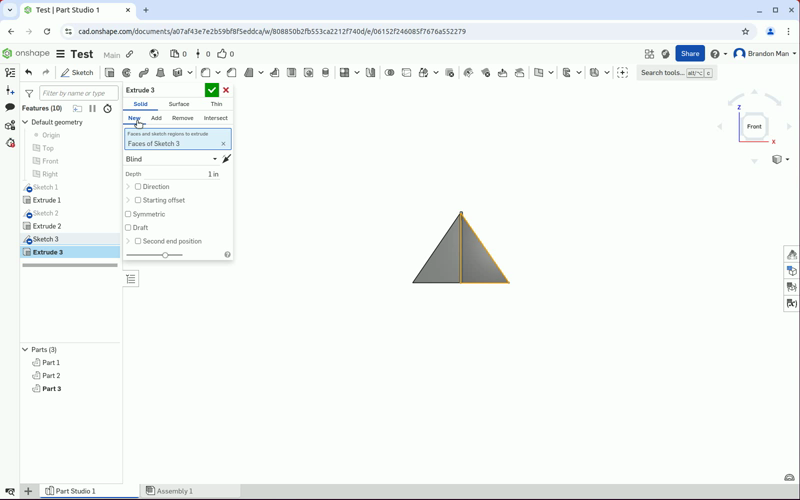
key(tab, 4)
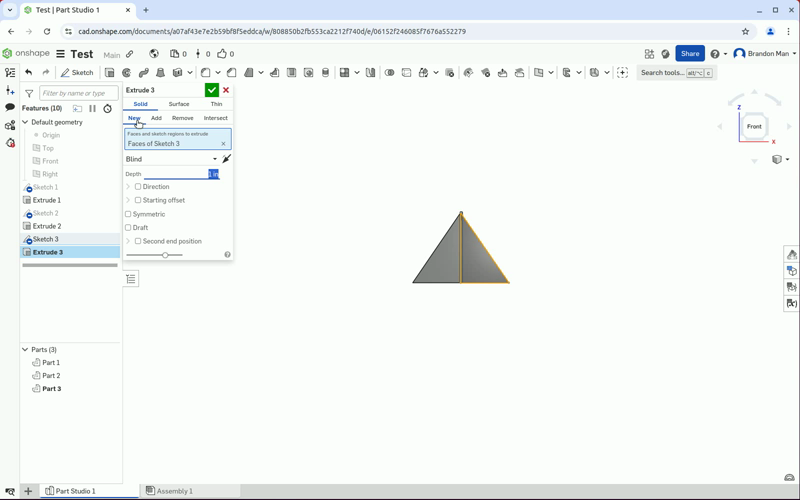
text(-0.482)
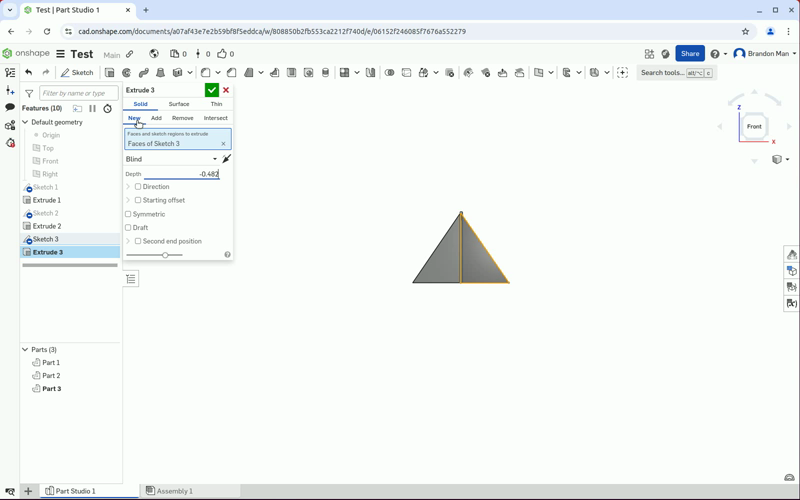
key(tab, 3)
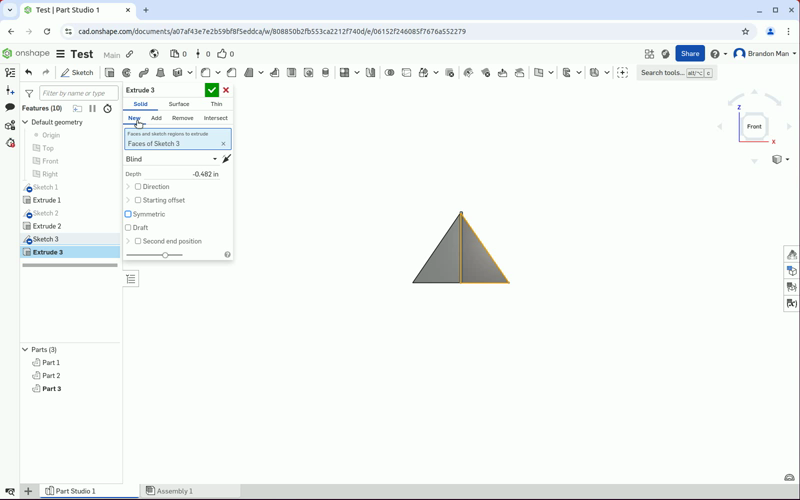
key(space)
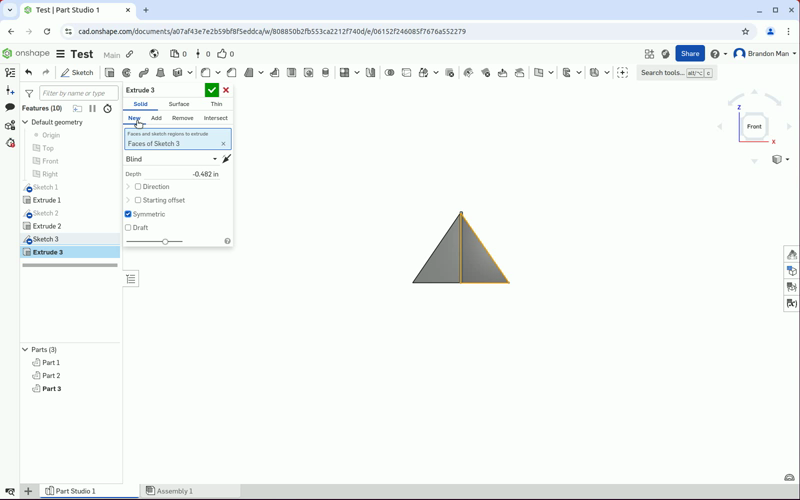
key(enter)
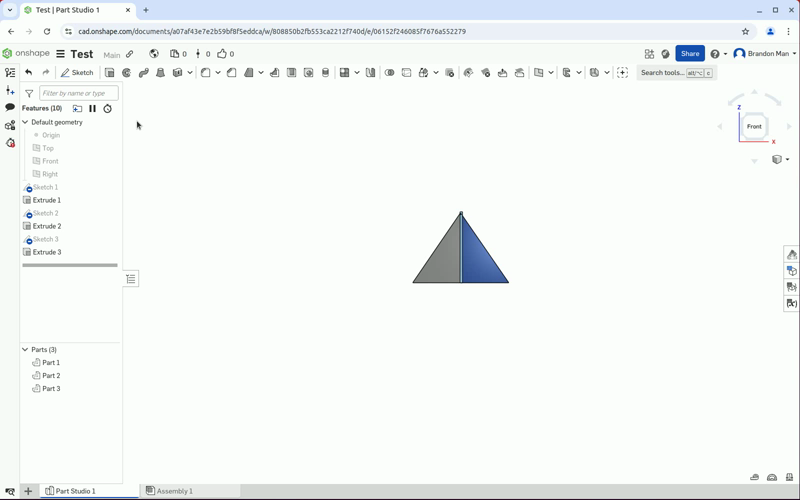
key(shift+h)
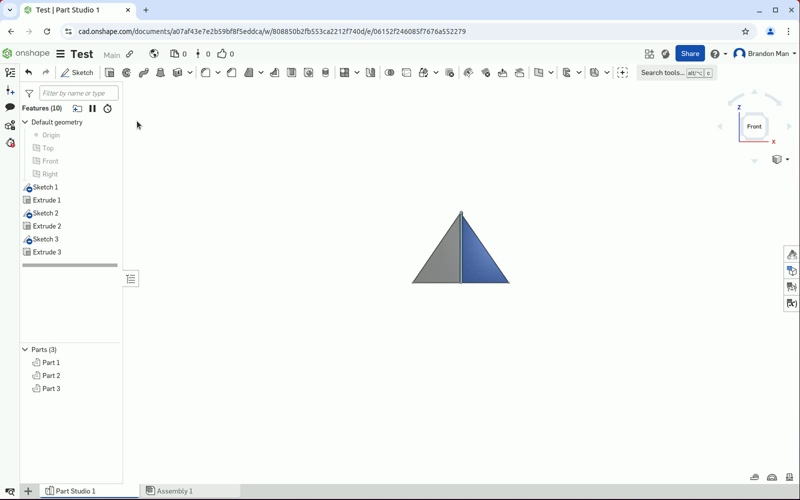
key(shift+h)
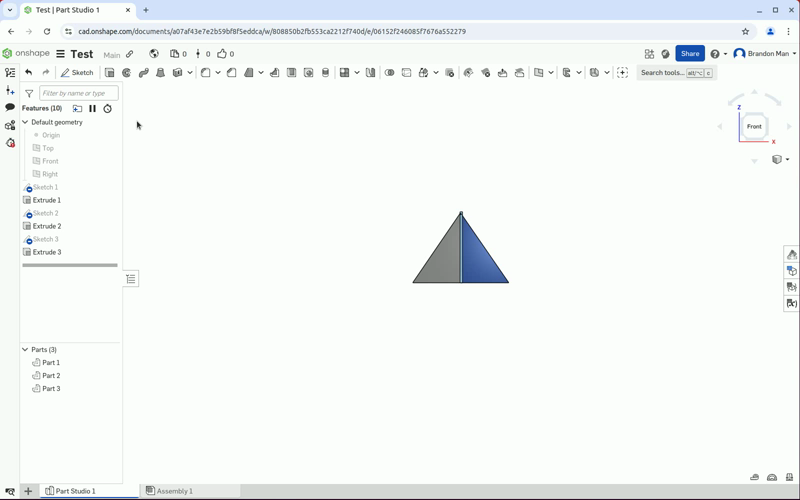
mouse_move(73, 189)
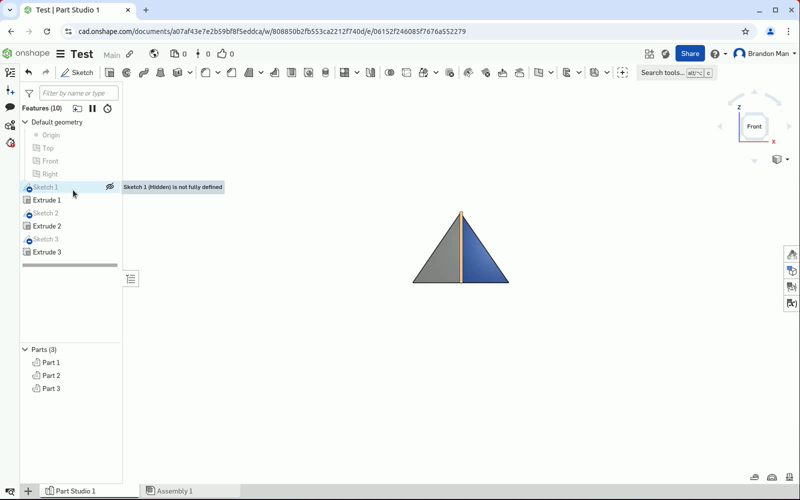
click(73, 189)
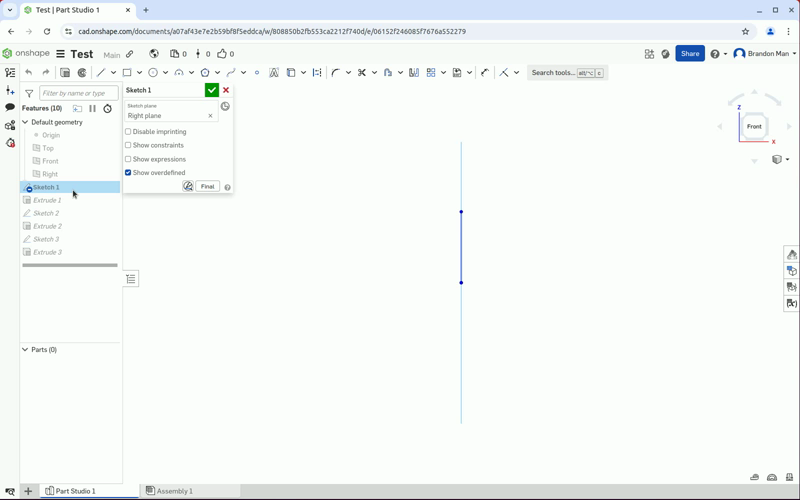
mouse_move(229, 92)
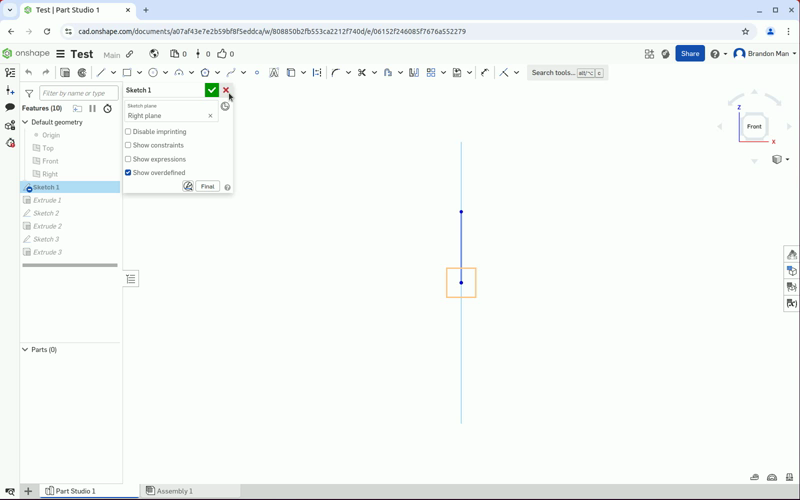
click(229, 92)
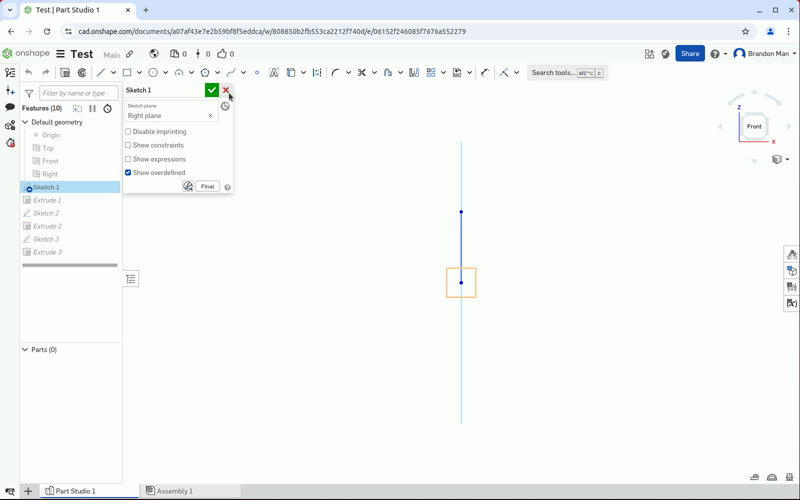
key(shift+s)
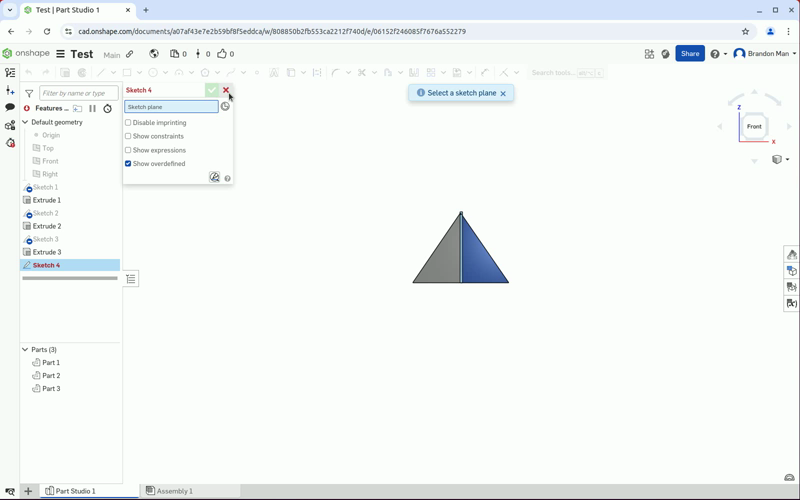
mouse_move(73, 163)
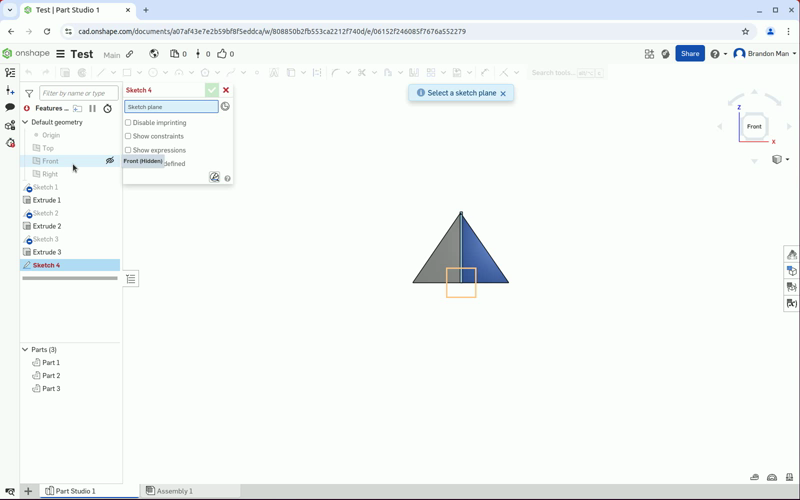
click(73, 163)
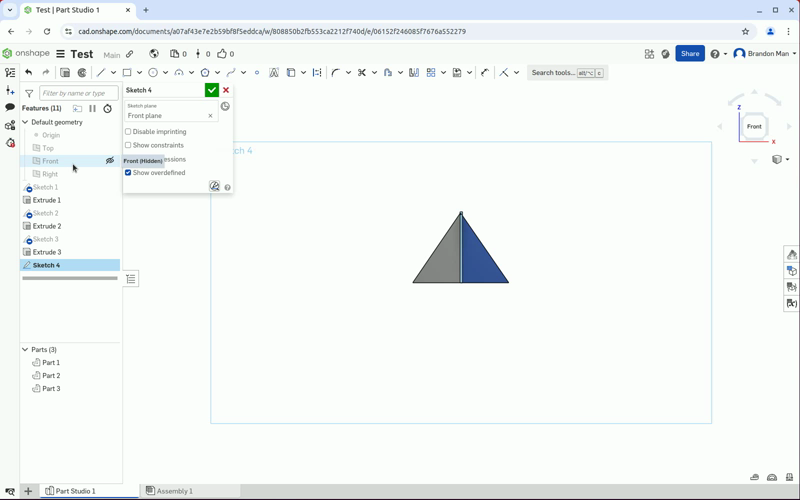
mouse_move(73, 352)
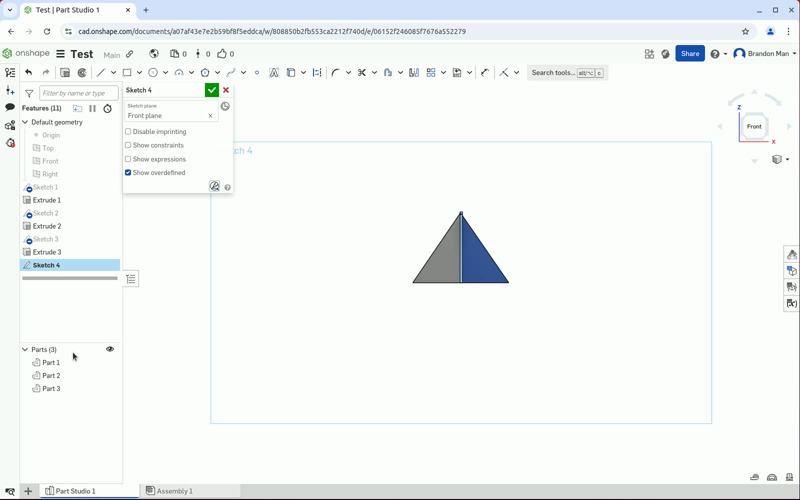
key(y)
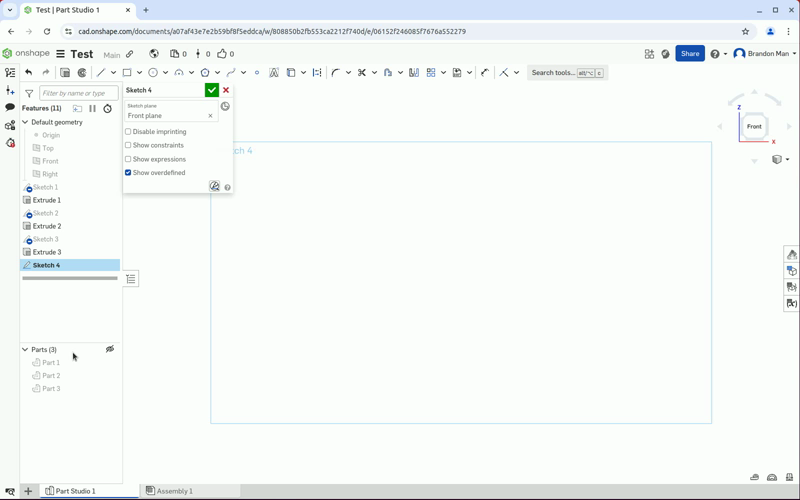
key(l)
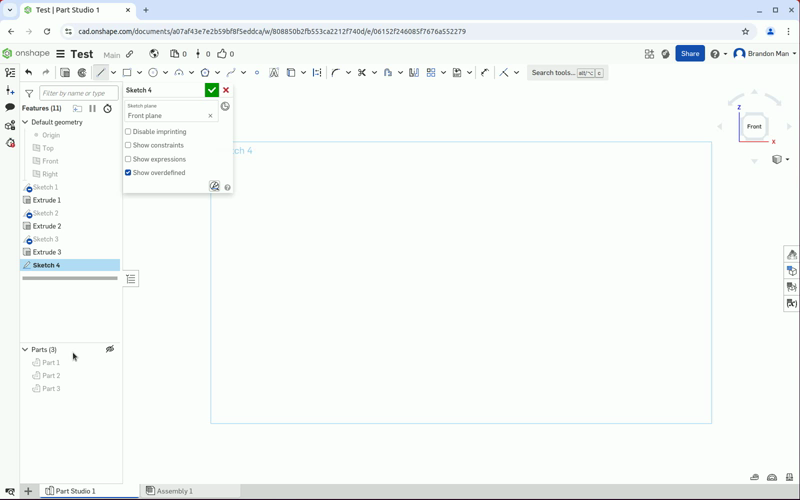
key_down(shift)
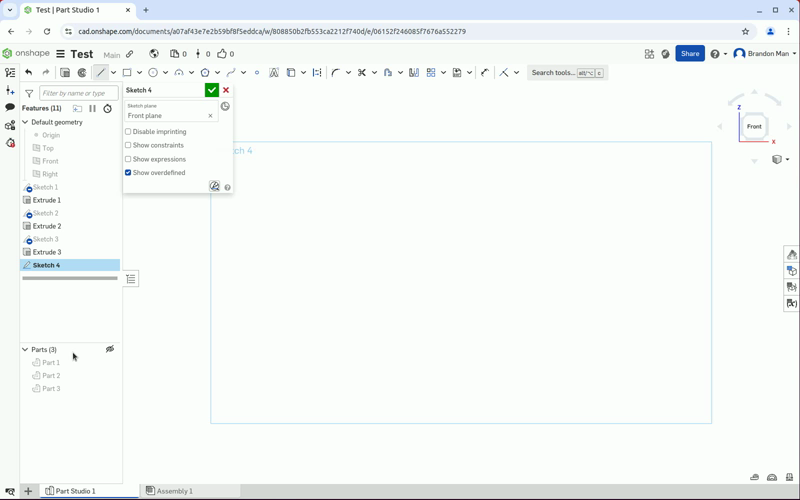
mouse_move(412, 282)
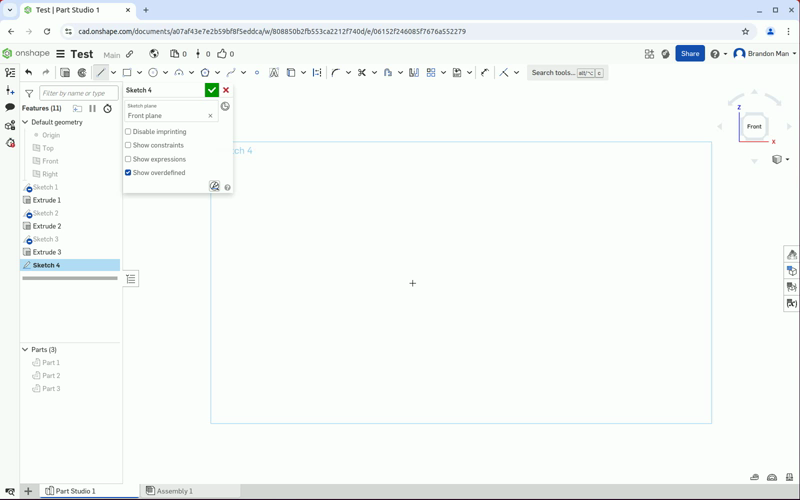
click(412, 282)
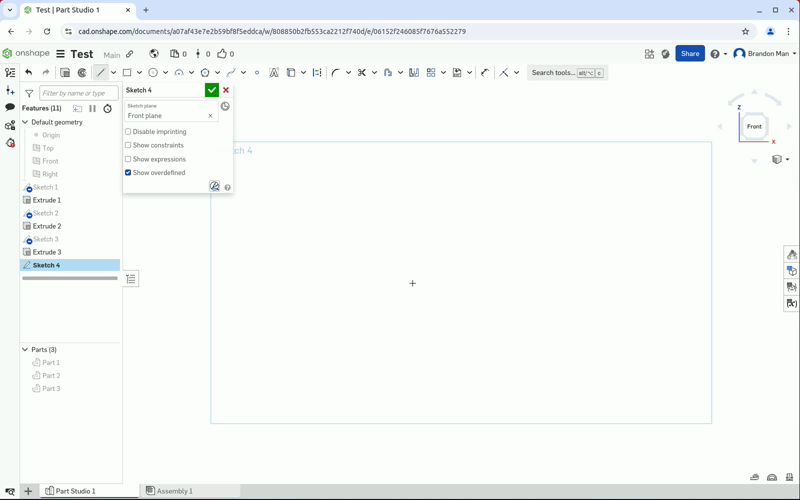
key_up(shift)
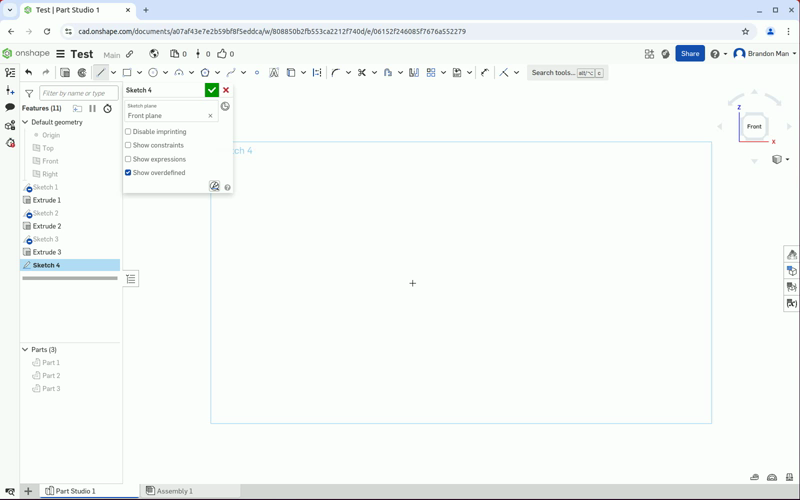
key_down(shift)
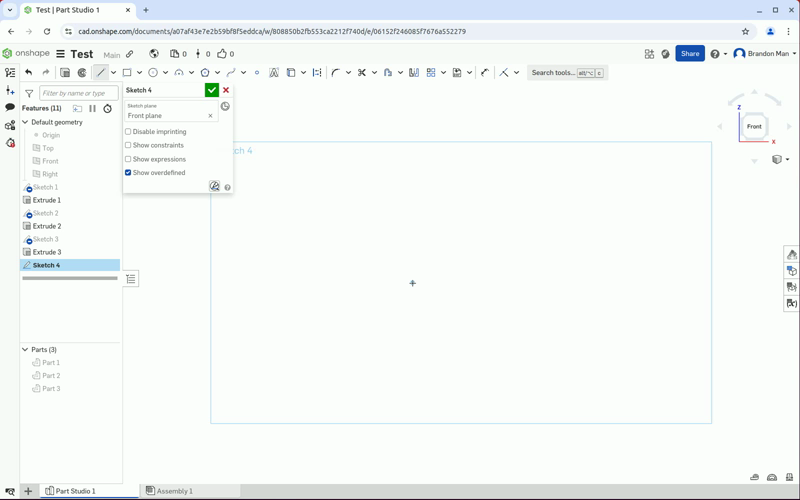
mouse_move(442, 282)
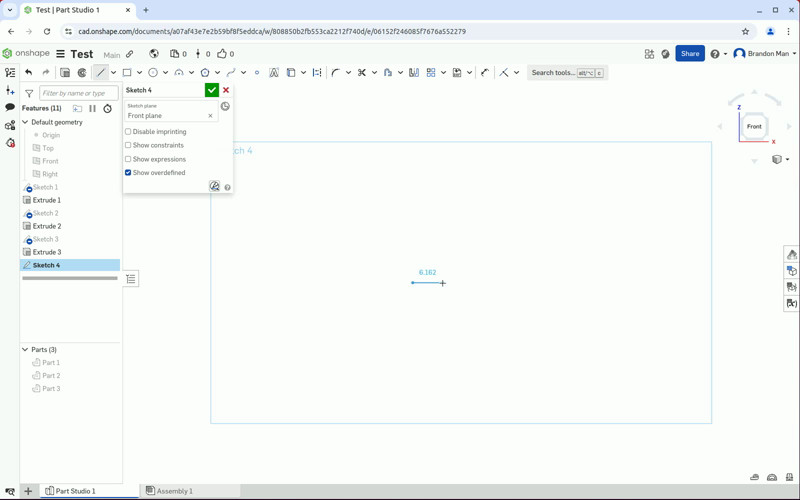
mouse_move(460, 282)
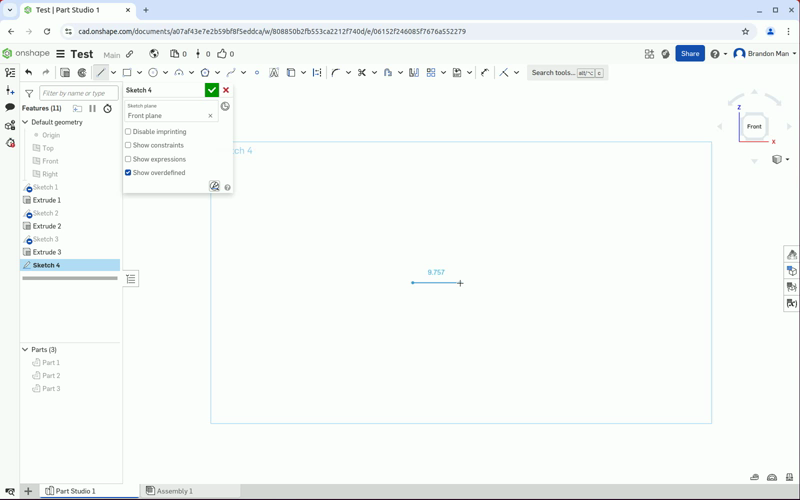
click(460, 282)
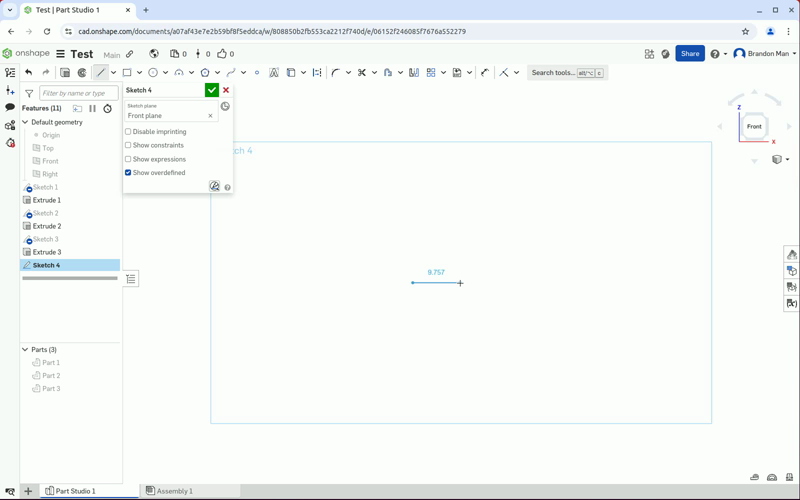
key_up(shift)
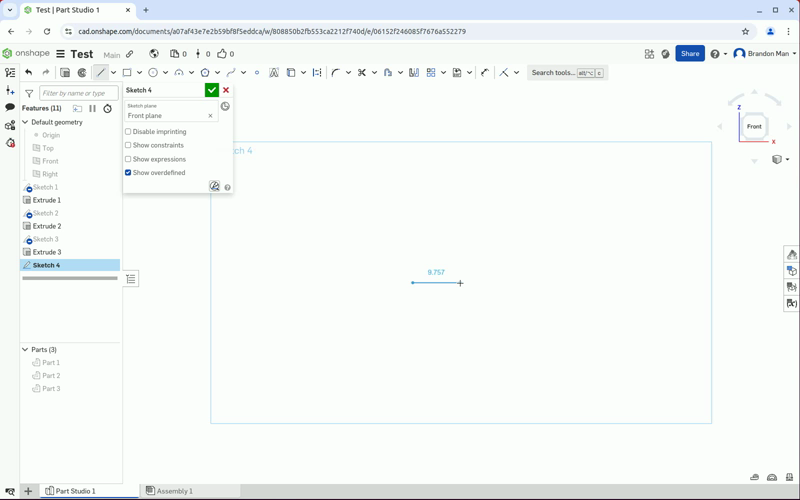
key_down(shift)
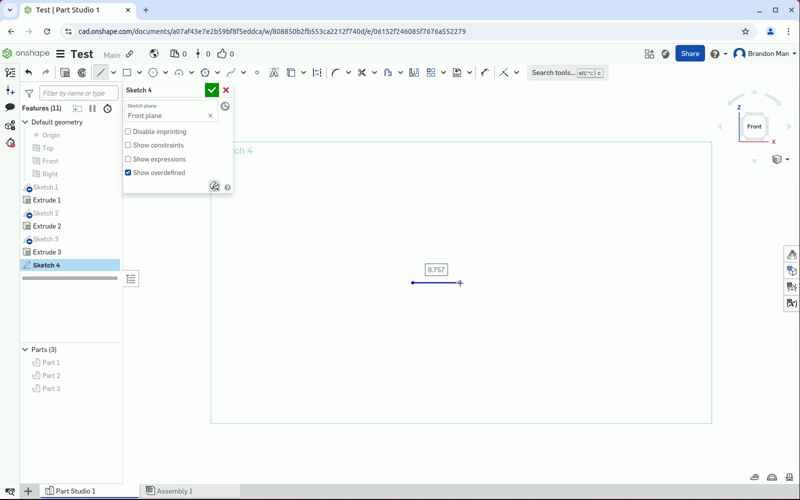
mouse_move(460, 213)
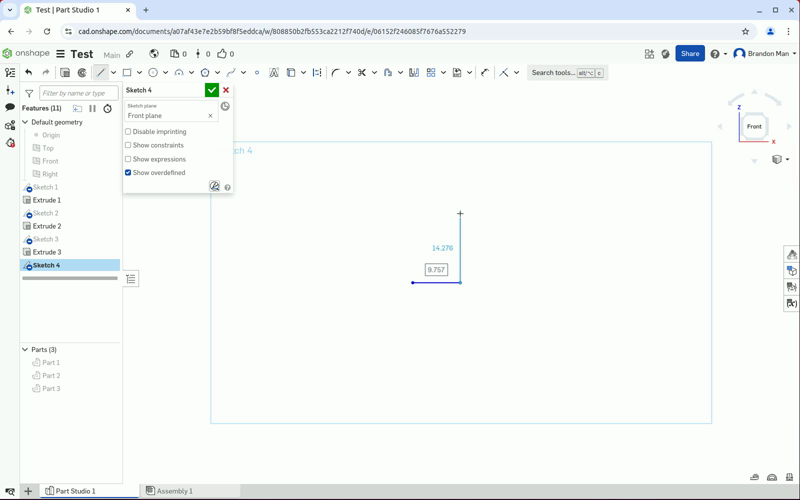
click(460, 213)
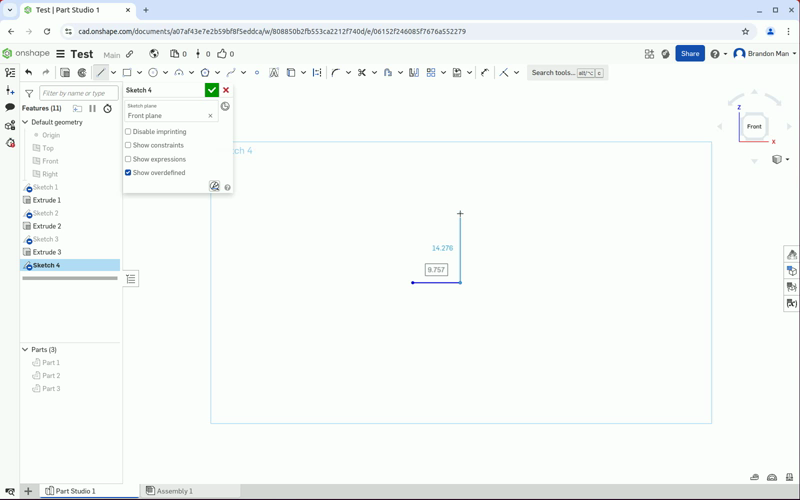
key_up(shift)
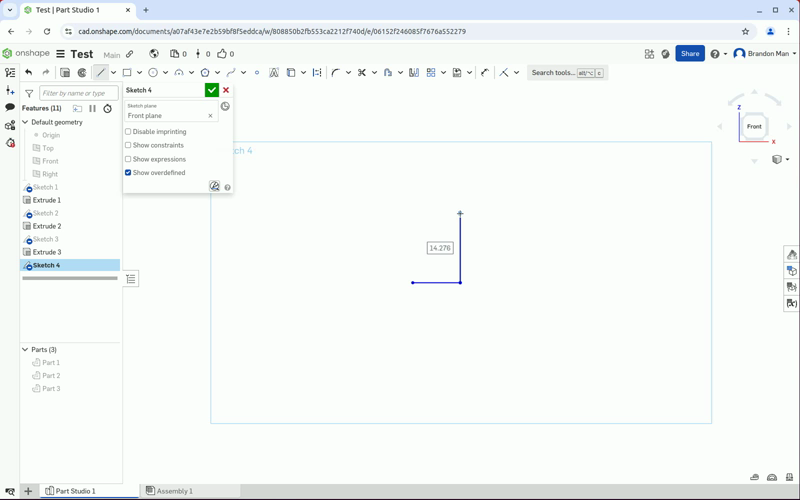
key_down(shift)
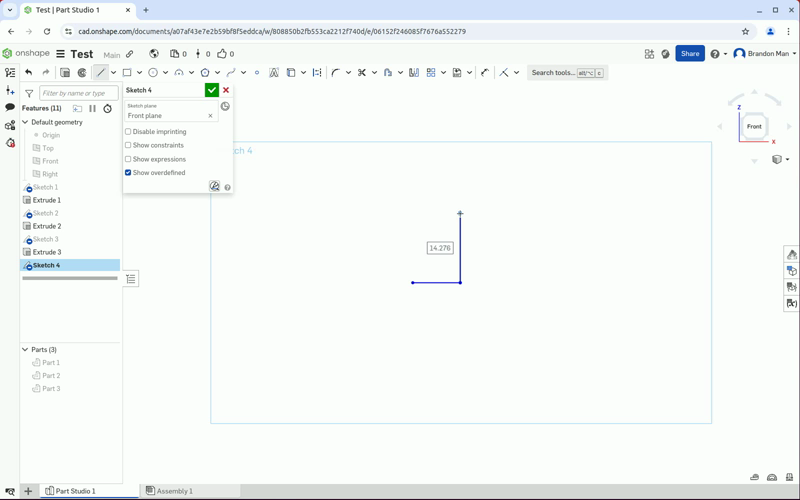
mouse_move(412, 282)
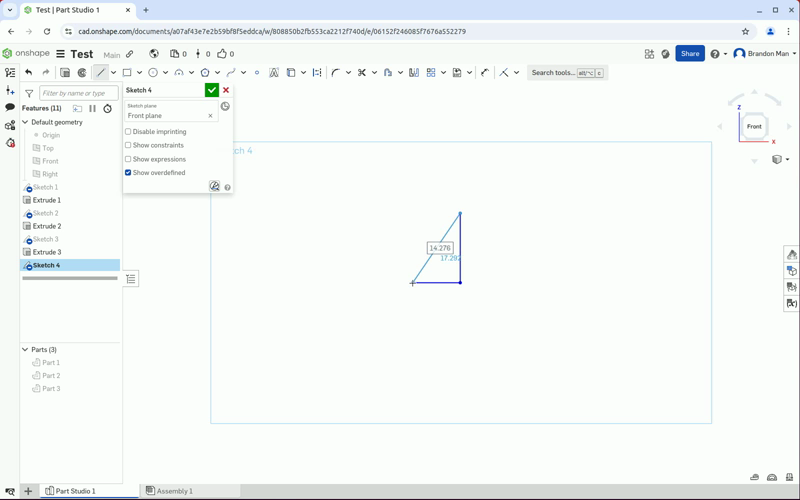
key_up(shift)
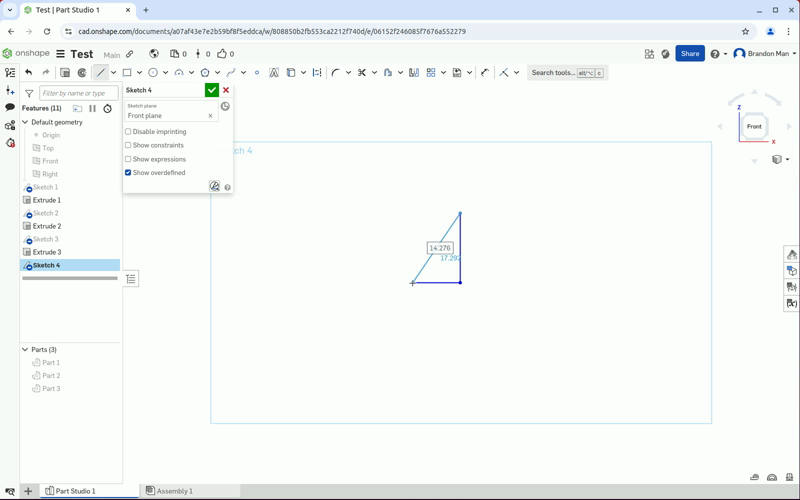
click(412, 282)
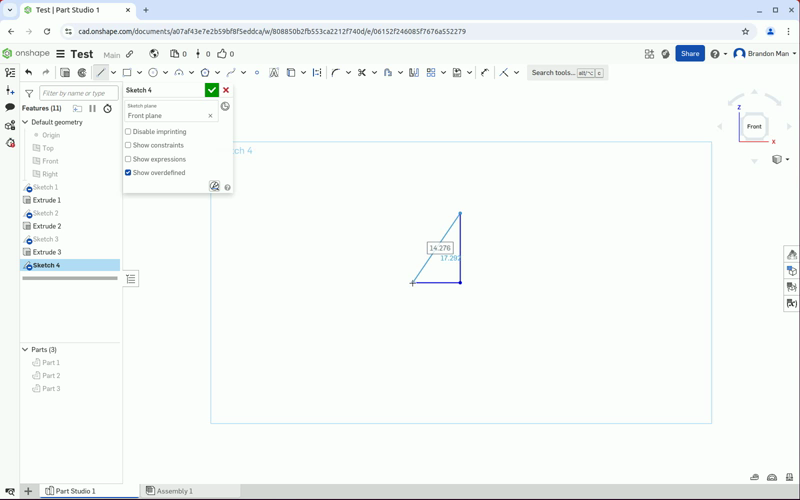
key(esc)
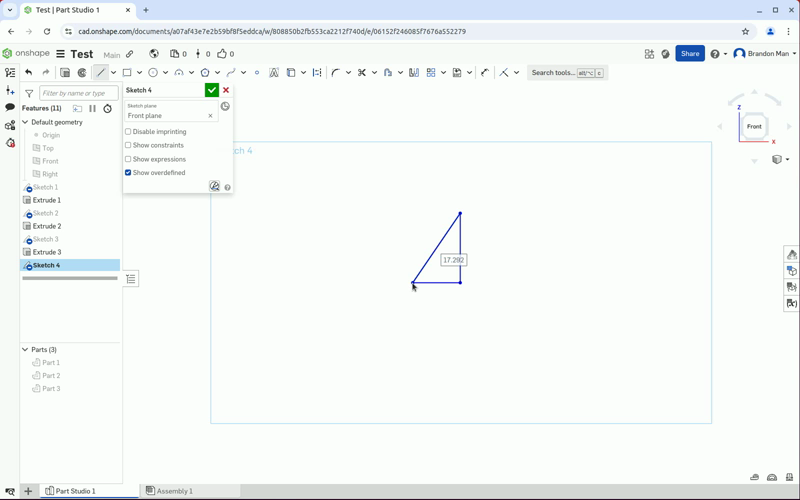
mouse_move(444, 276)
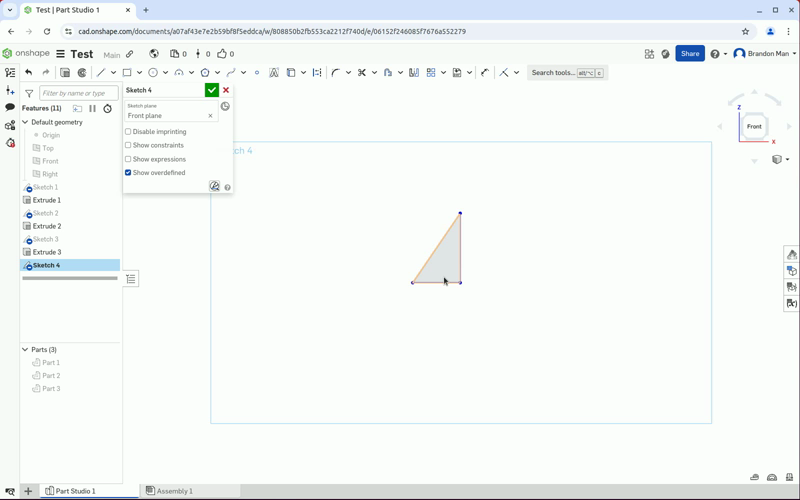
scroll(6)
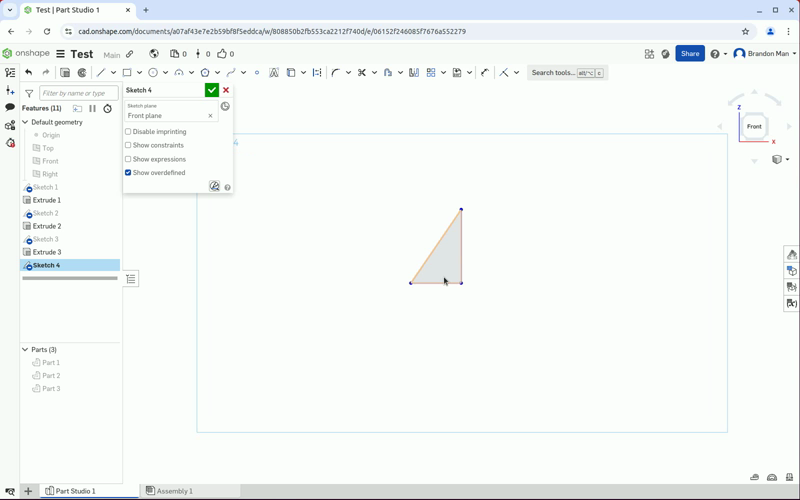
scroll(6)
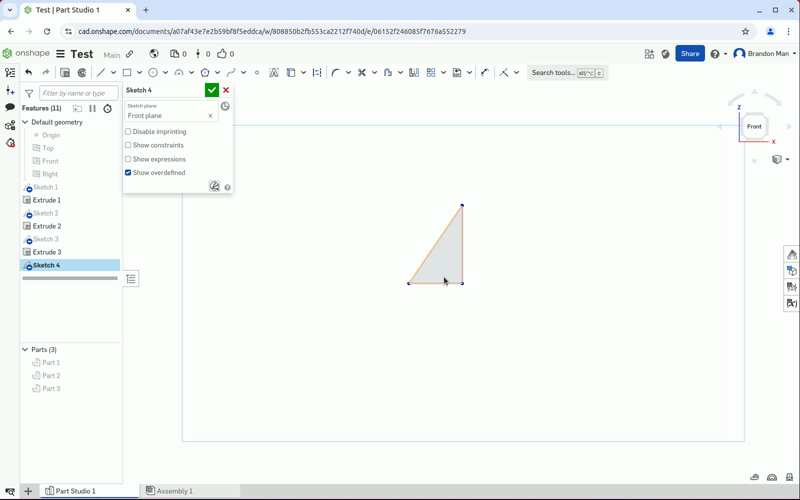
scroll(6)
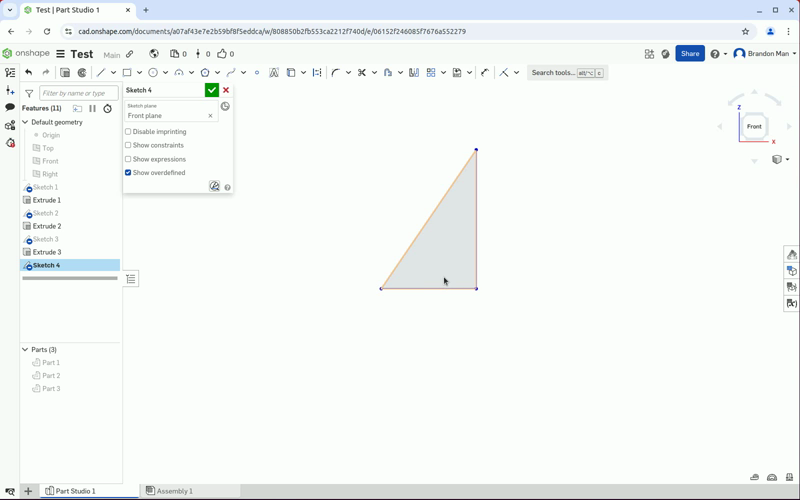
scroll(6)
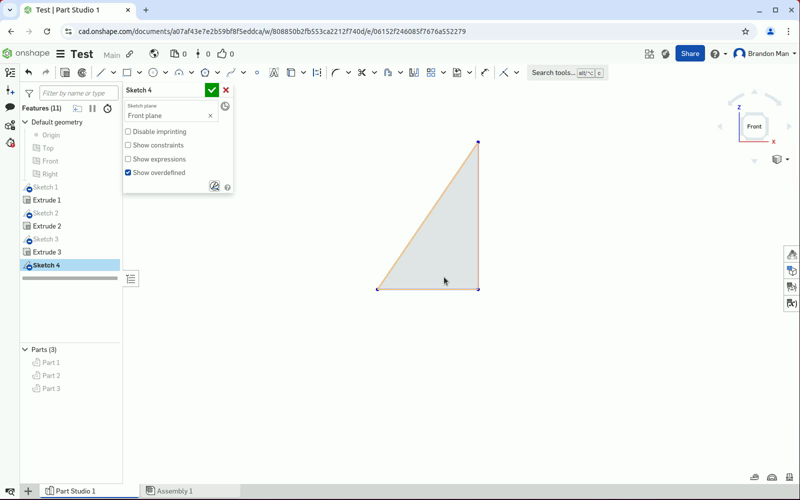
scroll(6)
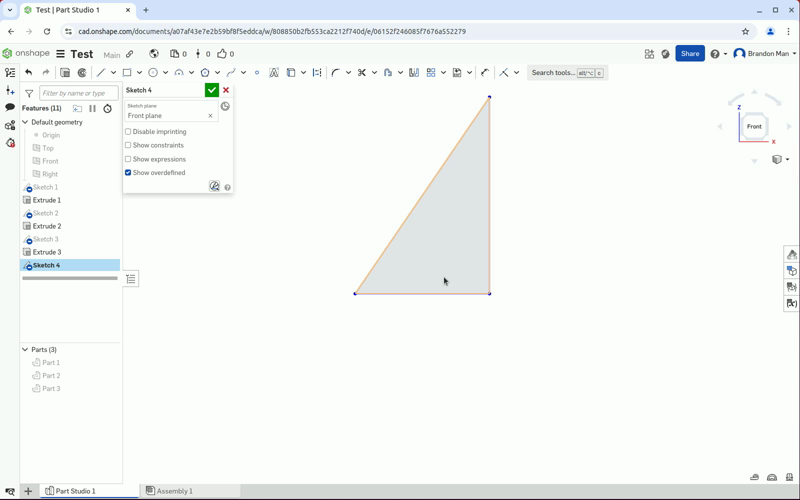
scroll(6)
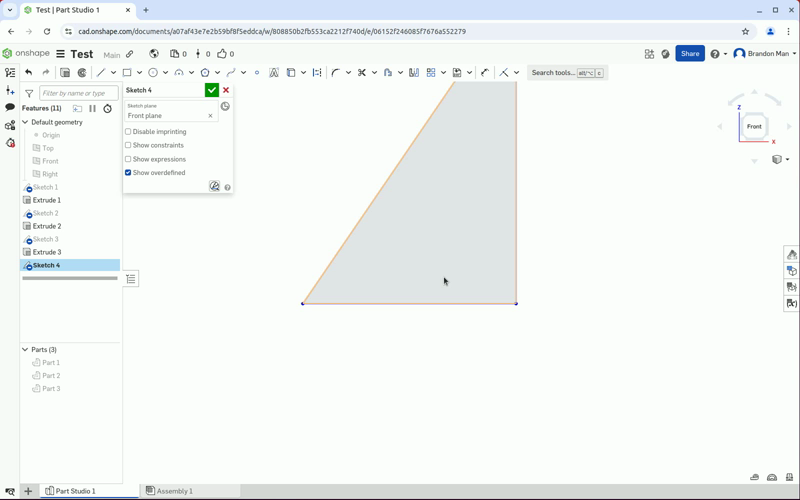
scroll(6)
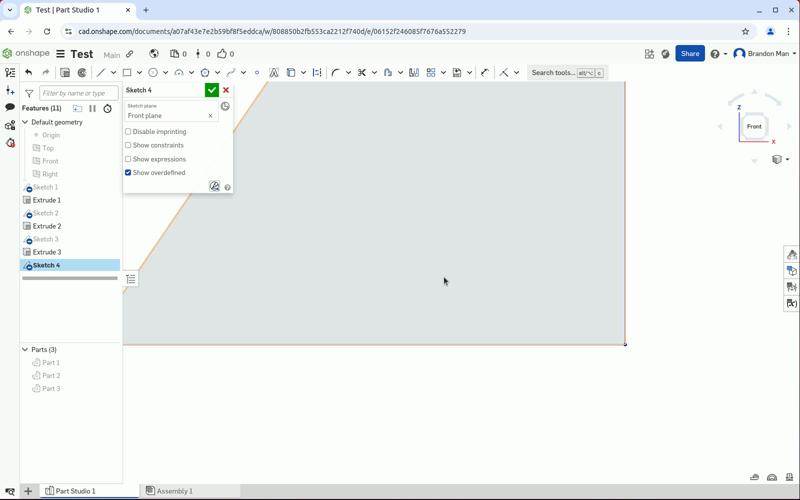
click(444, 276)
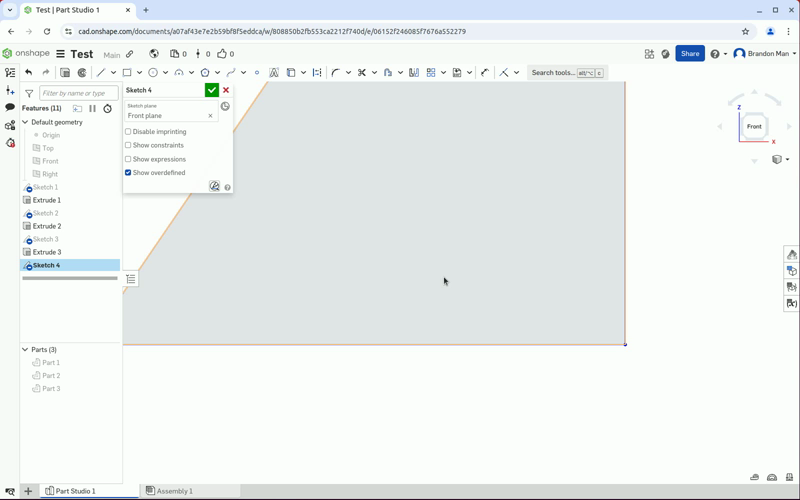
scroll(-6)
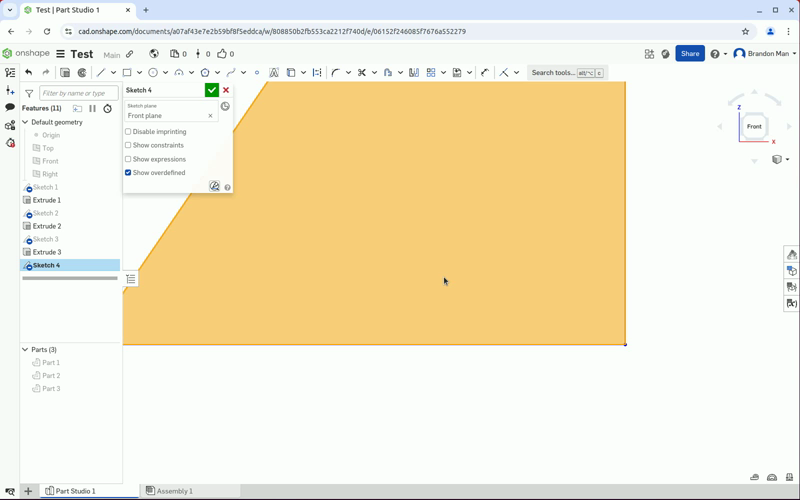
scroll(-6)
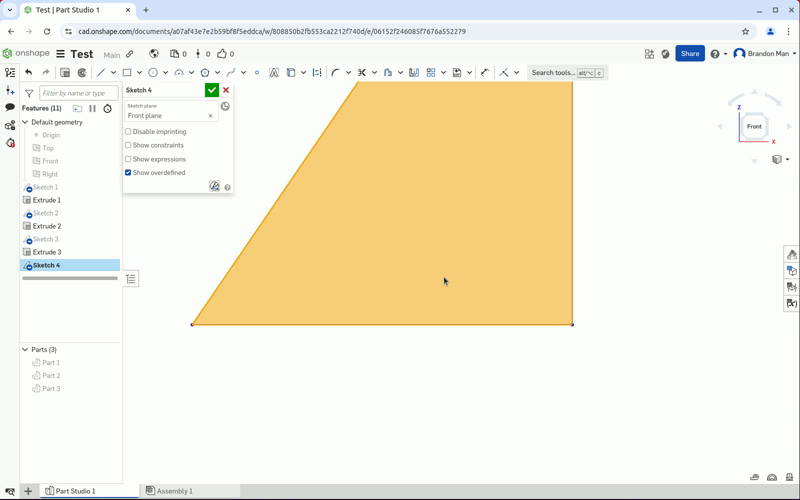
scroll(-6)
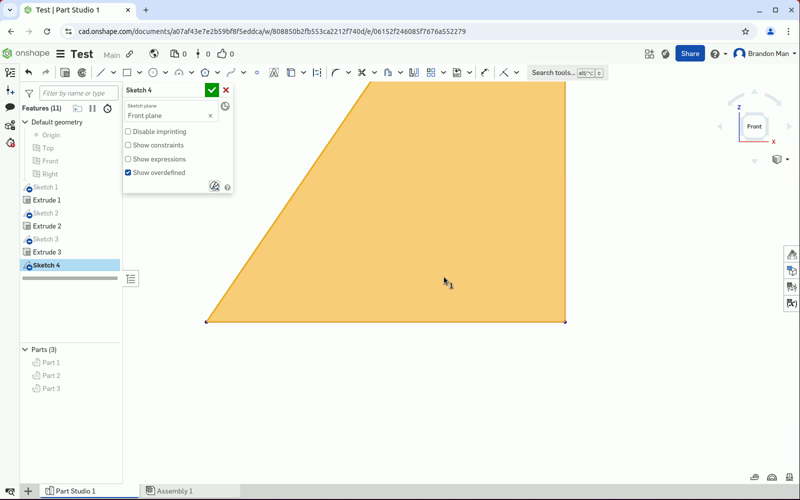
scroll(-6)
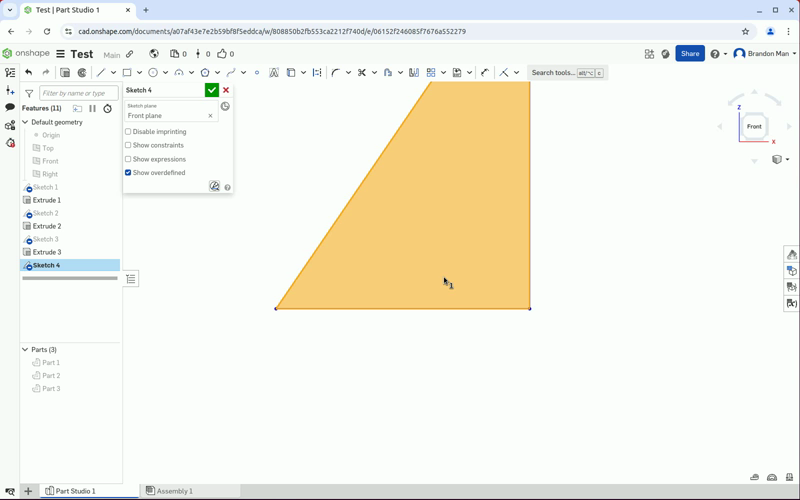
scroll(-6)
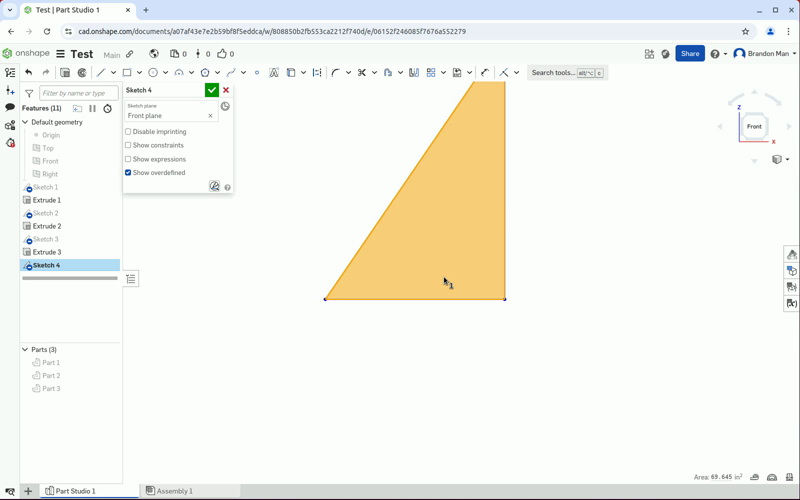
scroll(-6)
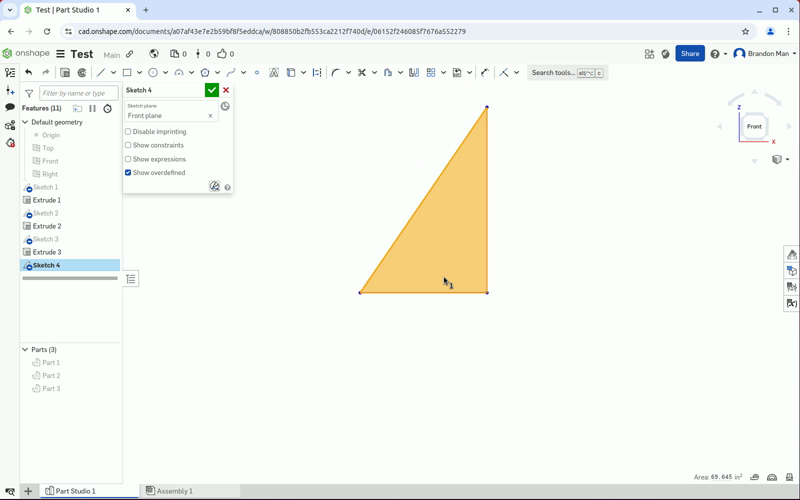
scroll(-6)
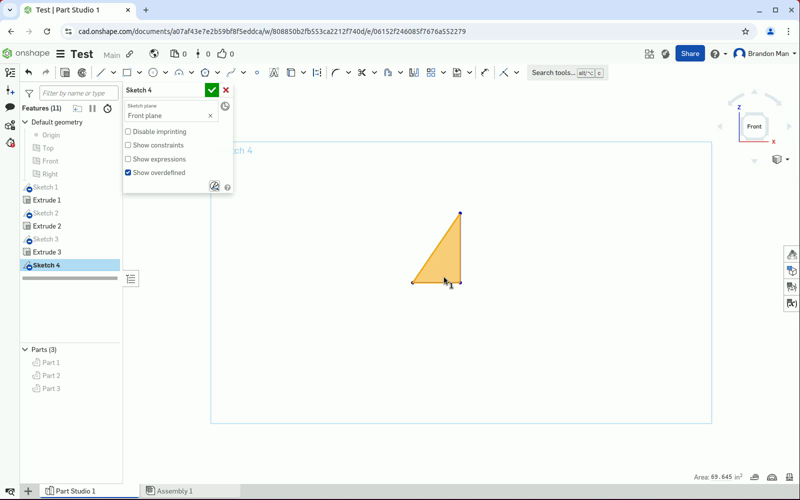
mouse_move(73, 352)
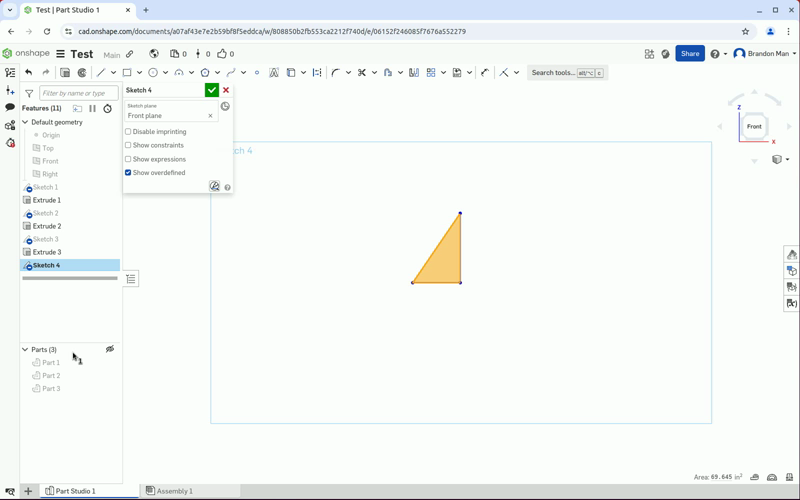
key(shift+y)
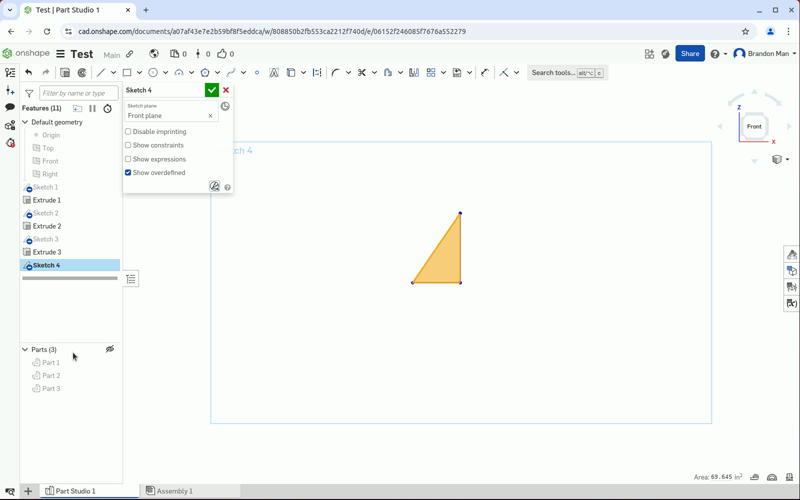
key(shift+e)
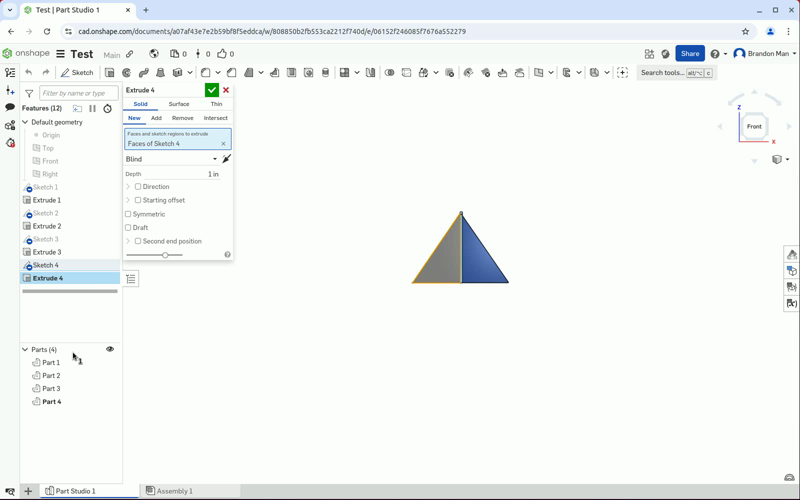
mouse_move(143, 106)
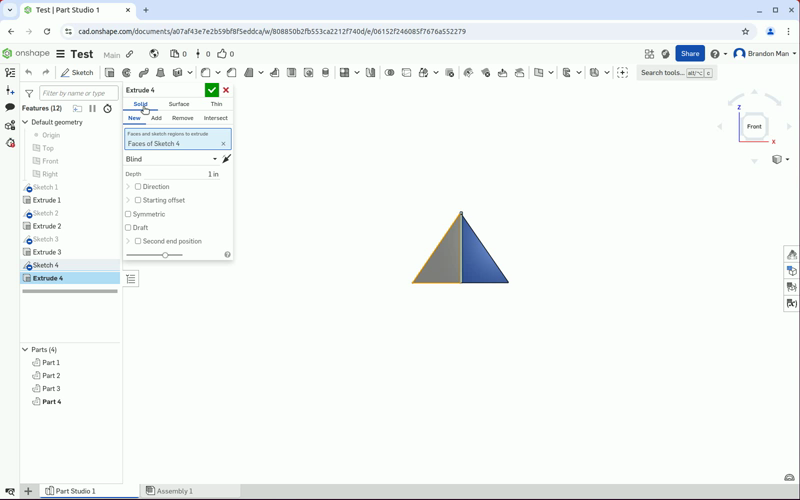
click(143, 106)
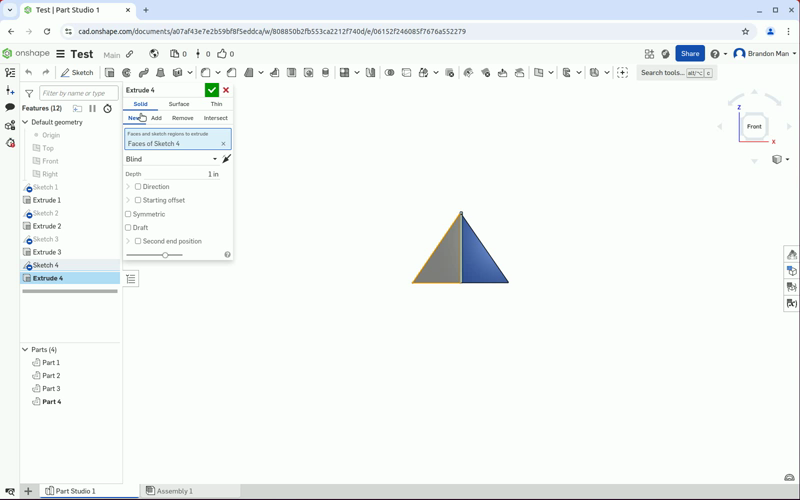
mouse_move(137, 120)
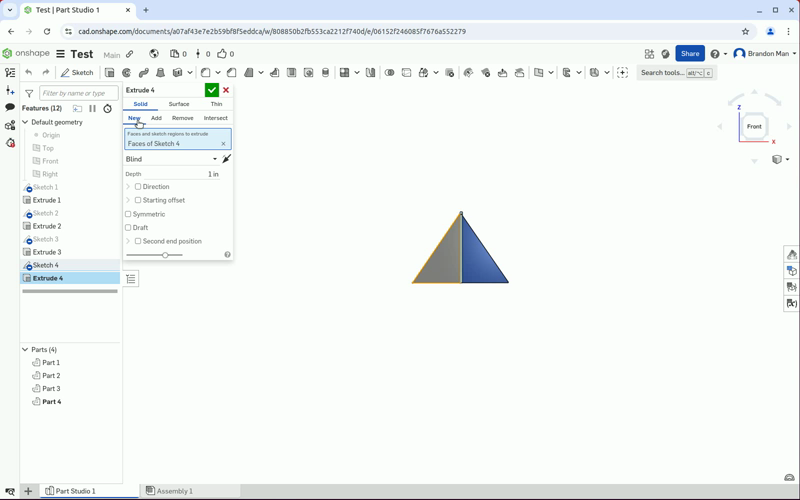
click(137, 120)
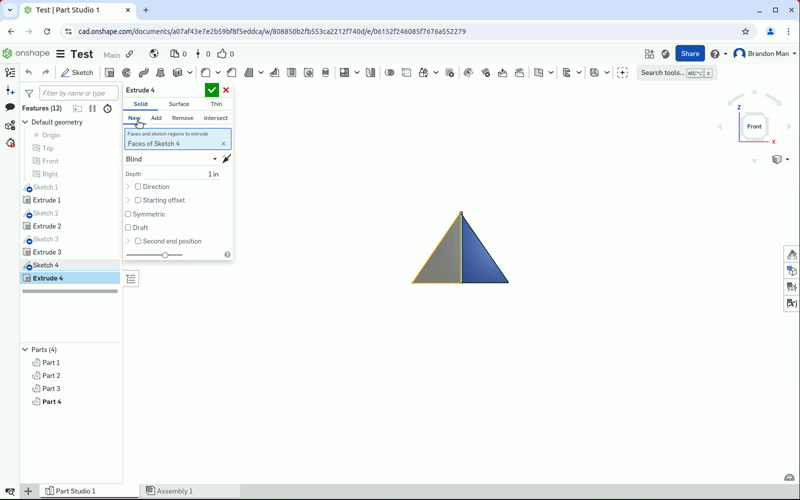
key(tab, 4)
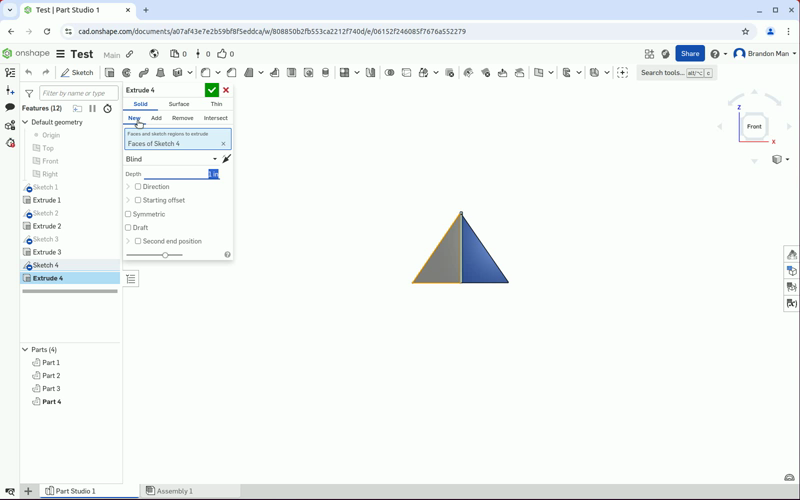
text(23.108)
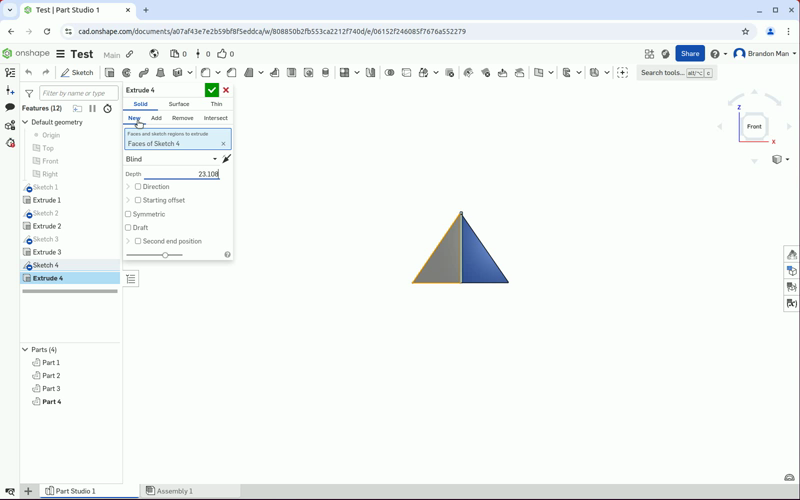
key(enter)
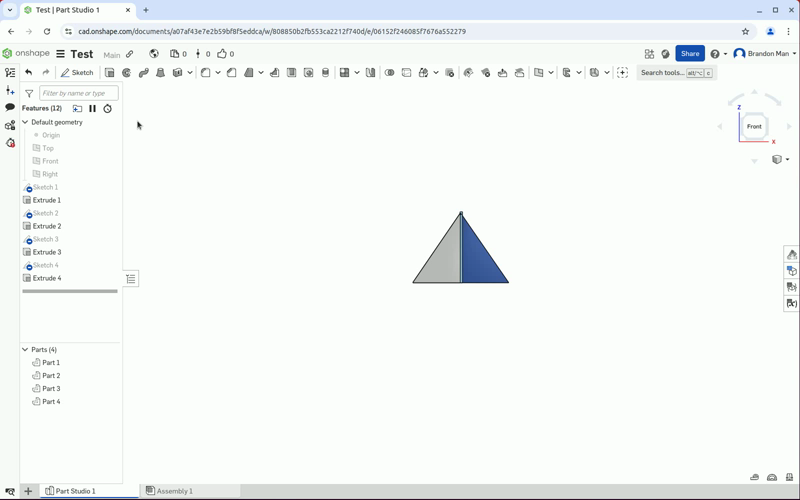
key(shift+h)
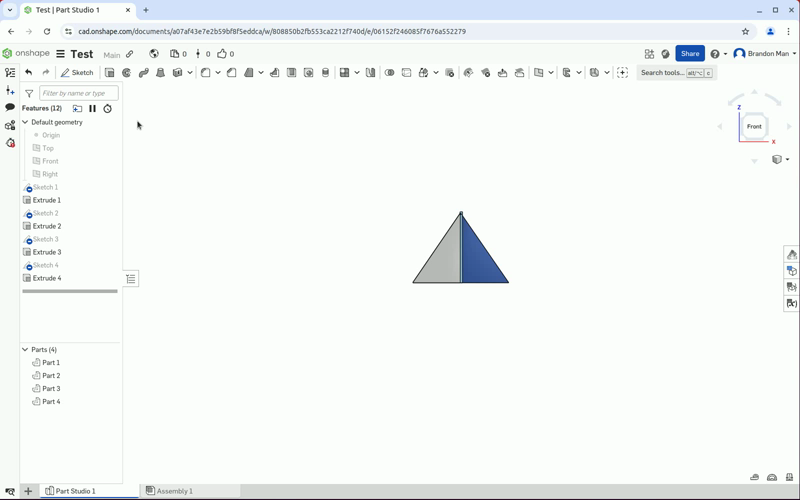
key(shift+h)
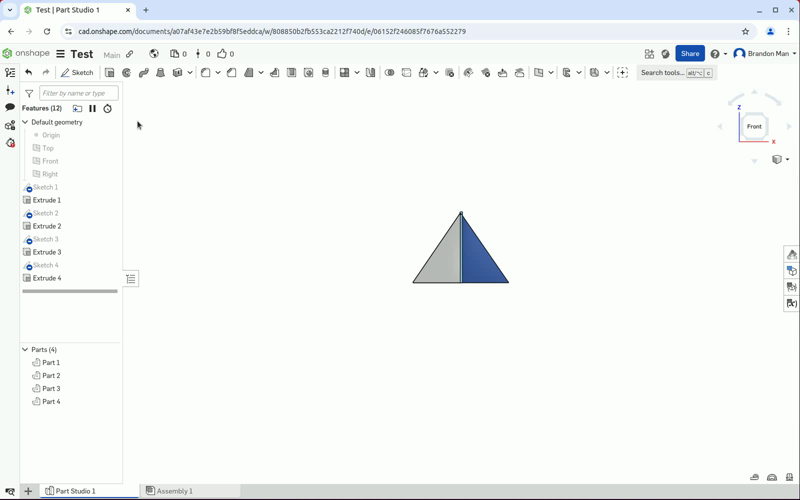
mouse_move(73, 189)
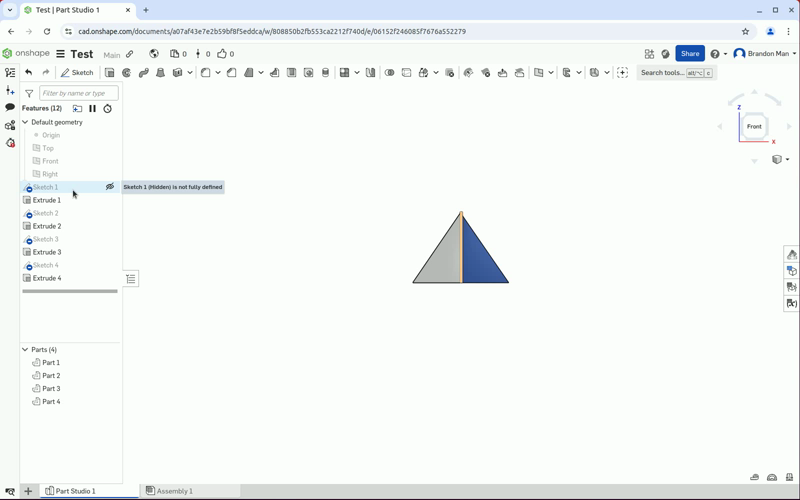
click(73, 189)
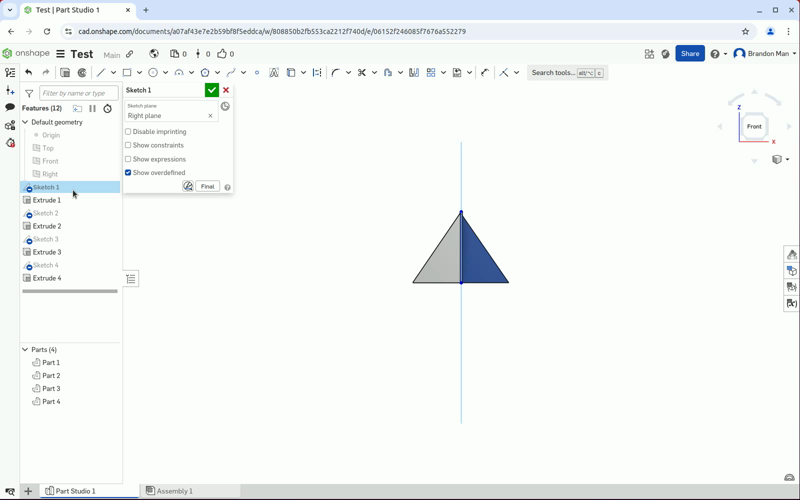
mouse_move(229, 92)
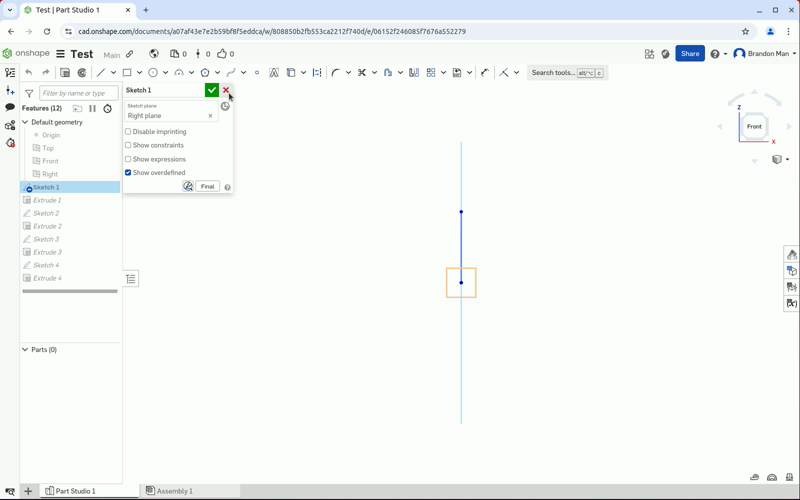
click(229, 92)
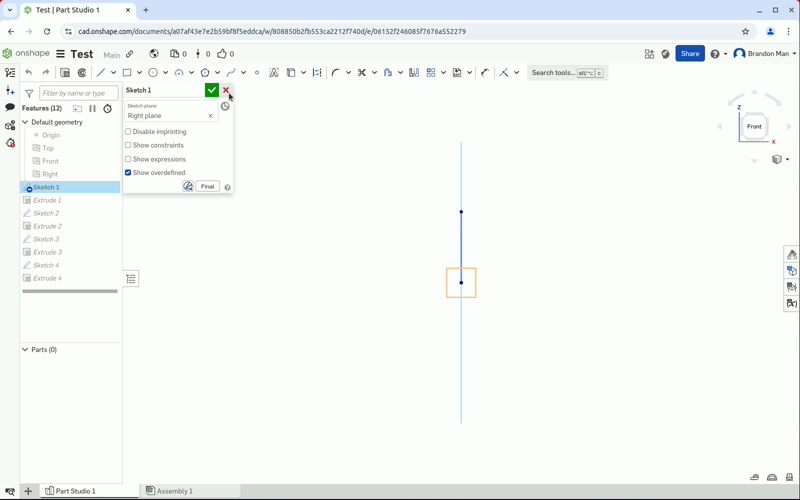
key(shift+s)
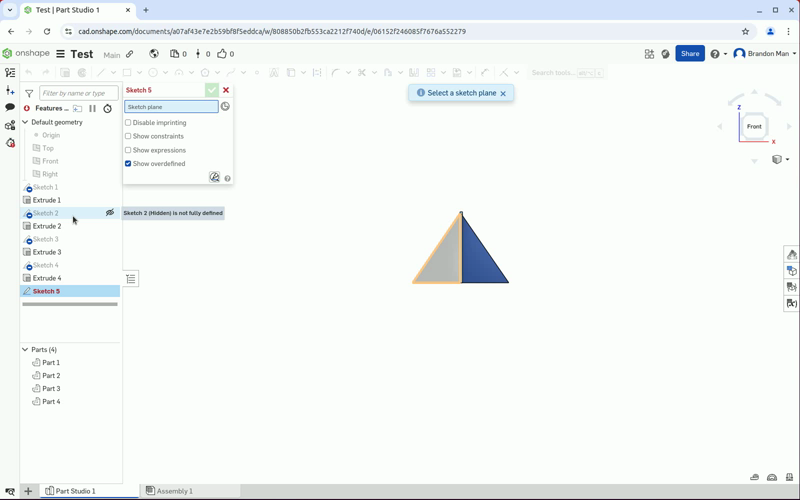
scroll(3)
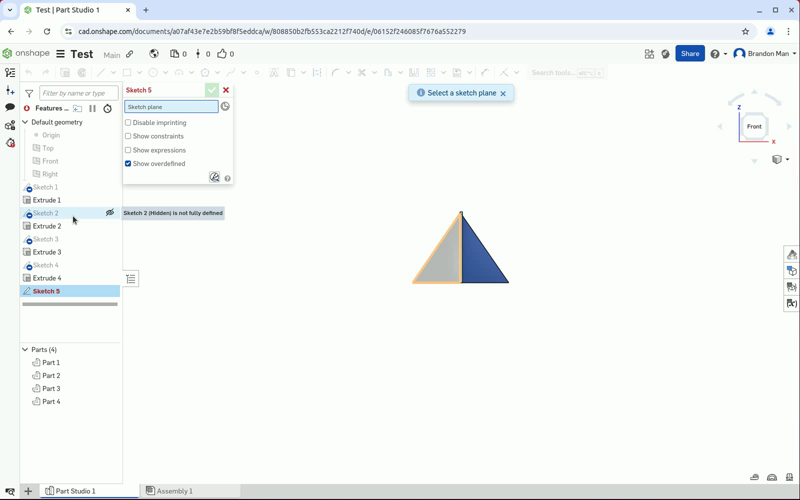
mouse_move(73, 163)
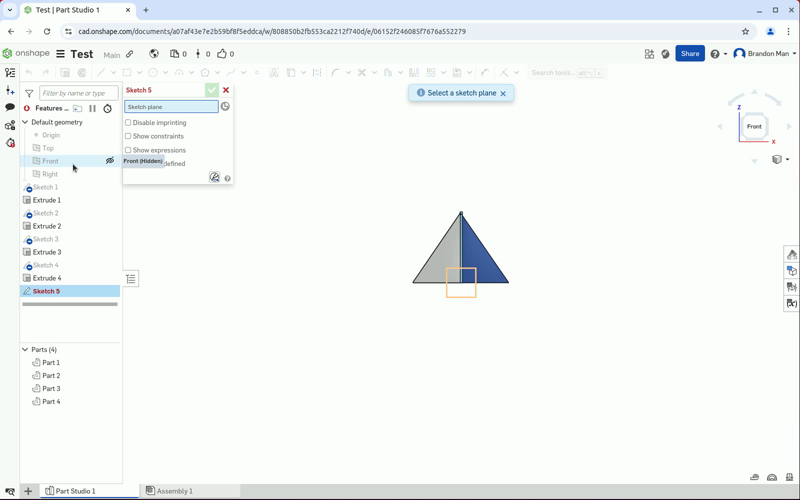
click(73, 163)
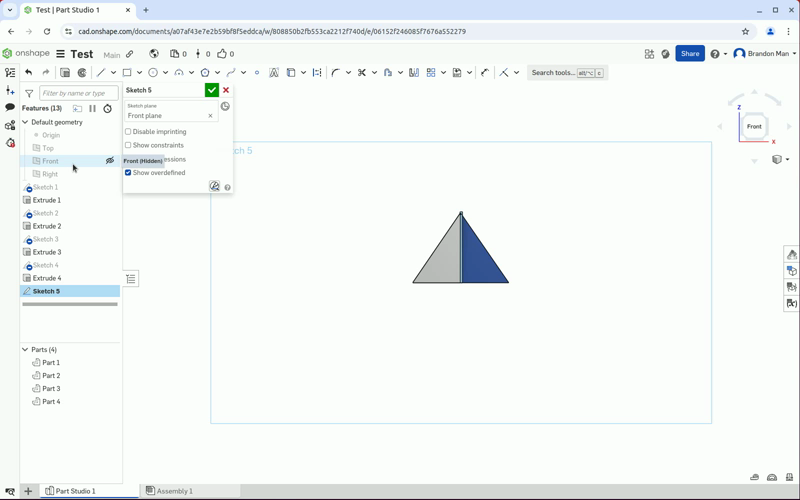
mouse_move(73, 352)
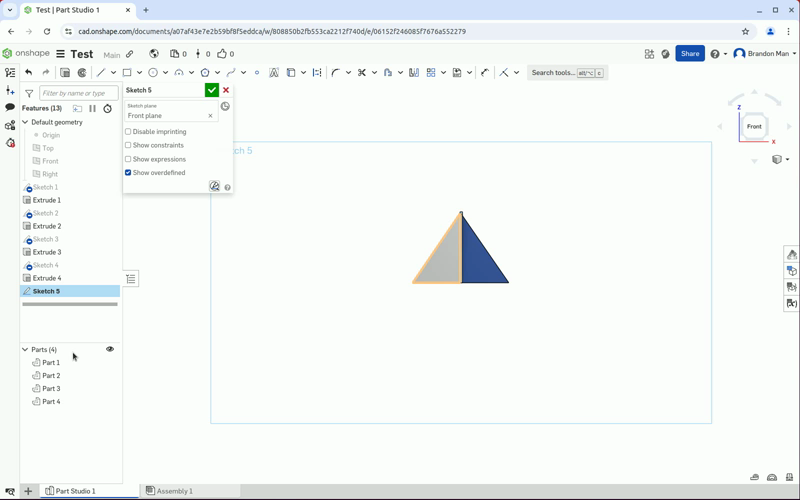
key(y)
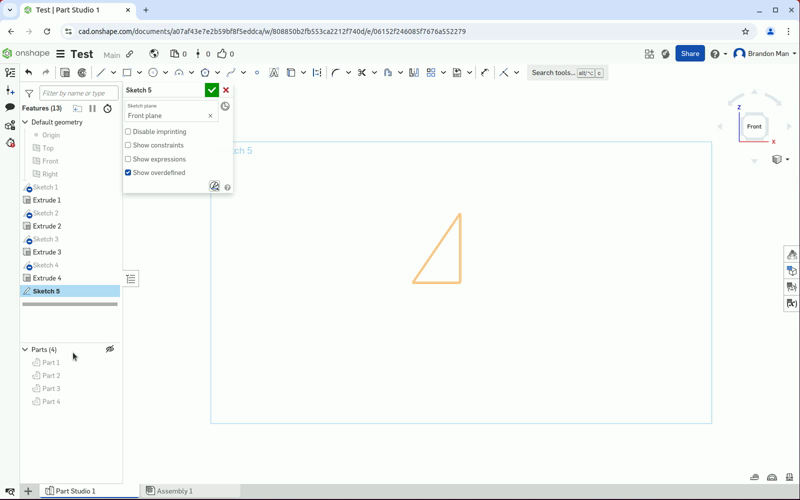
key(l)
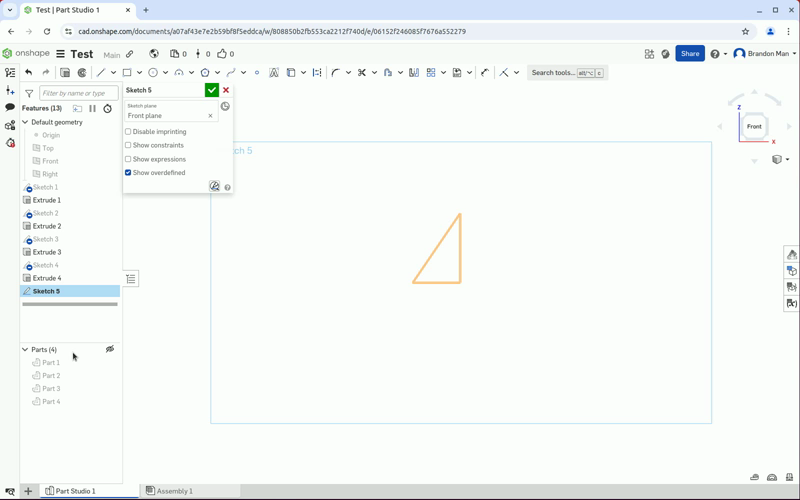
key_down(shift)
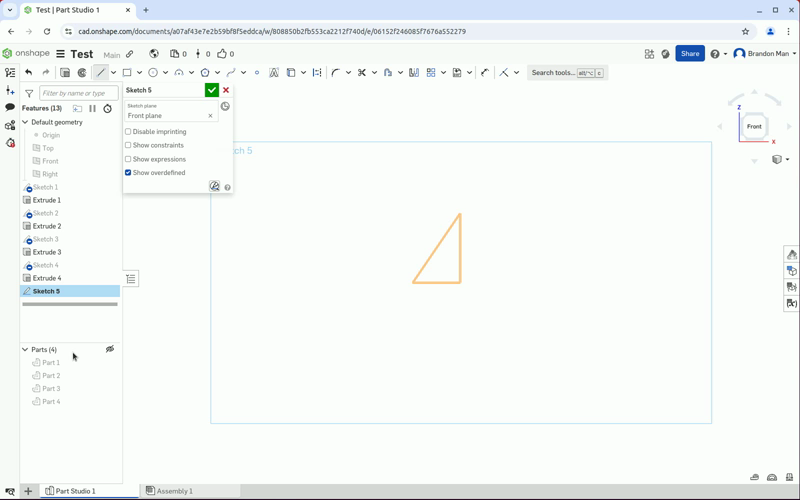
mouse_move(460, 282)
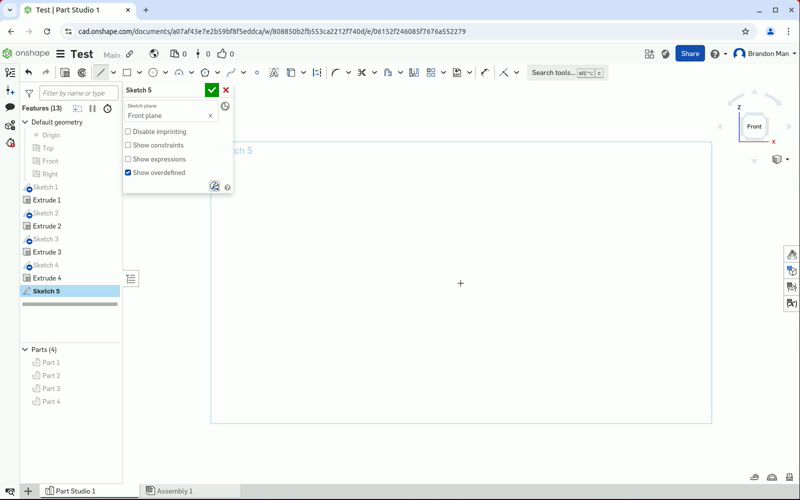
click(460, 282)
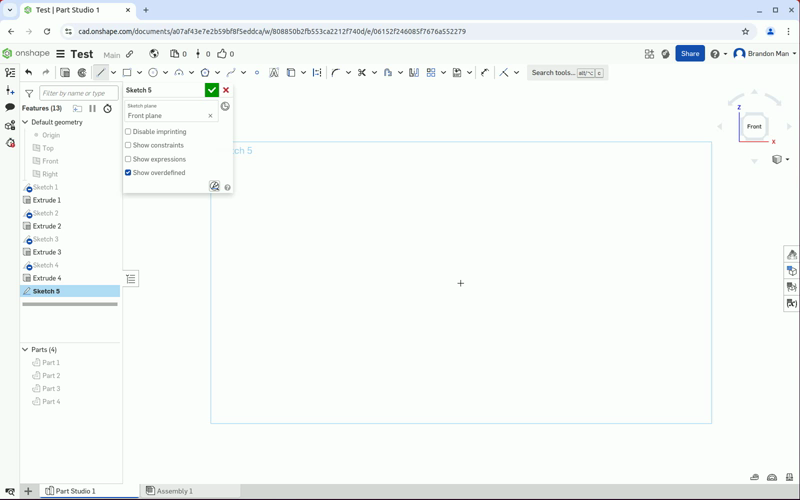
key_up(shift)
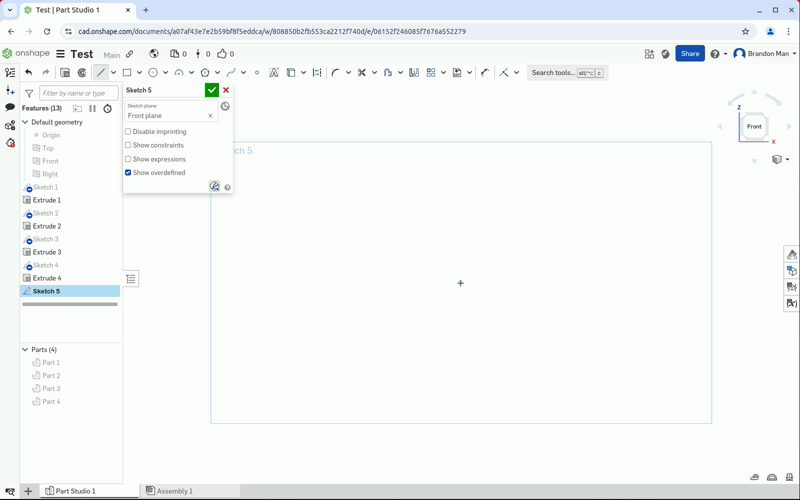
key_down(shift)
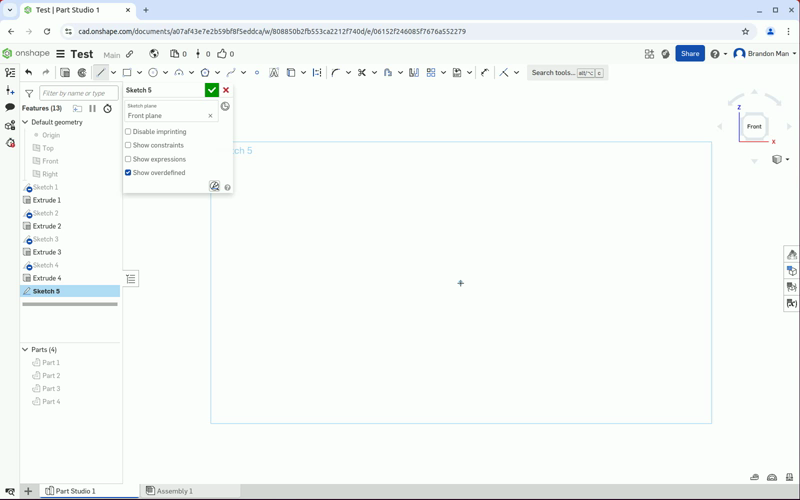
mouse_move(490, 282)
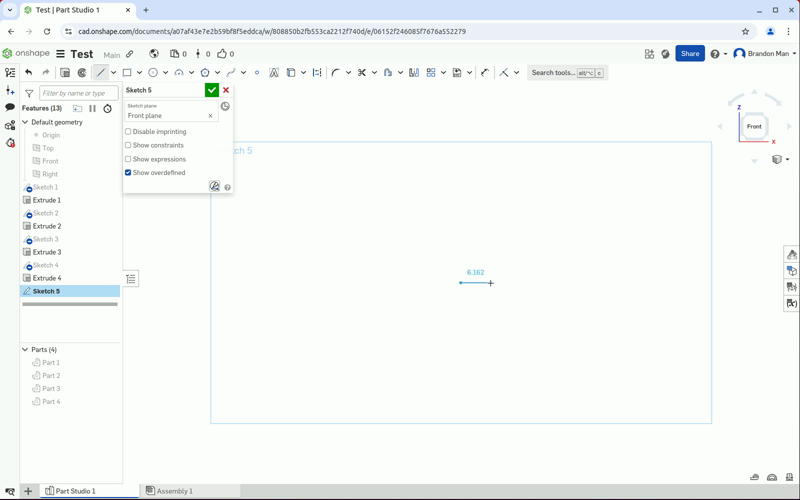
mouse_move(508, 282)
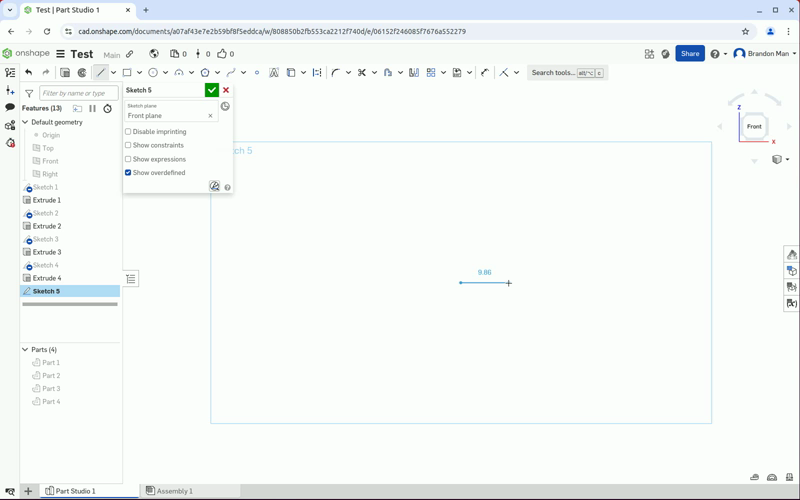
click(508, 282)
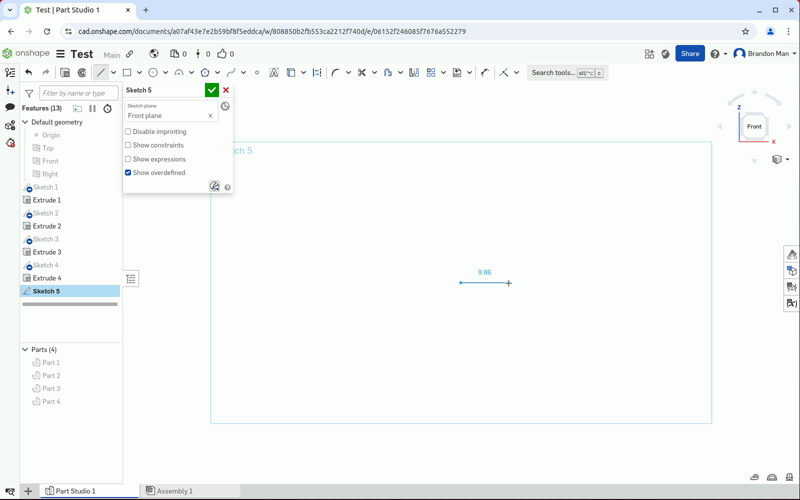
key_up(shift)
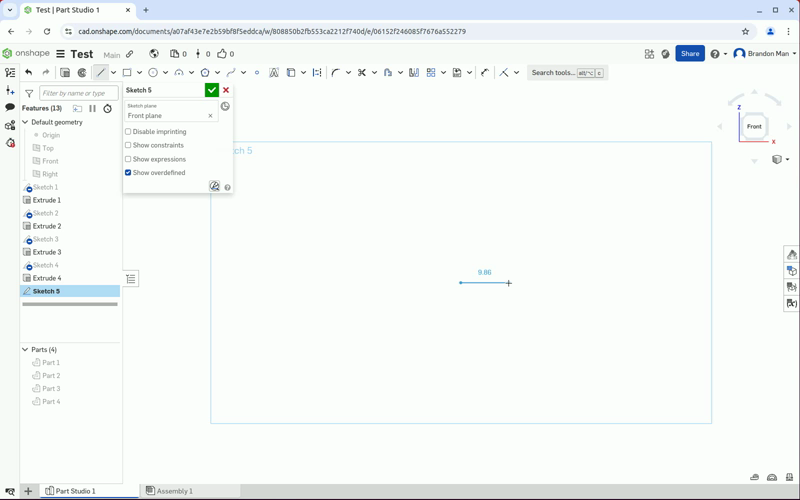
key_down(shift)
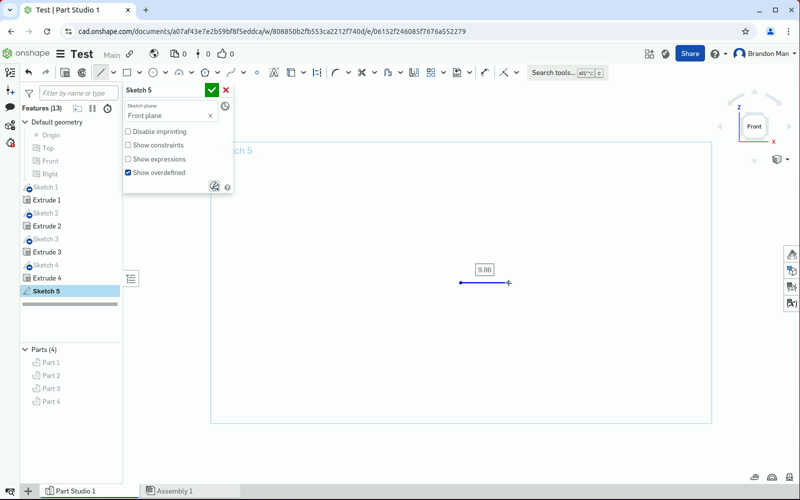
mouse_move(460, 213)
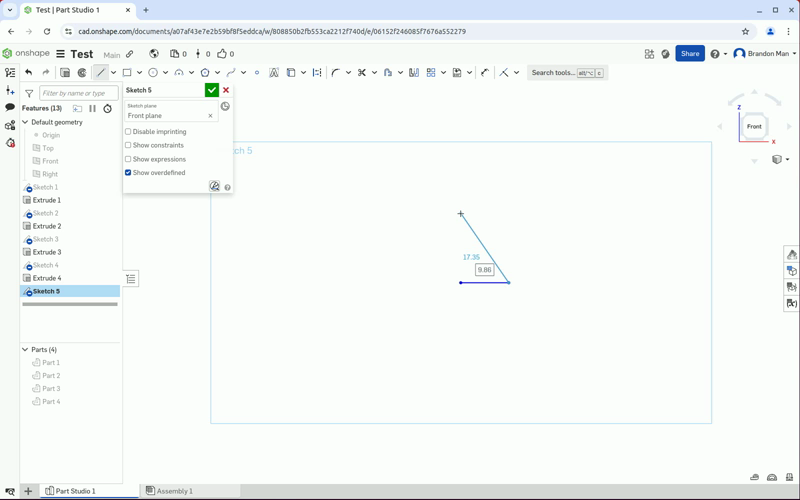
click(460, 213)
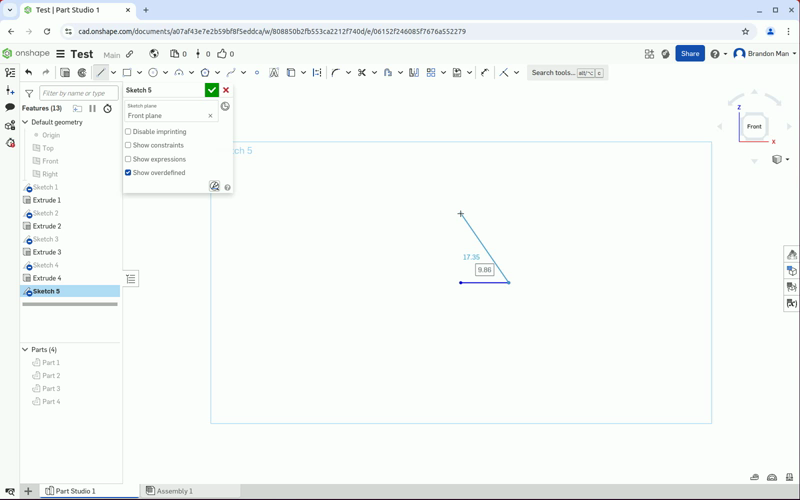
key_up(shift)
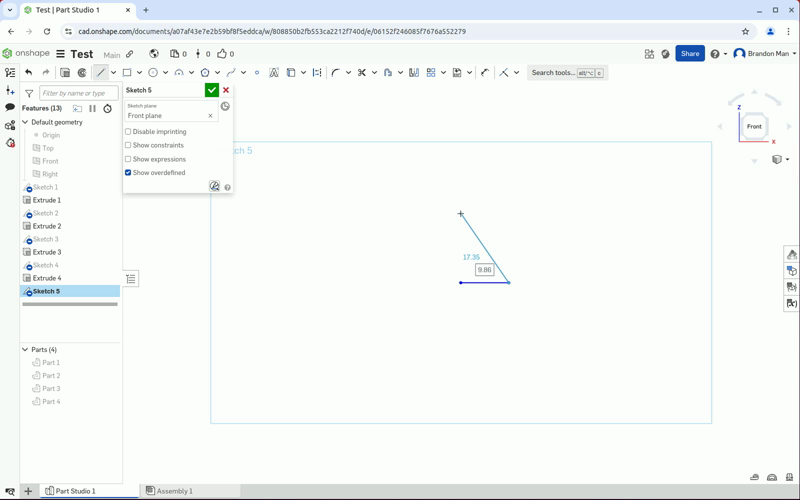
key_down(shift)
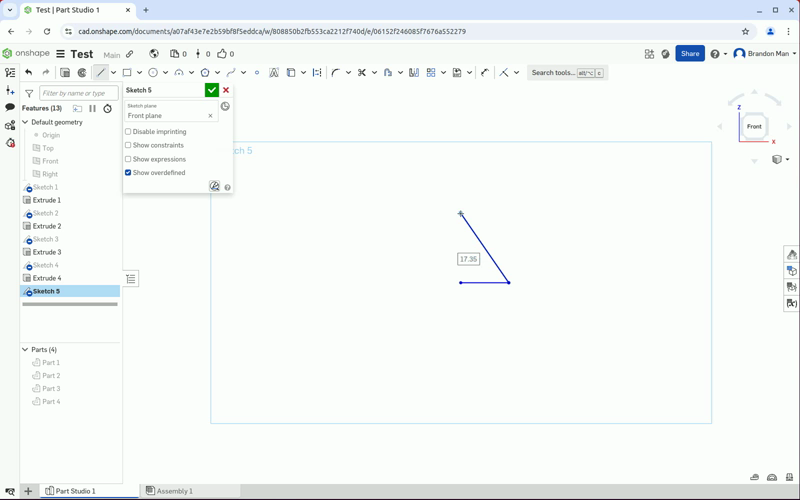
mouse_move(460, 282)
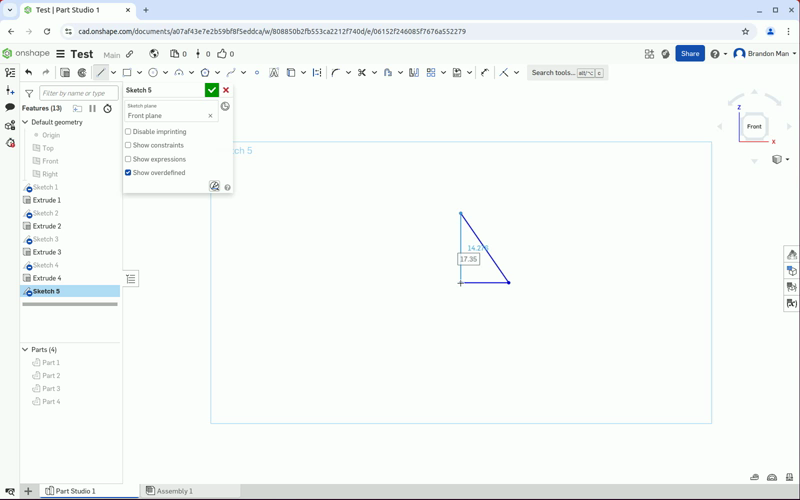
key_up(shift)
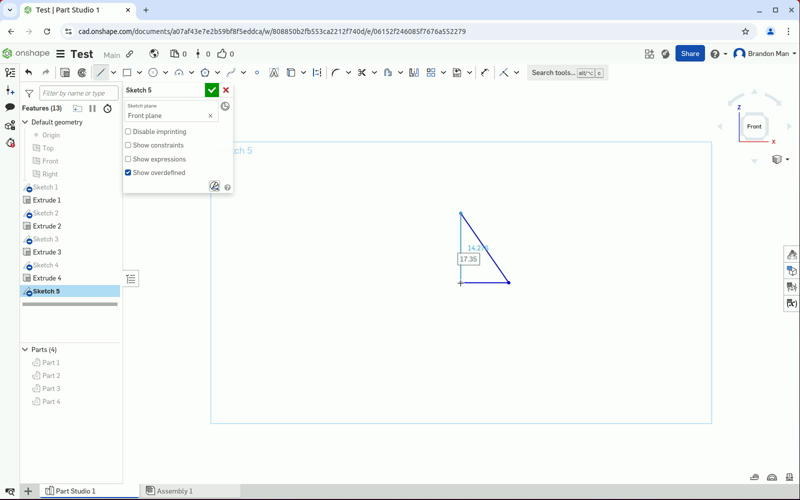
click(460, 282)
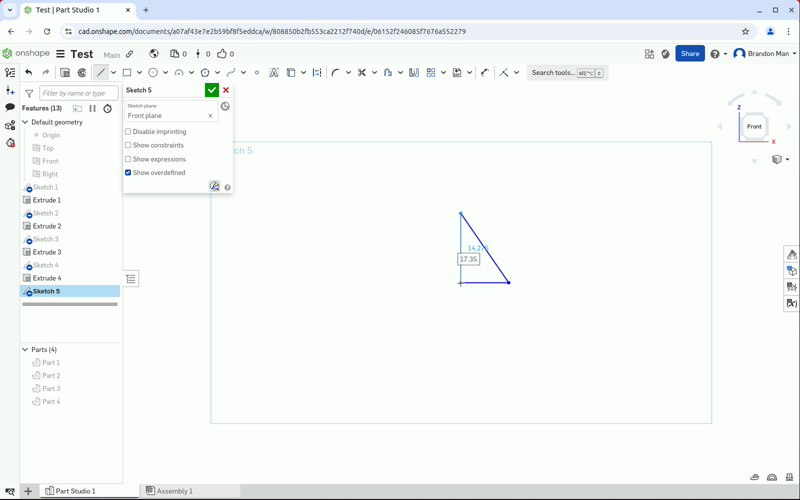
key(esc)
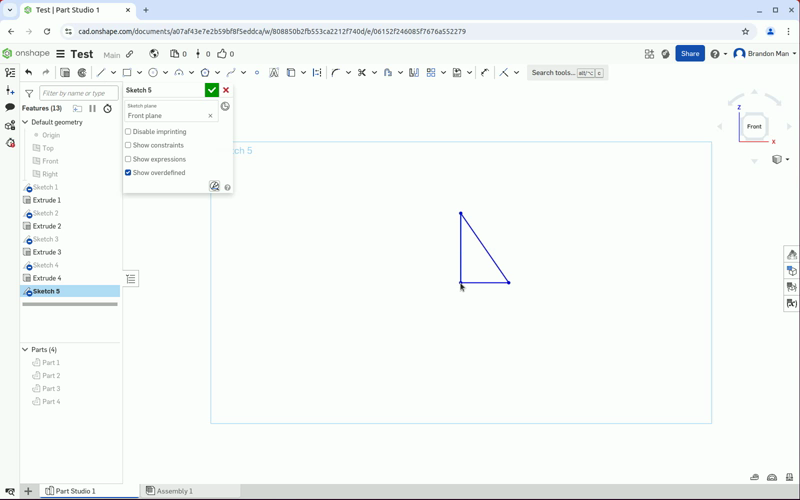
mouse_move(496, 273)
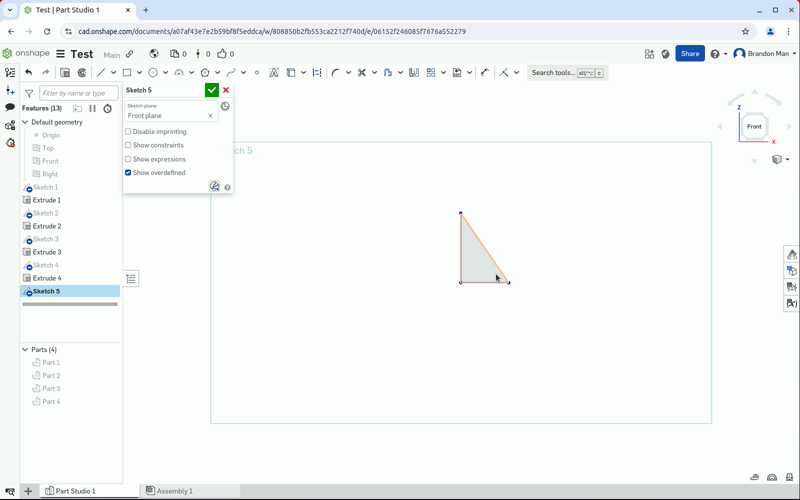
scroll(6)
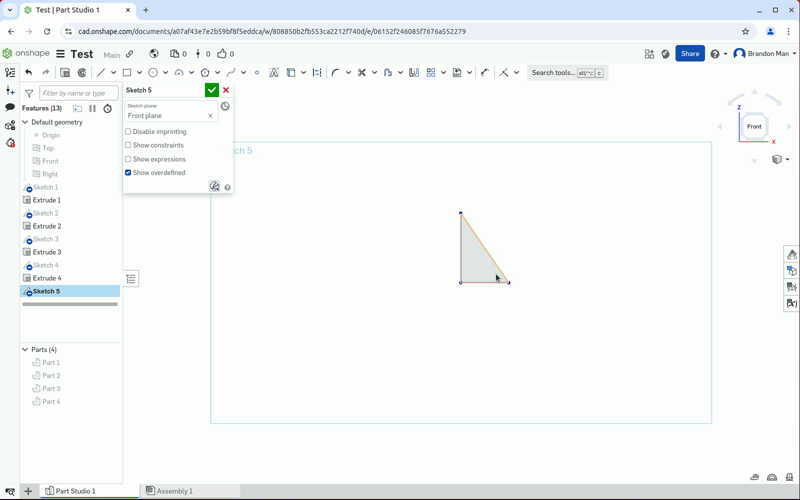
scroll(6)
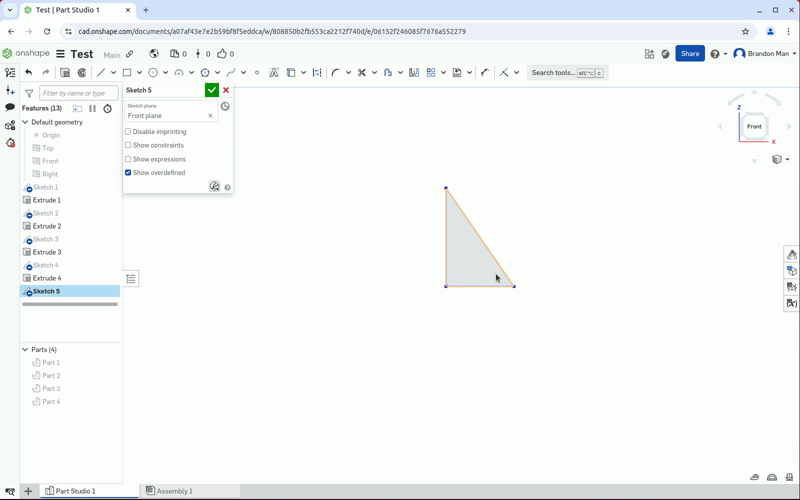
scroll(6)
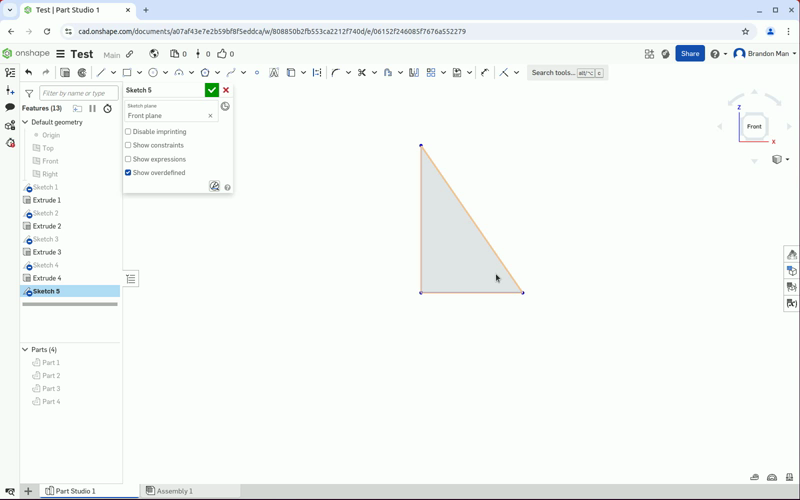
scroll(6)
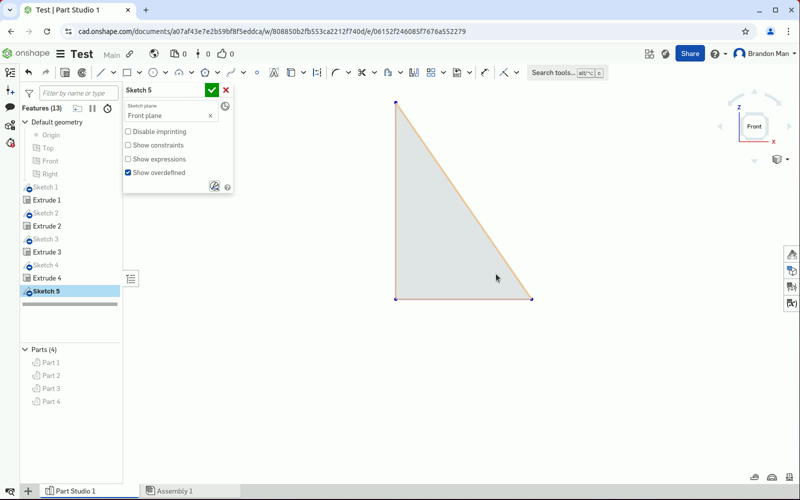
scroll(6)
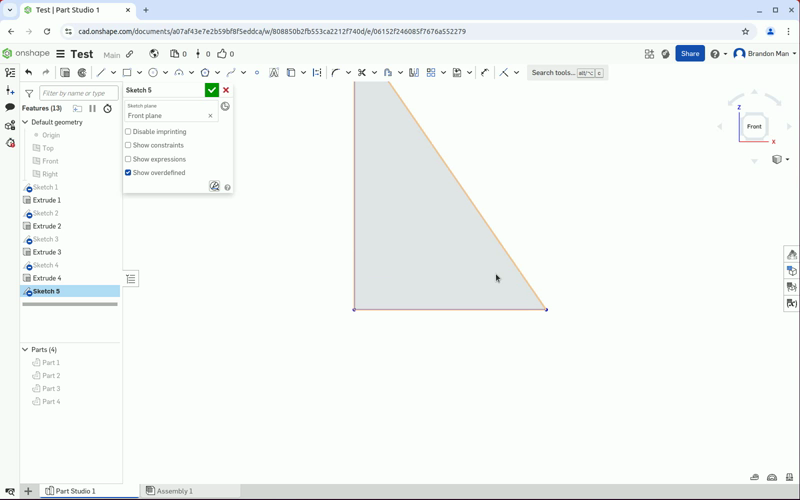
scroll(6)
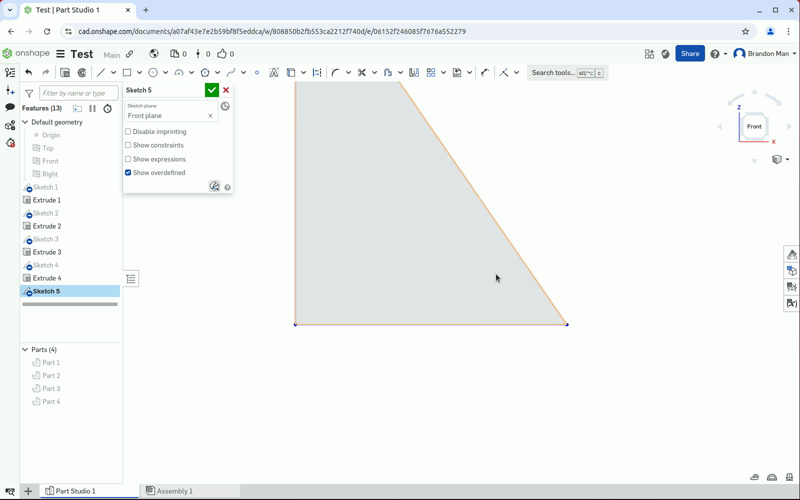
scroll(6)
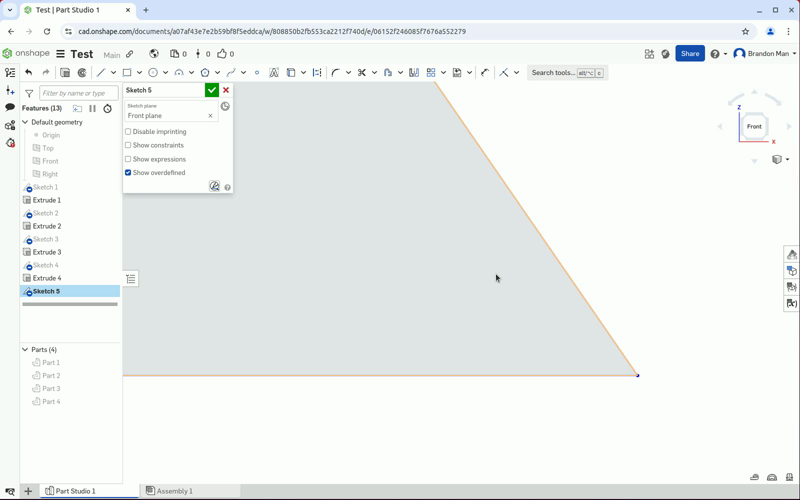
click(496, 273)
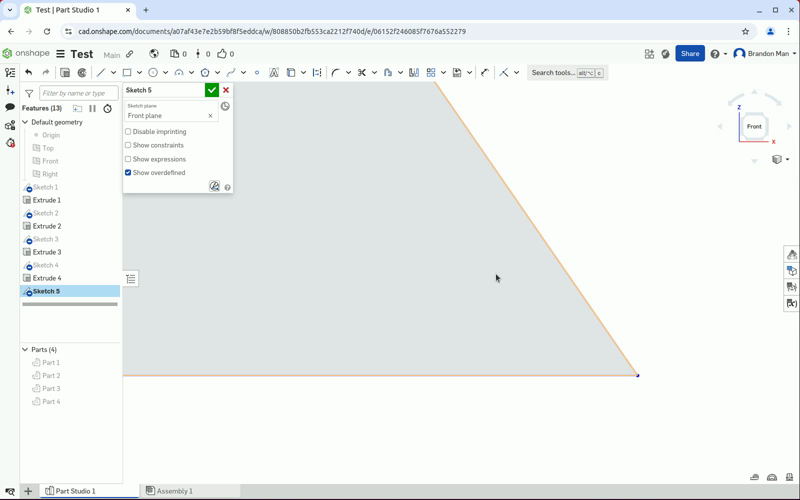
scroll(-6)
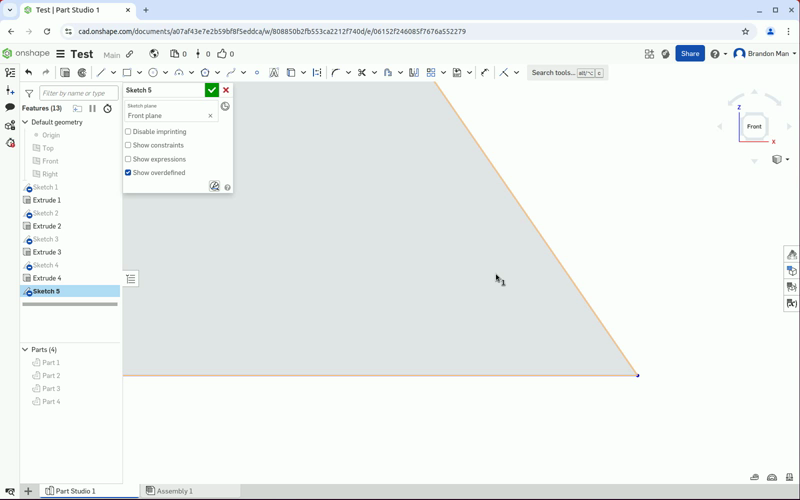
scroll(-6)
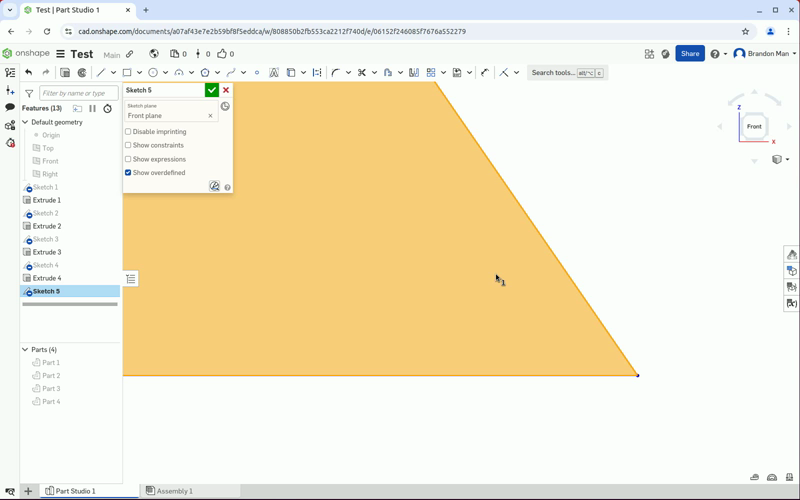
scroll(-6)
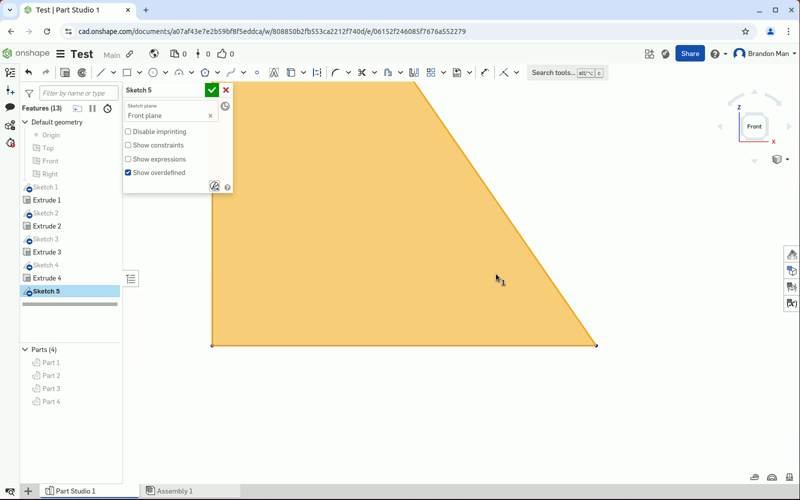
scroll(-6)
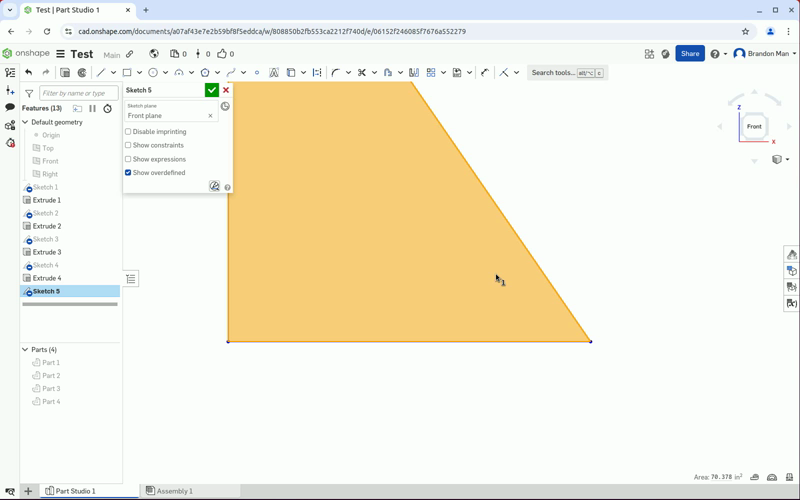
scroll(-6)
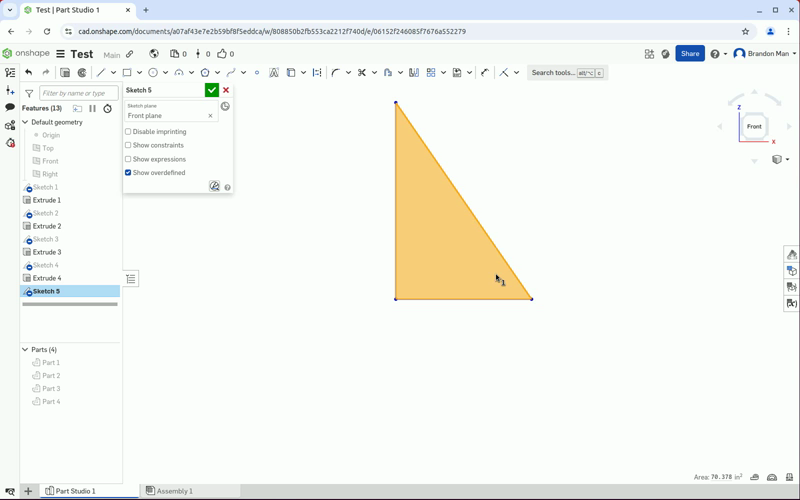
scroll(-6)
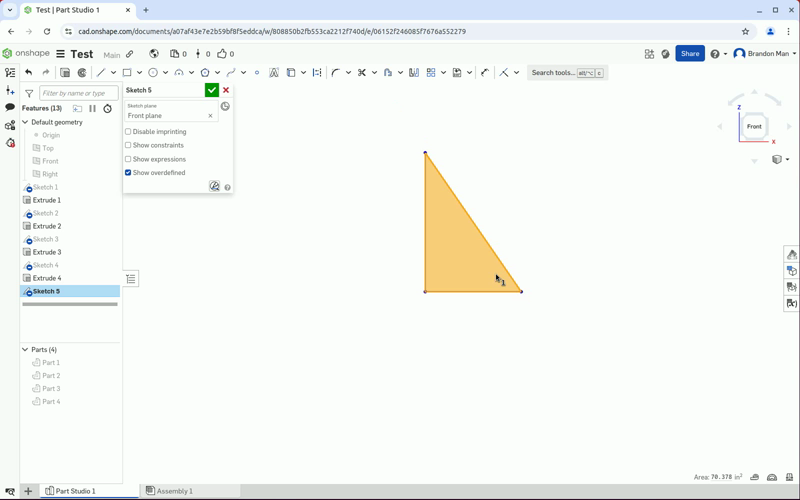
scroll(-6)
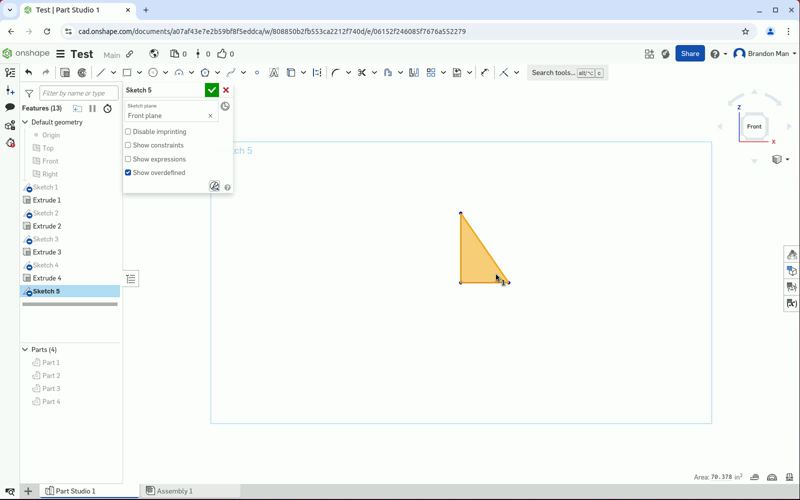
mouse_move(73, 352)
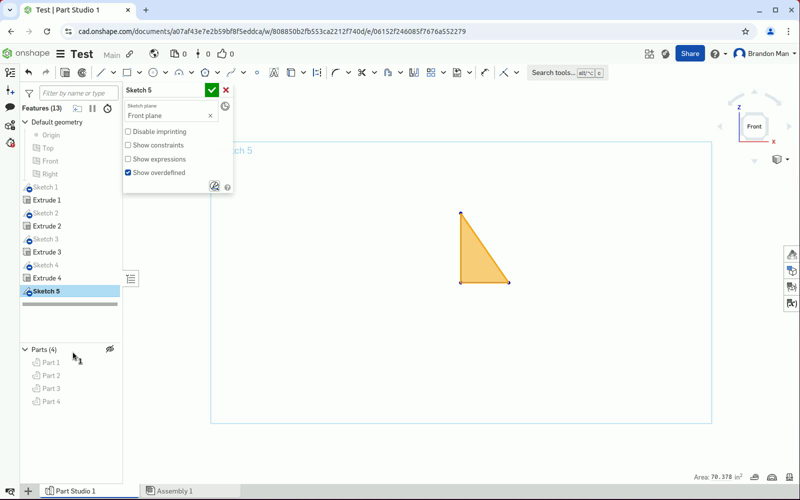
key(shift+y)
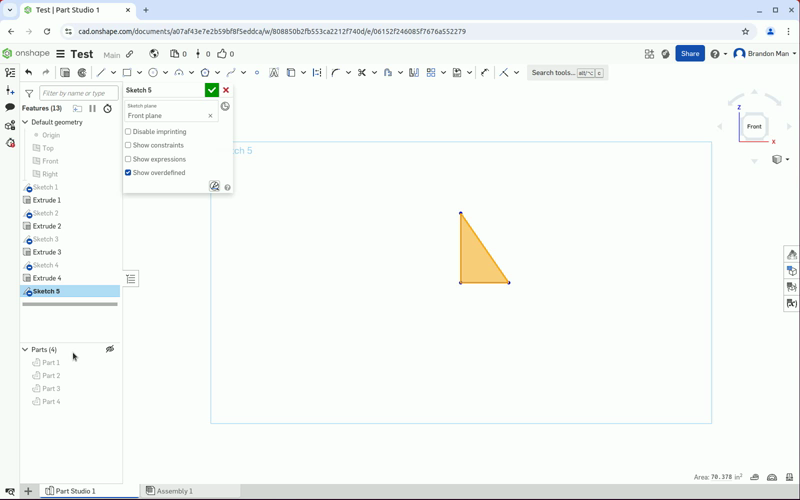
key(shift+e)
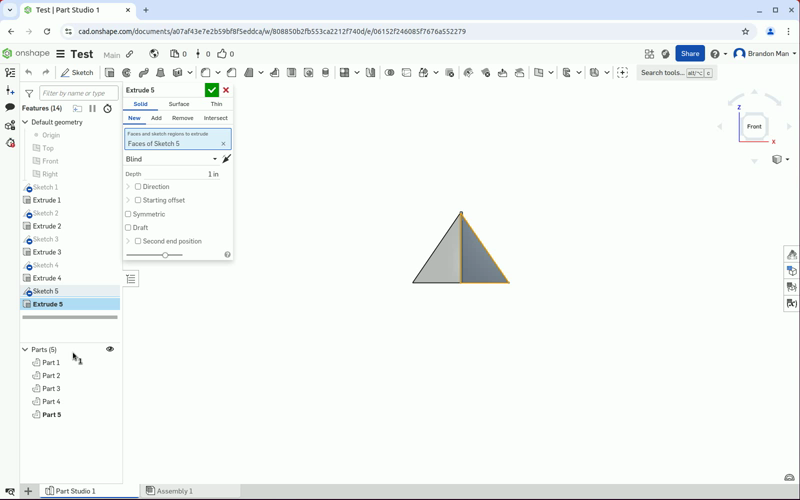
mouse_move(143, 106)
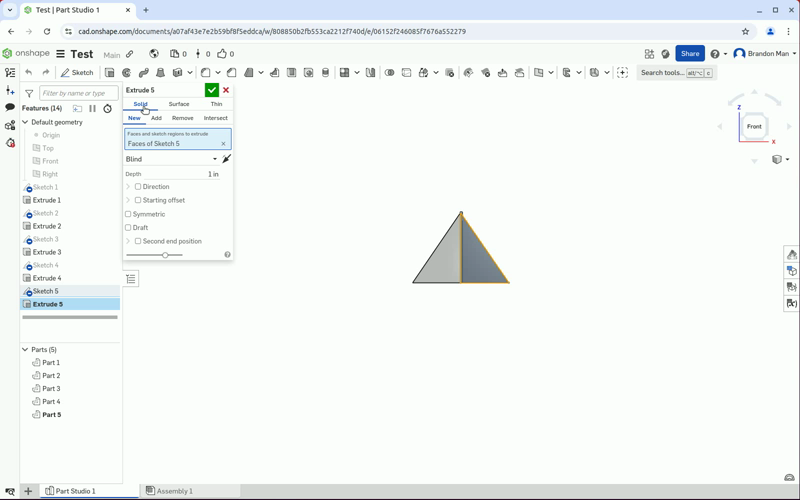
click(143, 106)
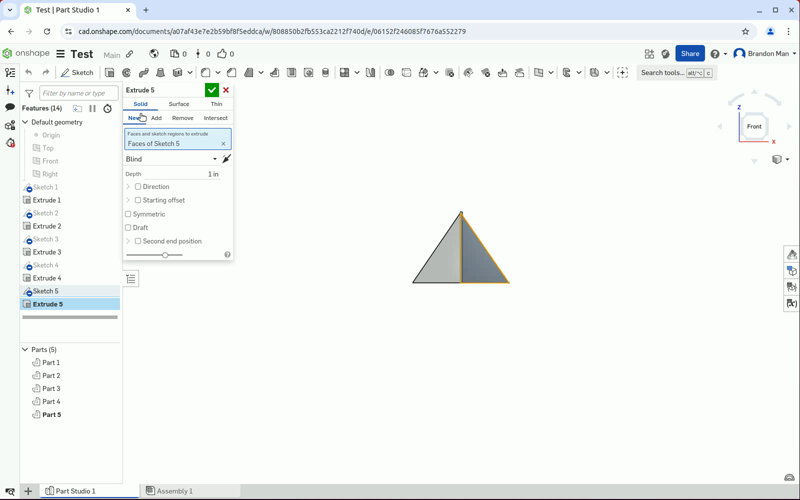
mouse_move(137, 120)
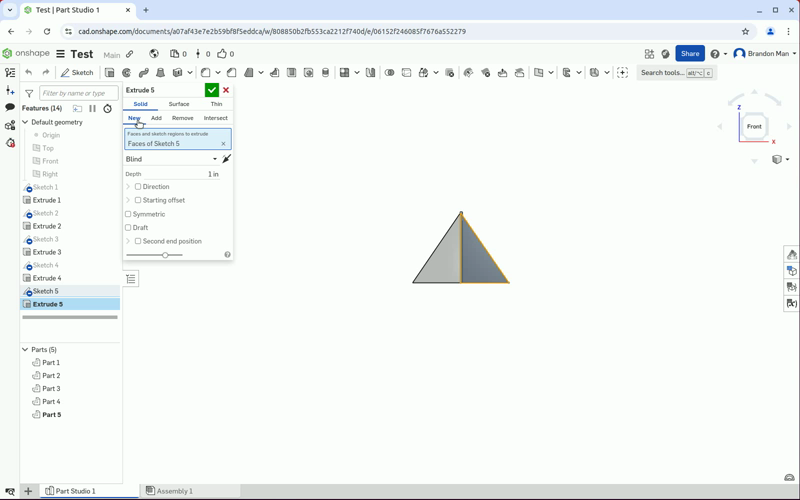
click(137, 120)
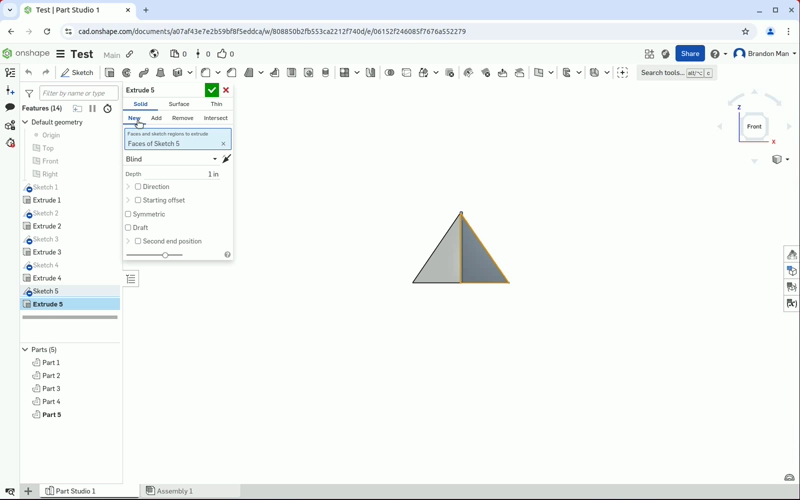
key(tab, 4)
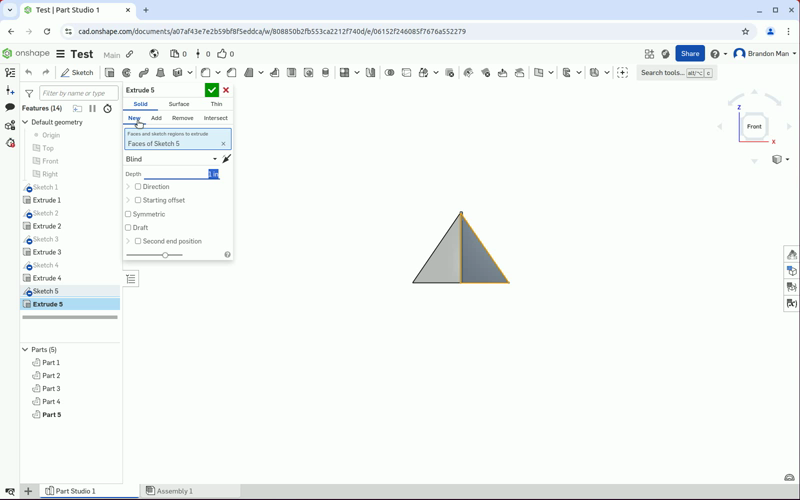
text(23.108)
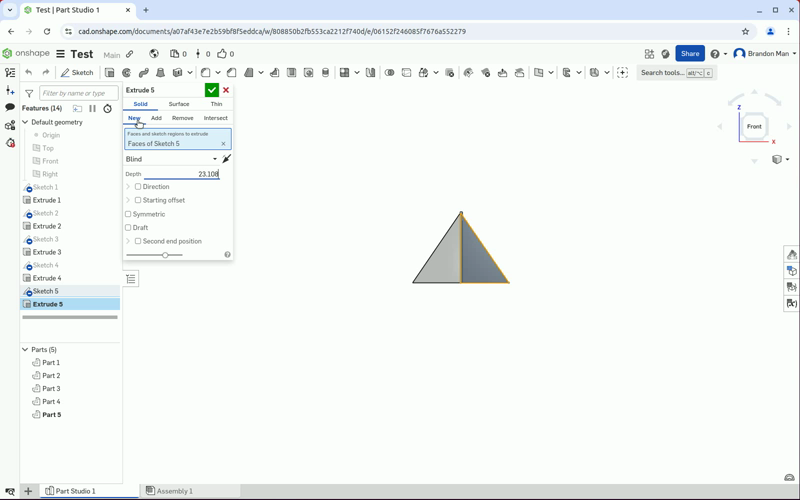
key(enter)
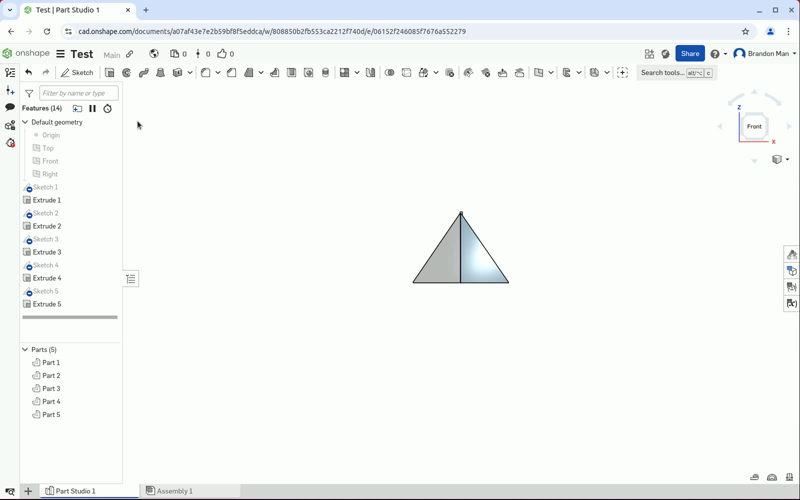
key(shift+h)
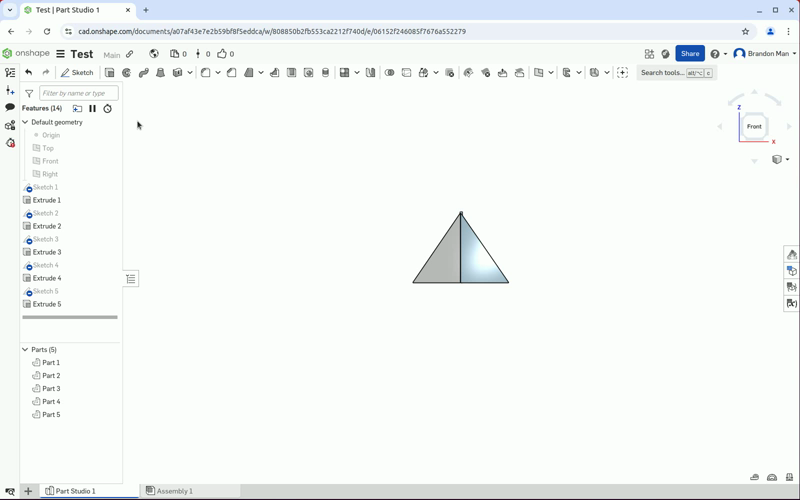
key(shift+h)
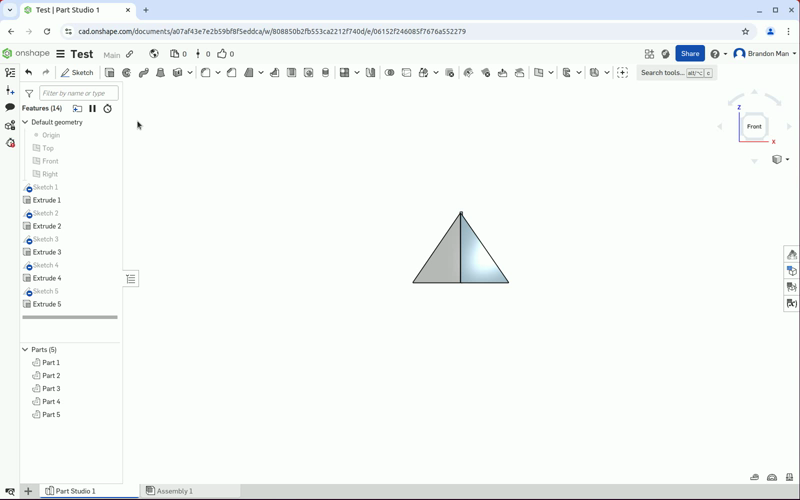
mouse_move(73, 189)
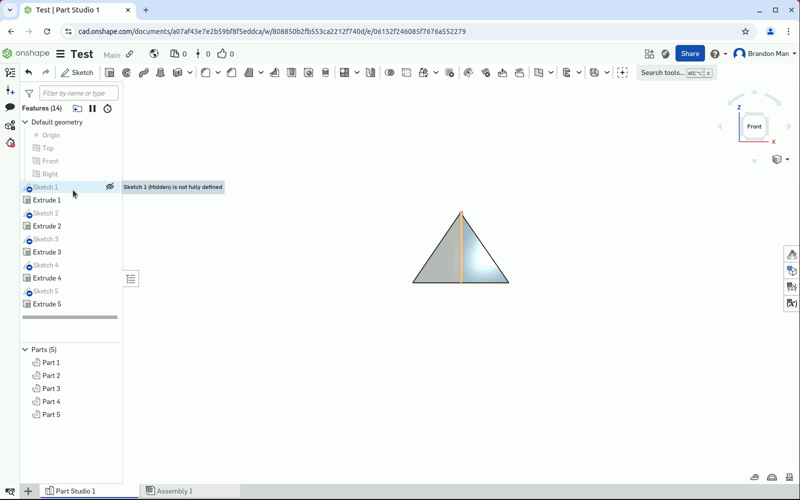
click(73, 189)
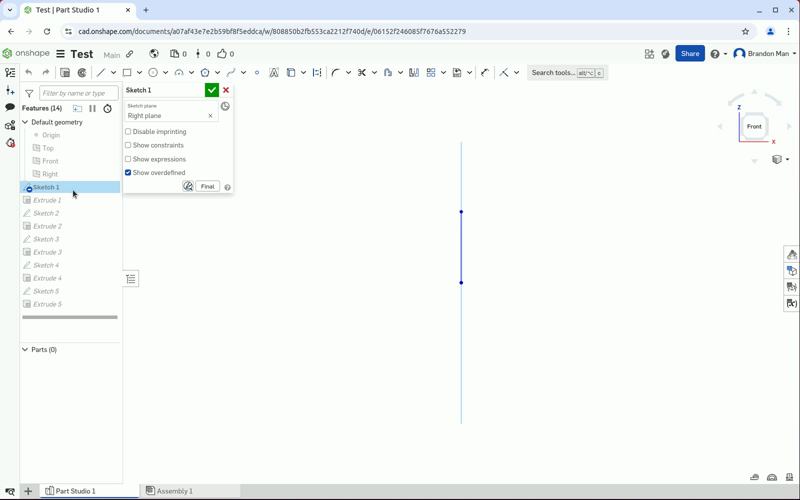
mouse_move(229, 92)
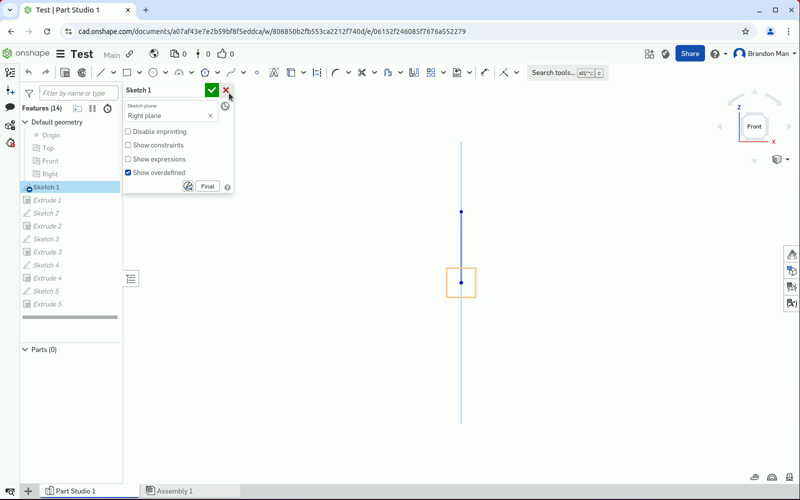
click(229, 92)
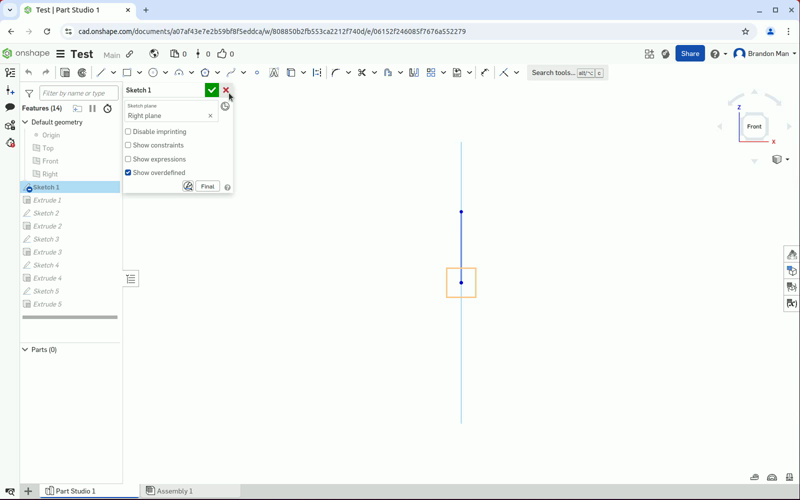
key(shift+s)
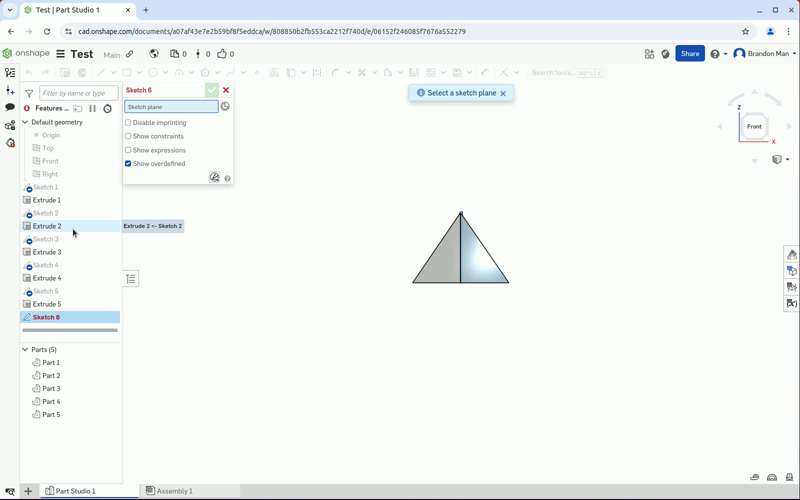
scroll(3)
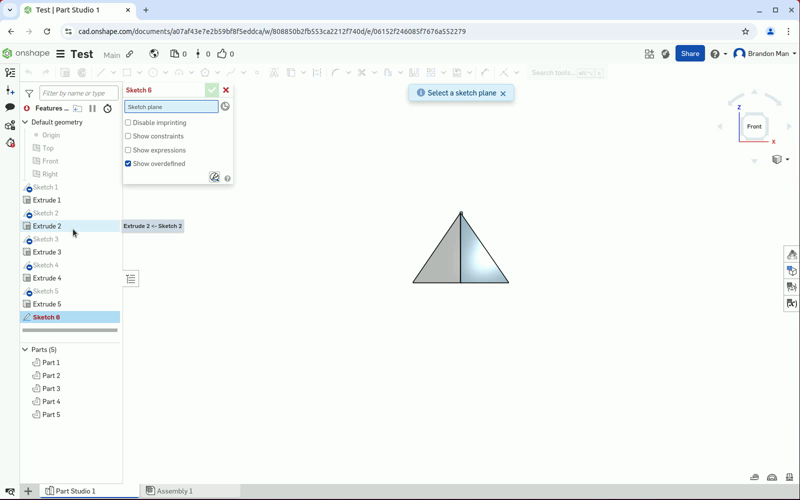
mouse_move(73, 163)
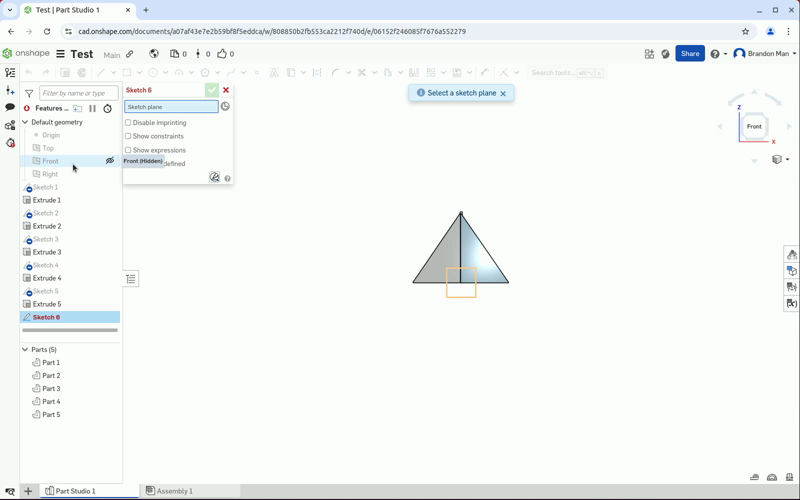
click(73, 163)
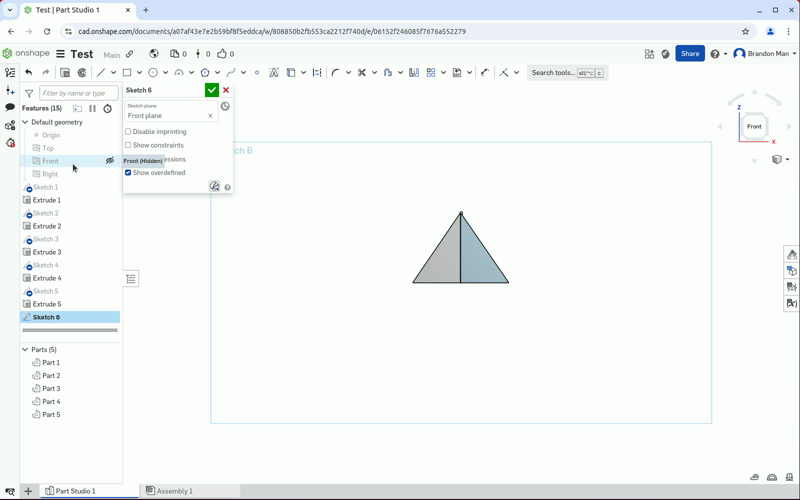
mouse_move(73, 352)
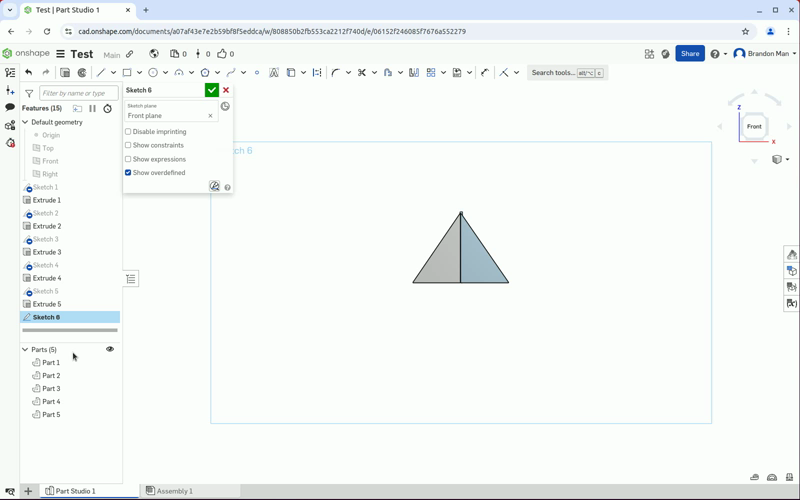
key(y)
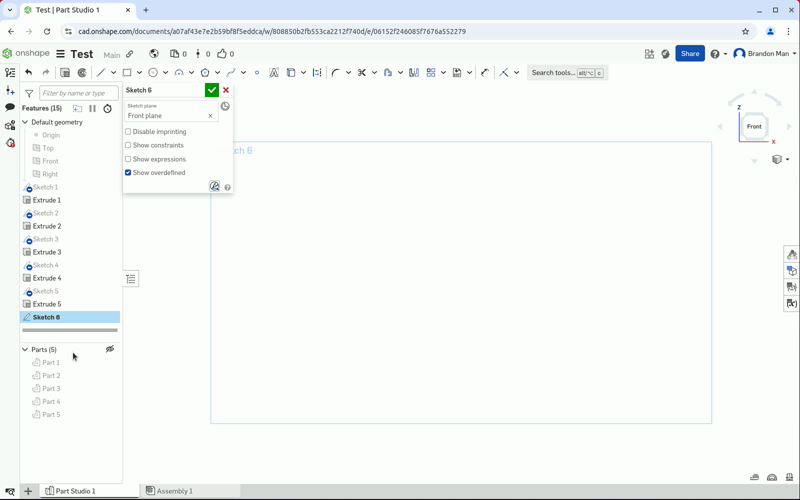
key(l)
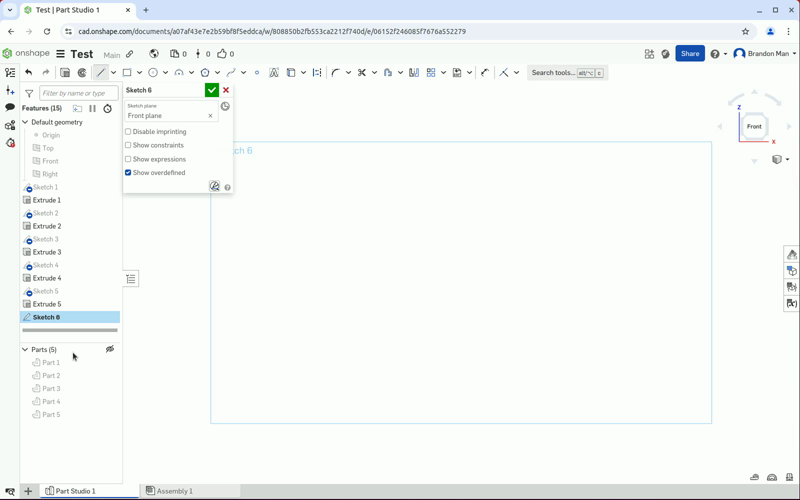
key_down(shift)
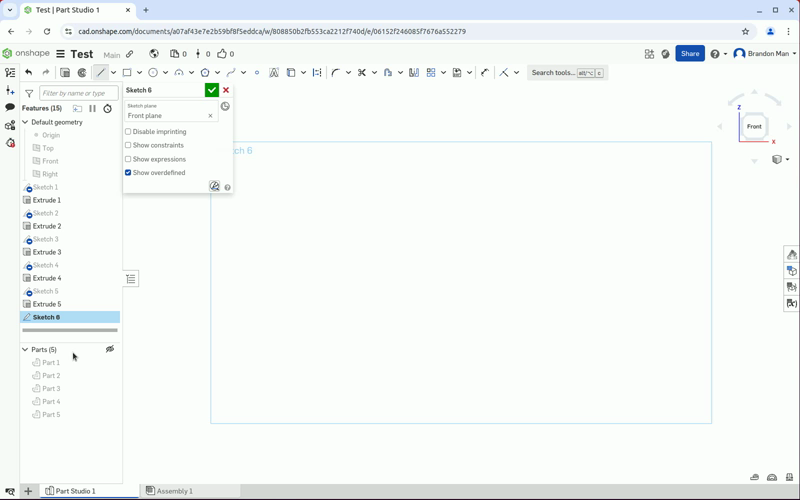
mouse_move(418, 367)
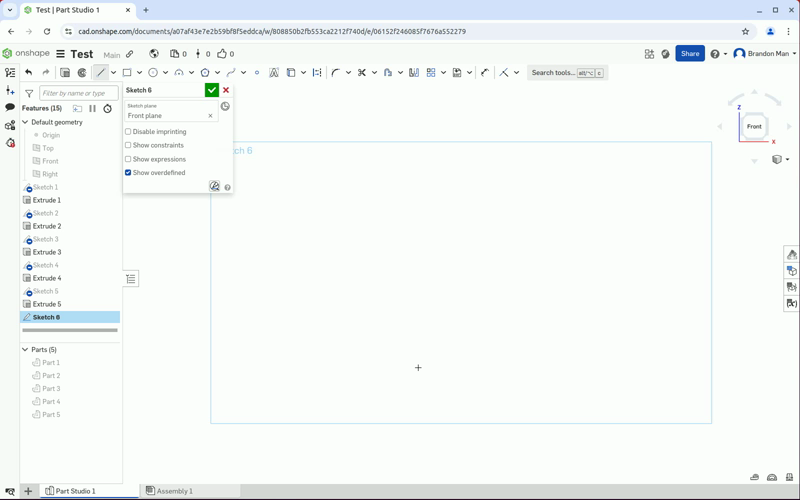
click(418, 367)
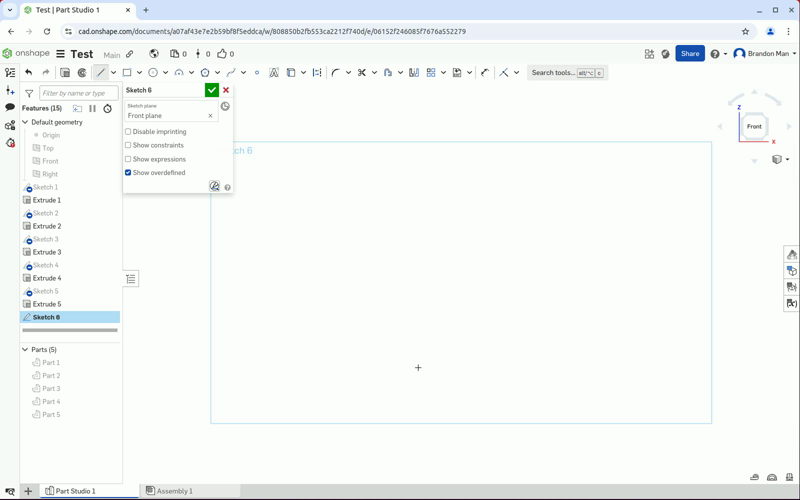
key_up(shift)
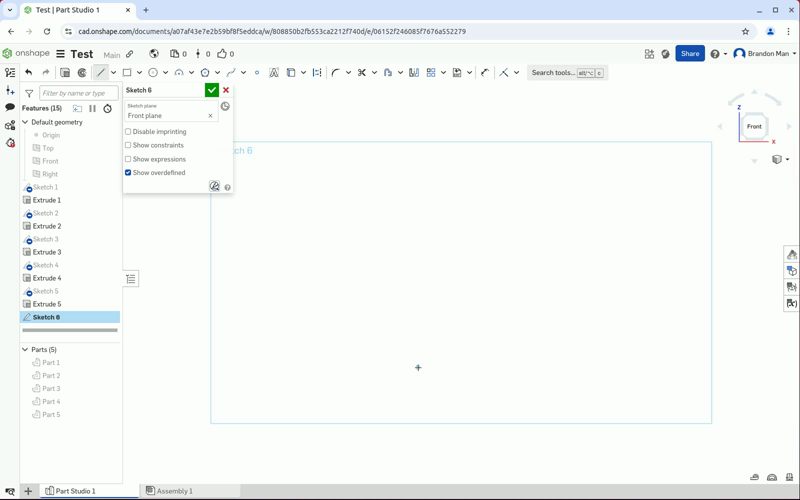
key_down(shift)
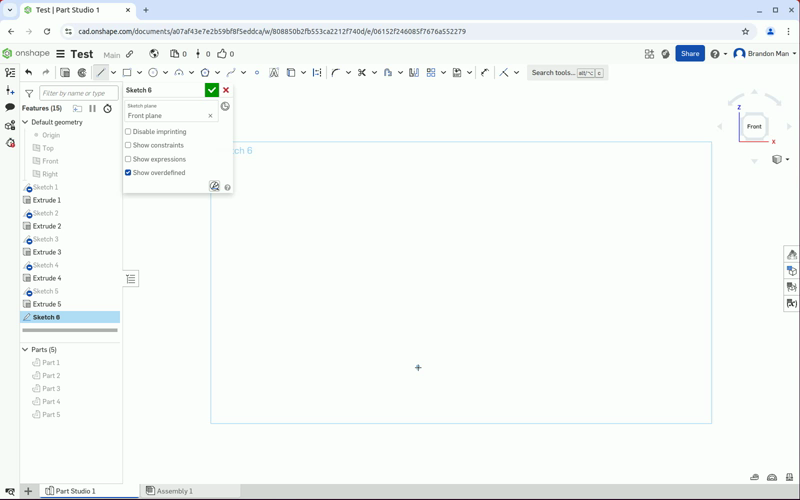
mouse_move(503, 367)
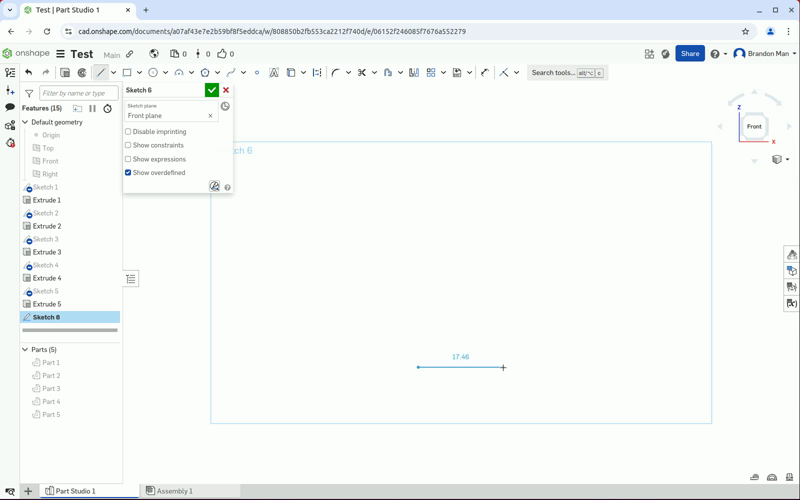
click(503, 367)
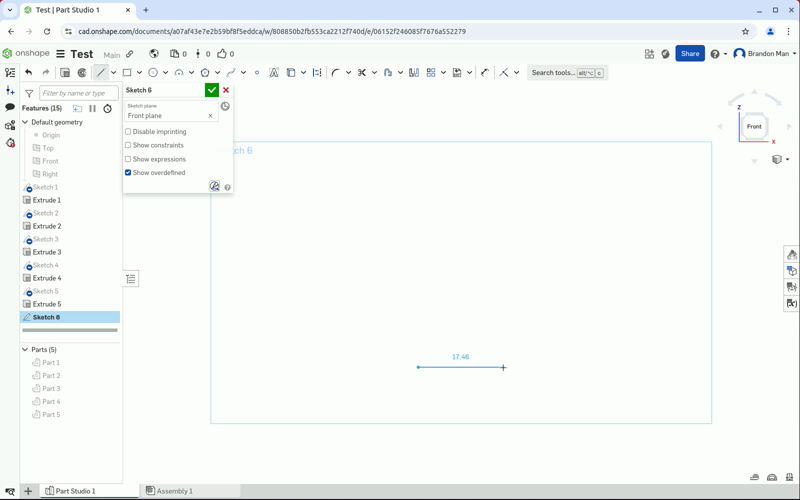
key_up(shift)
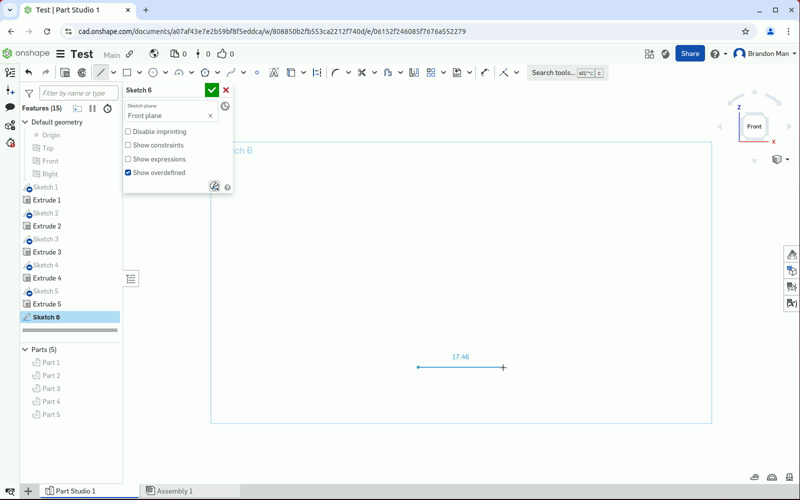
key_down(shift)
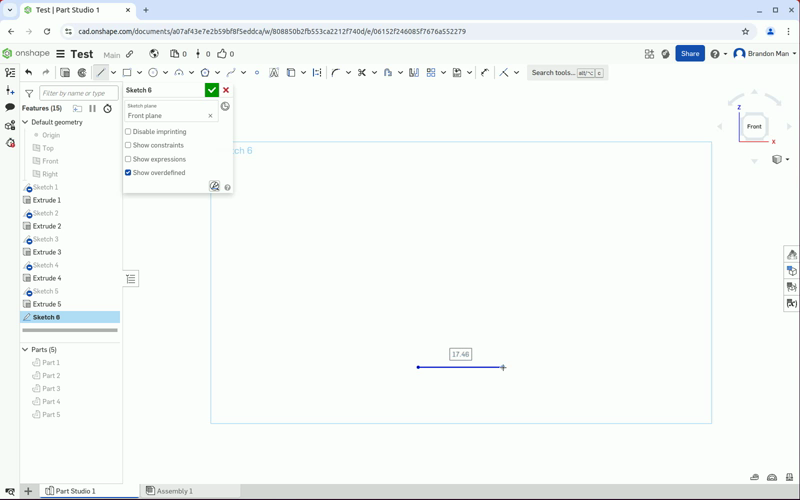
mouse_move(503, 282)
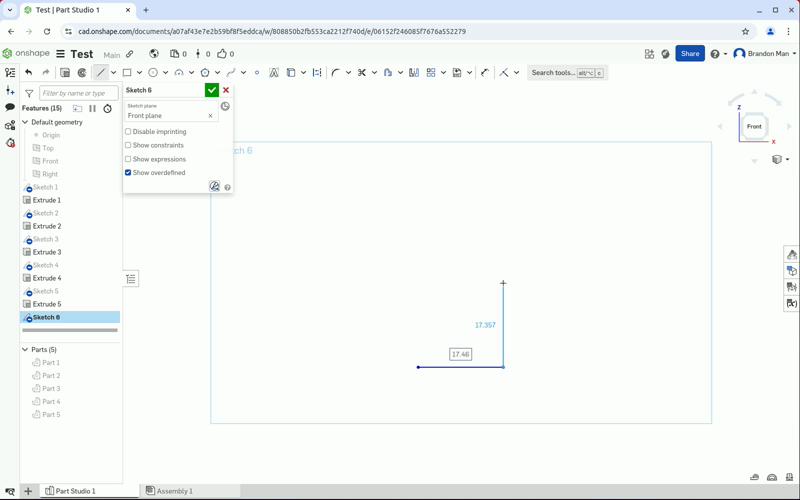
click(503, 282)
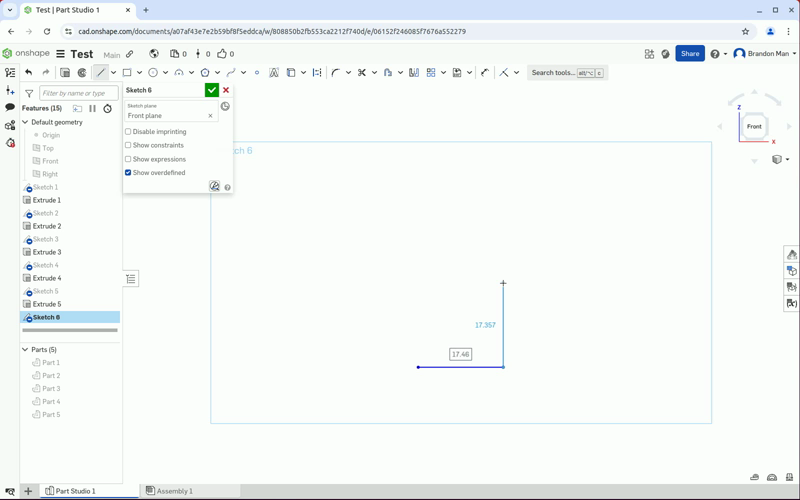
key_up(shift)
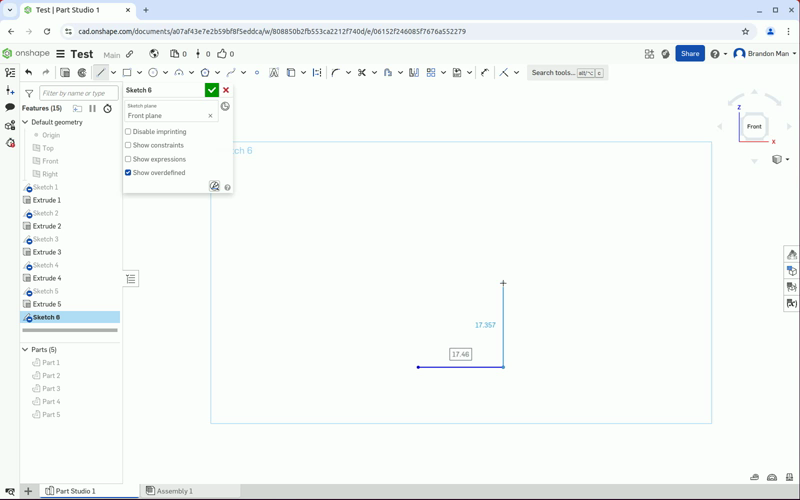
key_down(shift)
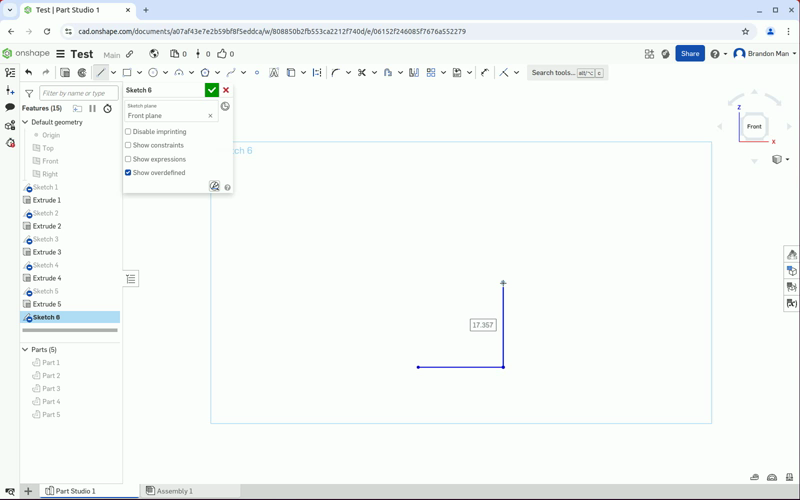
mouse_move(418, 282)
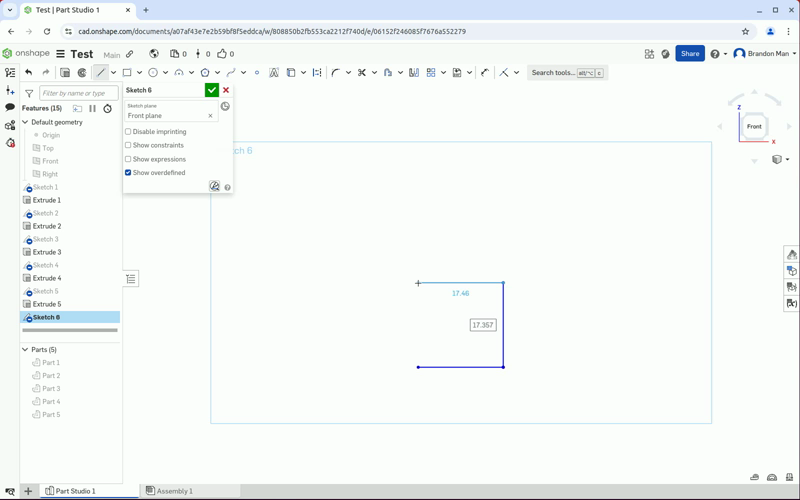
click(418, 282)
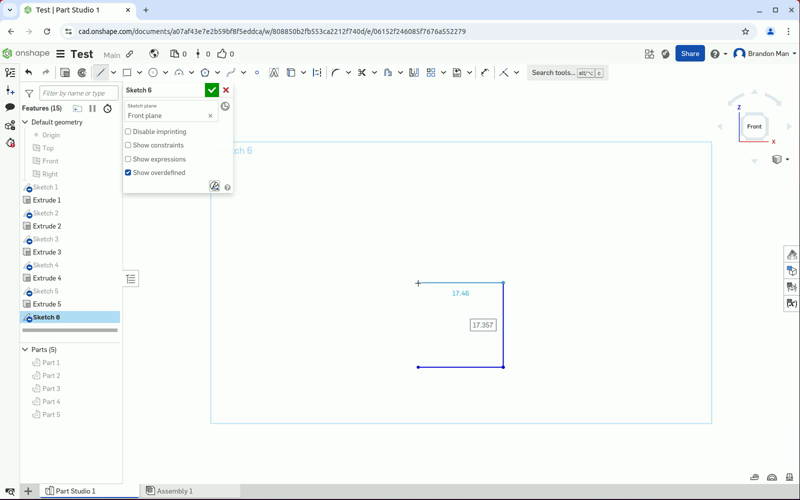
key_up(shift)
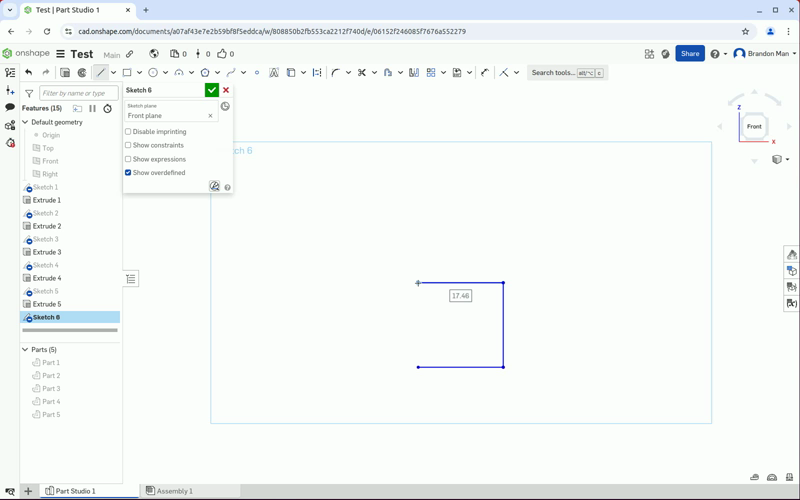
key_down(shift)
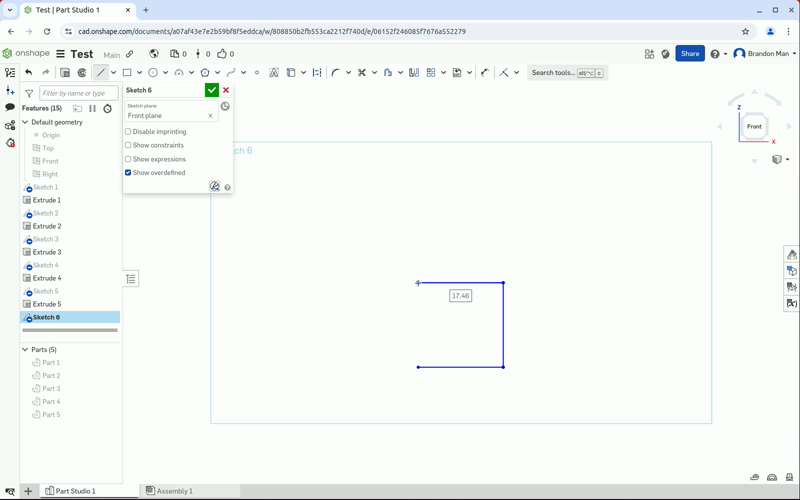
mouse_move(418, 367)
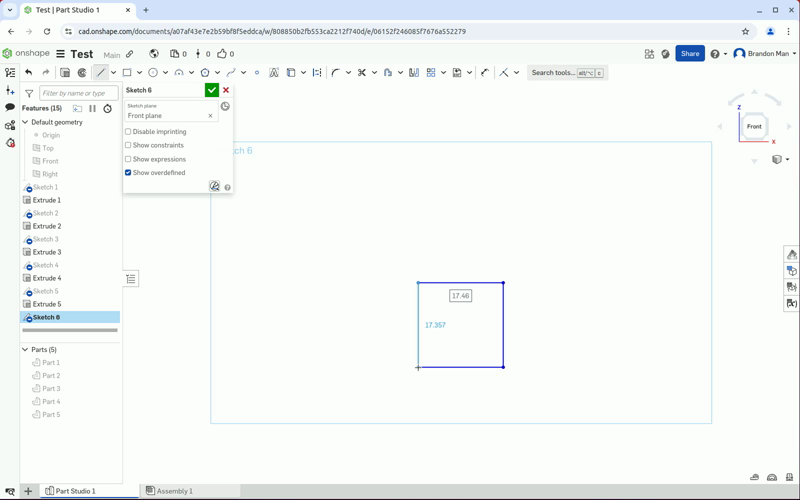
key_up(shift)
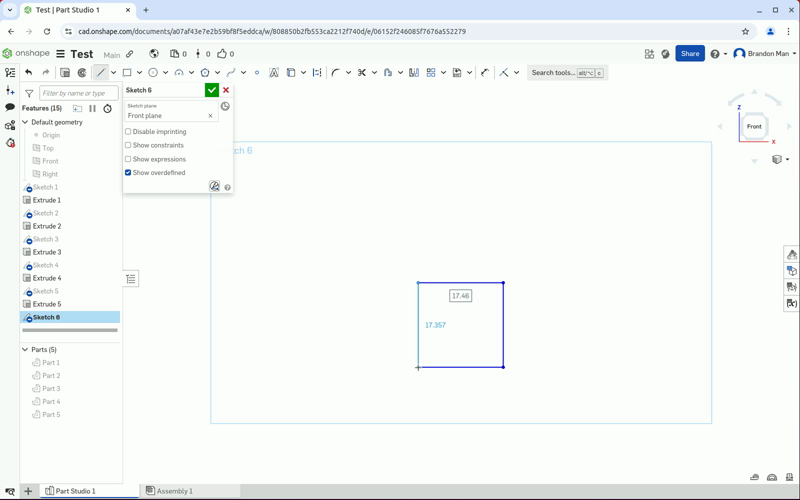
click(418, 367)
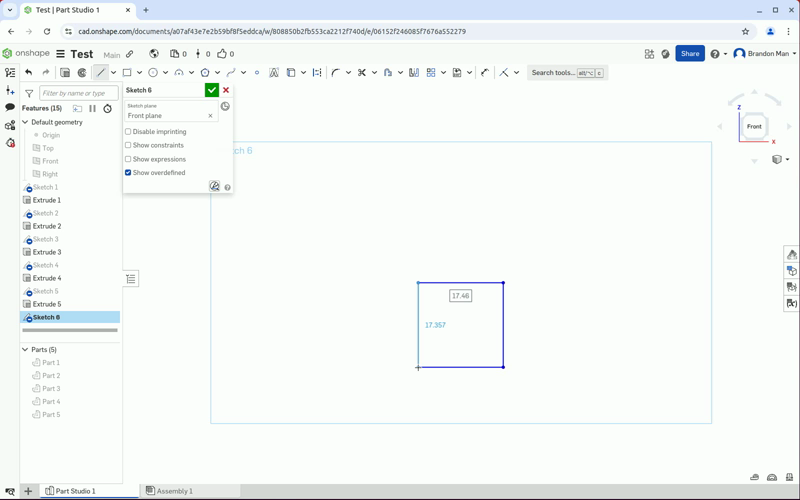
key(esc)
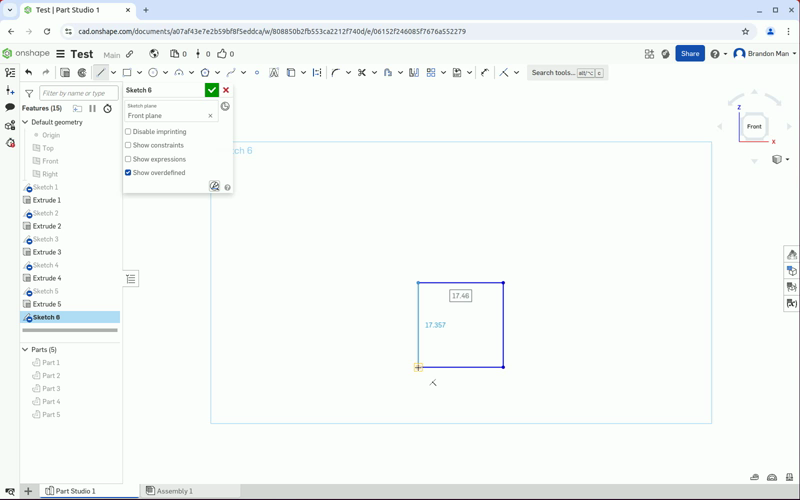
mouse_move(436, 352)
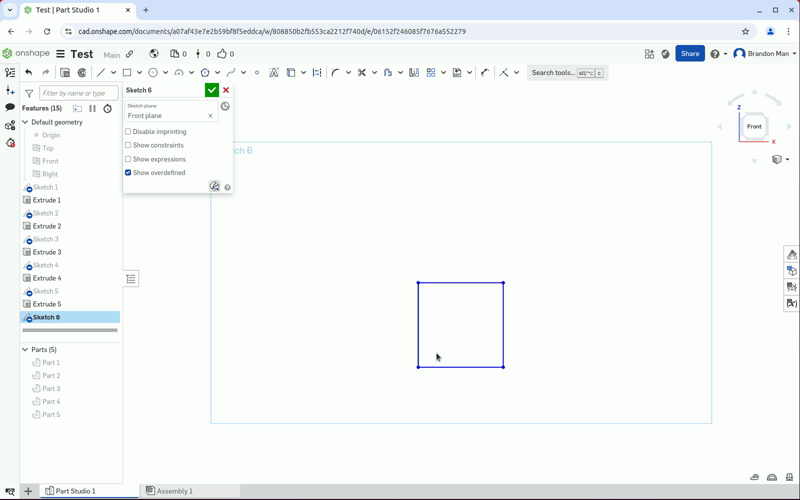
click(436, 352)
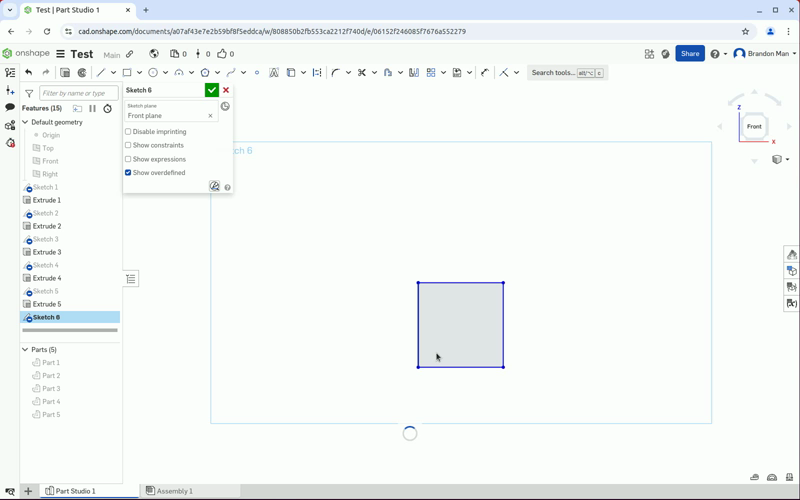
mouse_move(73, 352)
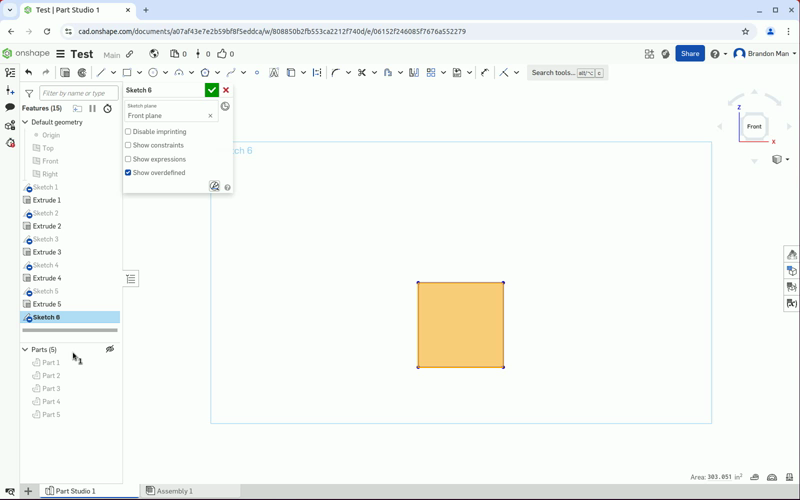
key(shift+y)
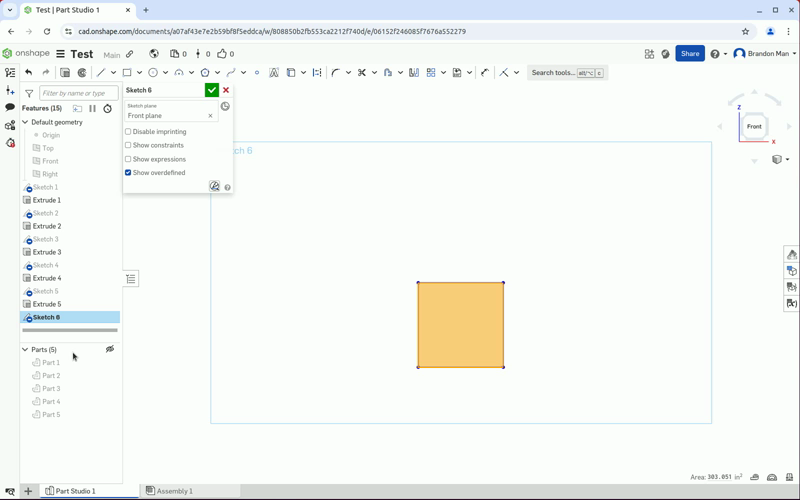
key(shift+e)
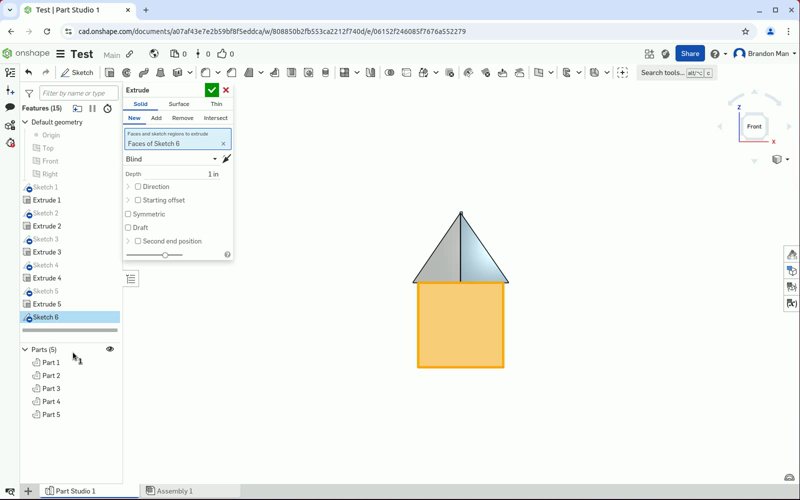
mouse_move(143, 106)
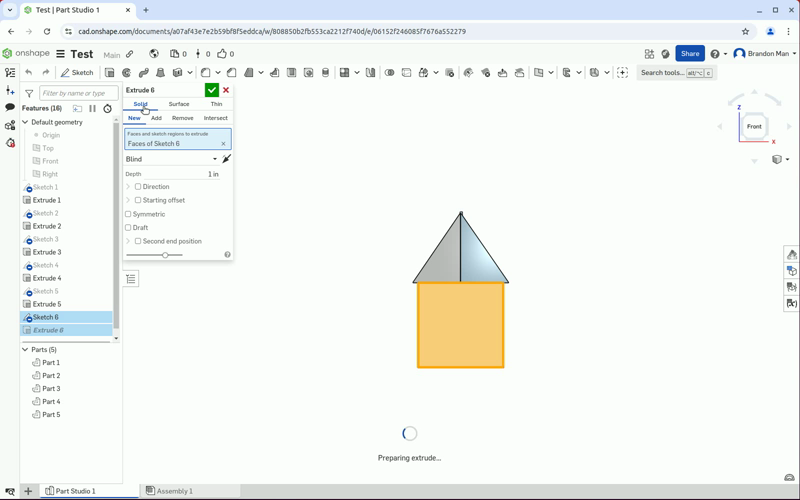
click(143, 106)
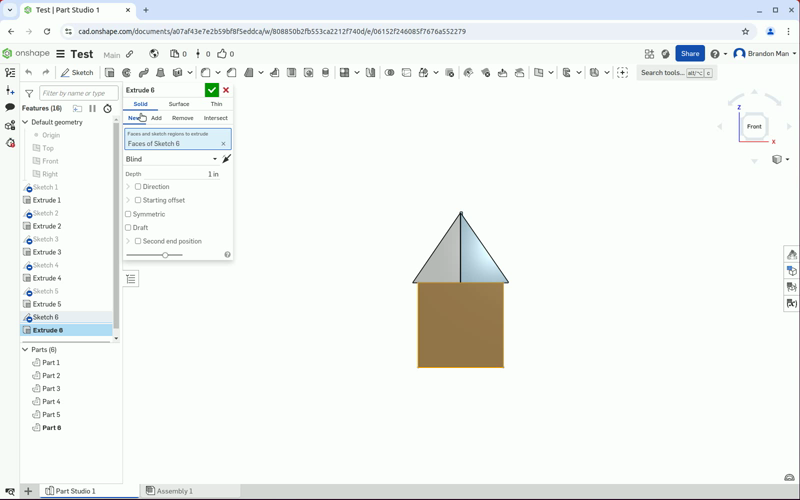
mouse_move(137, 120)
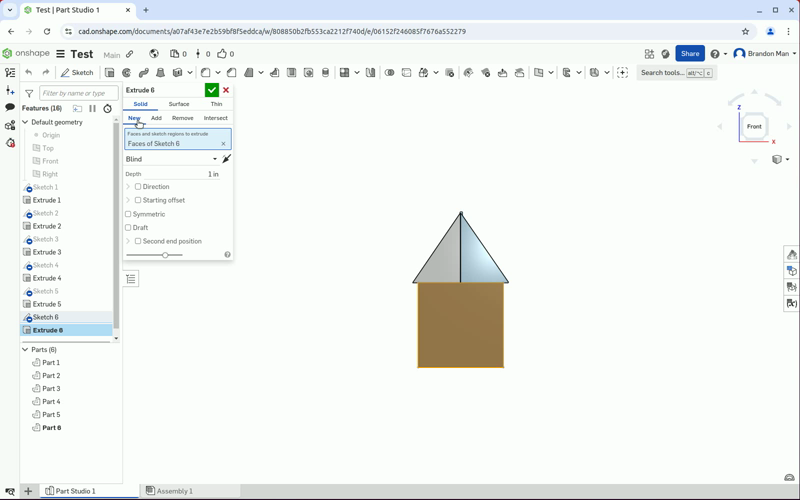
click(137, 120)
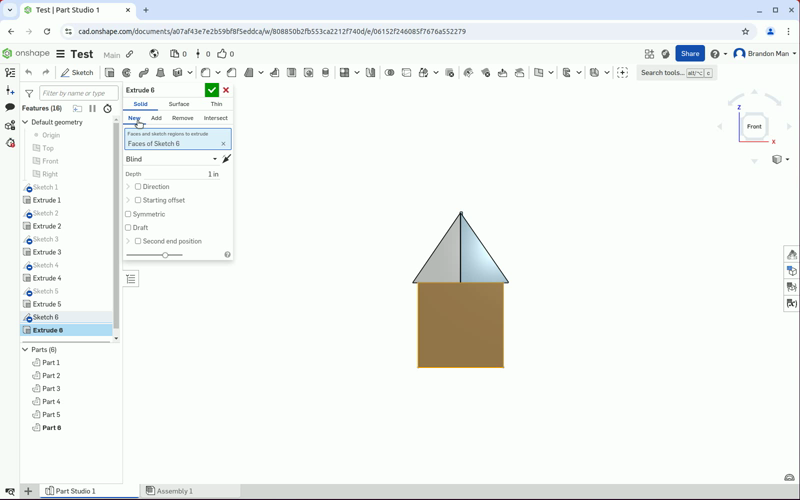
key(tab, 4)
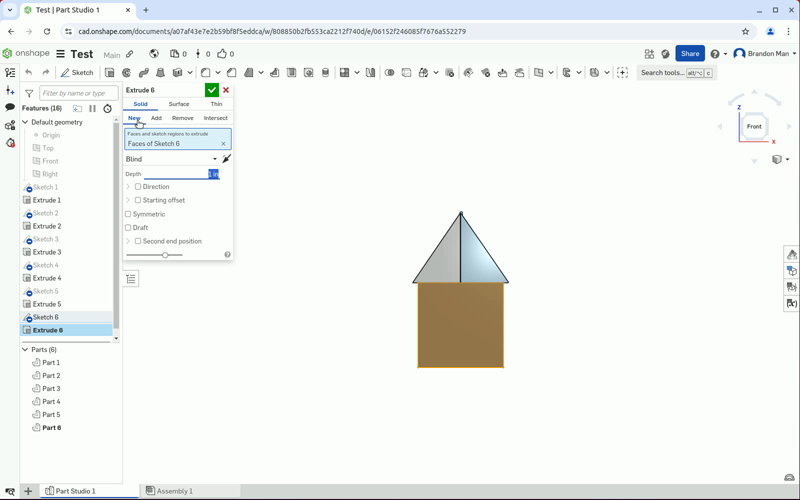
text(20.22)
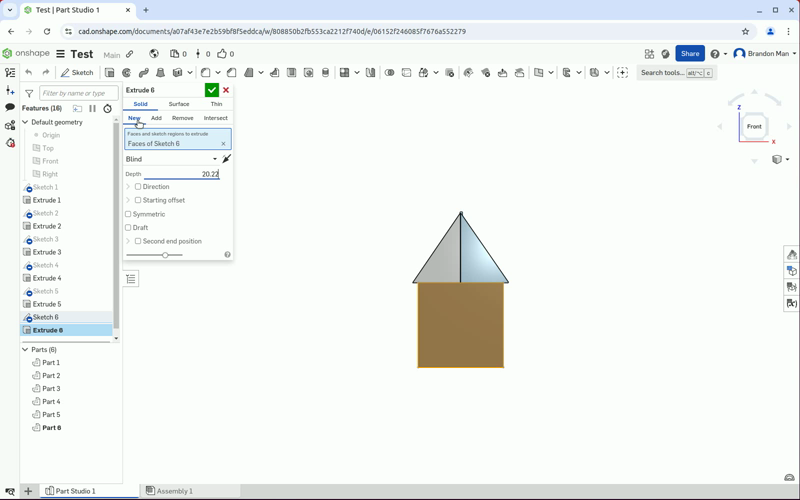
key(enter)
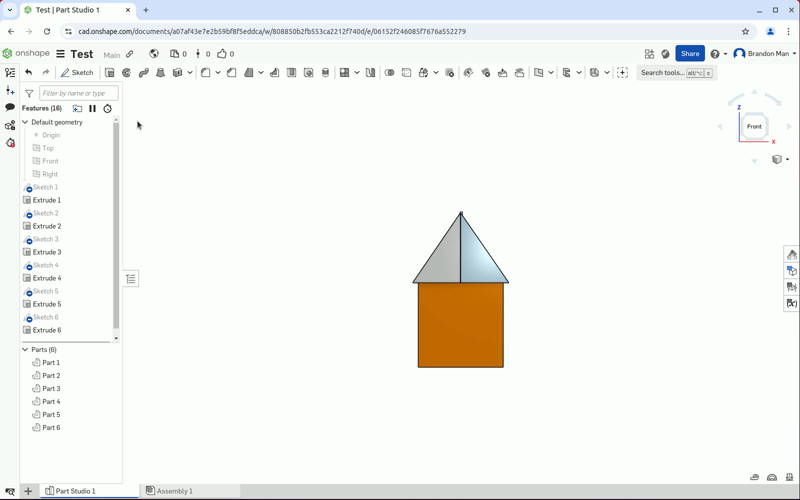
key(shift+h)
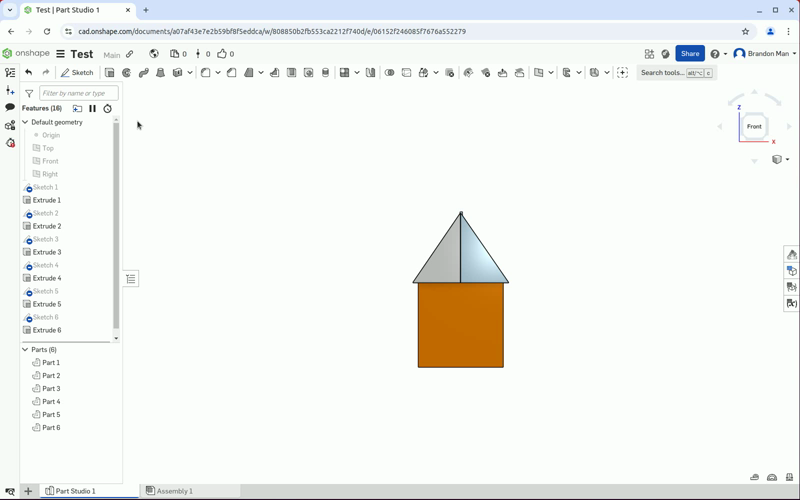
key(shift+h)
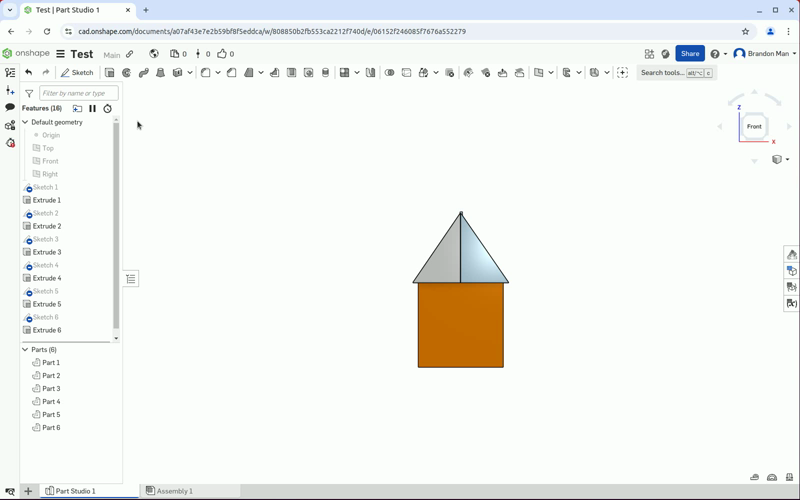
mouse_move(69, 189)
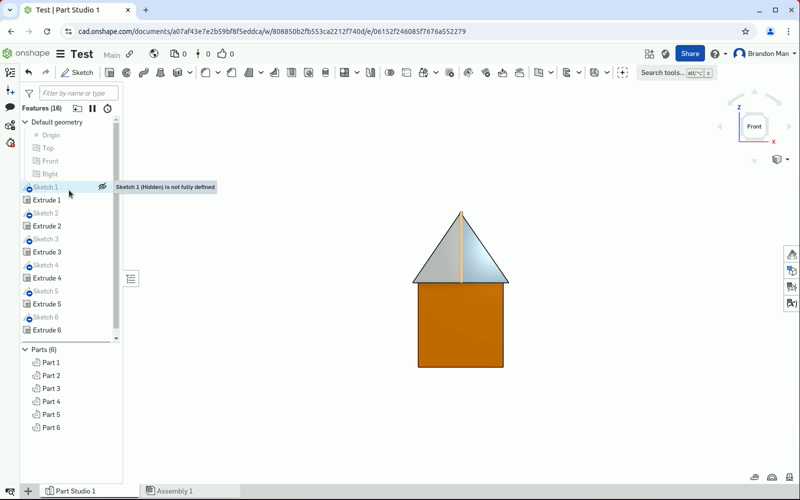
click(69, 189)
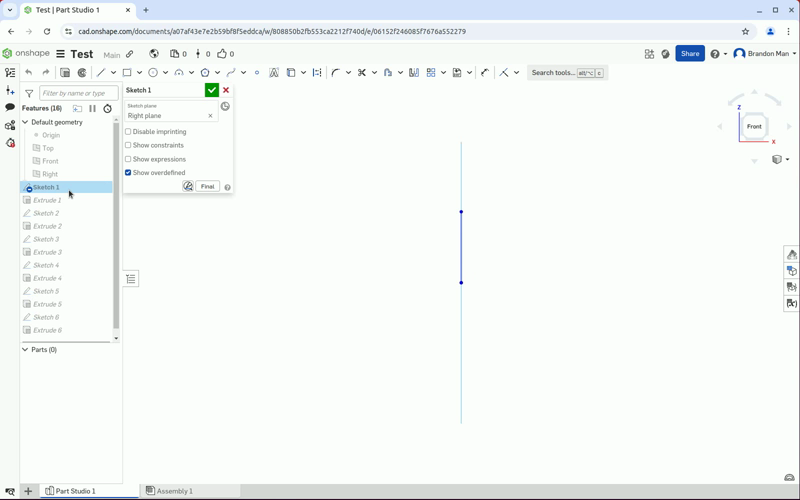
mouse_move(229, 92)
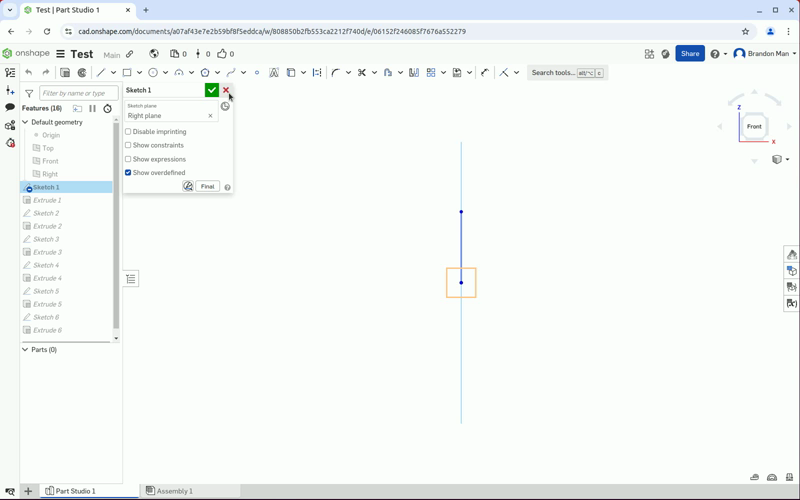
click(229, 92)
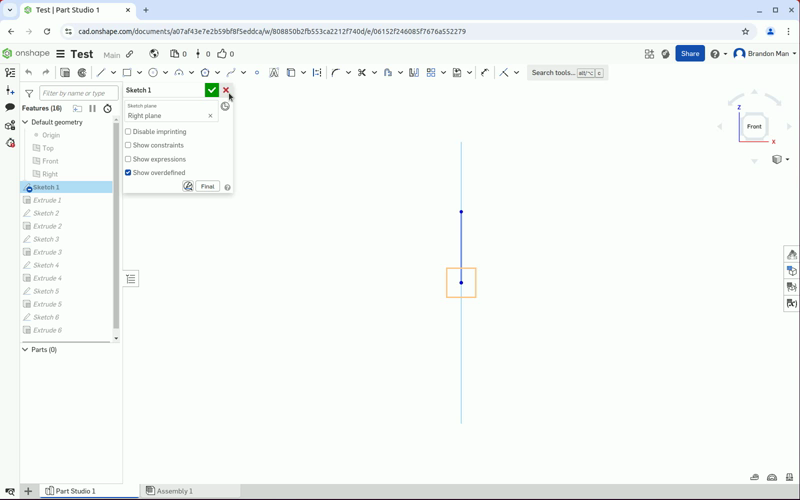
key(shift+s)
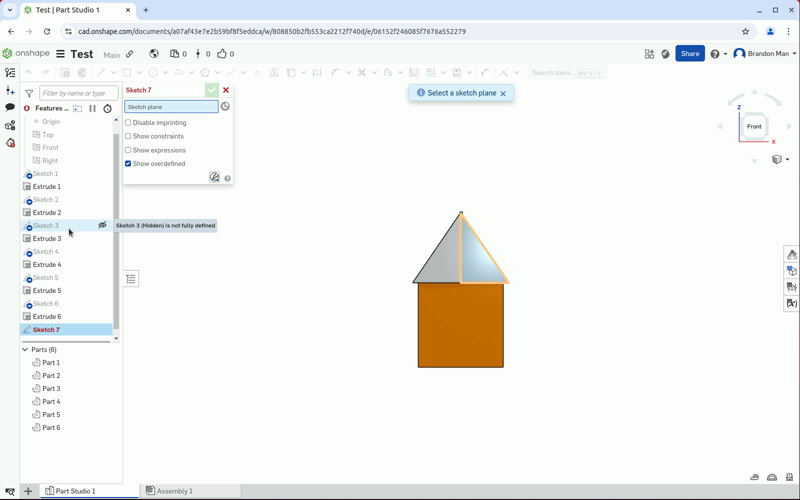
scroll(3)
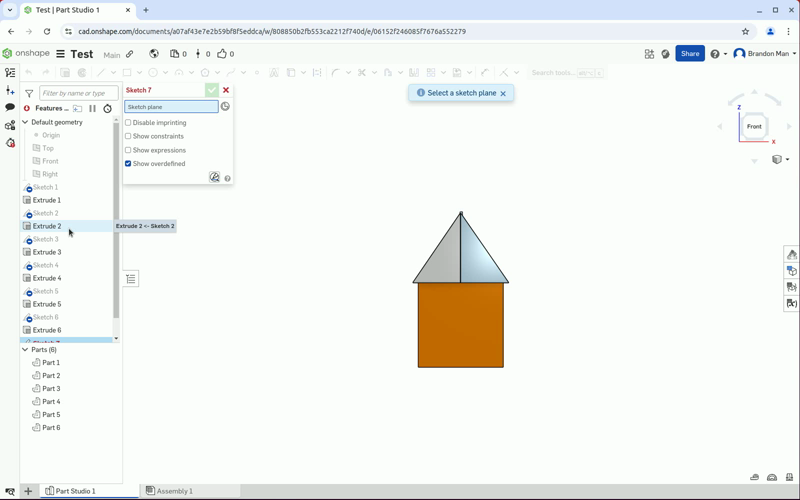
mouse_move(69, 163)
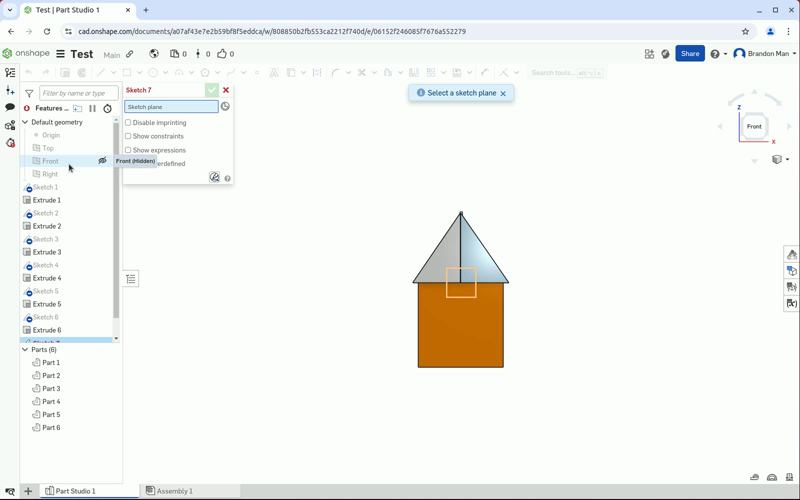
click(69, 163)
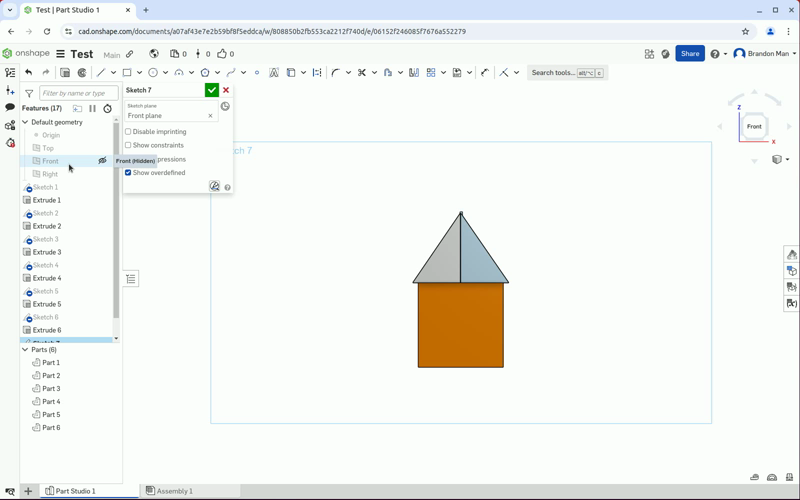
mouse_move(73, 352)
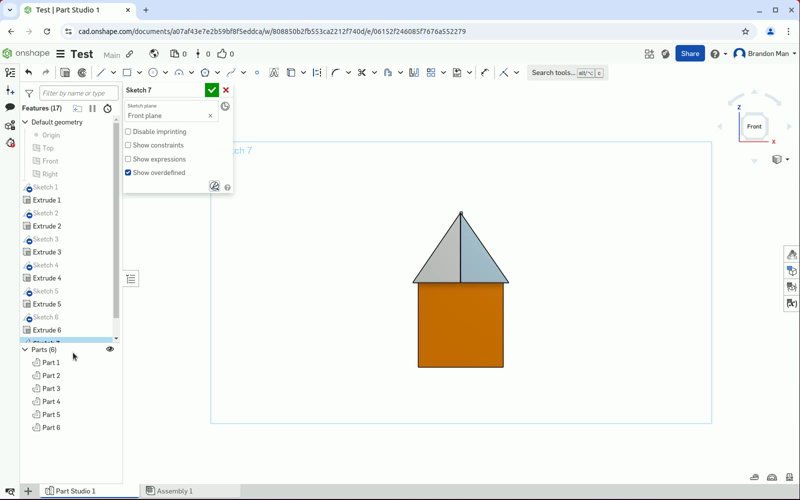
key(y)
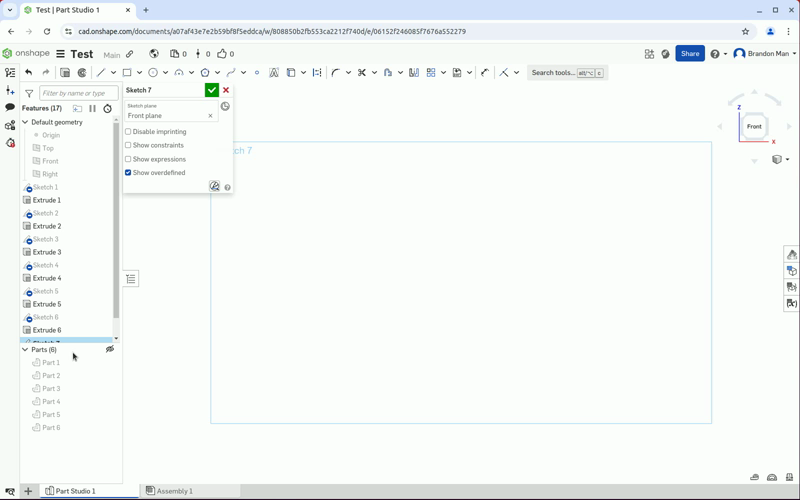
key(l)
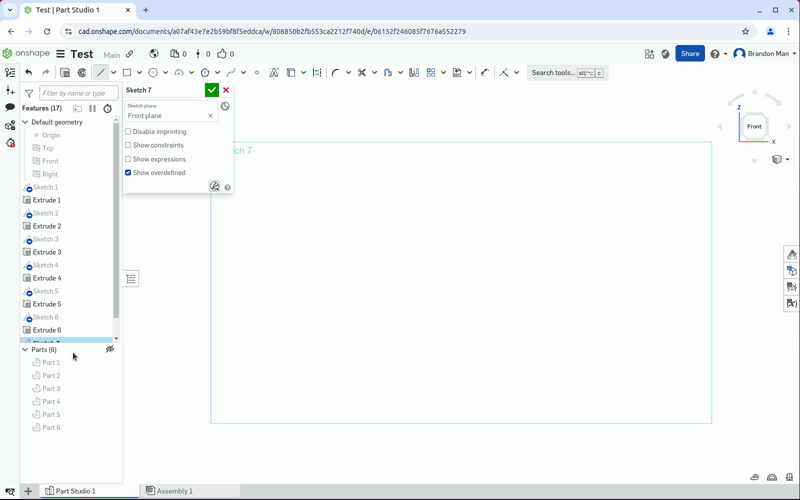
key_down(shift)
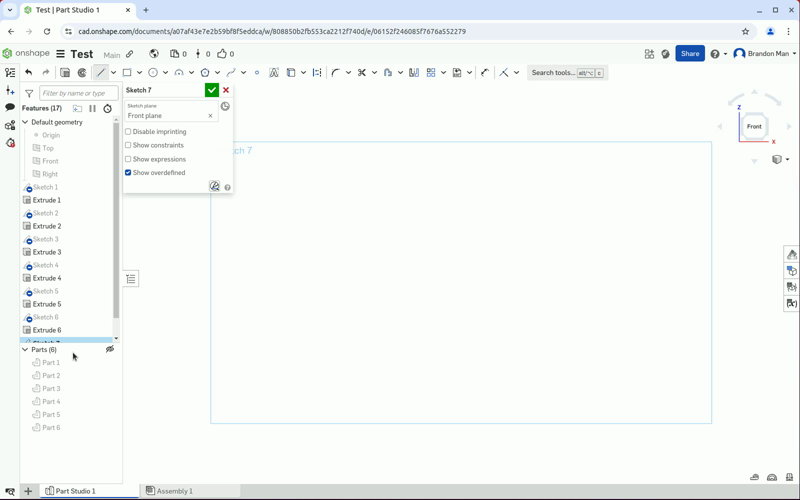
mouse_move(426, 354)
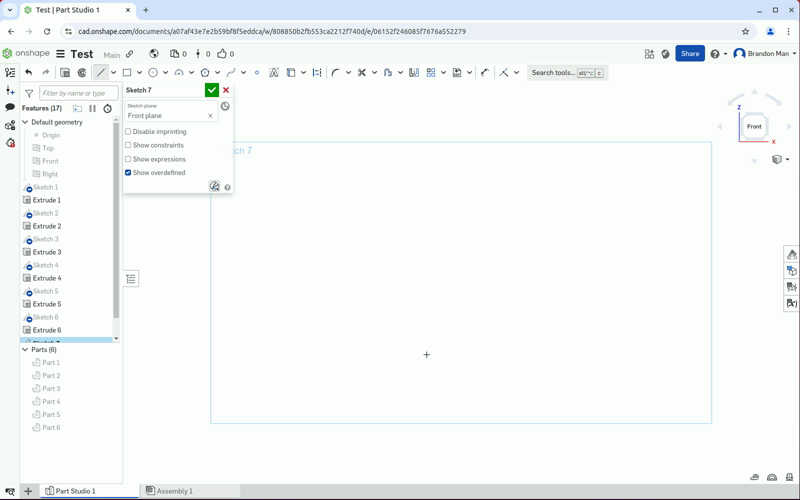
click(426, 354)
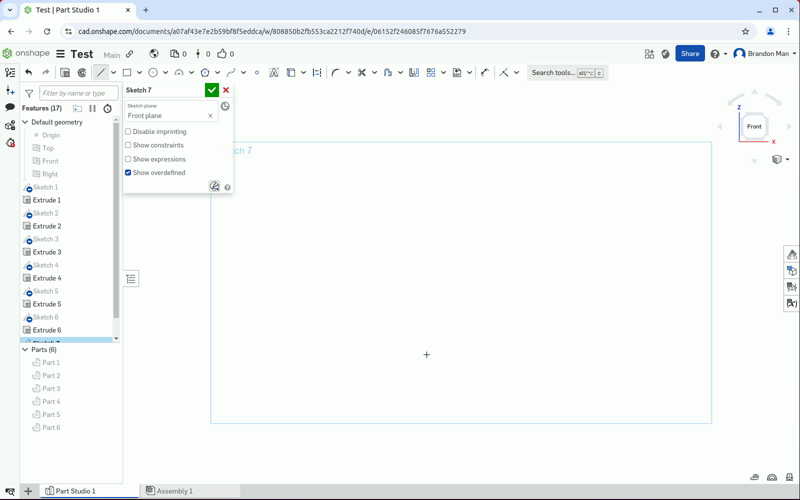
key_up(shift)
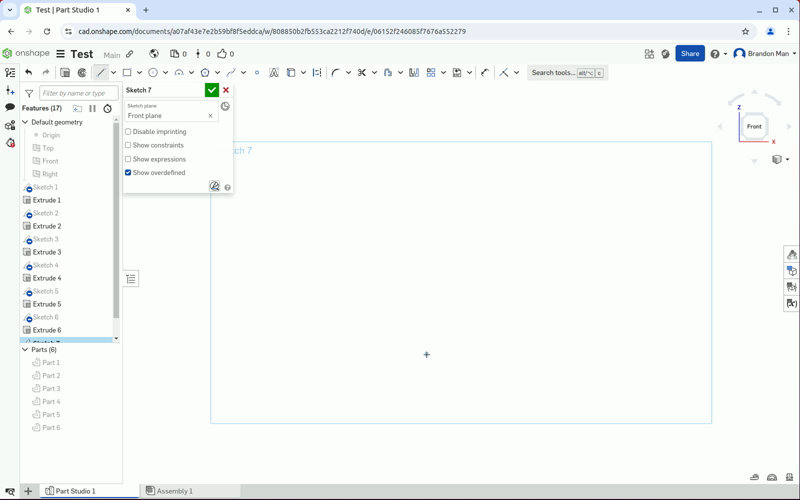
key_down(shift)
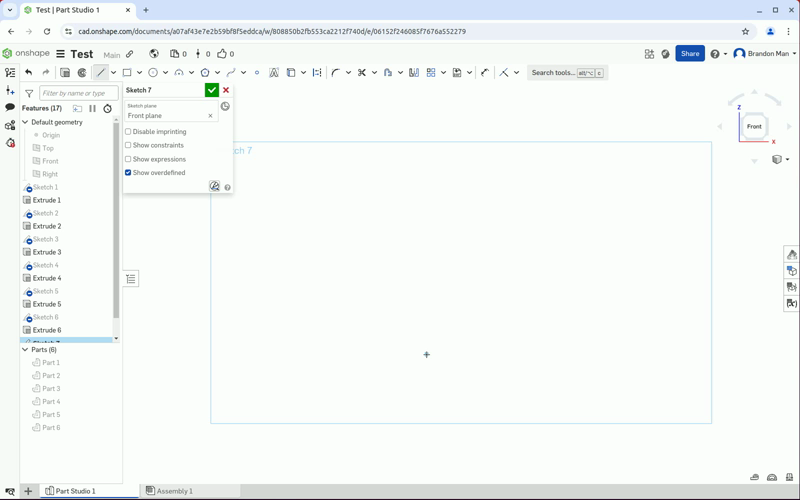
mouse_move(456, 354)
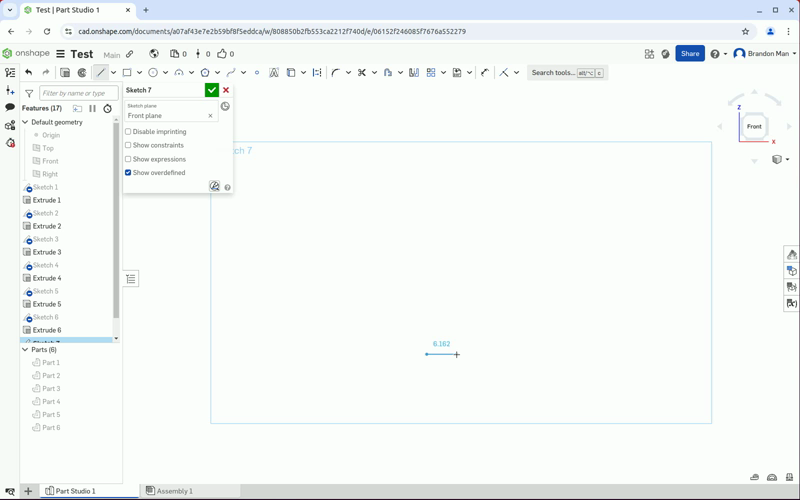
mouse_move(461, 354)
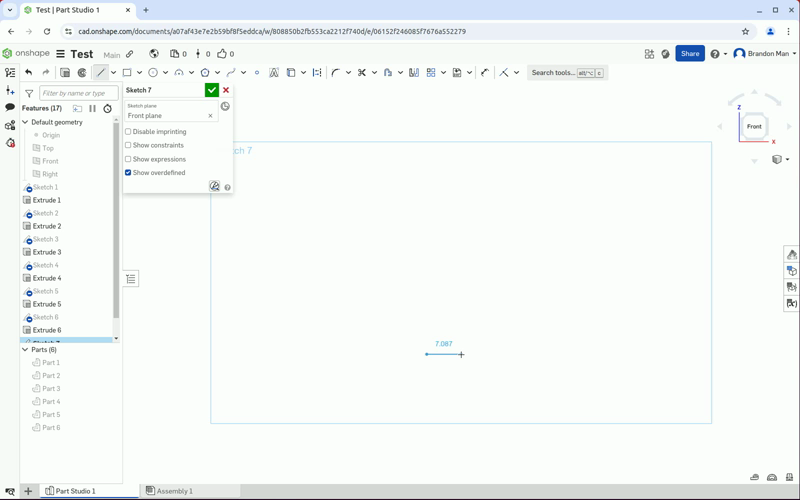
click(461, 354)
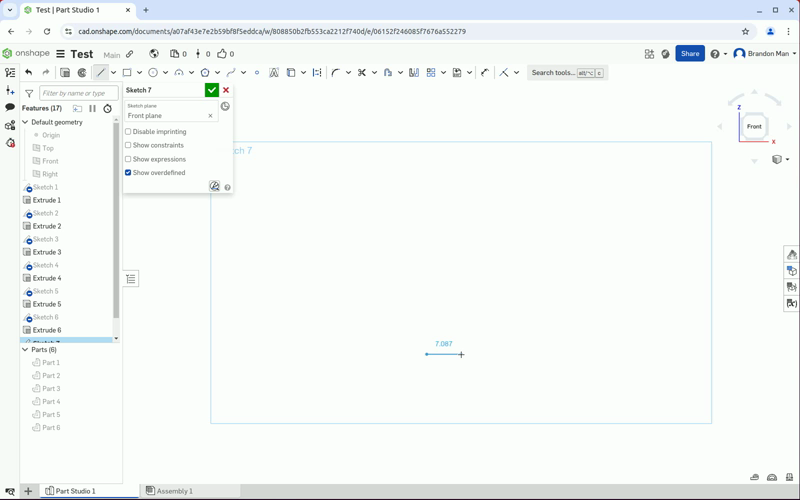
key_up(shift)
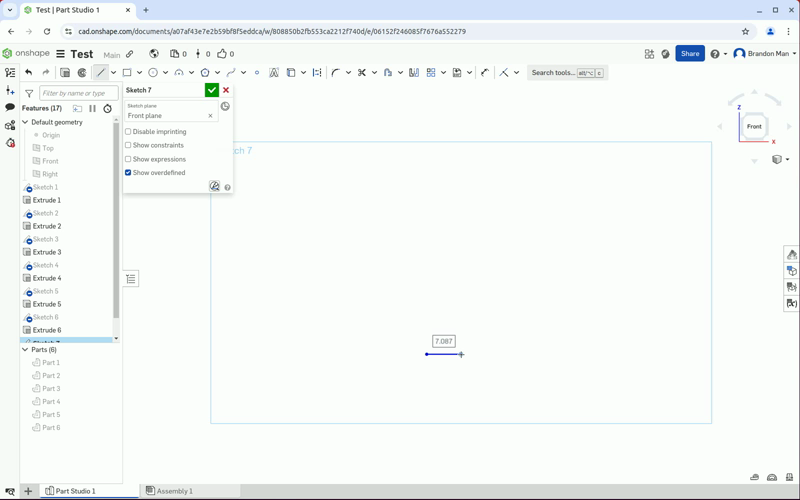
key_down(shift)
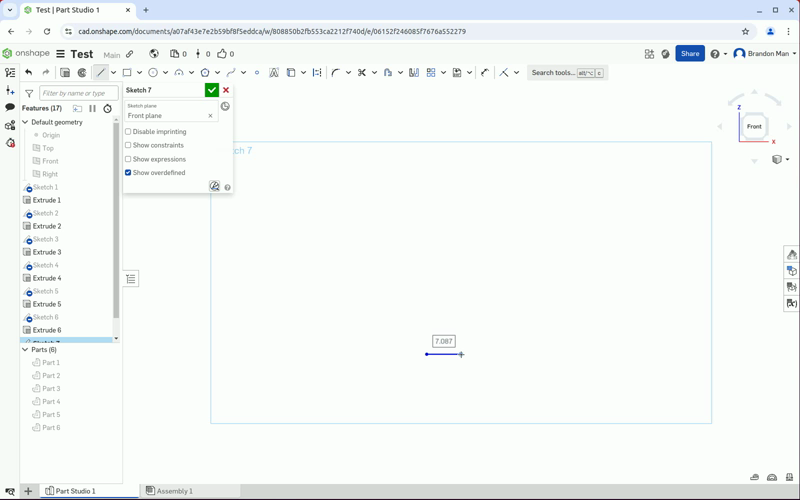
mouse_move(461, 291)
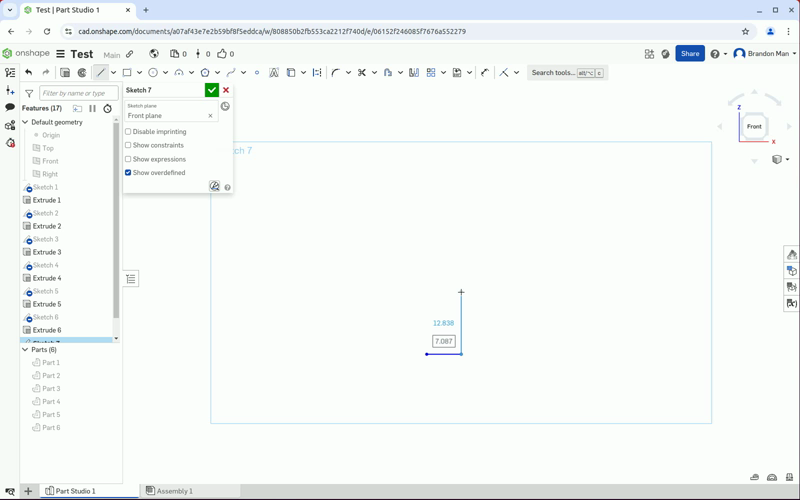
click(461, 291)
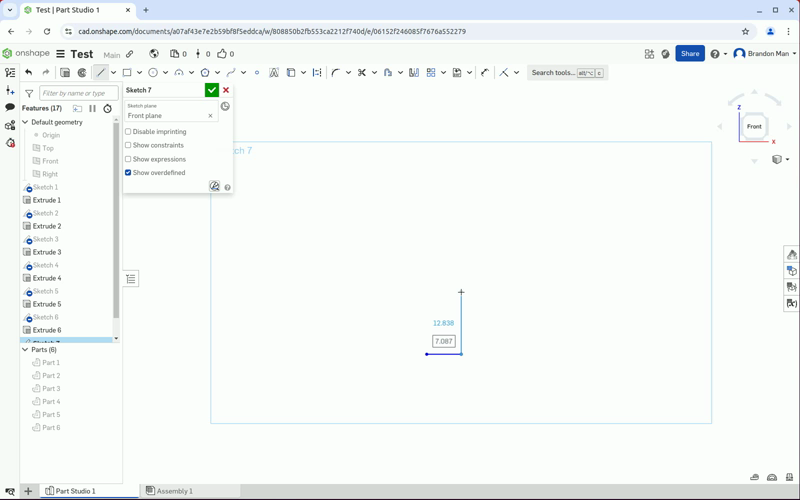
key_up(shift)
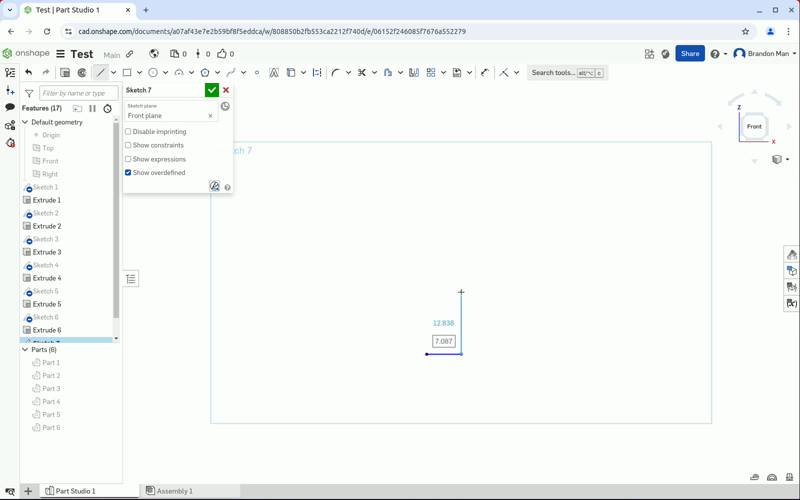
key_down(shift)
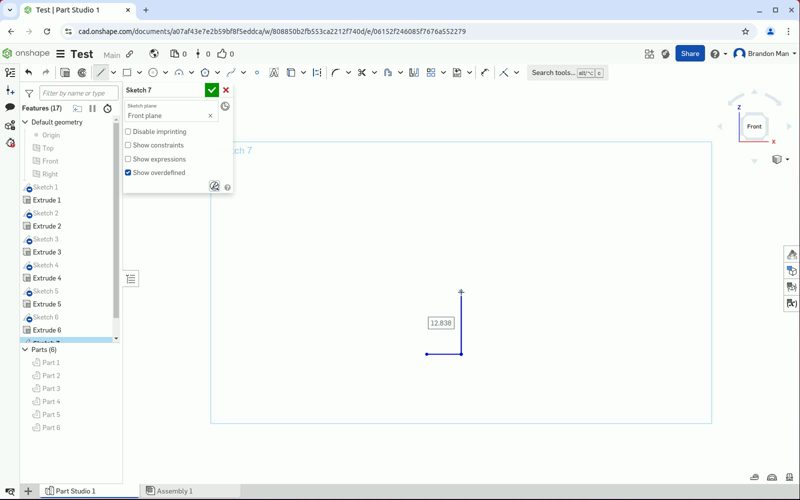
mouse_move(491, 291)
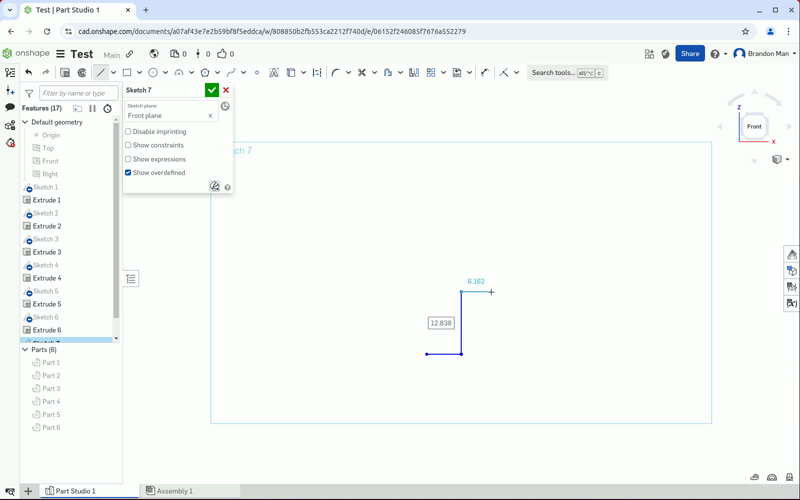
mouse_move(426, 291)
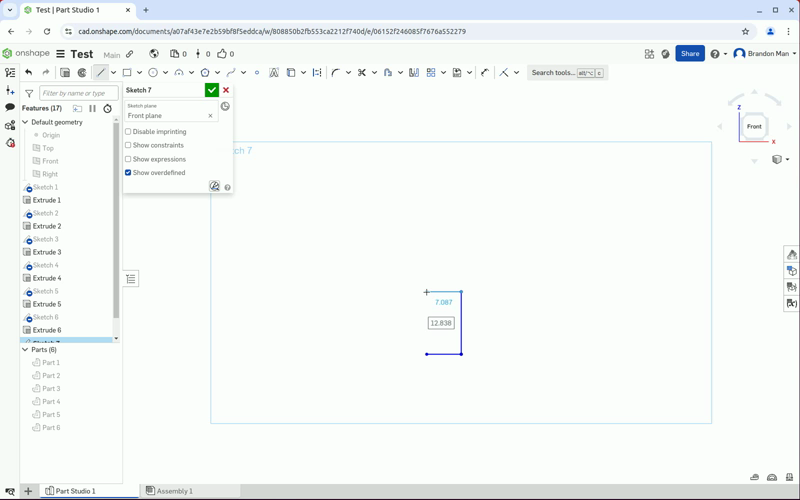
click(426, 291)
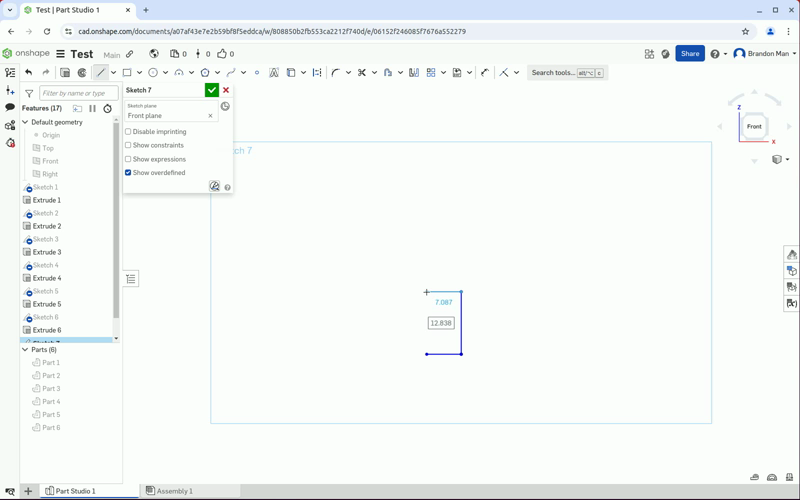
key_up(shift)
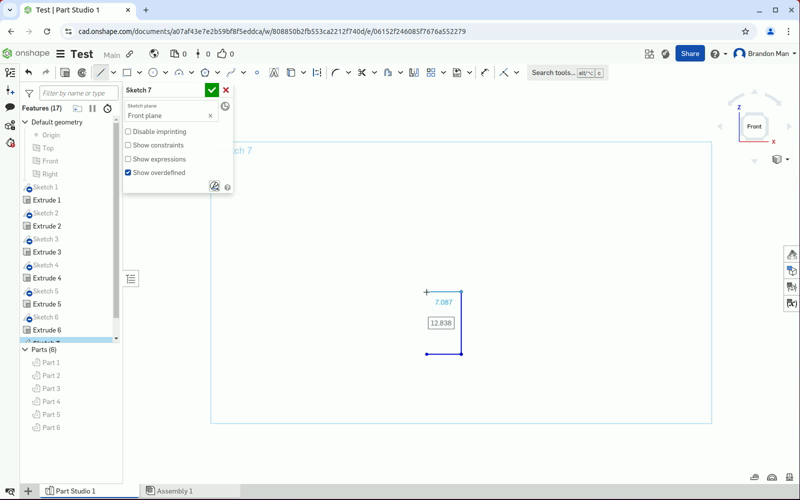
key_down(shift)
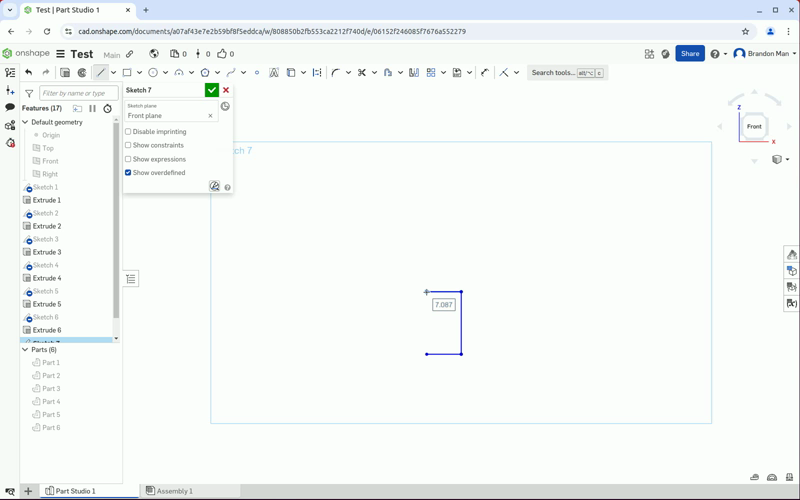
mouse_move(426, 354)
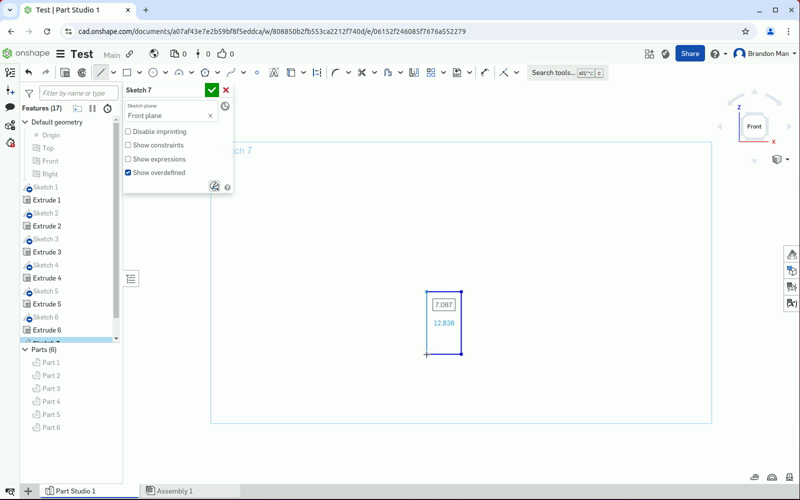
key_up(shift)
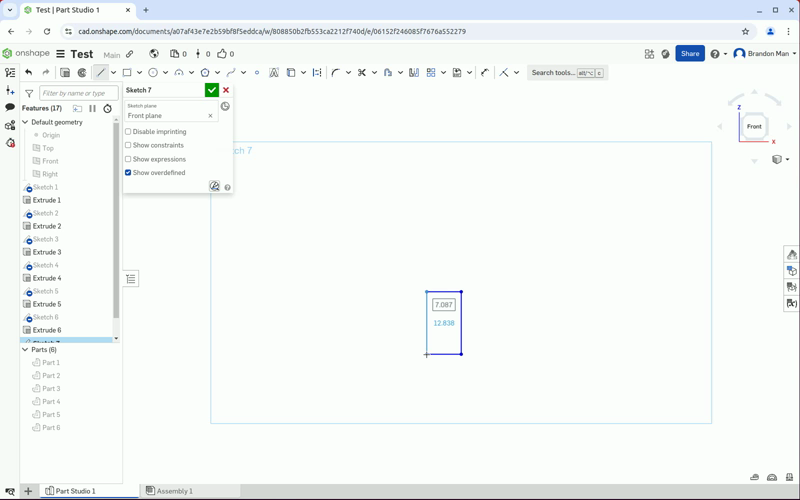
click(426, 354)
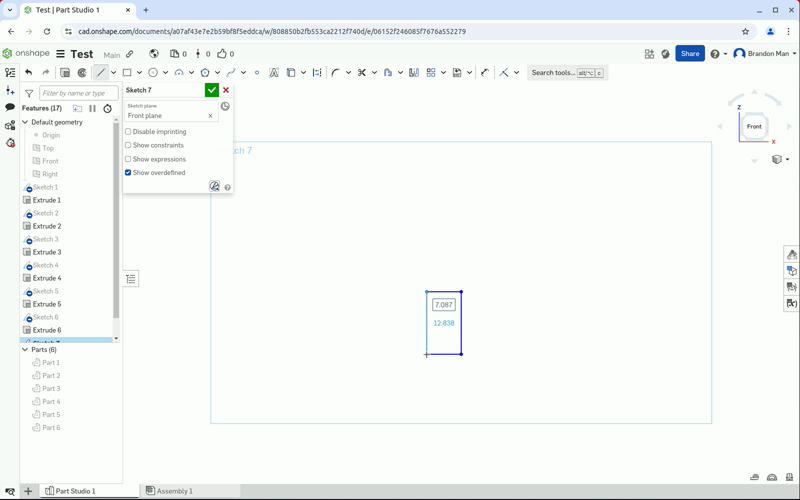
key(esc)
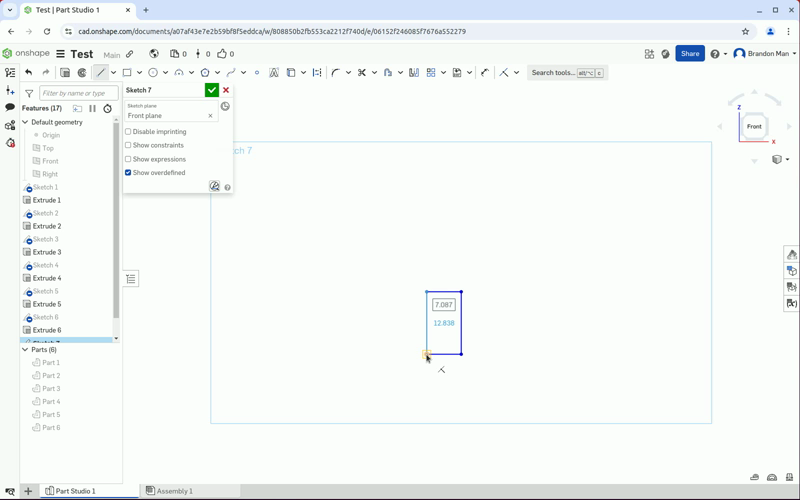
mouse_move(438, 338)
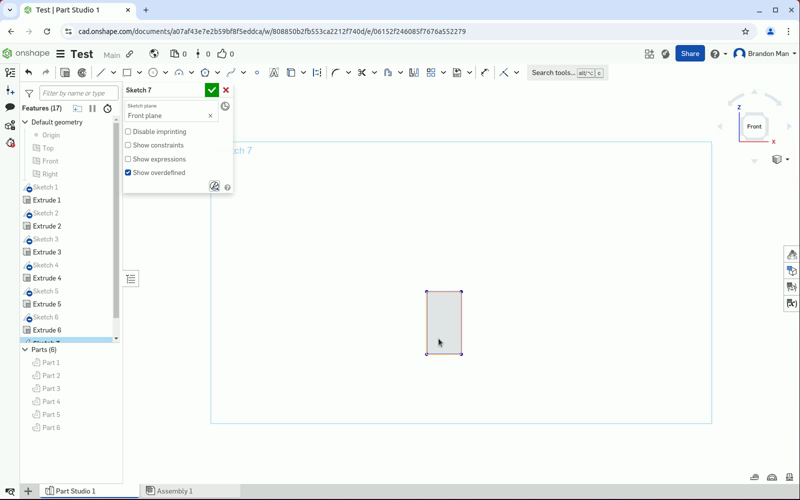
click(438, 338)
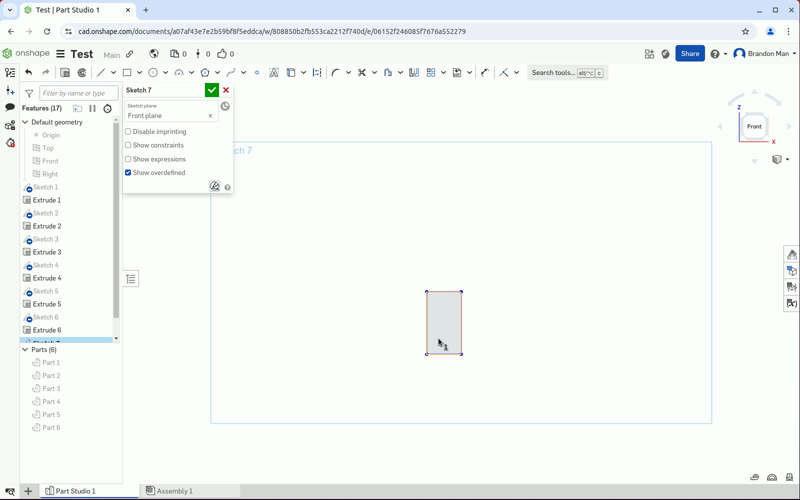
mouse_move(73, 352)
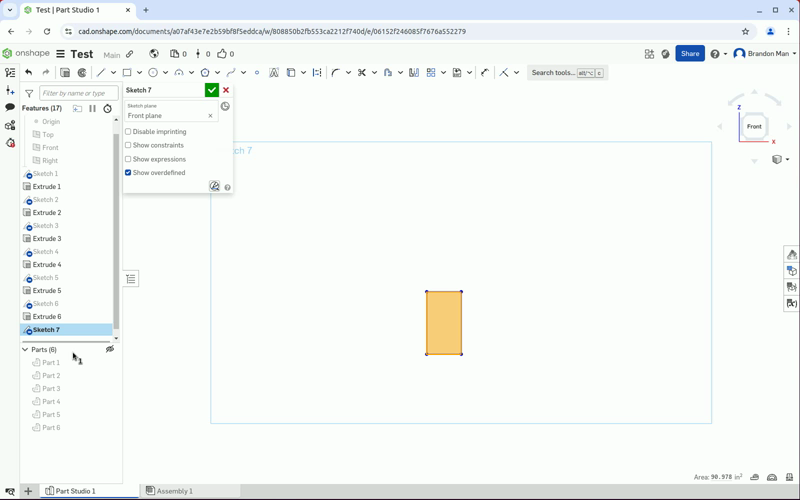
key(shift+y)
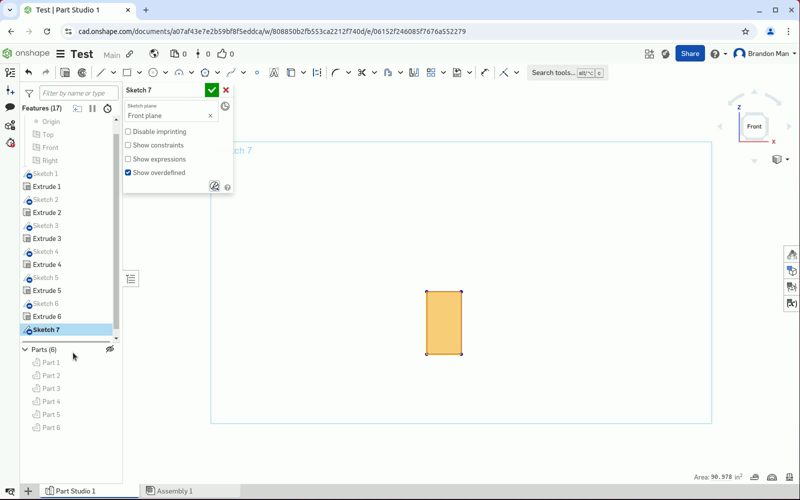
key(shift+e)
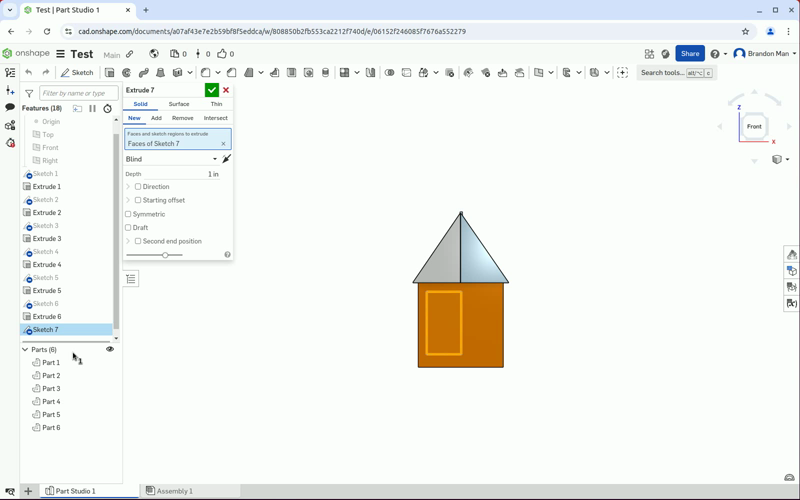
mouse_move(143, 106)
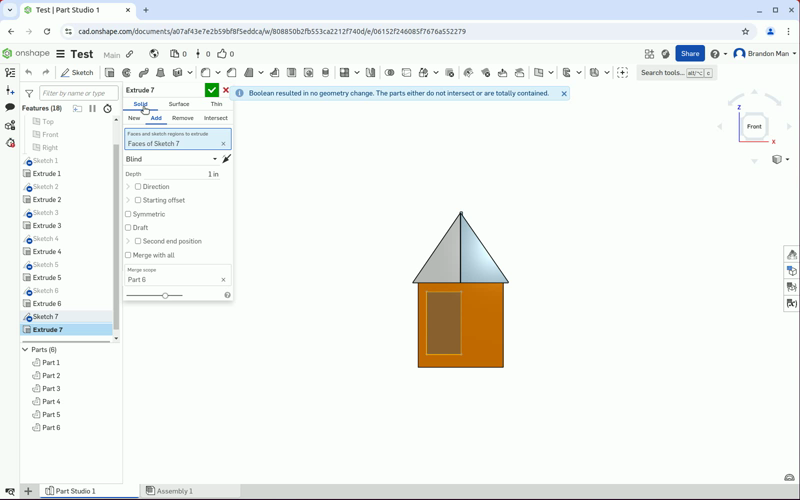
click(143, 106)
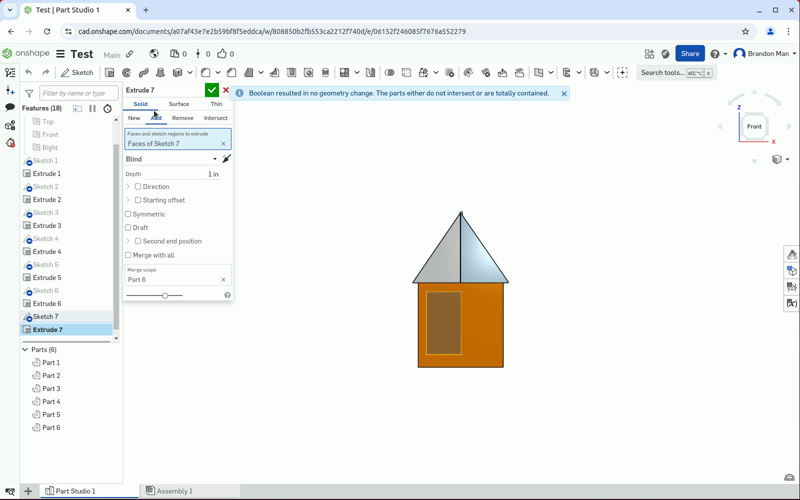
mouse_move(186, 120)
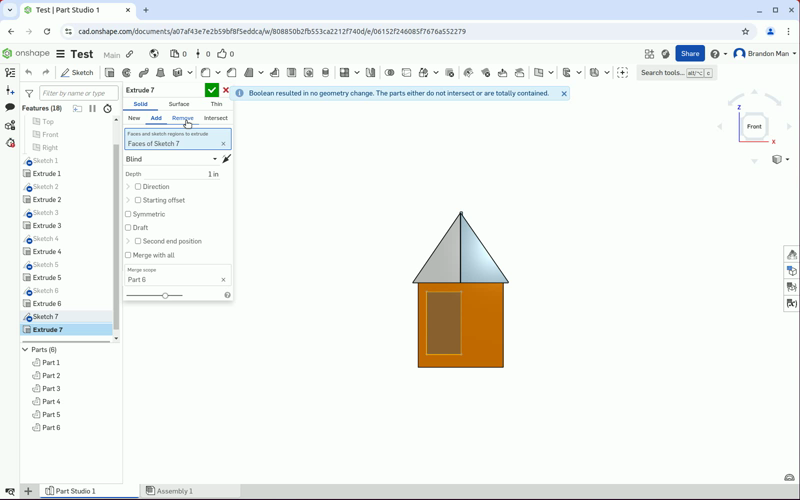
click(186, 120)
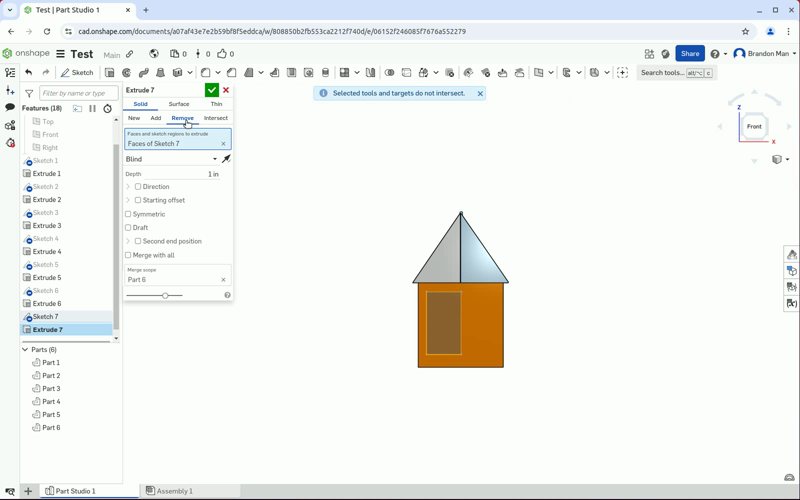
key(tab, 4)
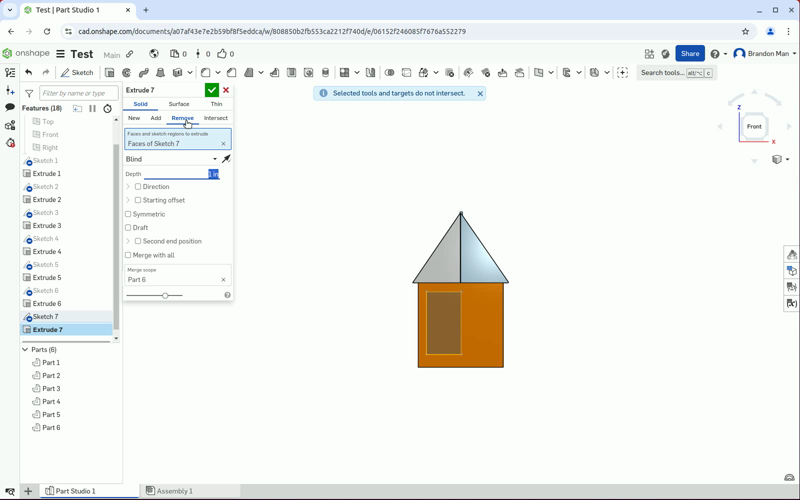
text(23.108)
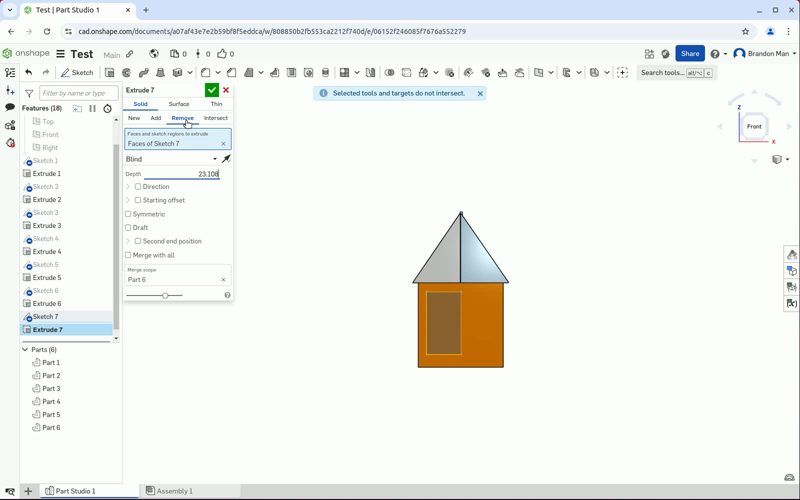
key(tab, 3)
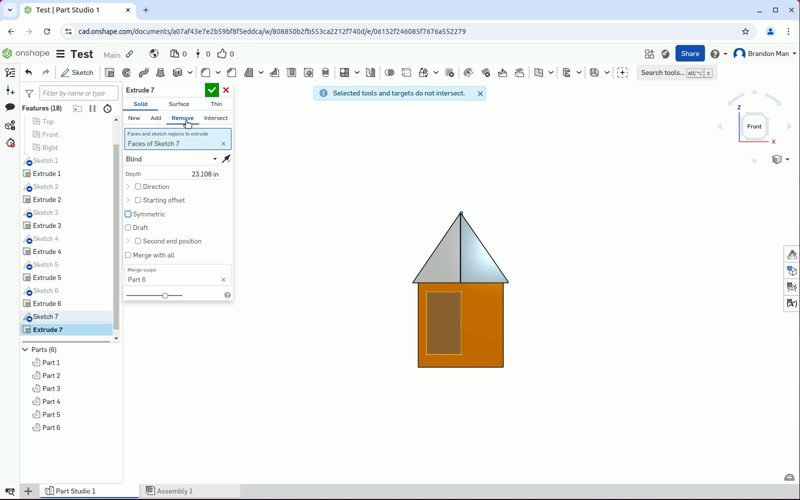
key(space)
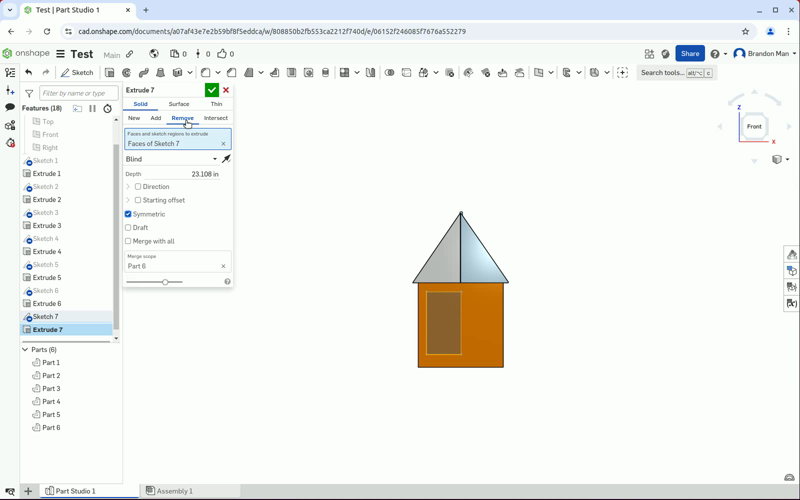
key(tab, 2)
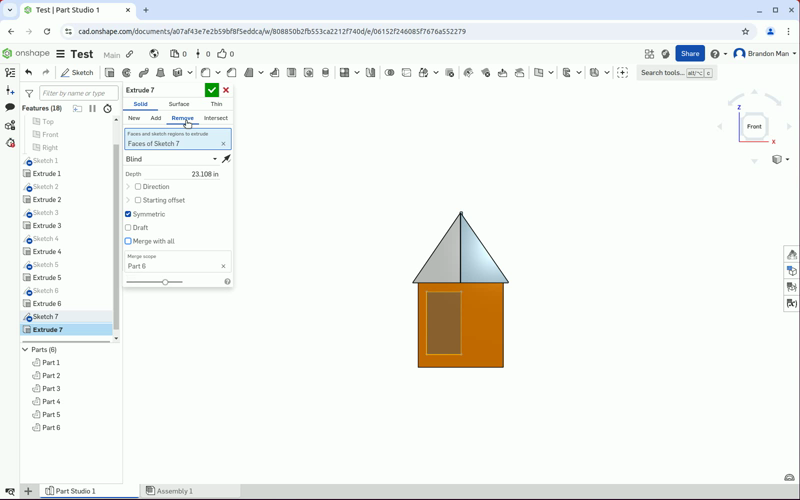
key(space)
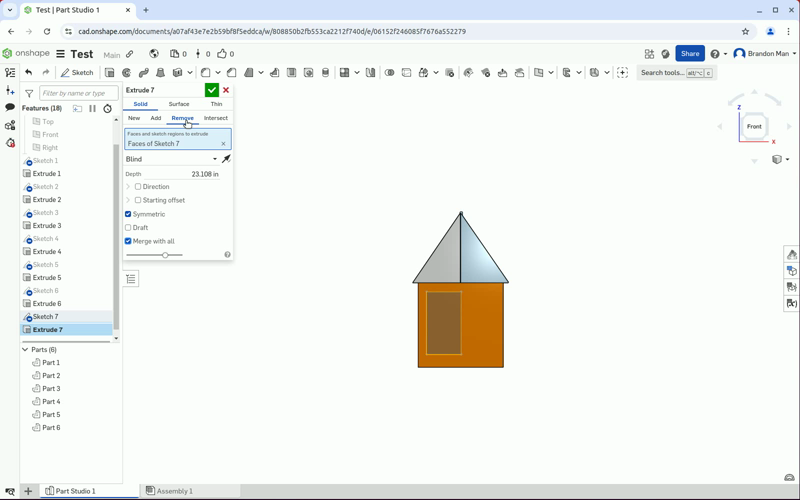
key(enter)
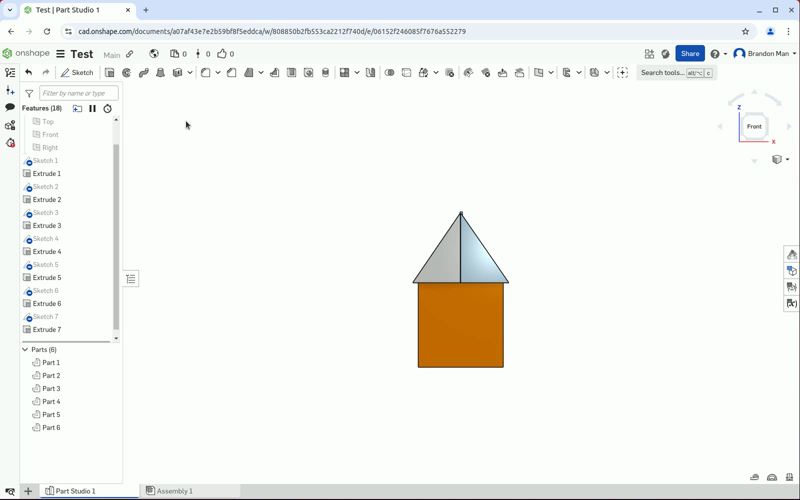
key(shift+h)
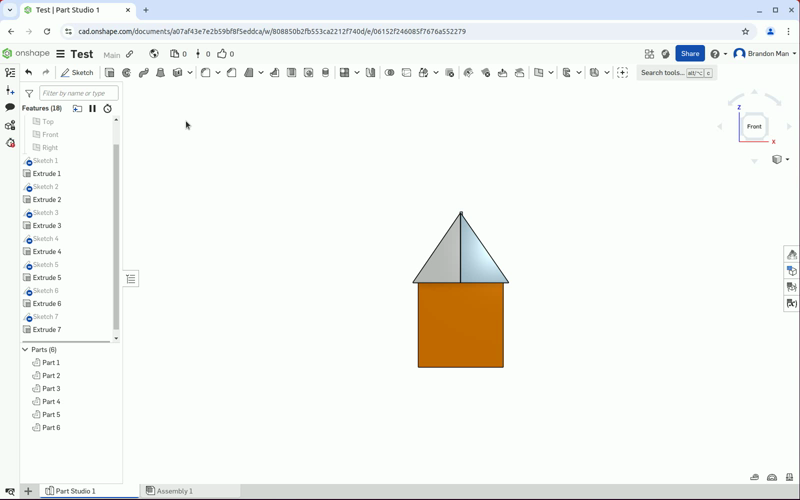
key(shift+h)
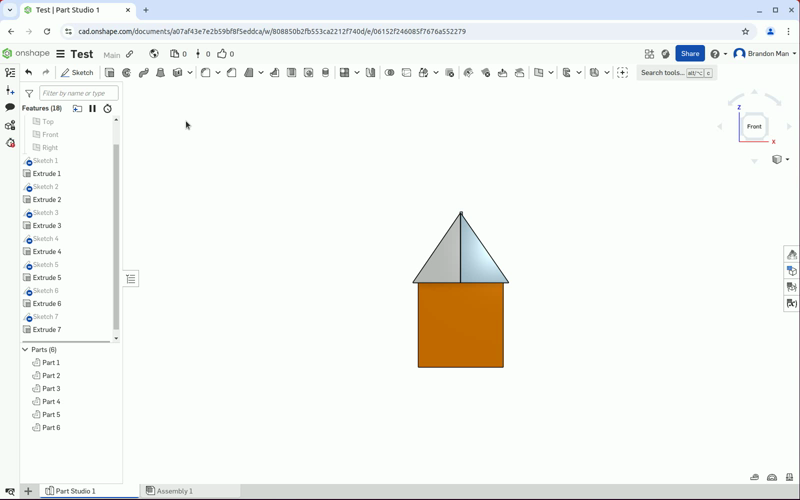
mouse_move(69, 163)
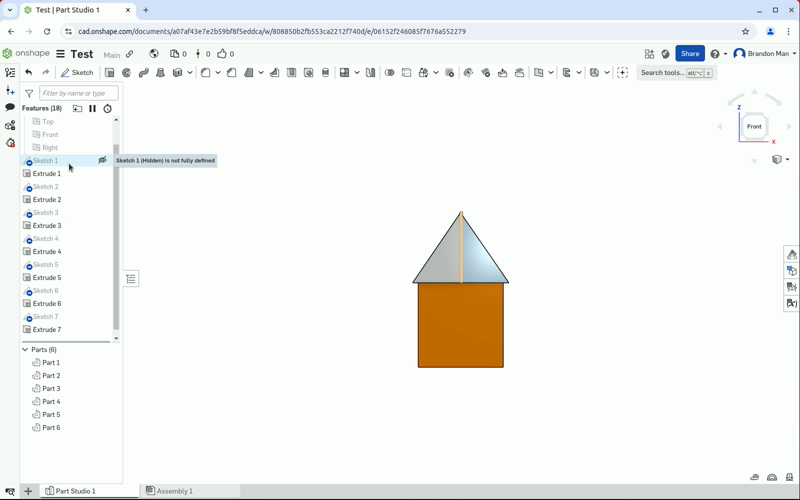
click(69, 163)
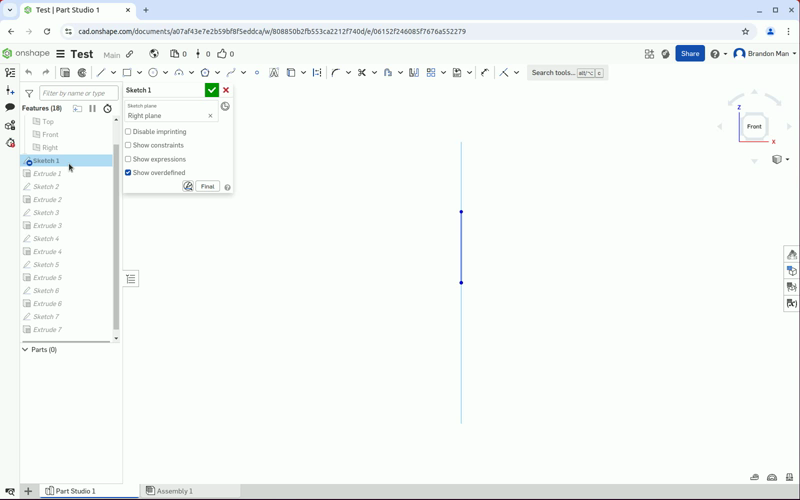
mouse_move(229, 92)
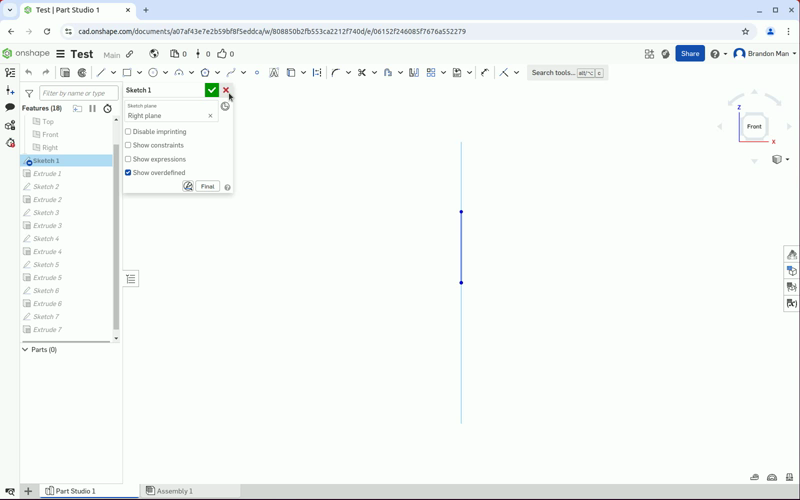
click(229, 92)
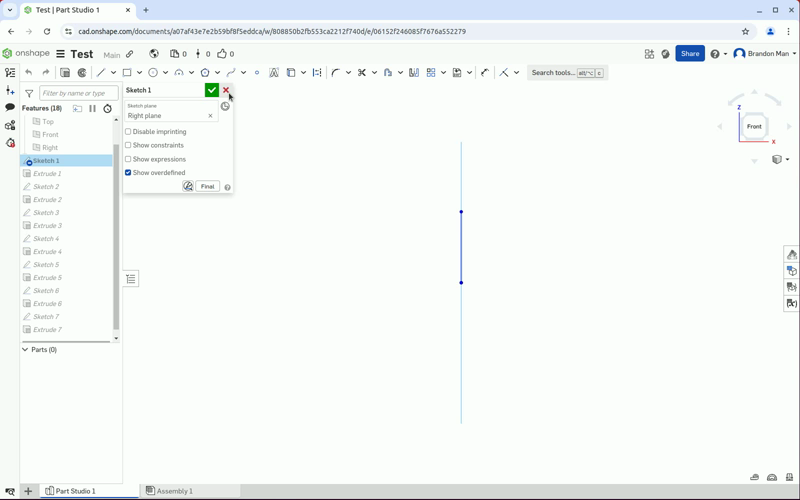
key(shift+s)
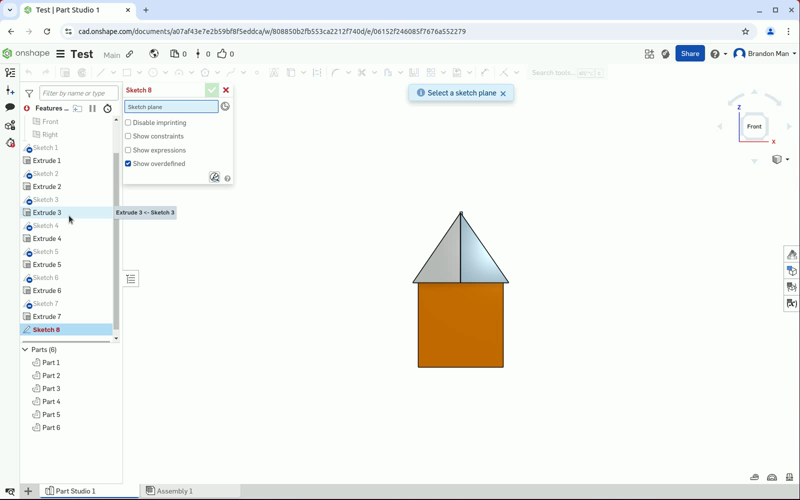
scroll(3)
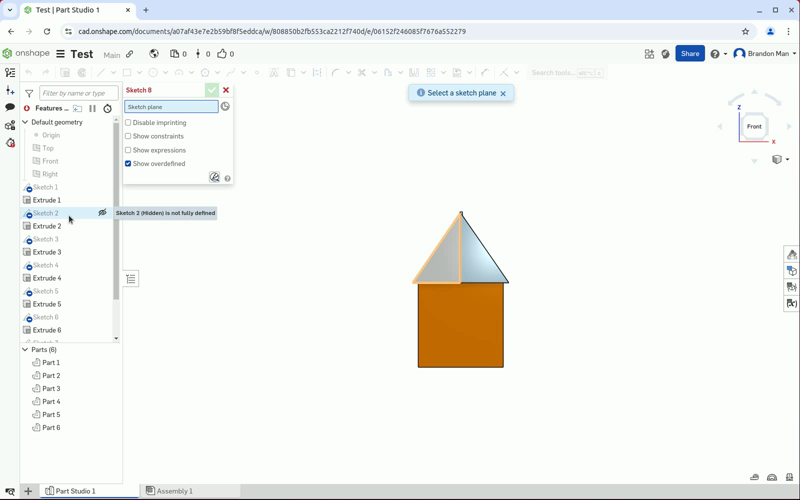
mouse_move(69, 163)
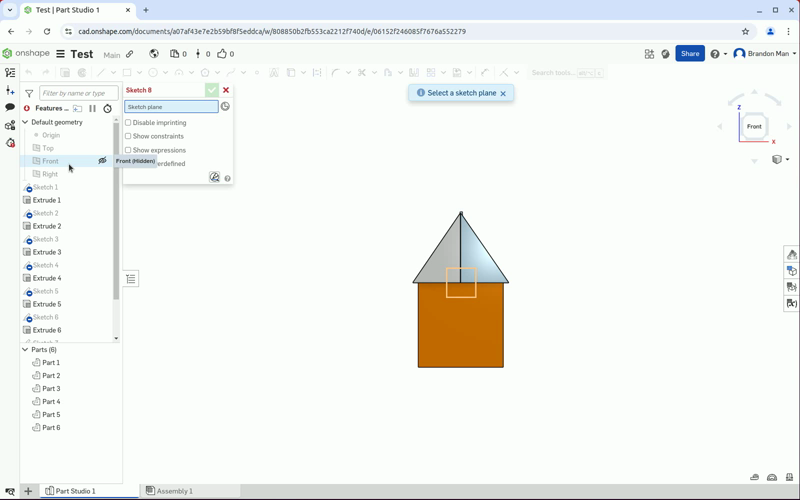
click(69, 163)
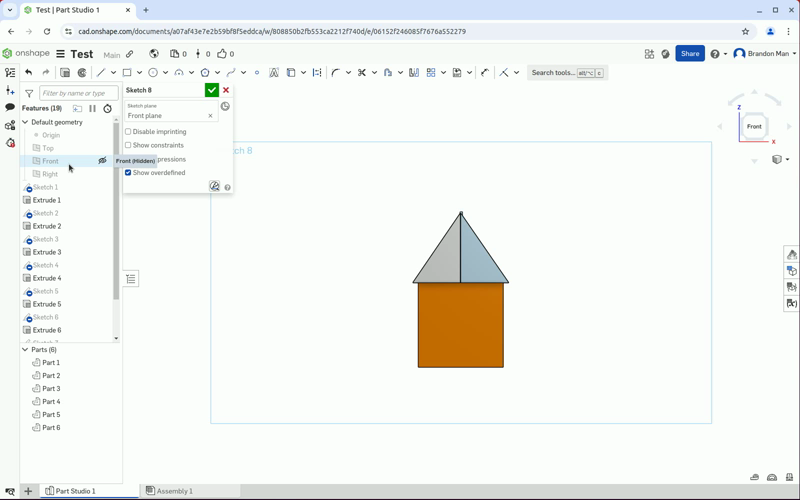
mouse_move(73, 352)
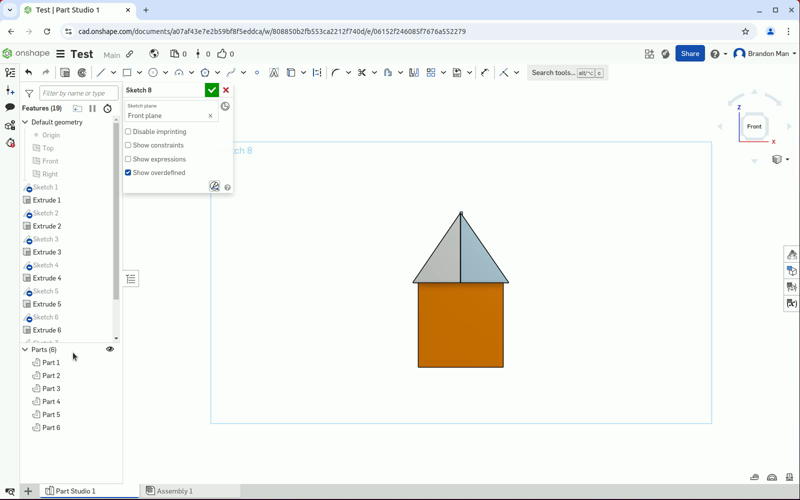
key(y)
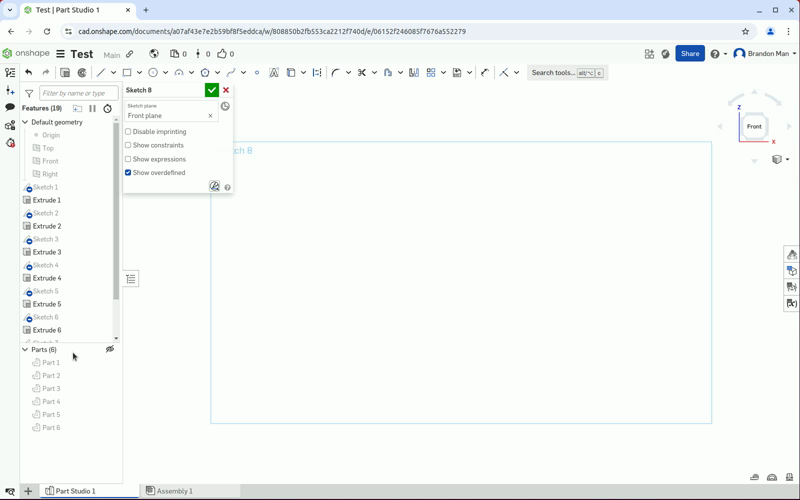
key(l)
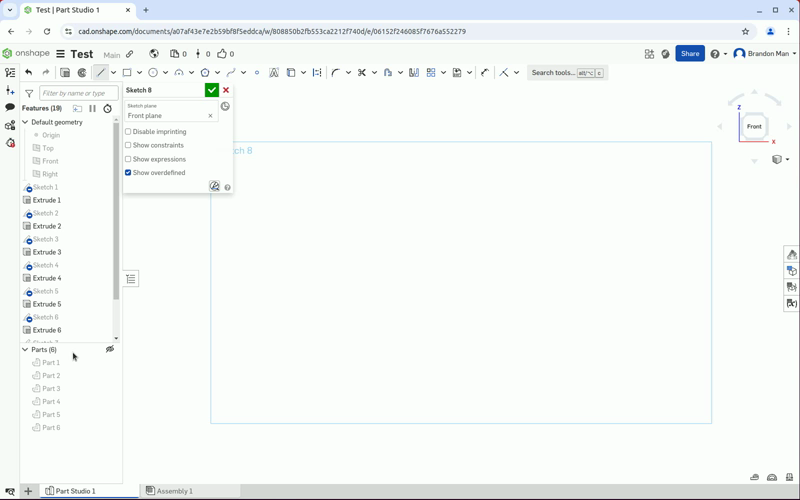
key_down(shift)
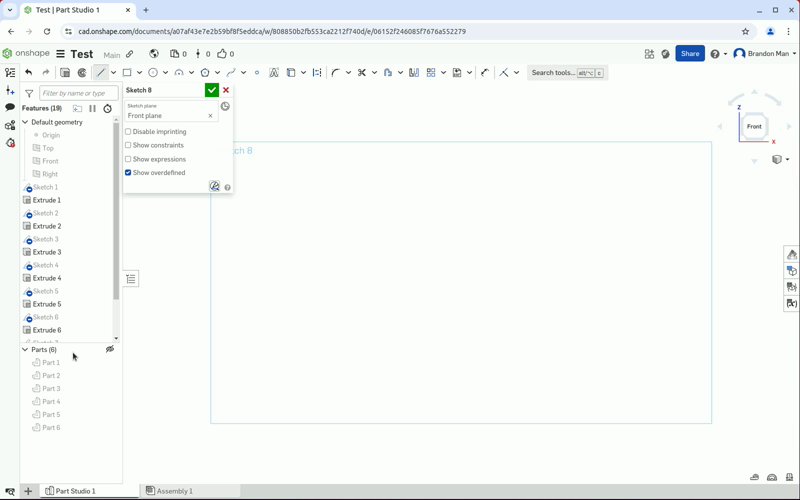
mouse_move(460, 354)
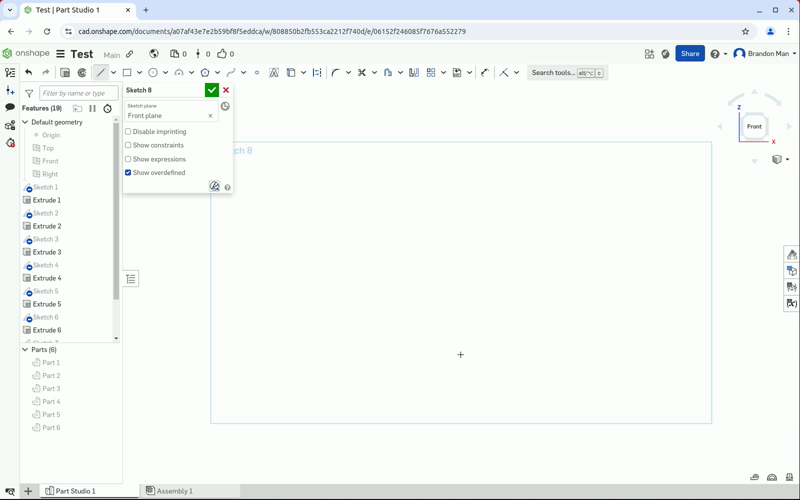
click(460, 354)
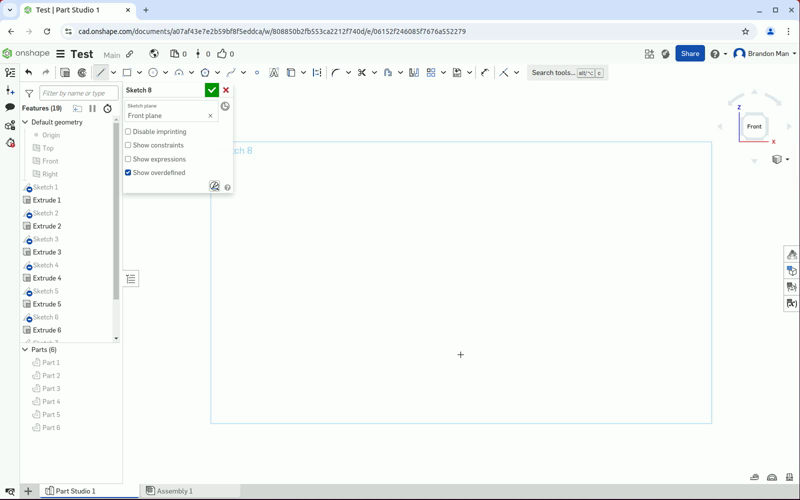
key_up(shift)
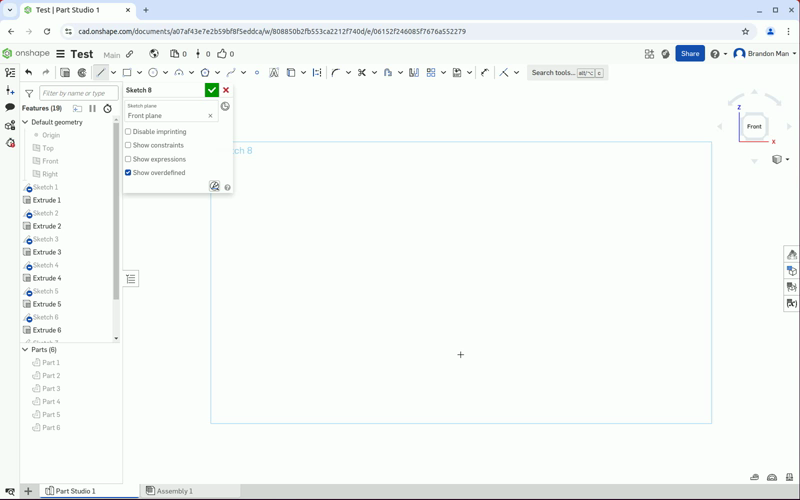
key_down(shift)
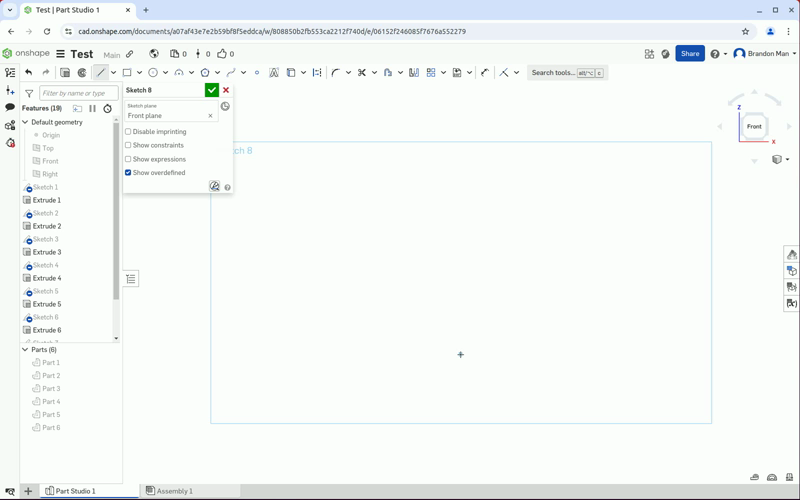
mouse_move(490, 354)
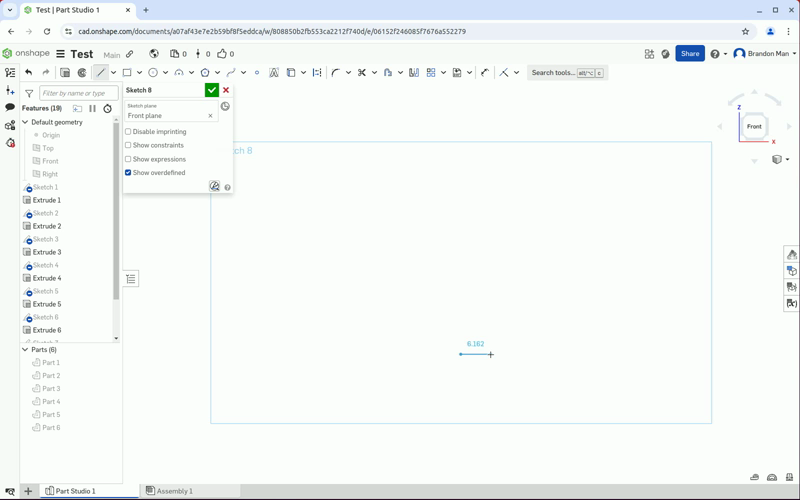
mouse_move(495, 354)
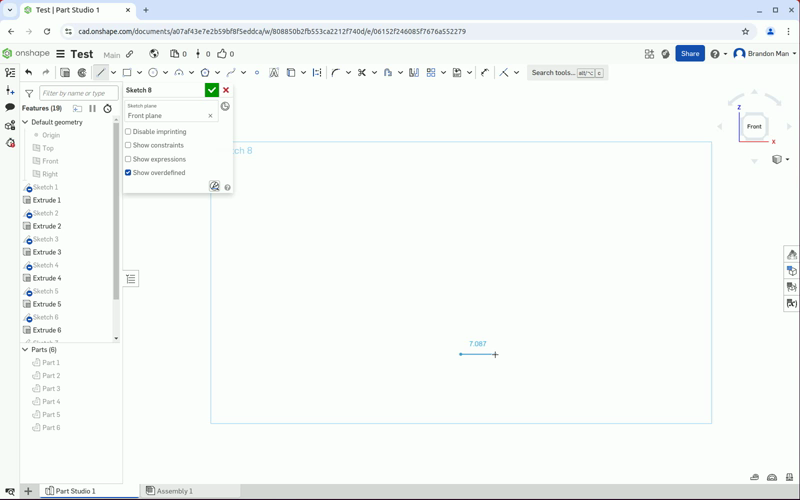
click(495, 354)
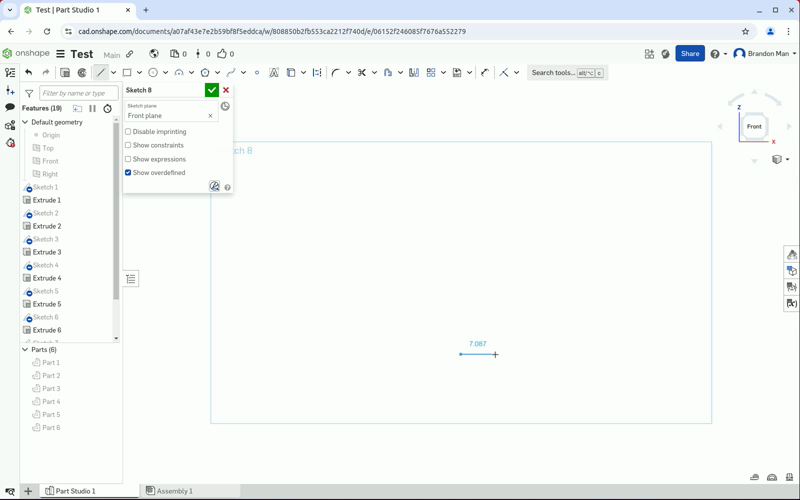
key_up(shift)
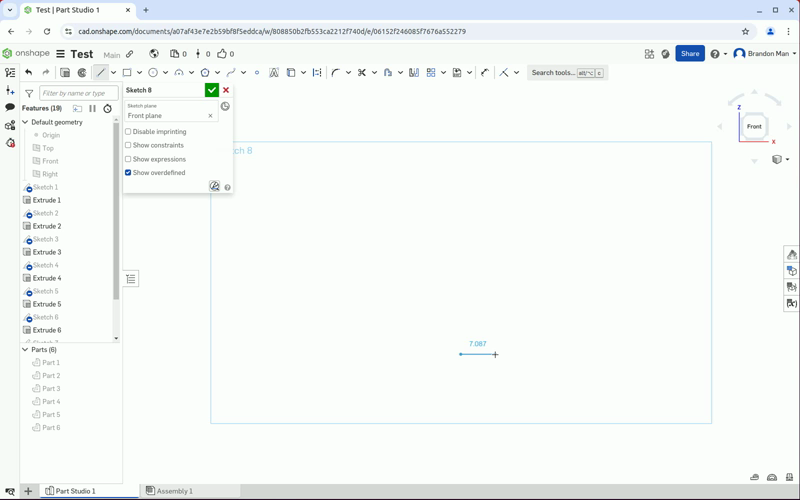
key_down(shift)
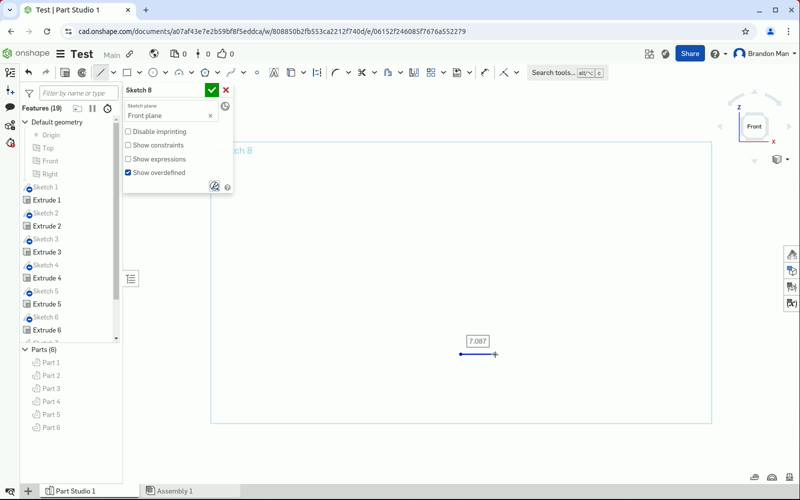
mouse_move(495, 291)
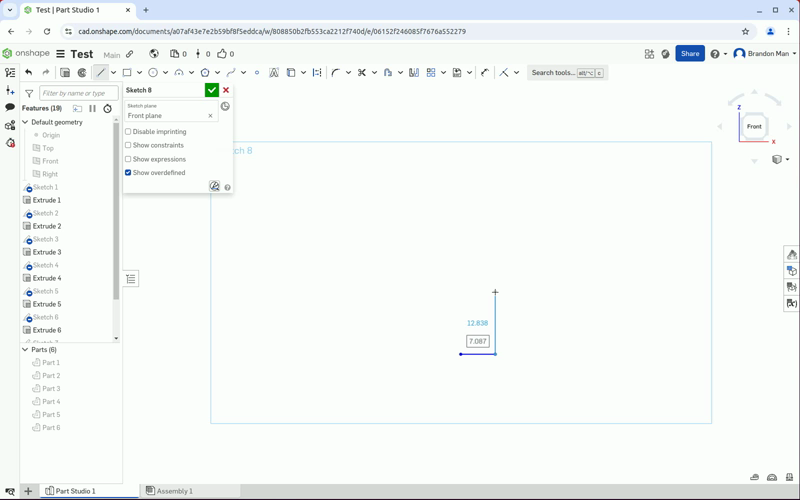
click(495, 291)
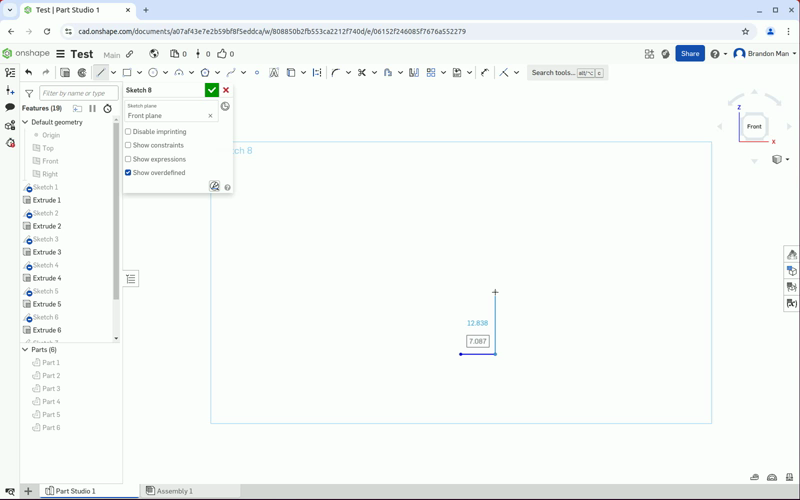
key_up(shift)
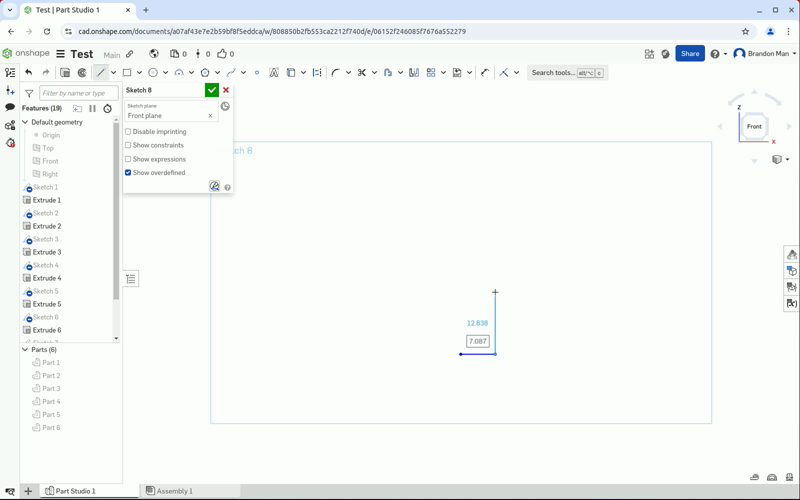
key_down(shift)
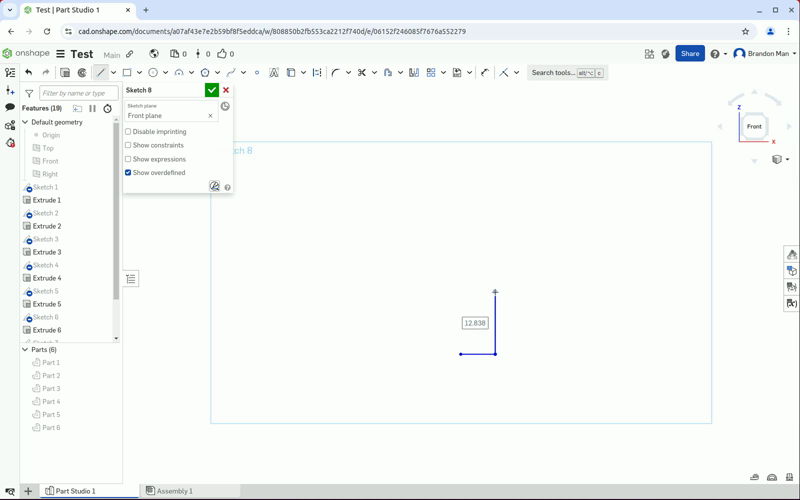
mouse_move(525, 291)
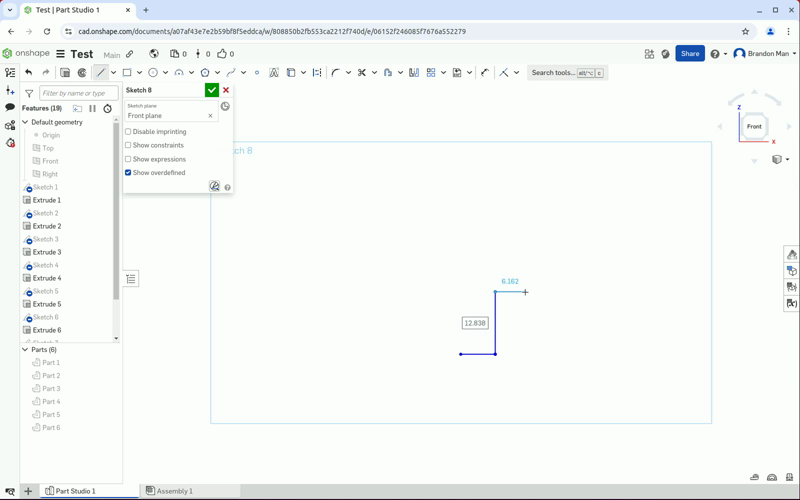
mouse_move(460, 291)
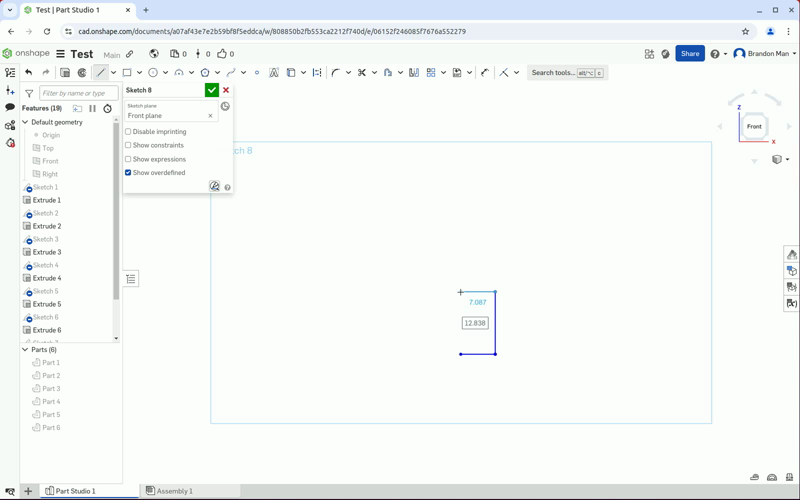
click(460, 291)
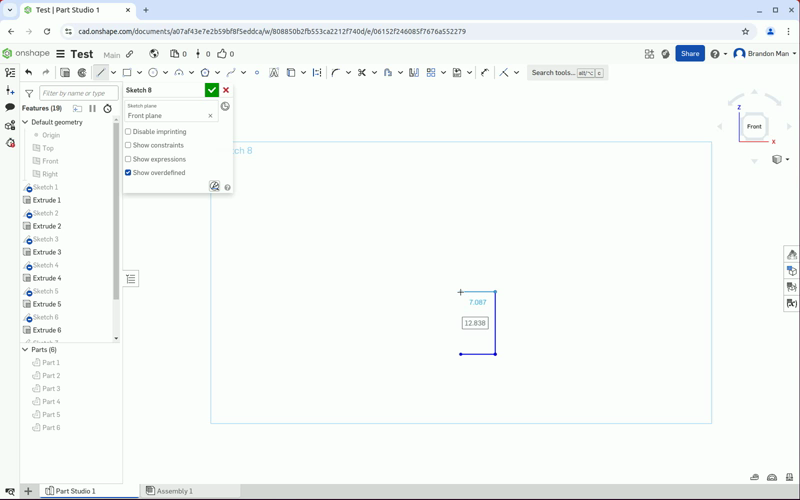
key_up(shift)
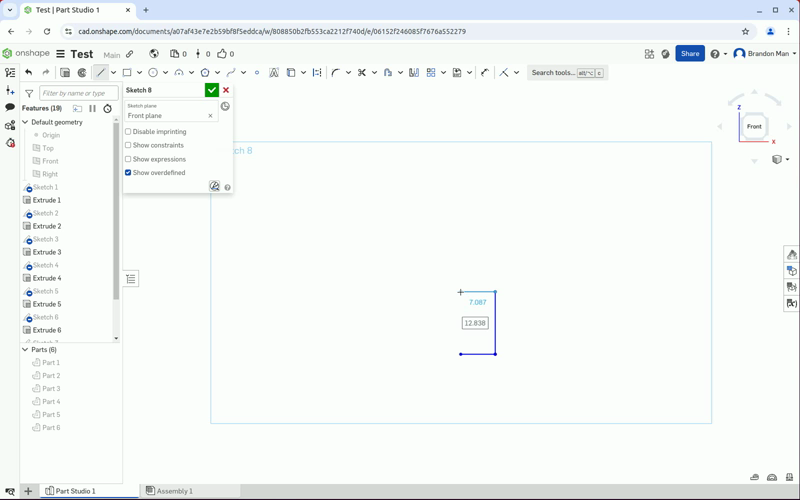
key_down(shift)
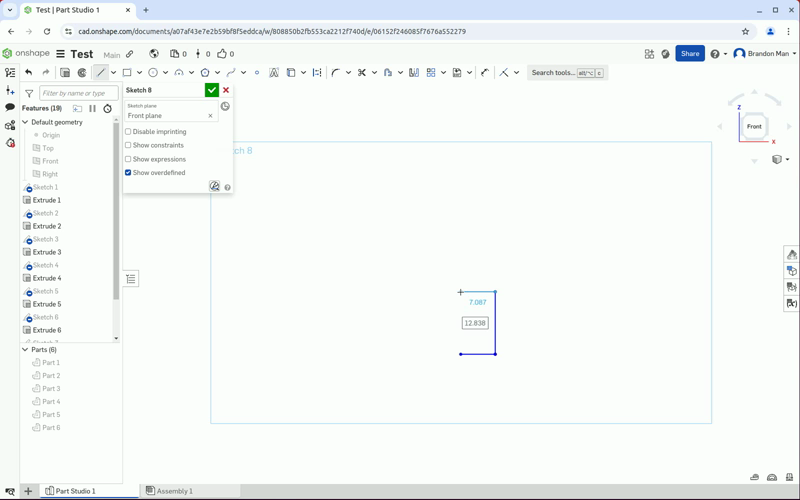
mouse_move(460, 354)
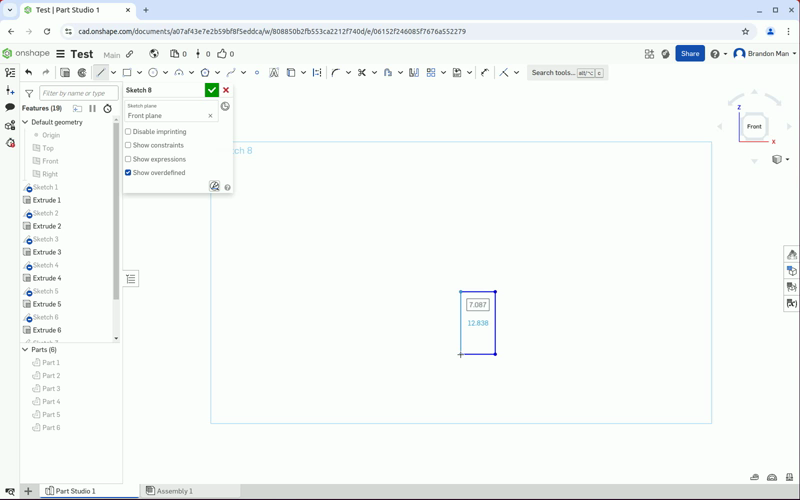
key_up(shift)
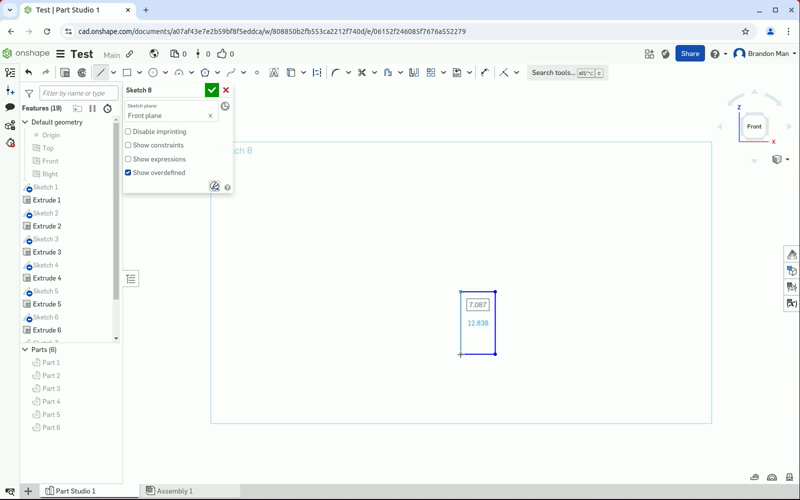
click(460, 354)
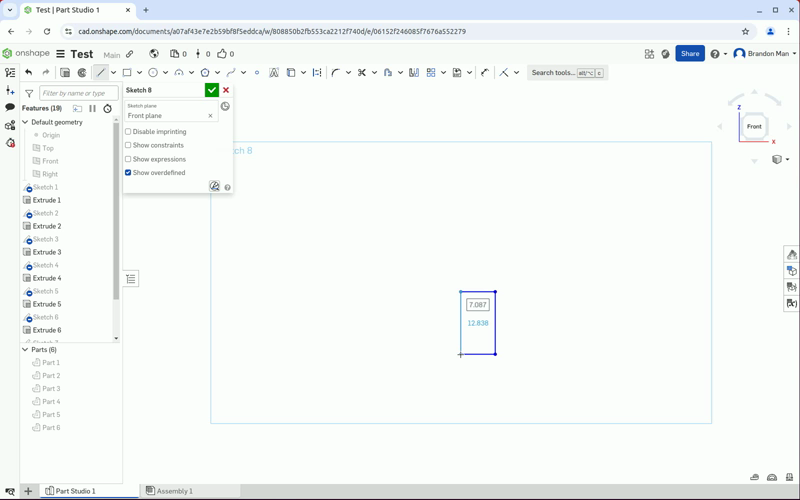
key(esc)
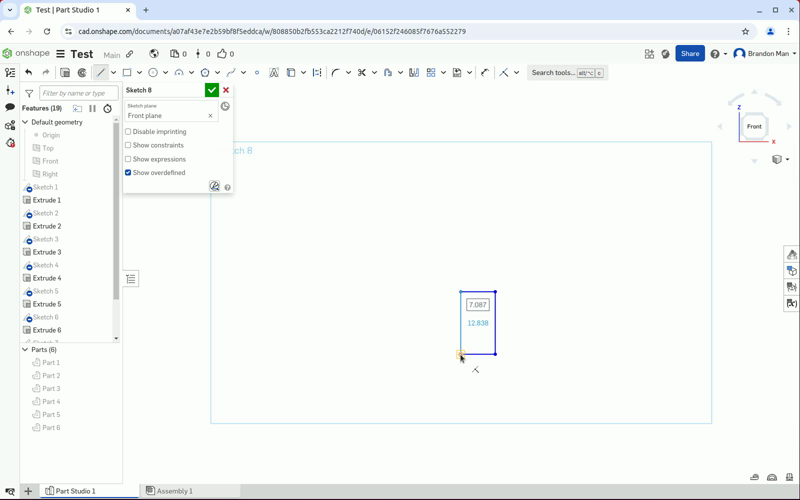
mouse_move(464, 296)
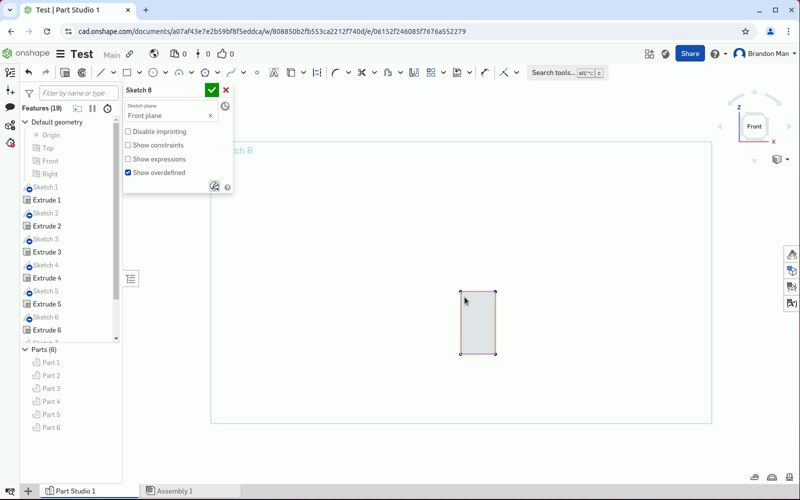
click(464, 296)
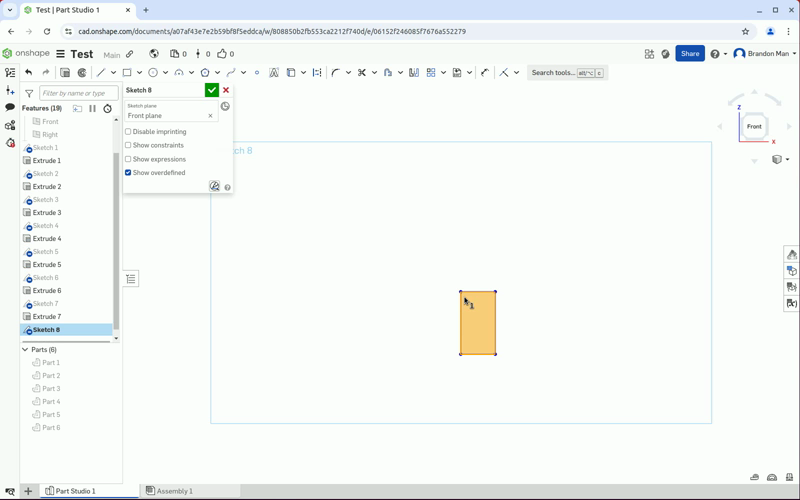
mouse_move(73, 352)
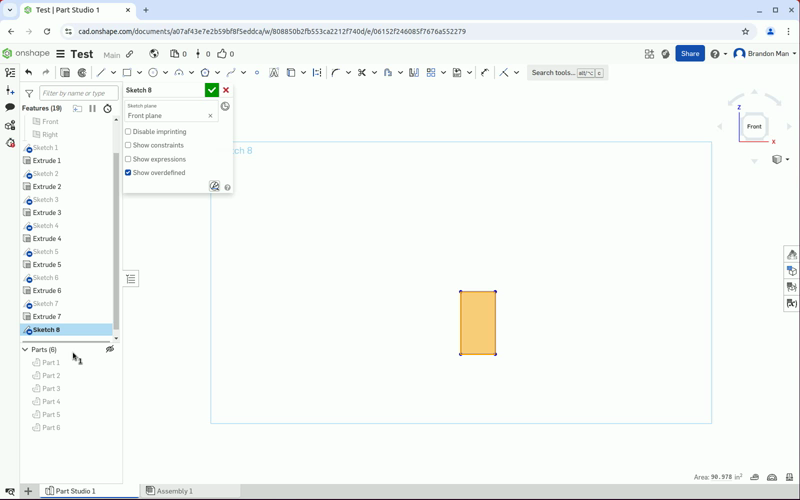
key(shift+y)
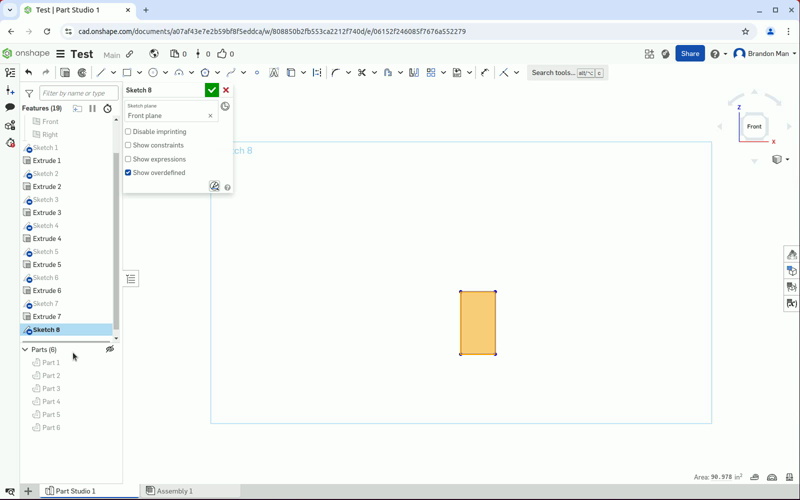
key(shift+e)
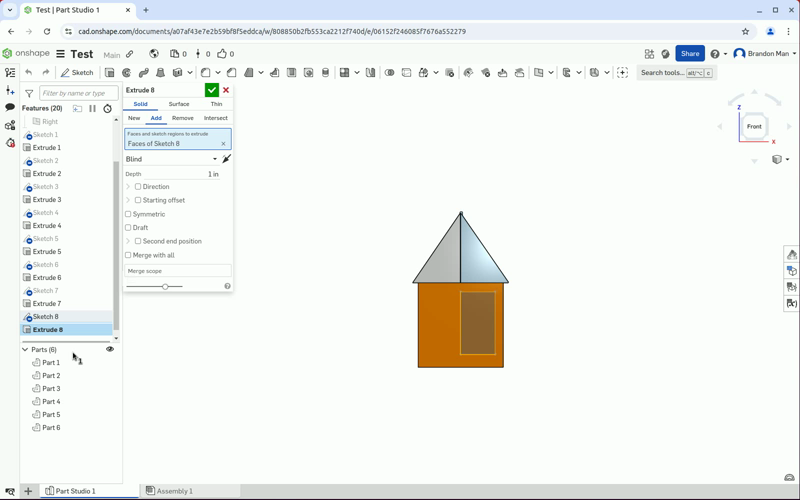
mouse_move(143, 106)
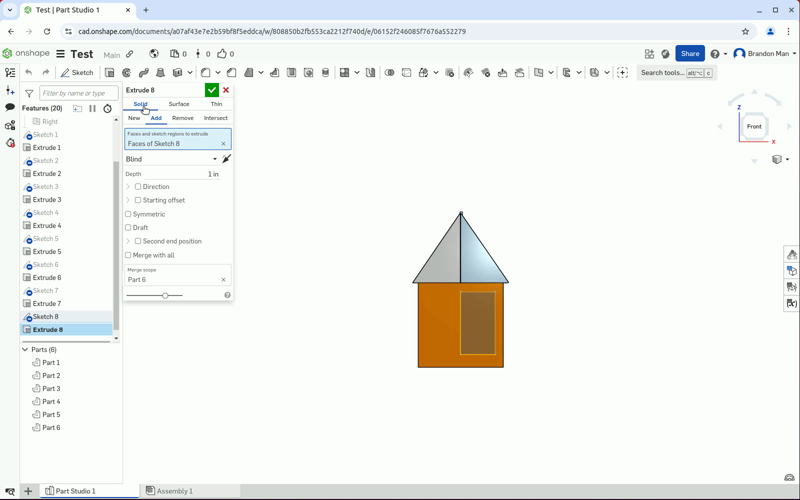
click(143, 106)
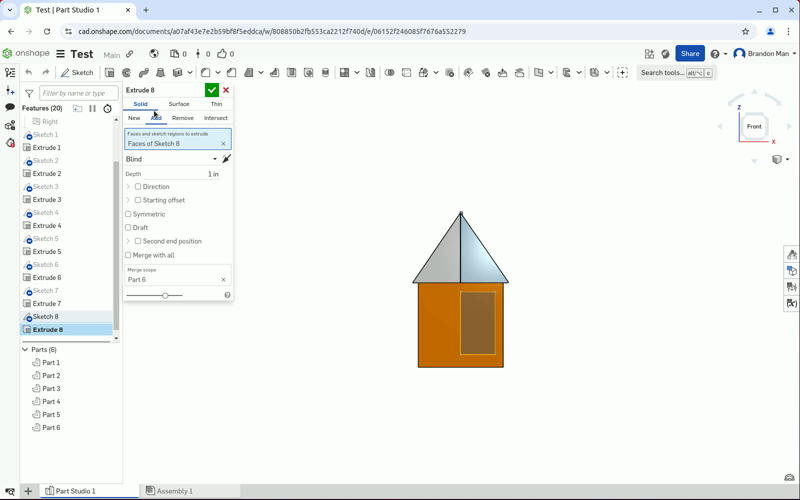
mouse_move(186, 120)
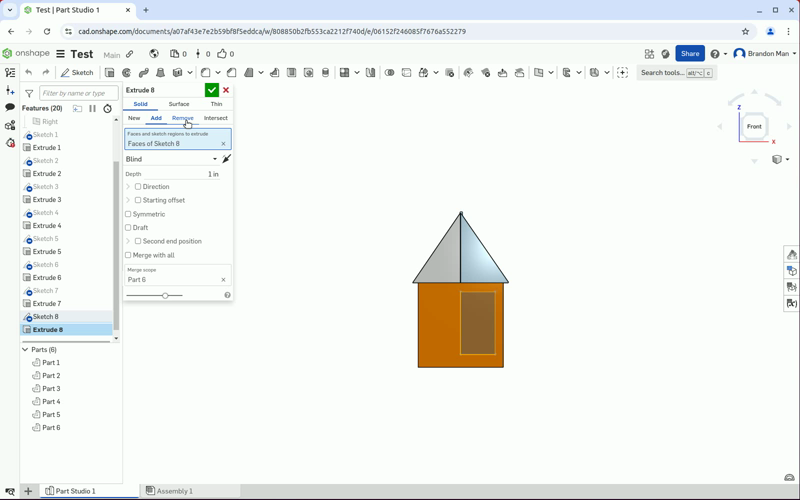
click(186, 120)
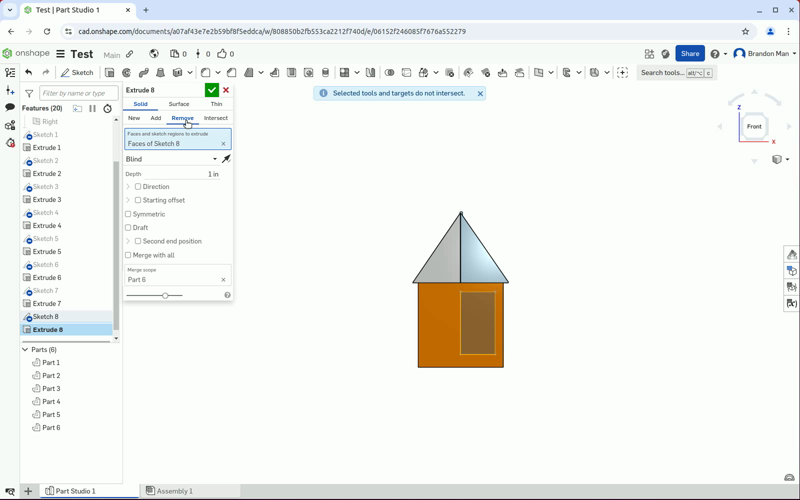
key(tab, 4)
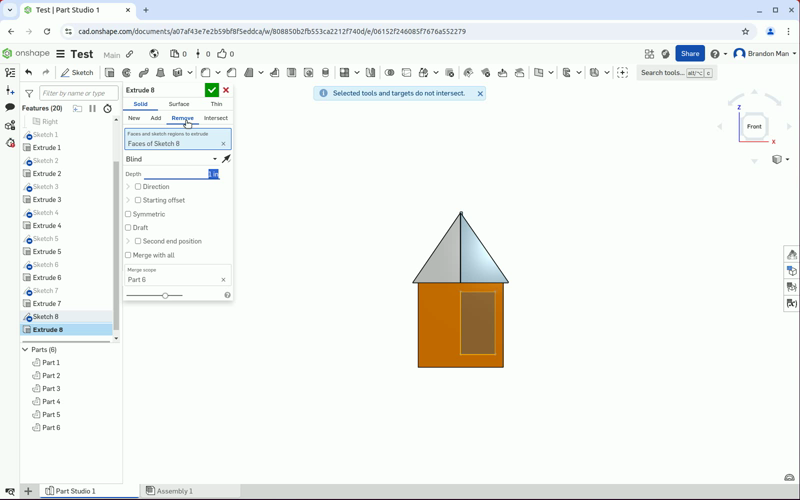
text(23.108)
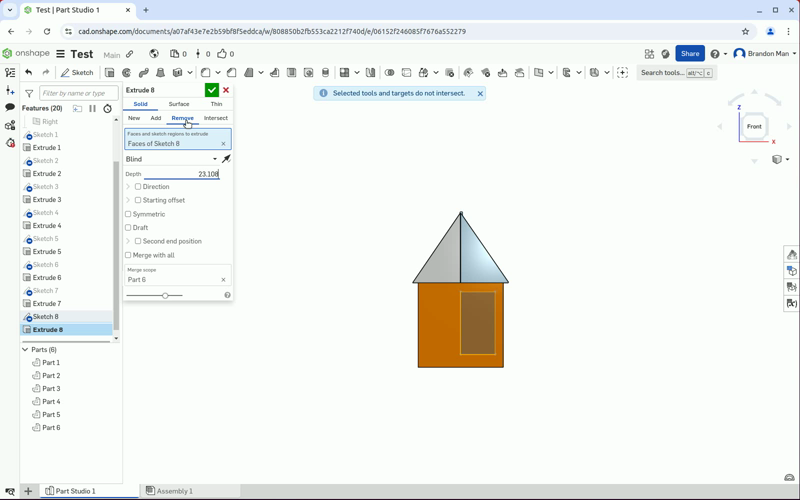
key(tab, 3)
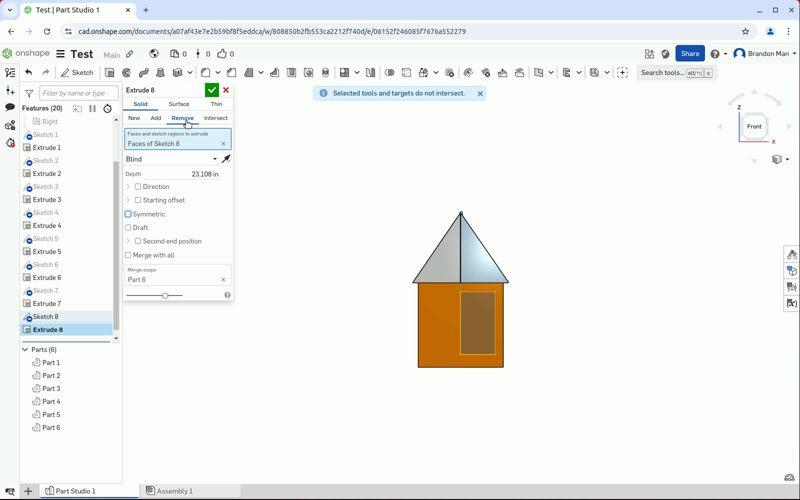
key(space)
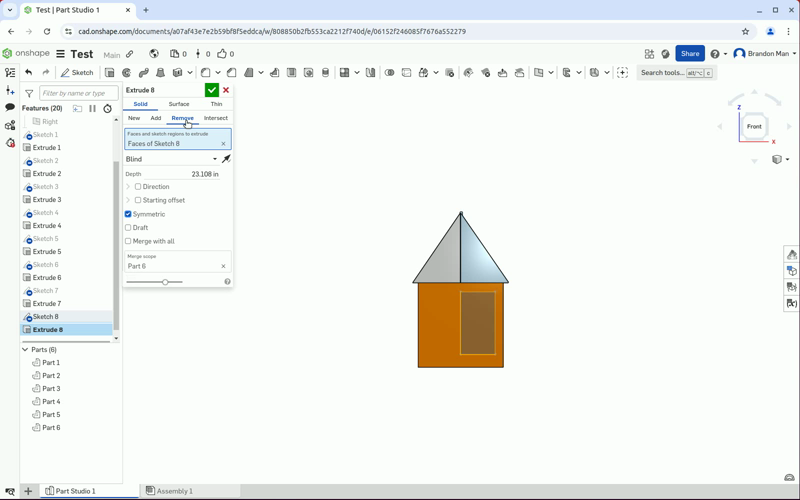
key(tab, 2)
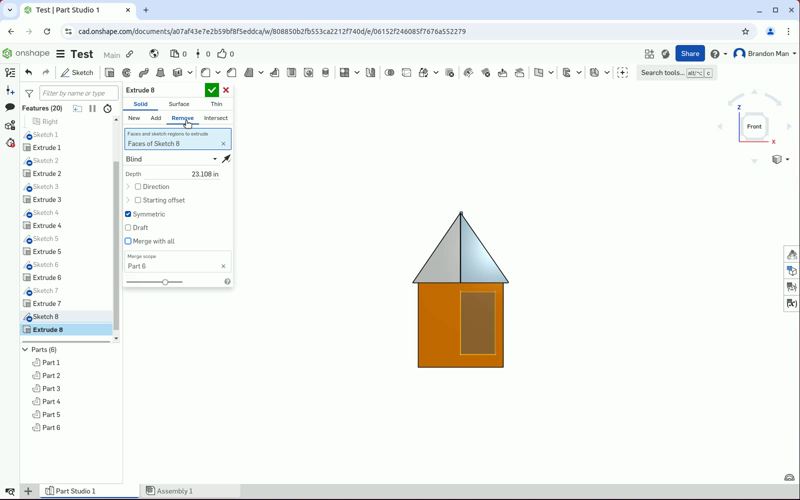
key(space)
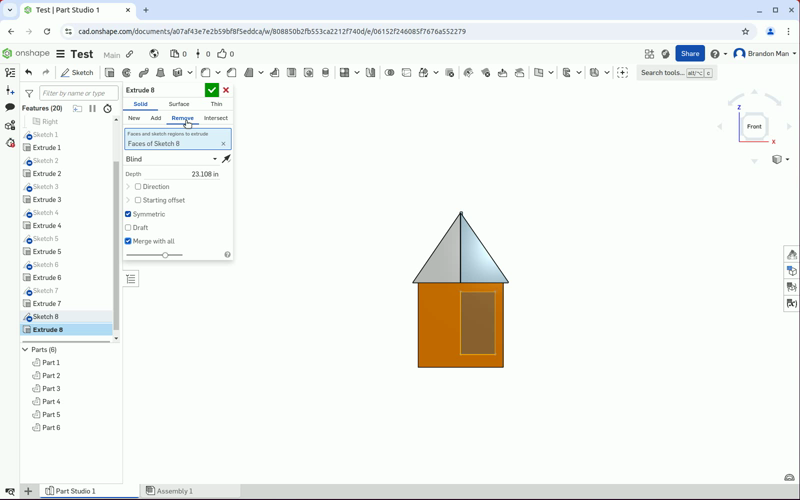
key(enter)
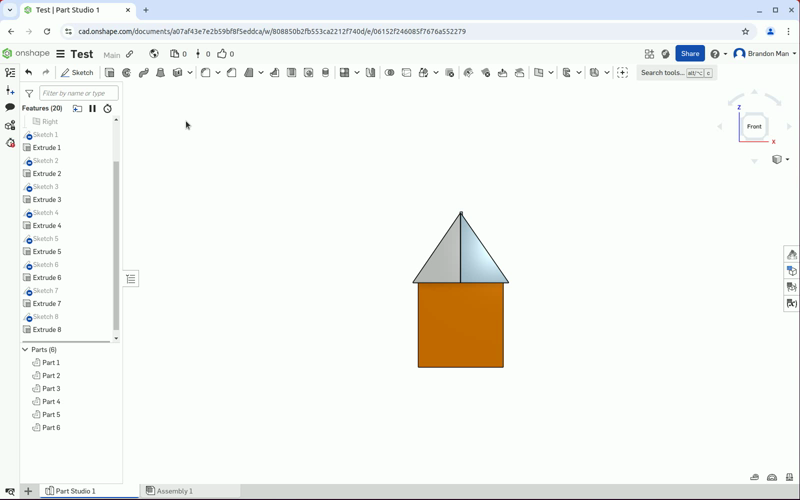
key(shift+h)
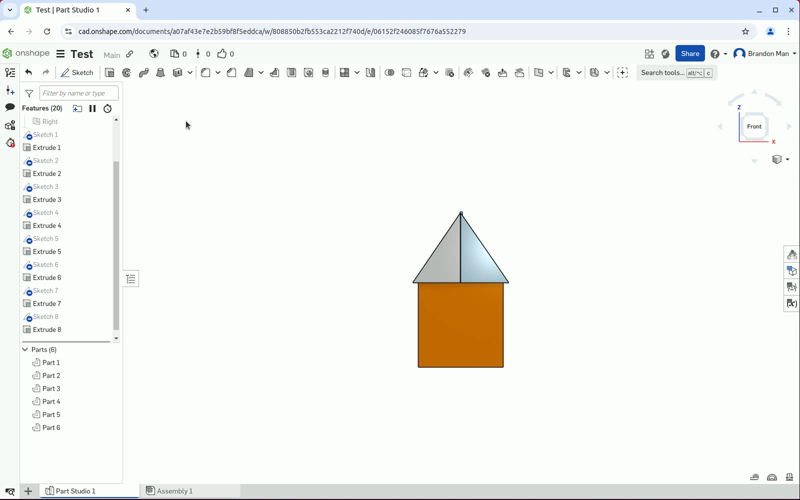
key(shift+h)
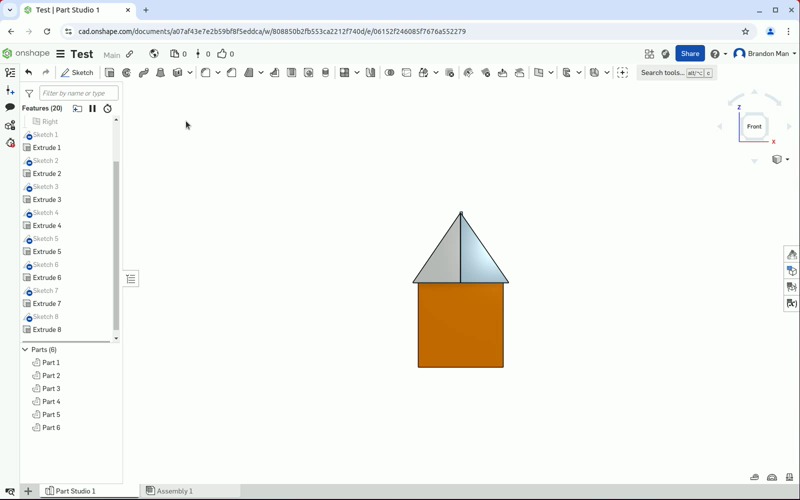
mouse_move(69, 137)
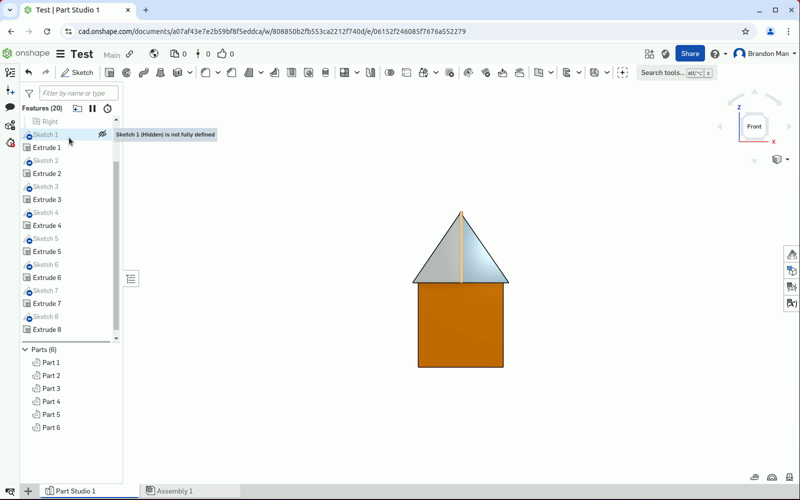
click(69, 137)
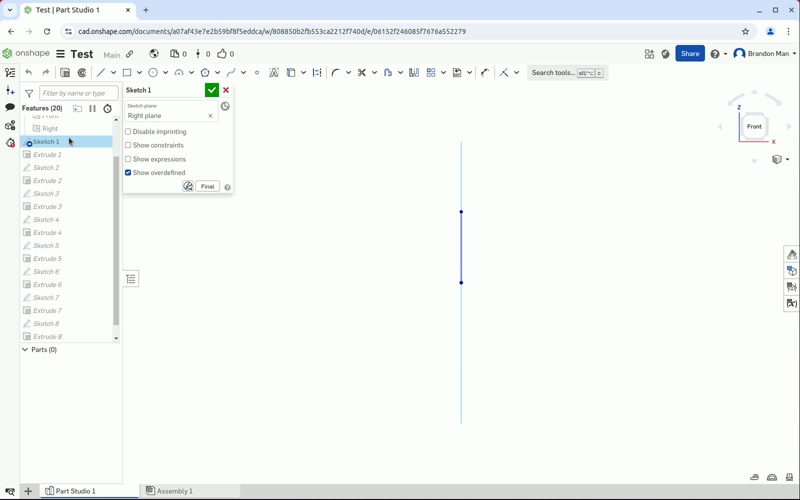
mouse_move(229, 92)
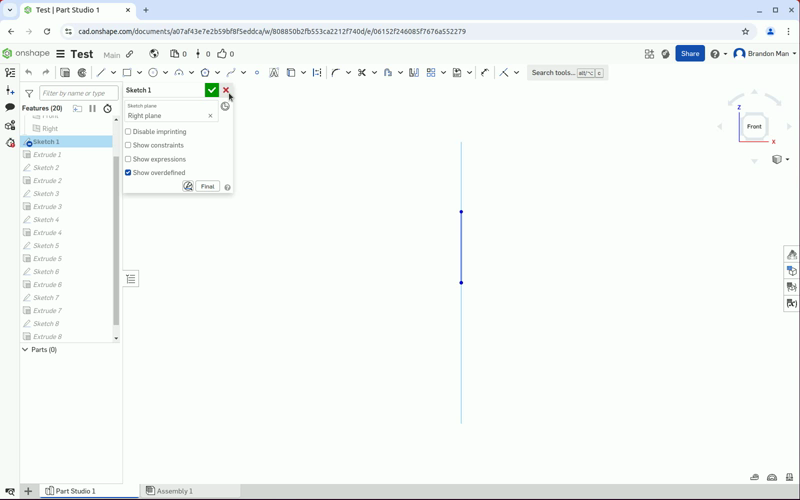
click(229, 92)
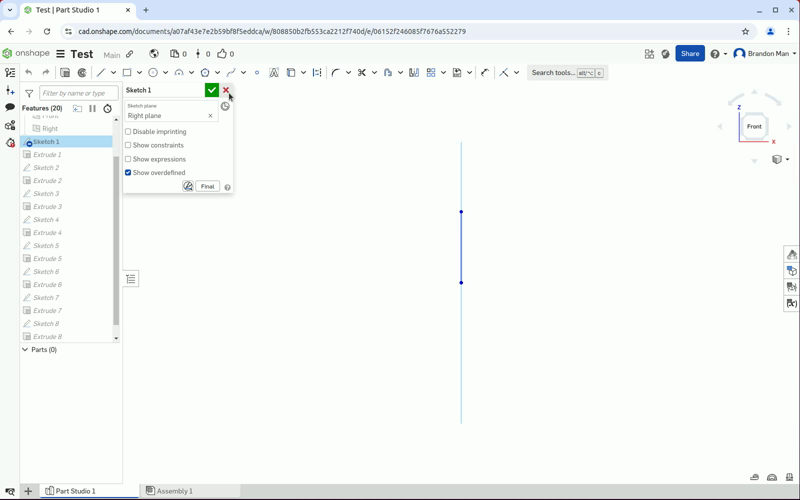
key(shift+s)
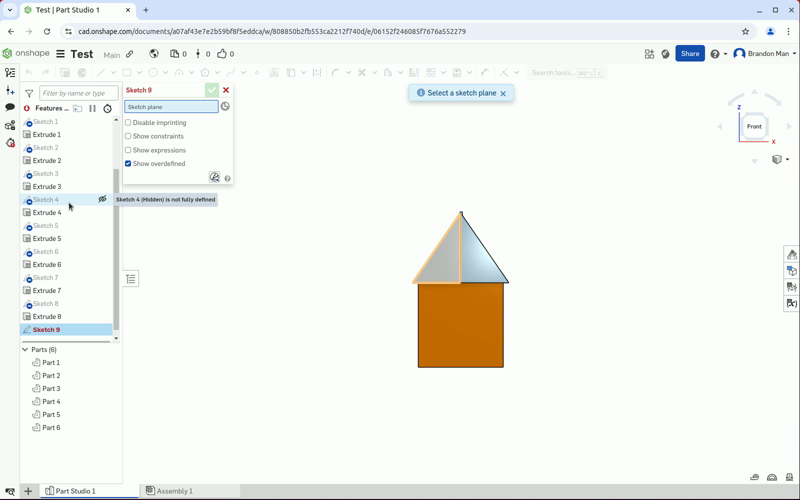
scroll(3)
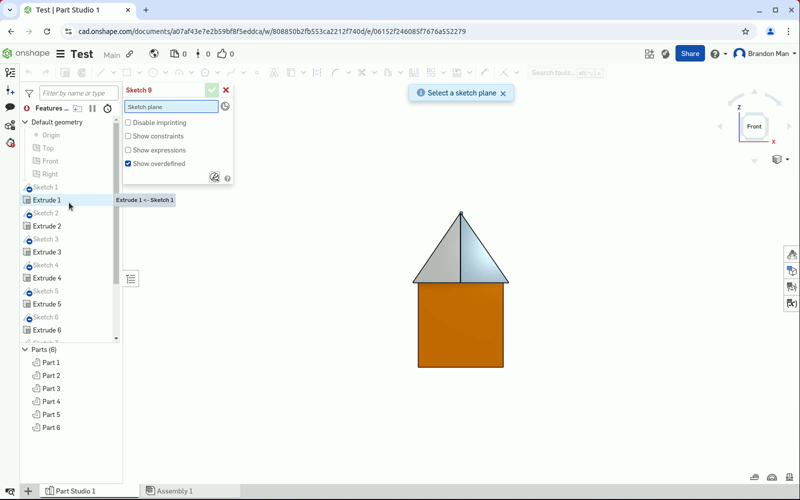
mouse_move(69, 163)
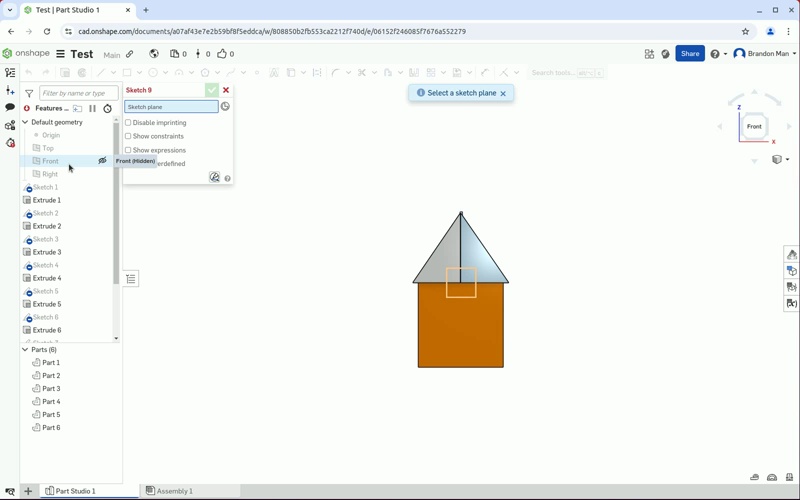
click(69, 163)
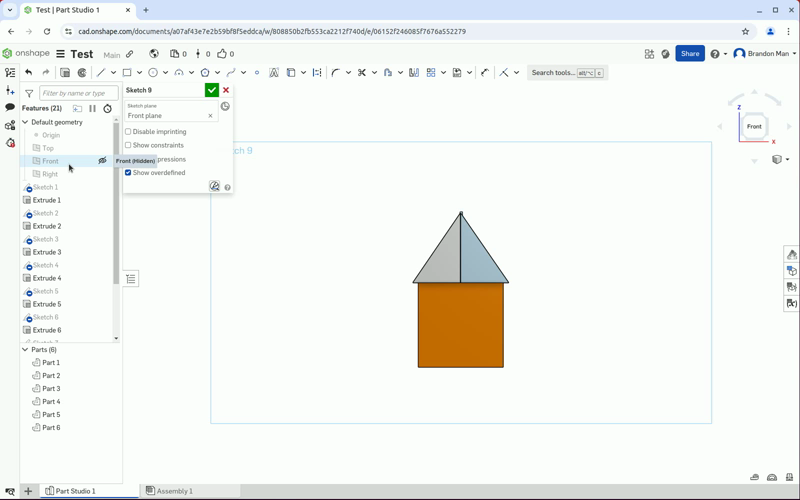
mouse_move(73, 352)
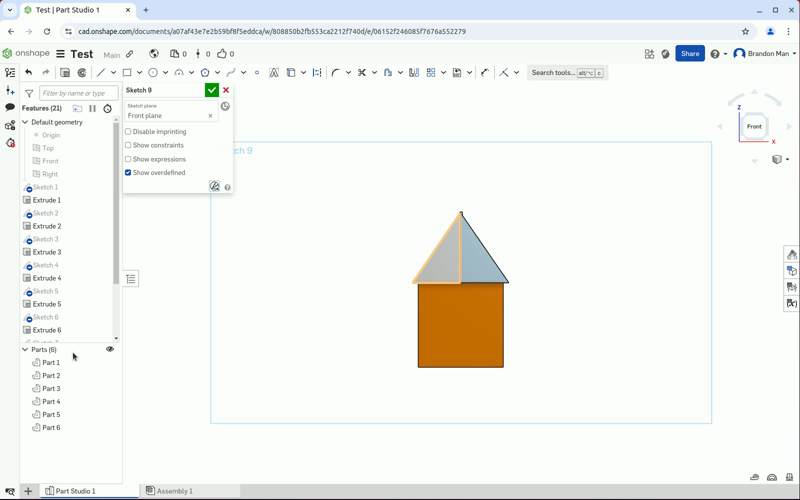
key(y)
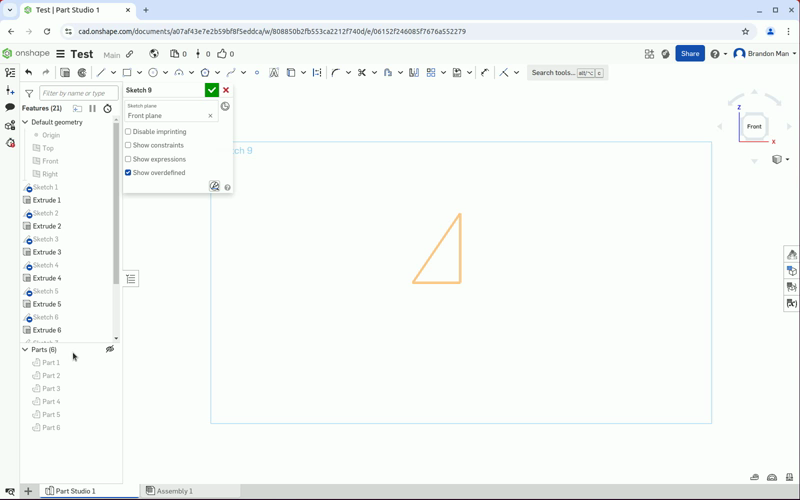
key(c)
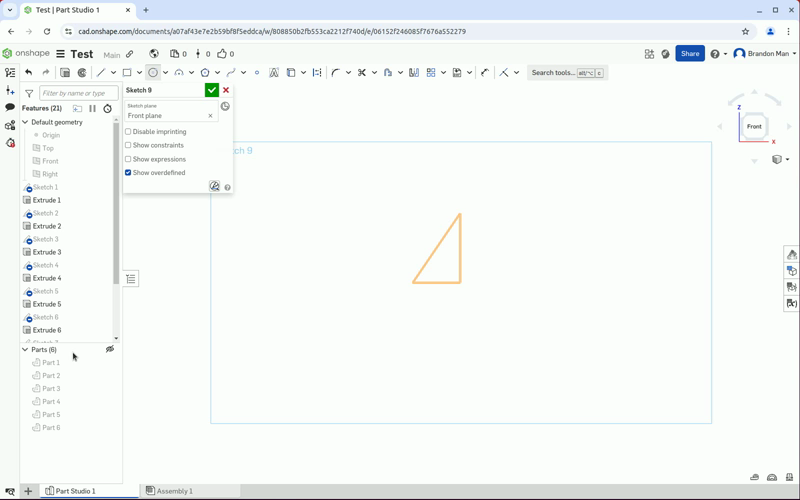
key_down(shift)
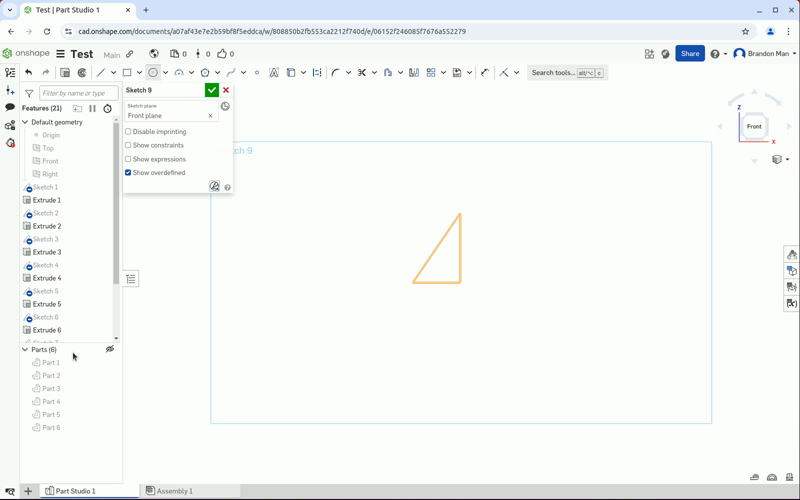
mouse_move(461, 311)
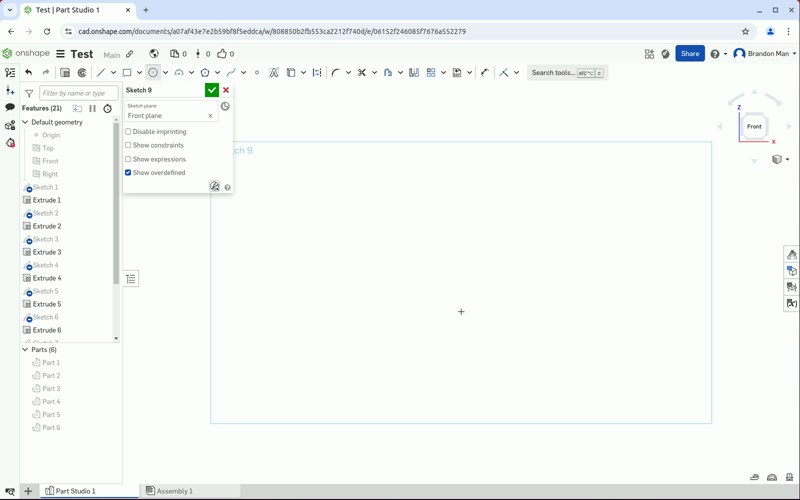
click(461, 311)
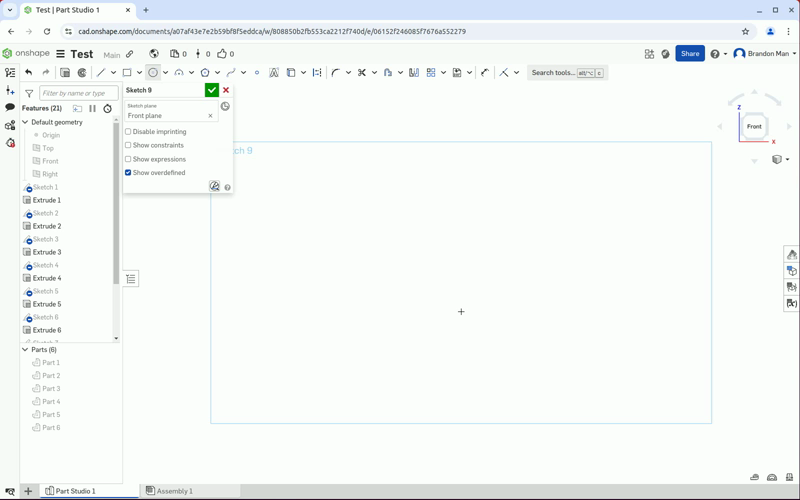
key_up(shift)
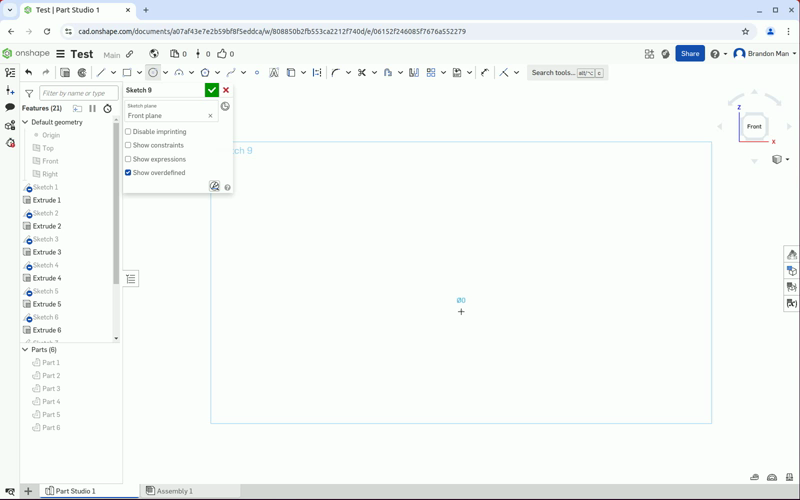
mouse_move(482, 311)
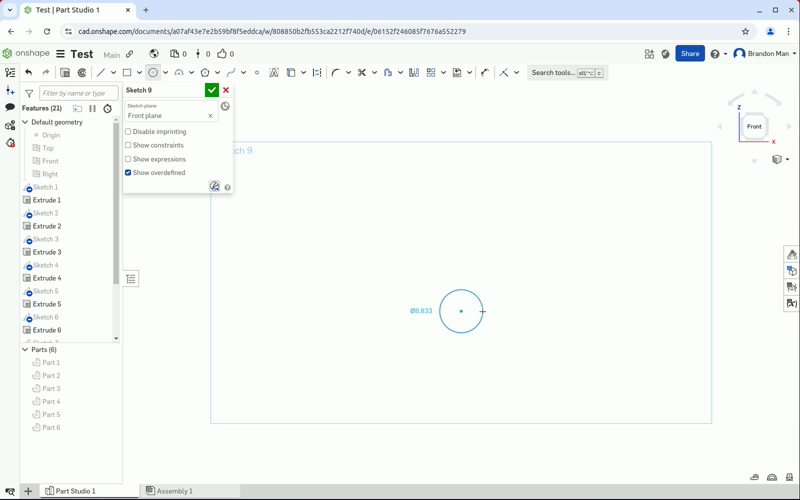
click(482, 311)
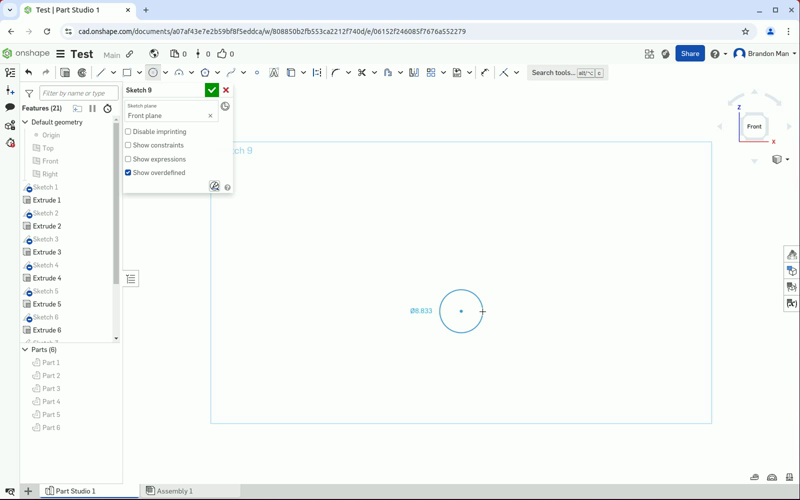
key(esc)
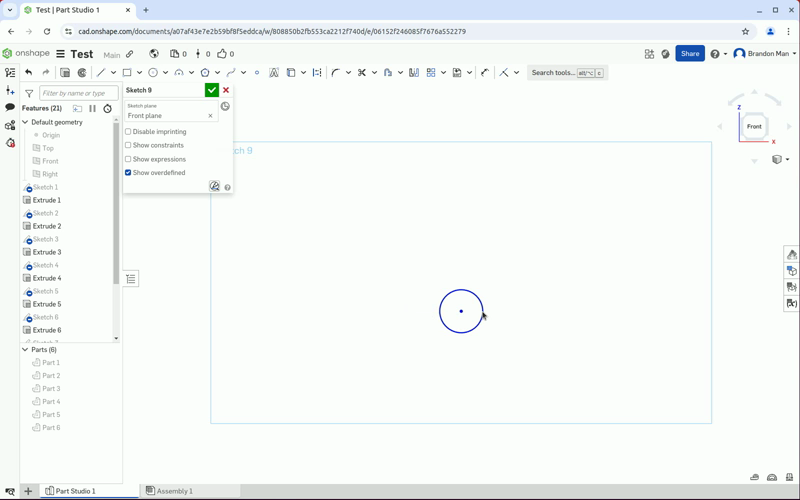
mouse_move(448, 325)
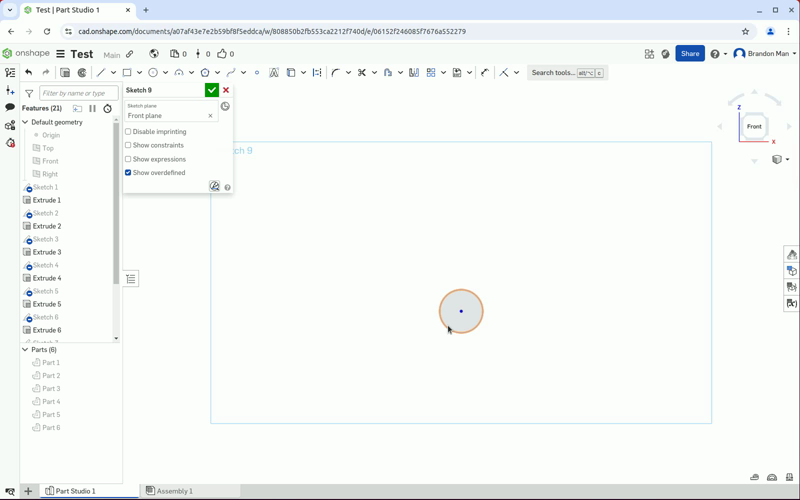
scroll(6)
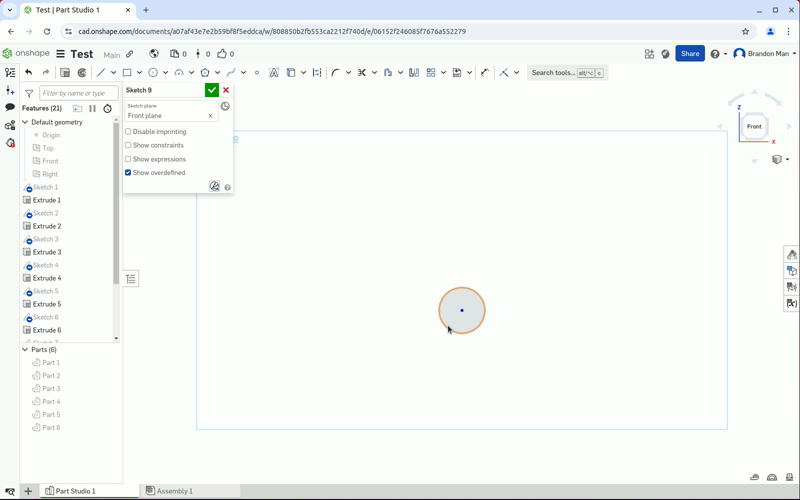
scroll(6)
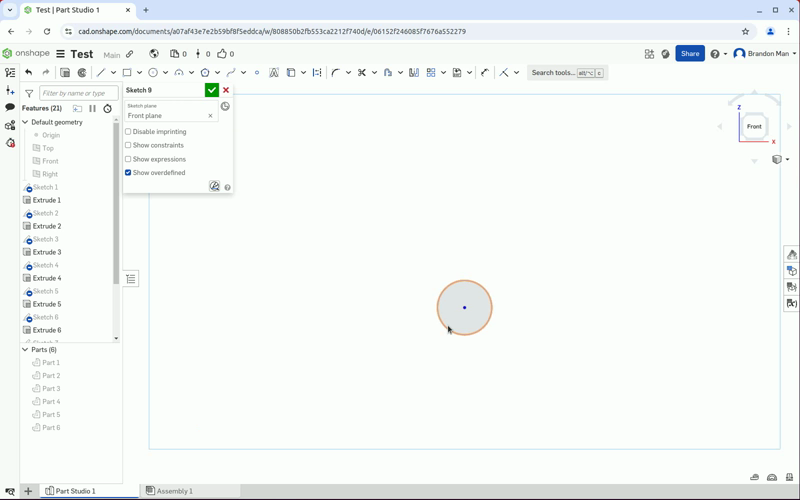
scroll(6)
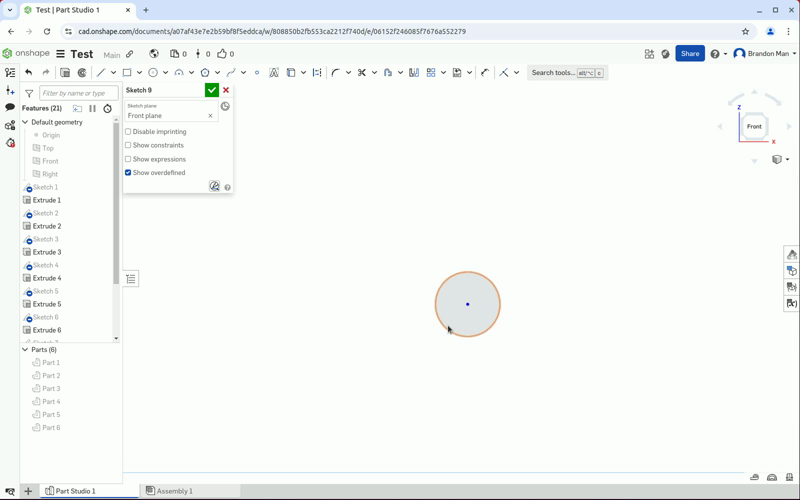
scroll(6)
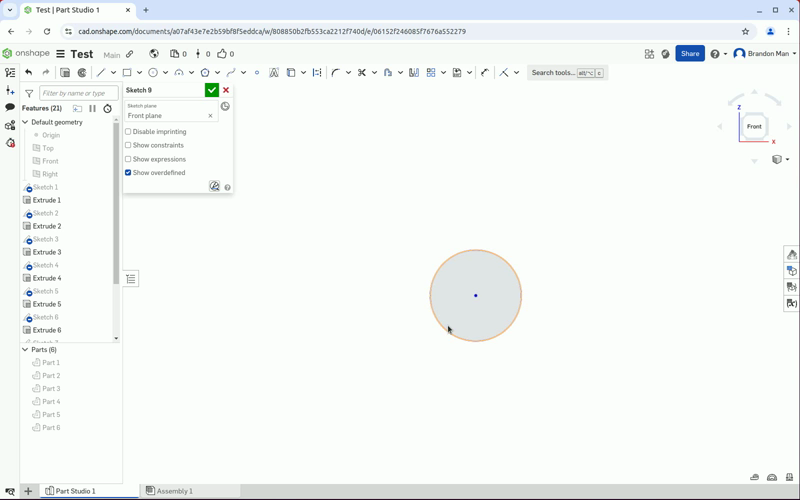
scroll(6)
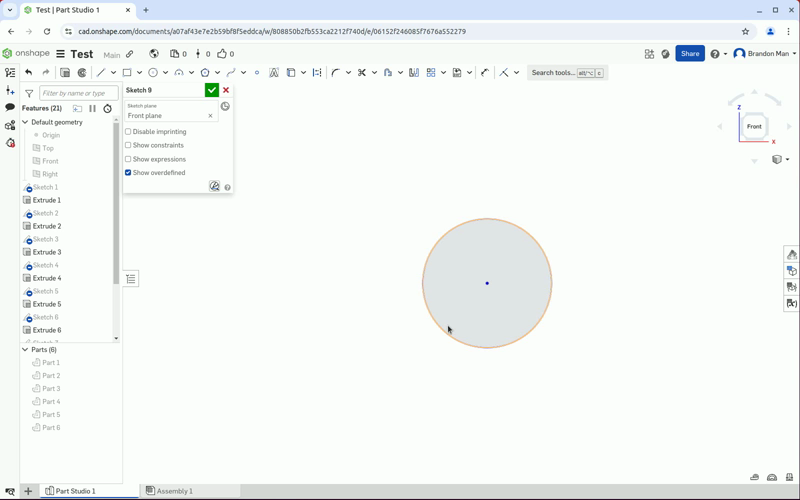
scroll(6)
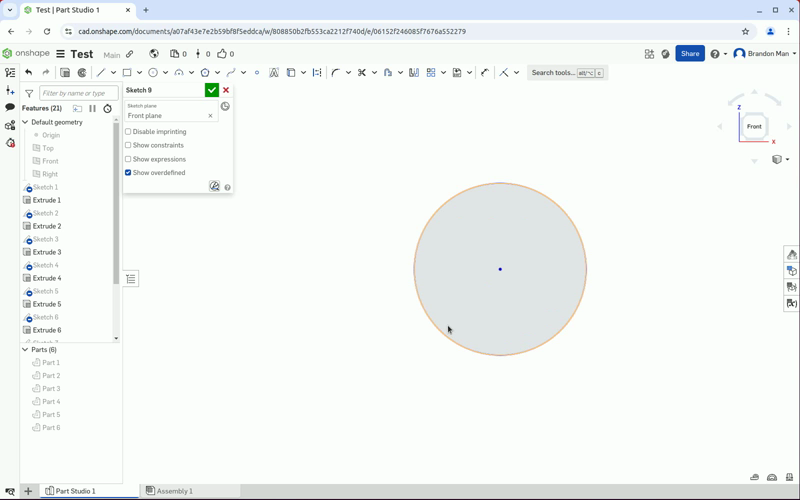
scroll(6)
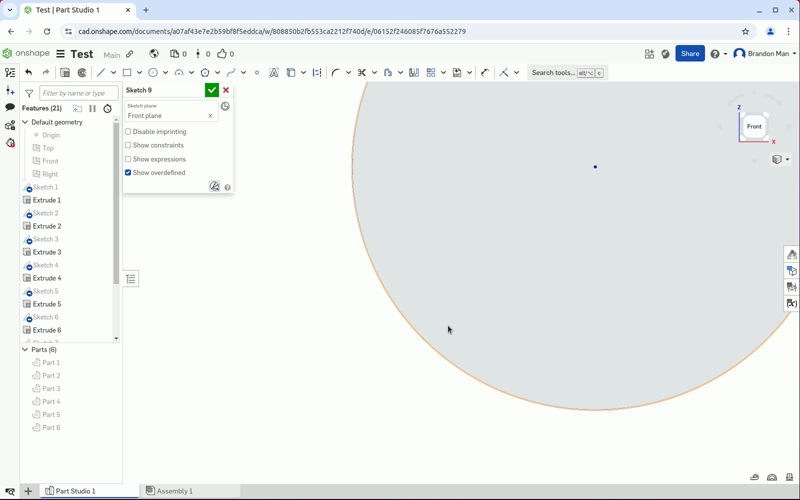
click(448, 325)
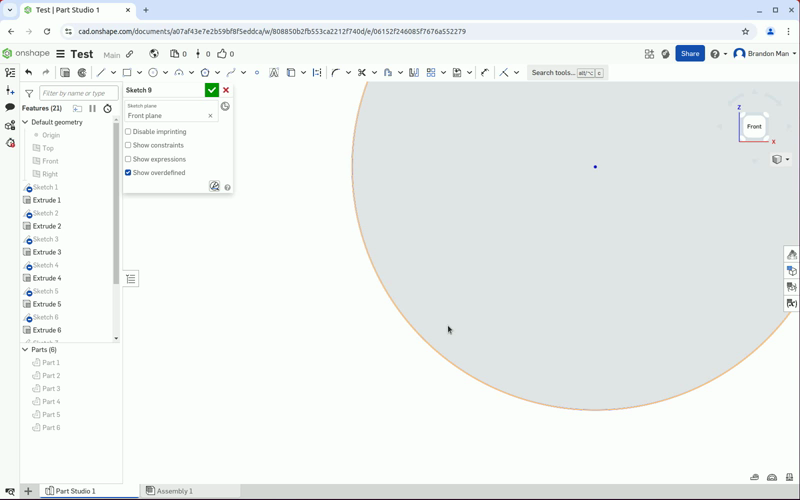
scroll(-6)
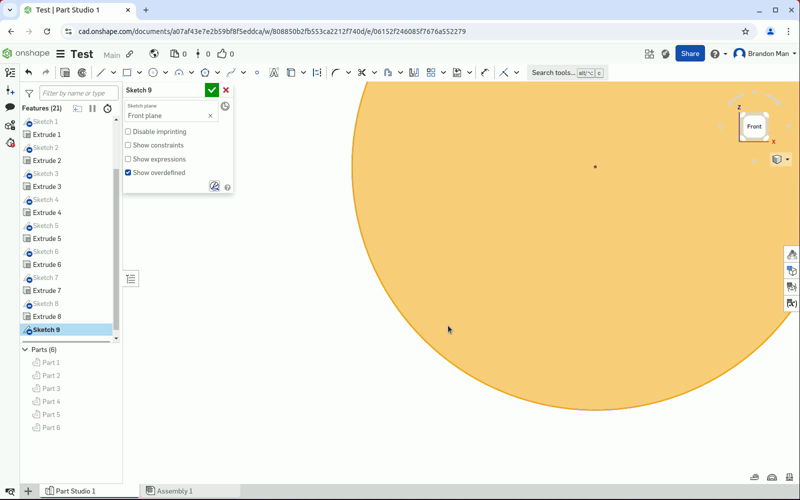
scroll(-6)
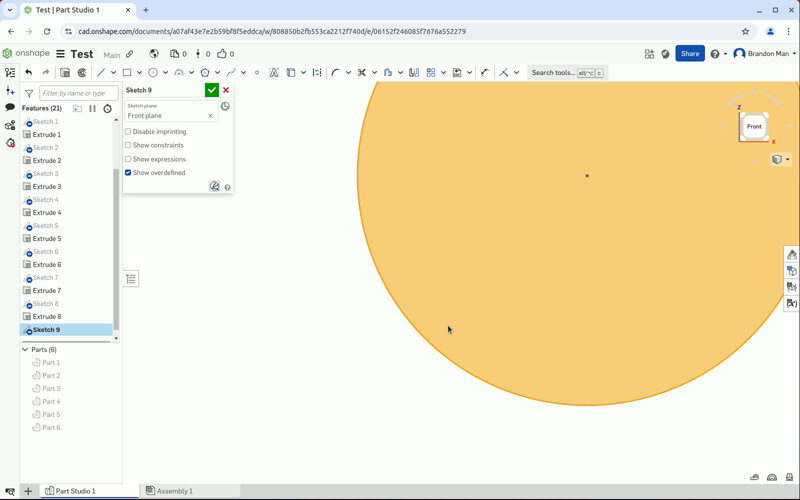
scroll(-6)
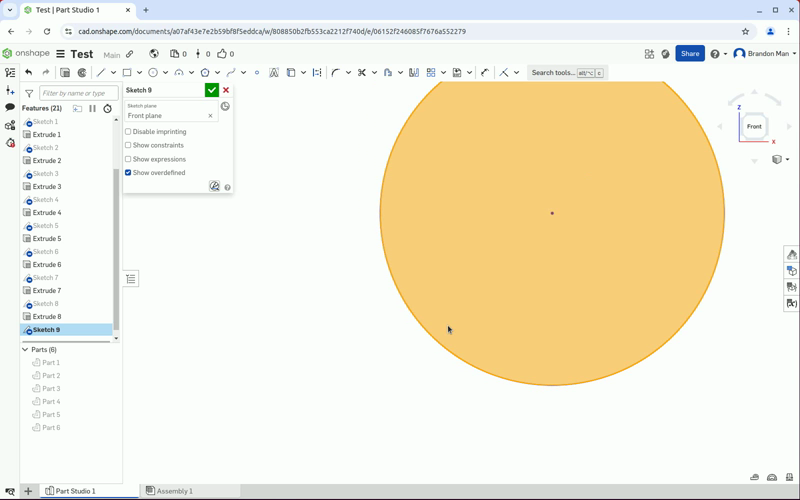
scroll(-6)
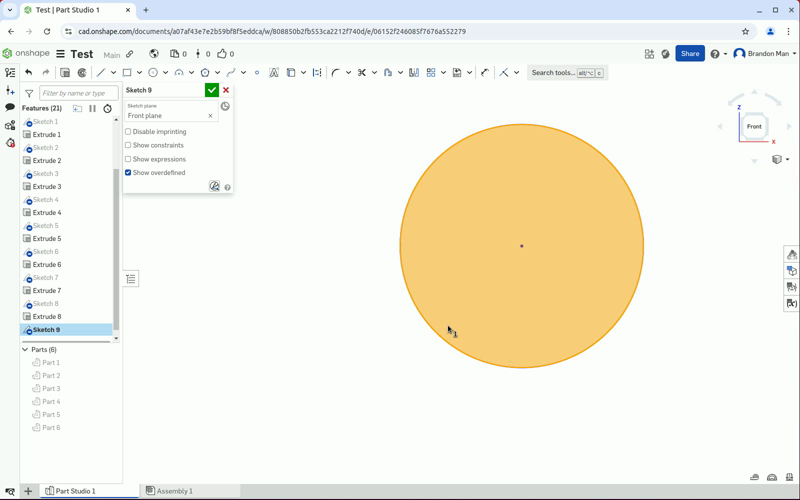
scroll(-6)
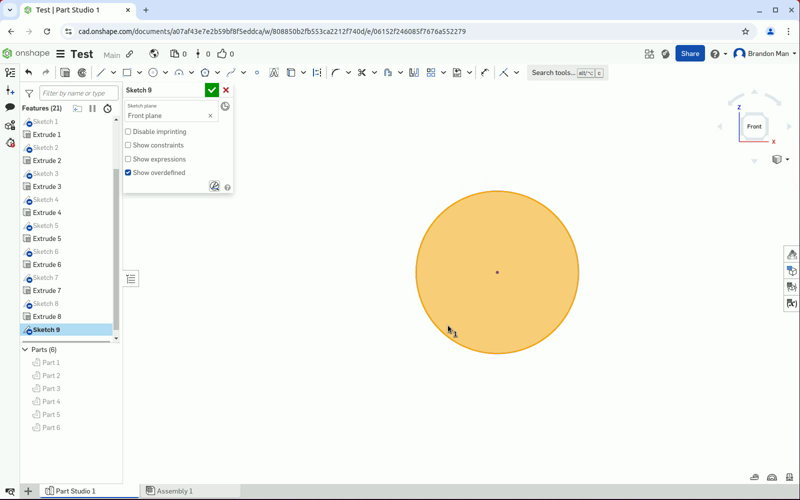
scroll(-6)
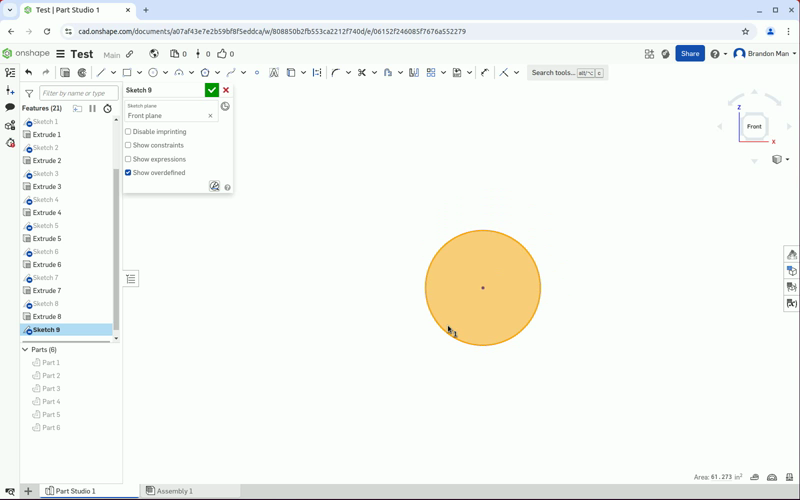
scroll(-6)
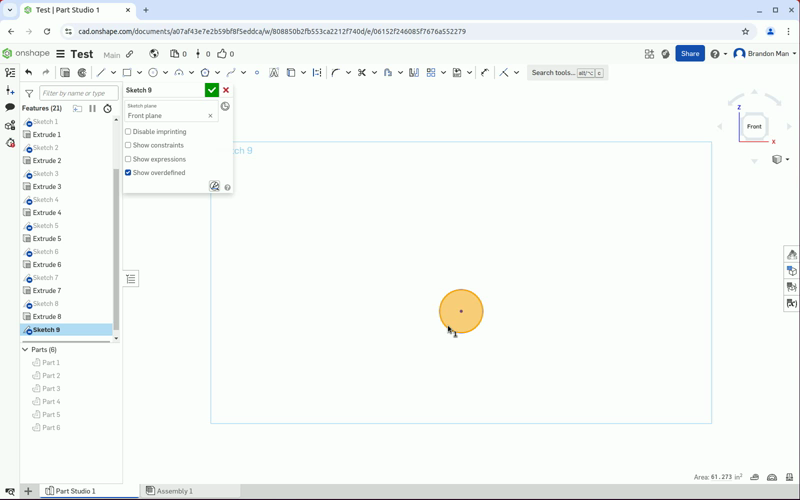
mouse_move(73, 352)
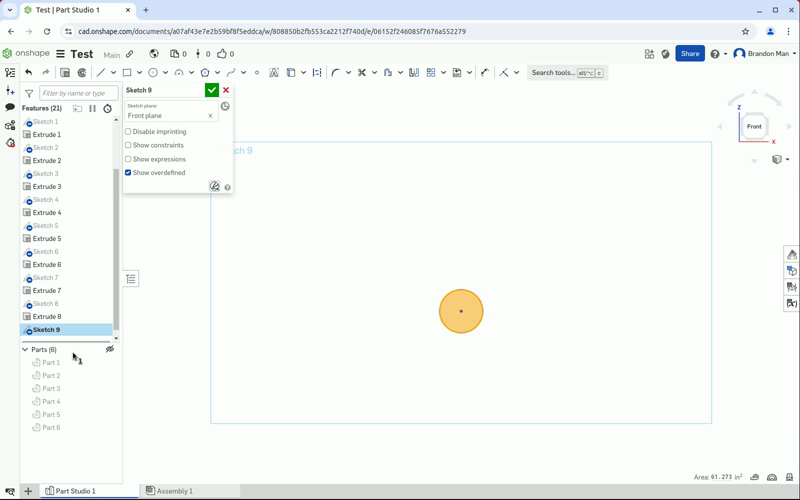
key(shift+y)
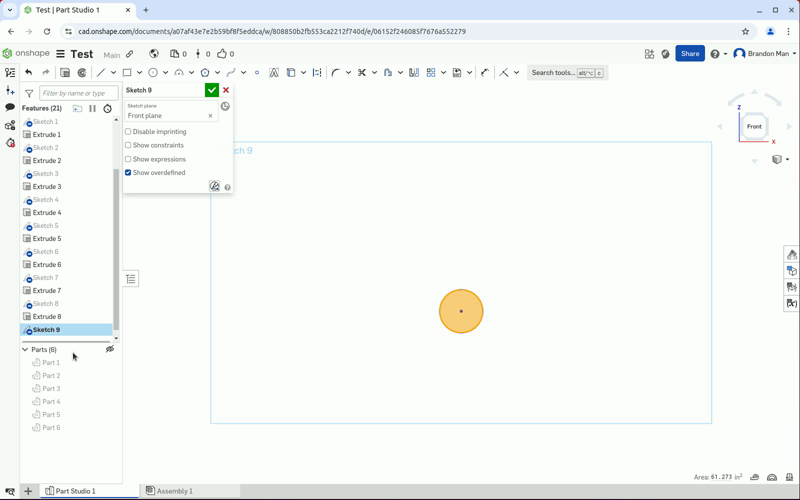
key(shift+e)
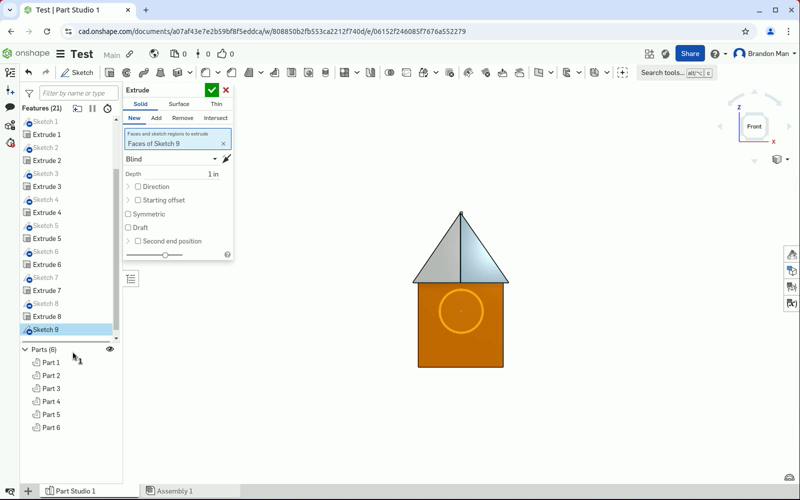
mouse_move(143, 106)
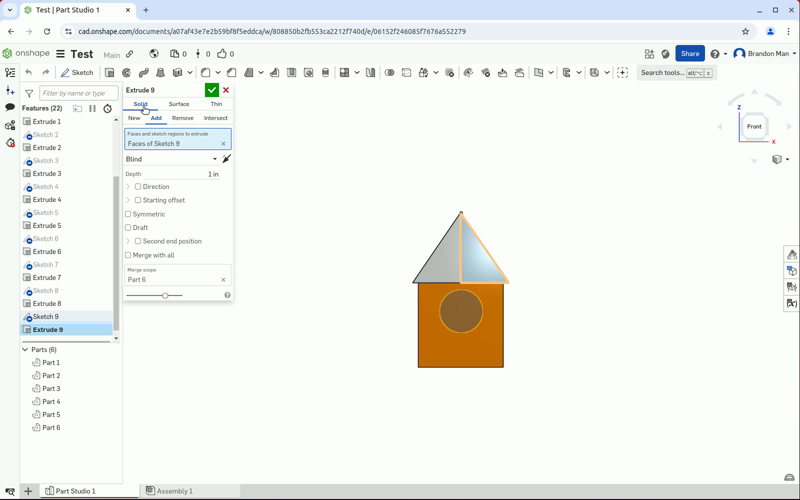
click(143, 106)
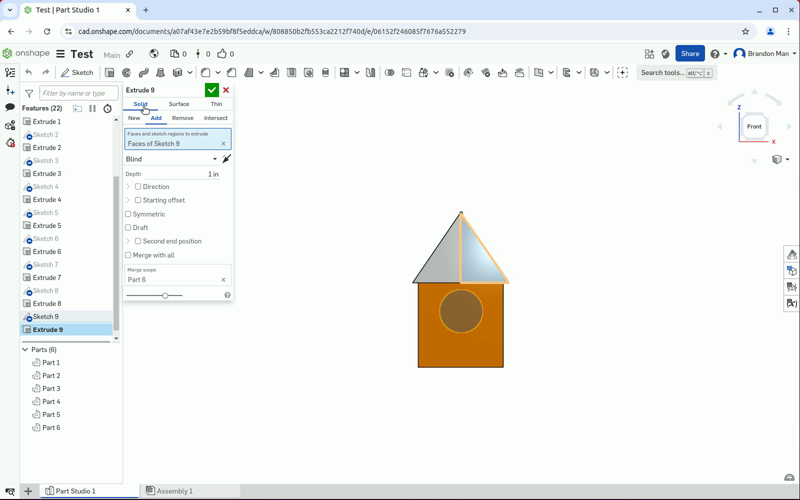
mouse_move(186, 120)
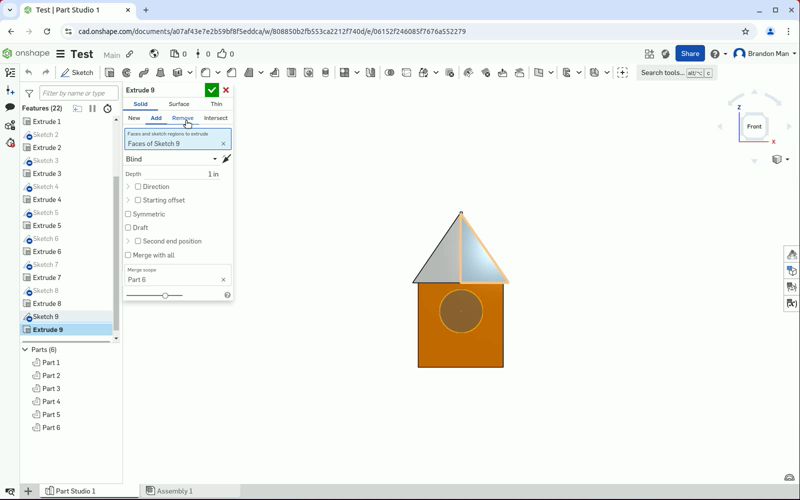
click(186, 120)
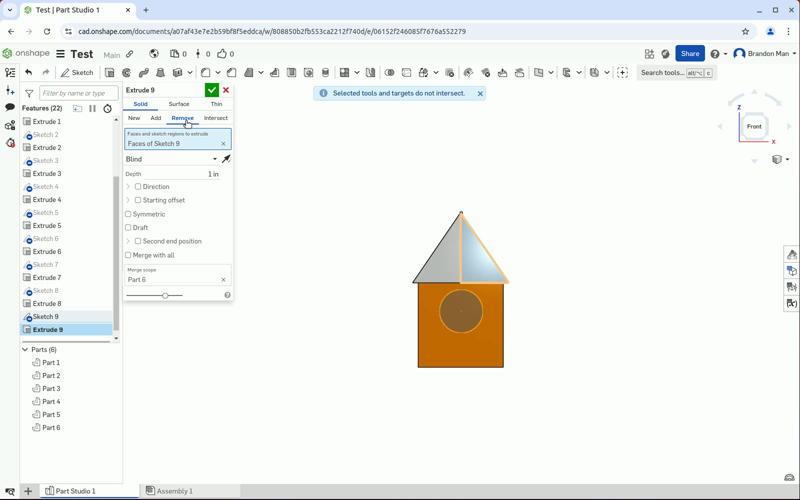
key(tab, 4)
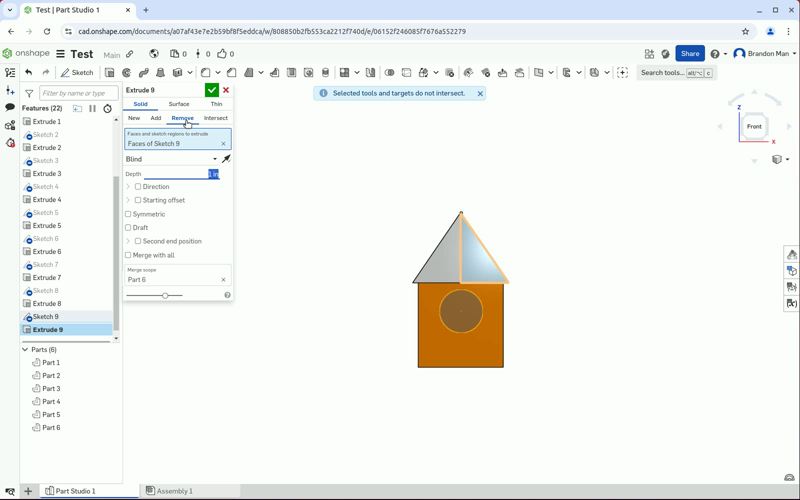
text(-23.108)
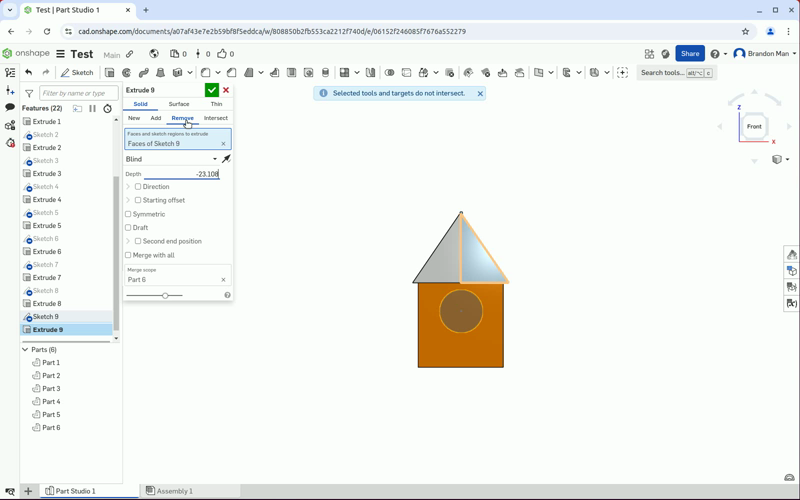
key(tab, 6)
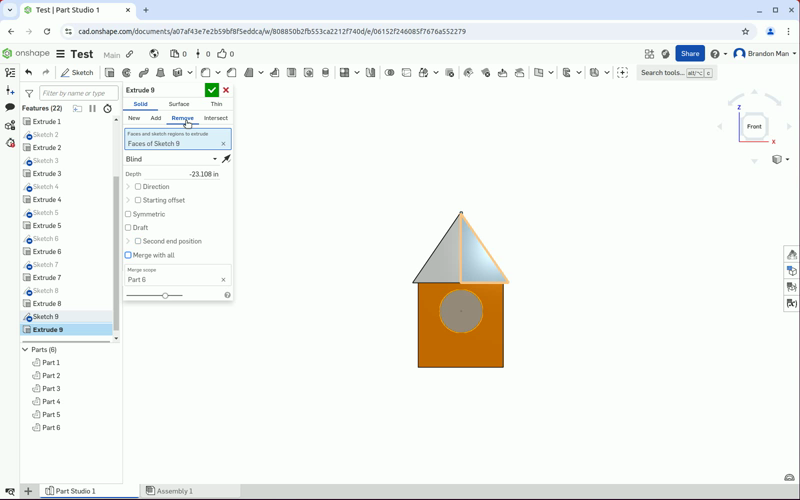
key(space)
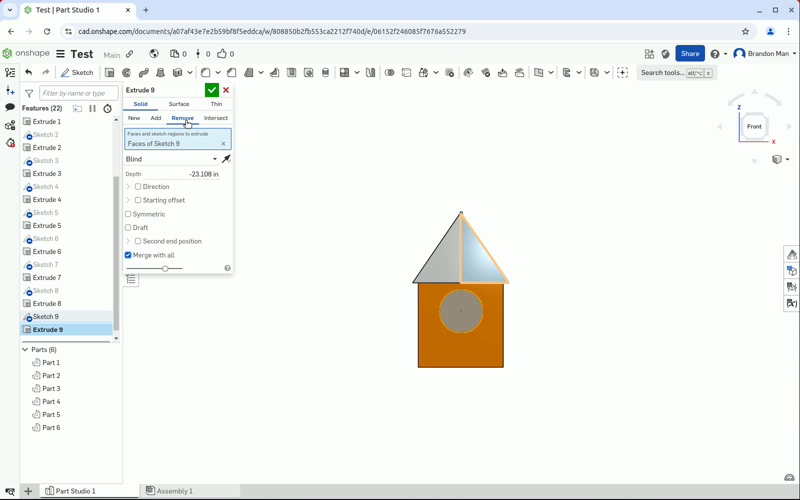
key(enter)
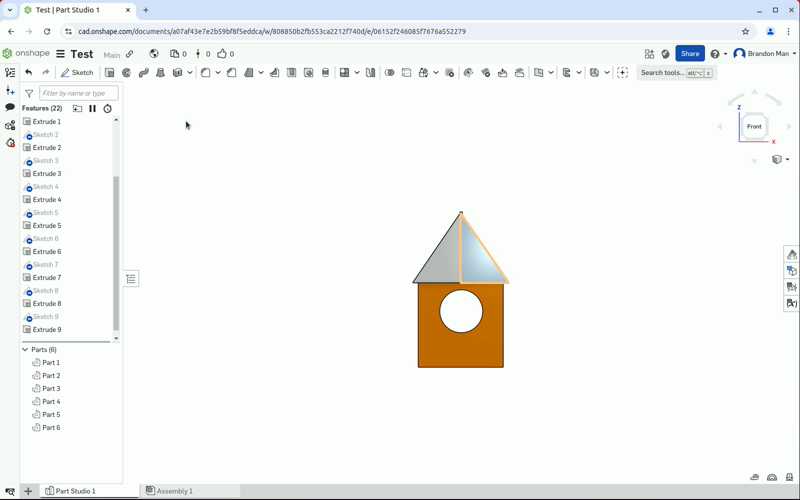
key(shift+h)
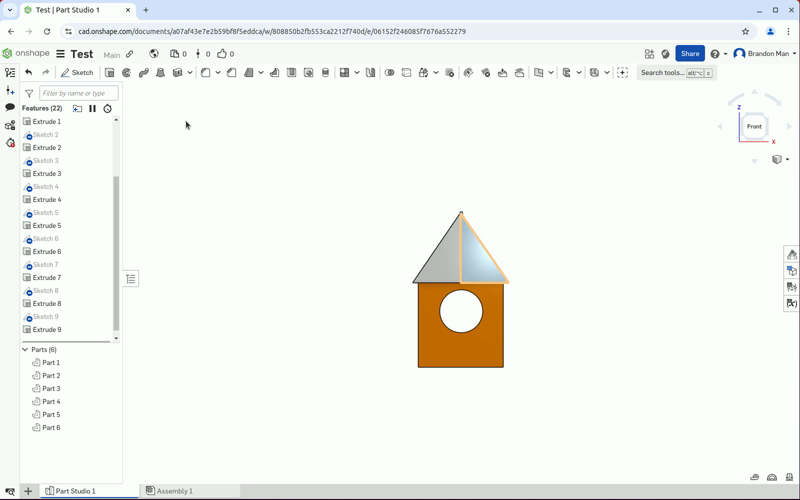
key(shift+h)
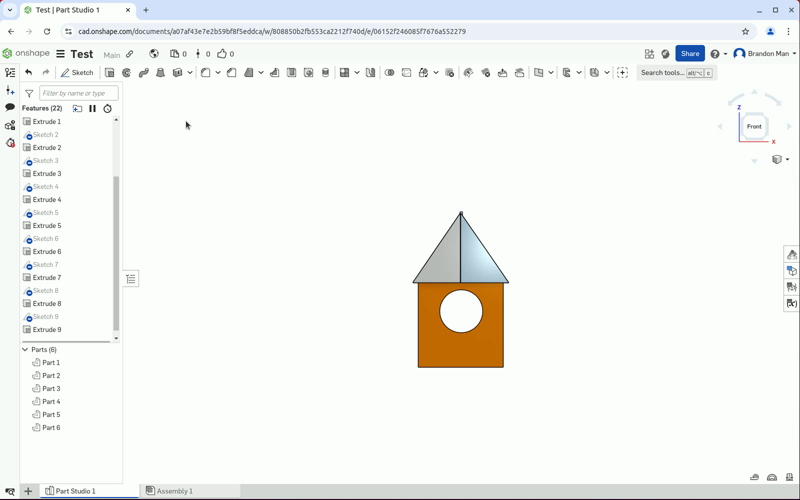
mouse_move(69, 111)
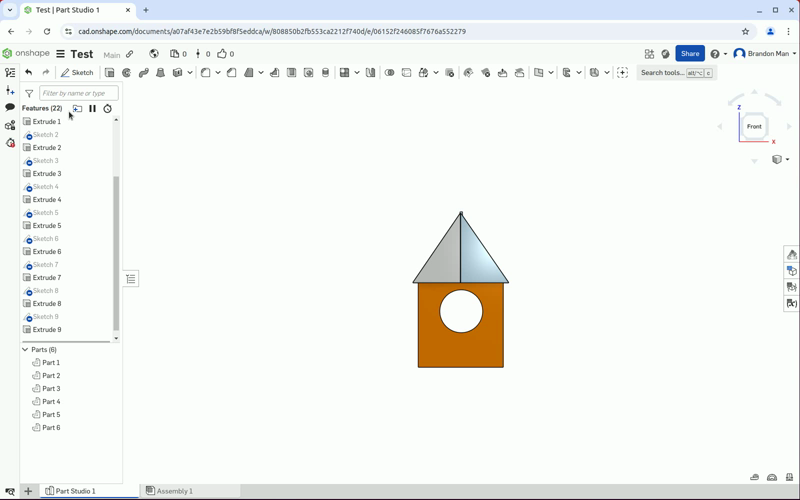
click(69, 111)
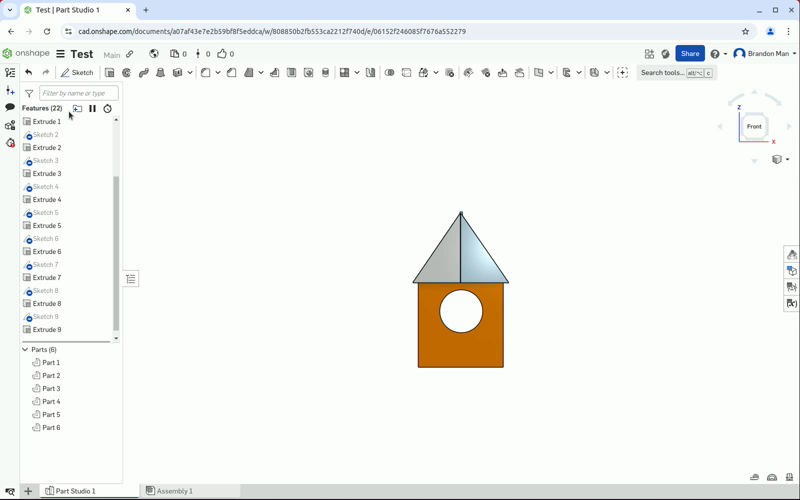
key(shift+s)
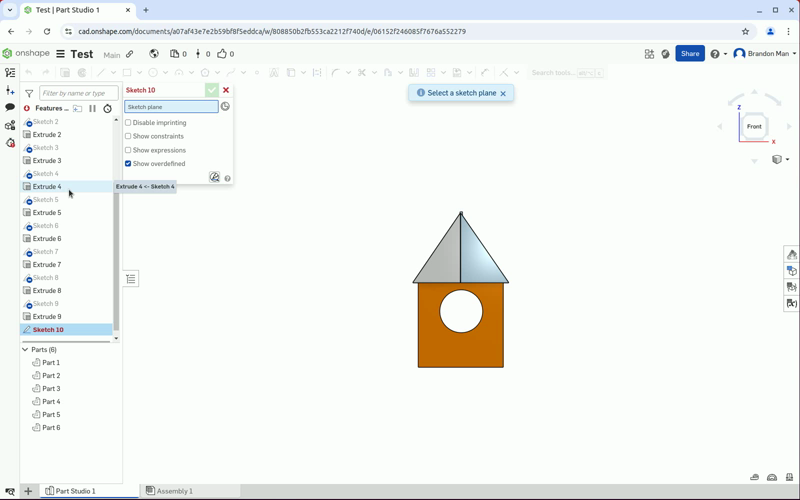
scroll(3)
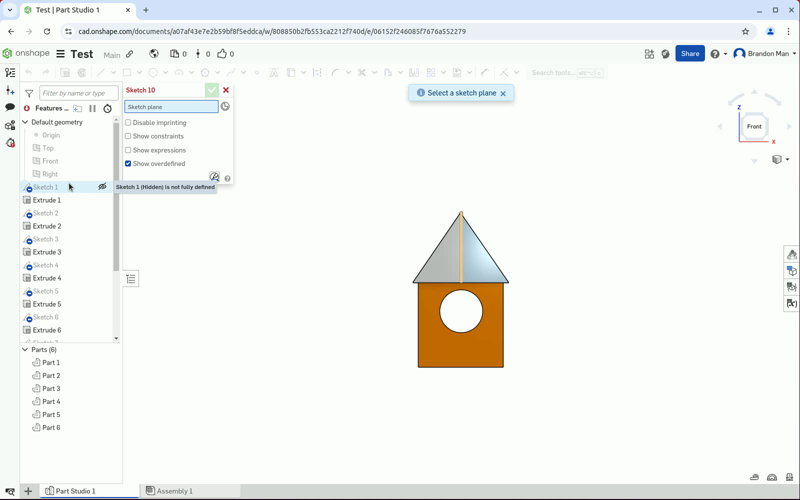
mouse_move(69, 163)
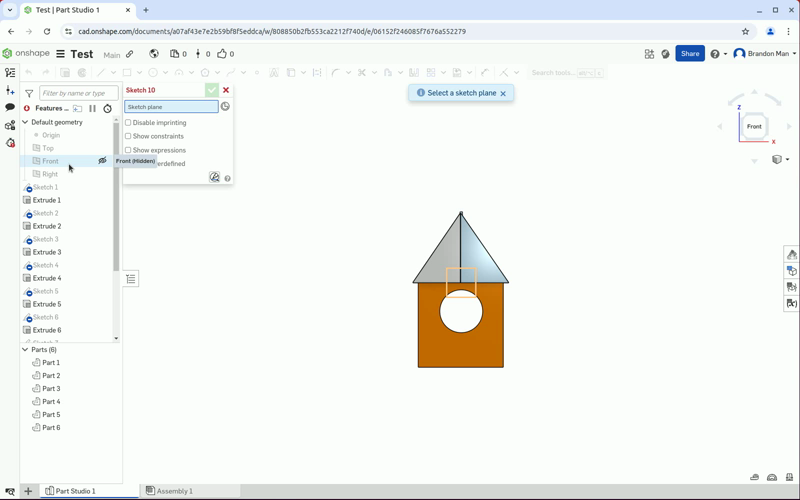
click(69, 163)
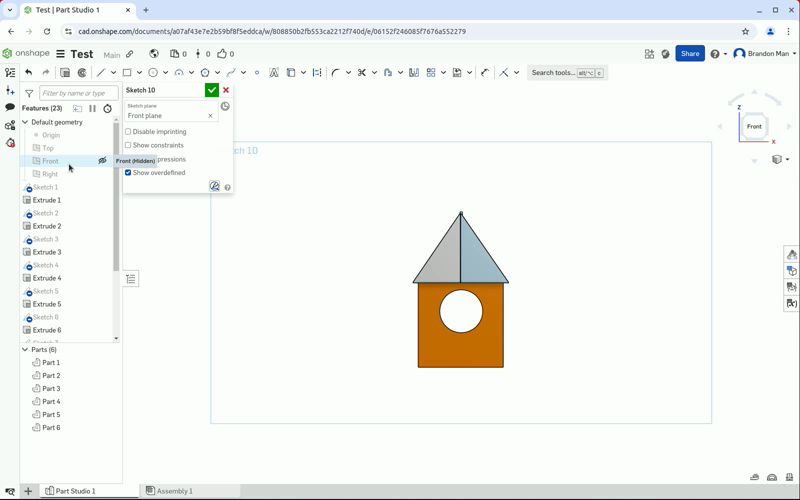
mouse_move(73, 352)
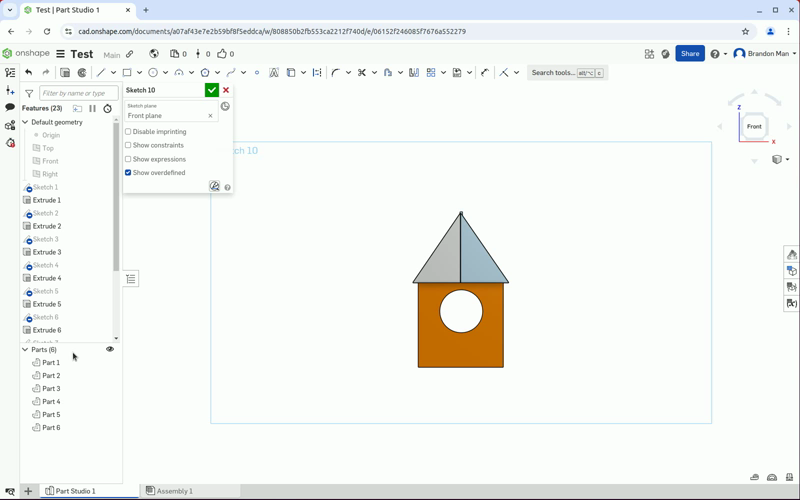
key(y)
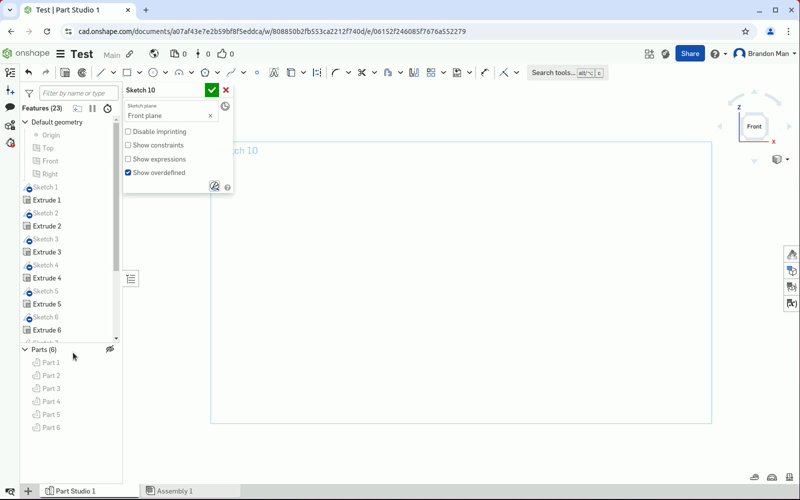
key(c)
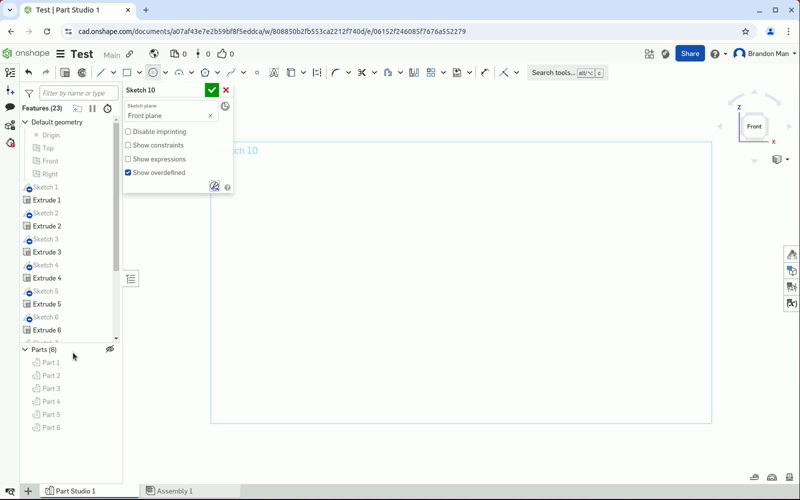
key_down(shift)
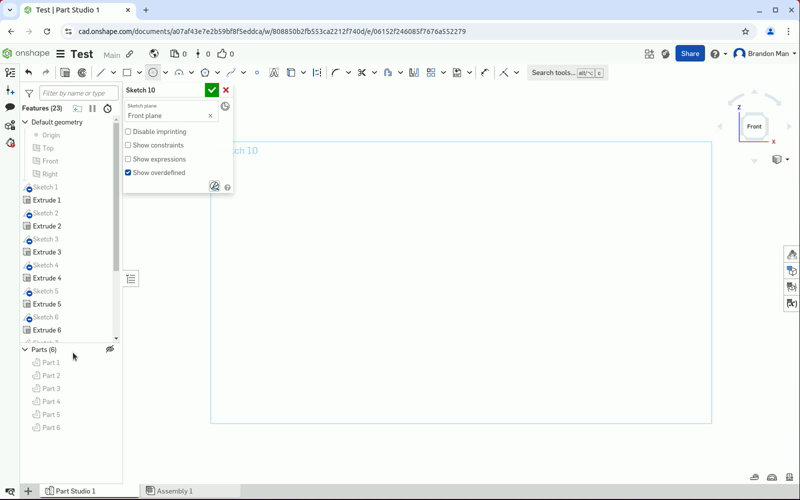
mouse_move(461, 309)
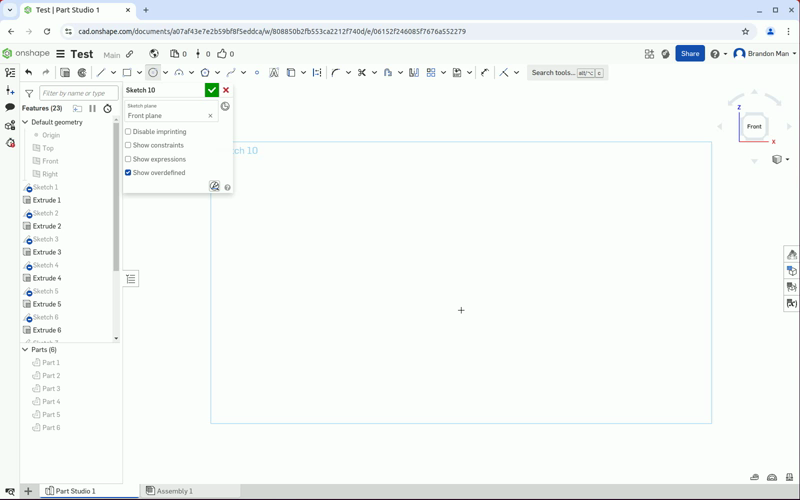
click(461, 309)
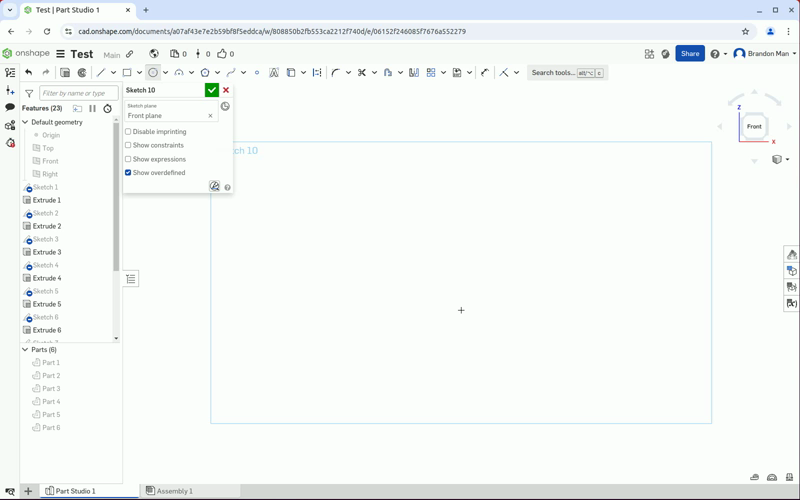
key_up(shift)
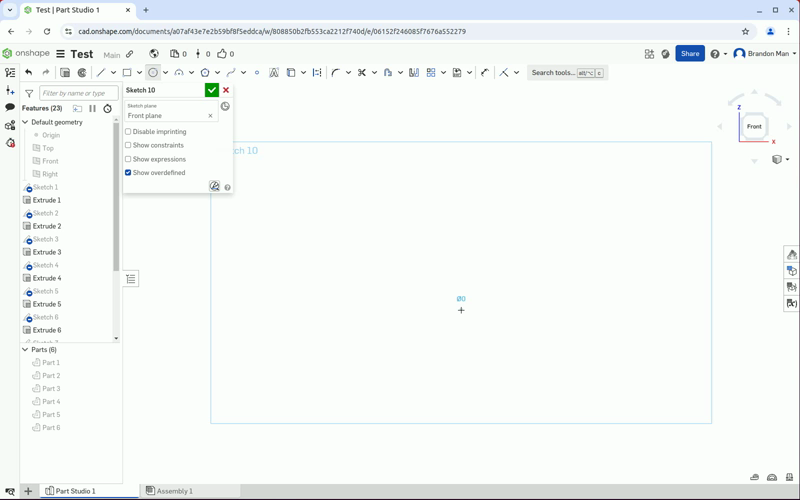
mouse_move(482, 309)
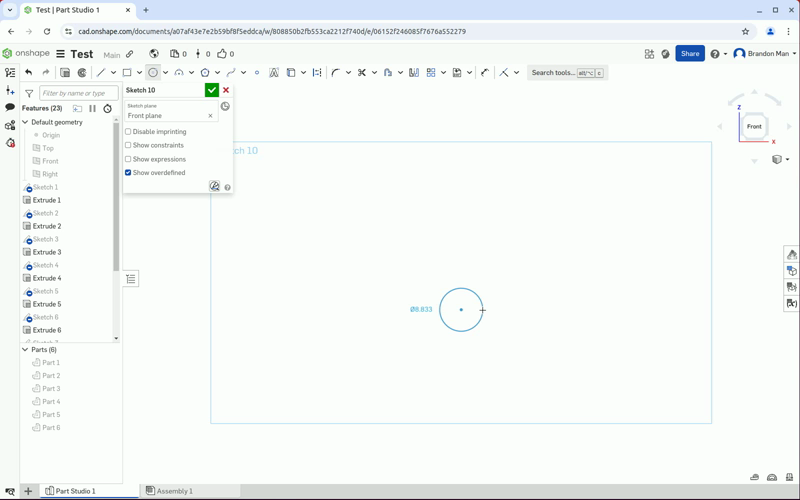
click(482, 309)
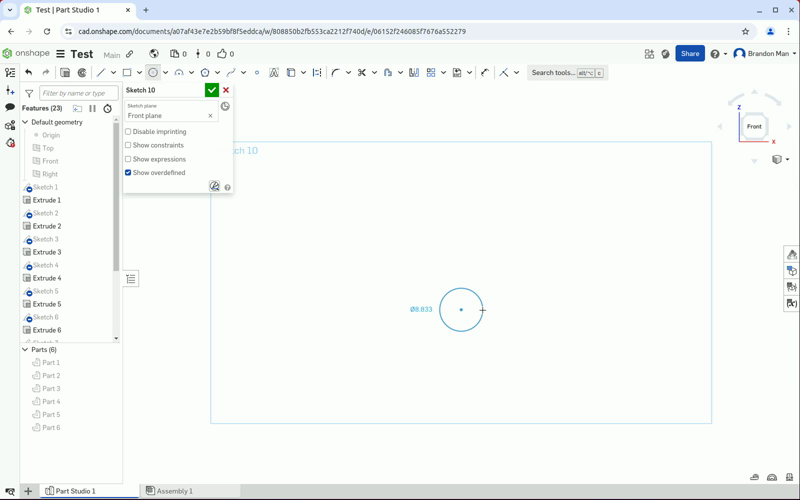
key(esc)
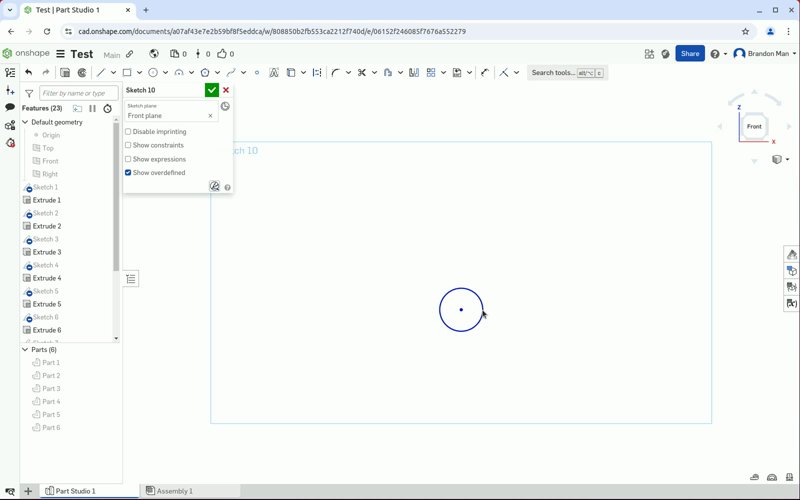
mouse_move(454, 324)
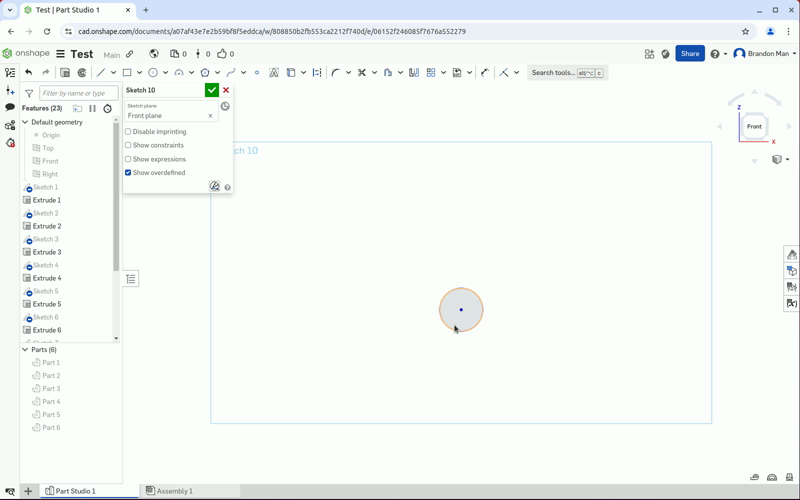
scroll(6)
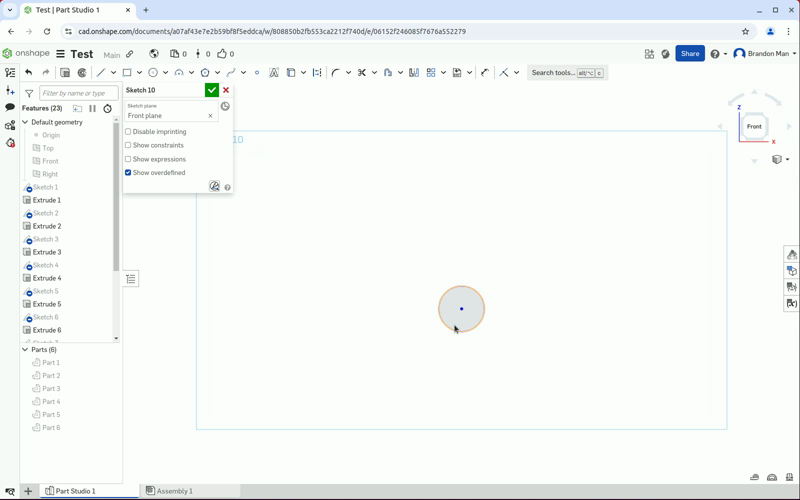
scroll(6)
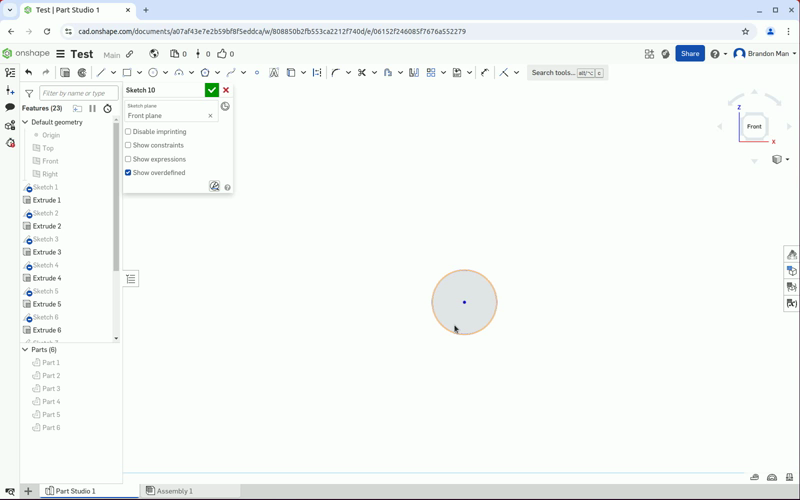
scroll(6)
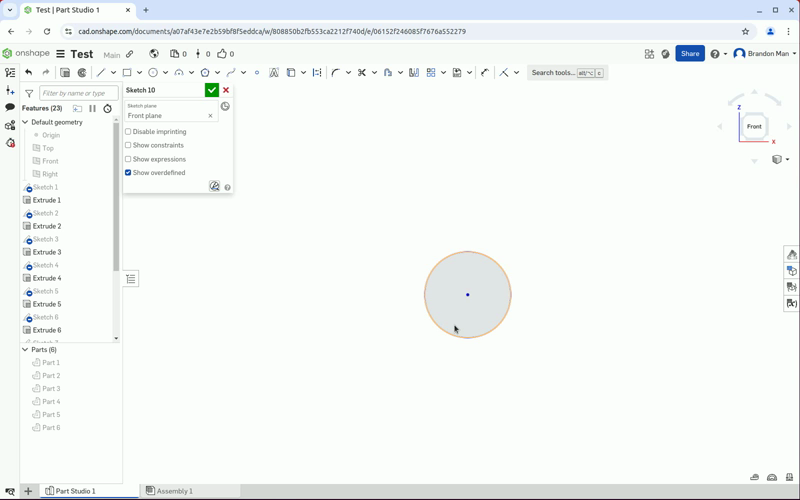
scroll(6)
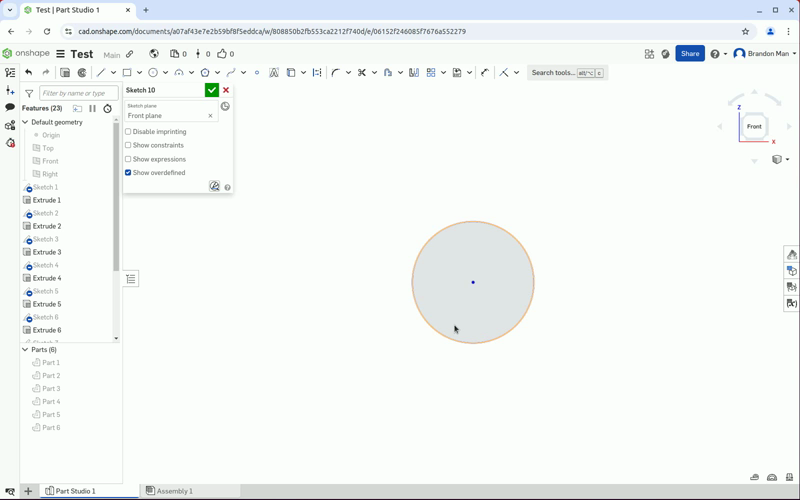
scroll(6)
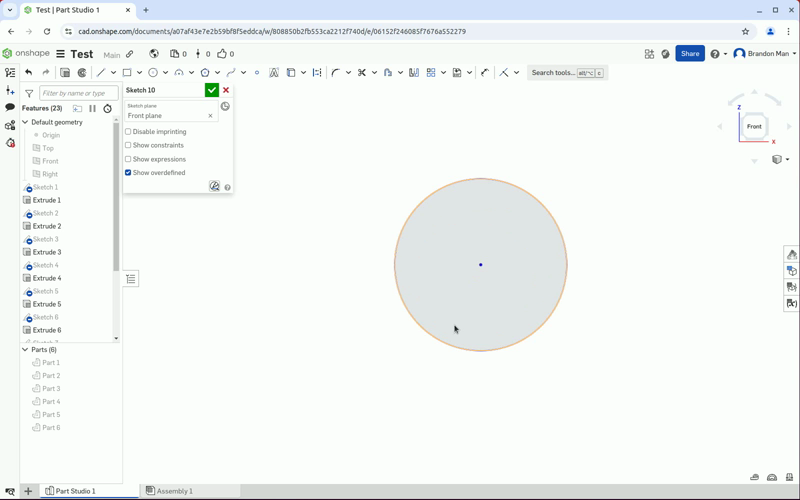
scroll(6)
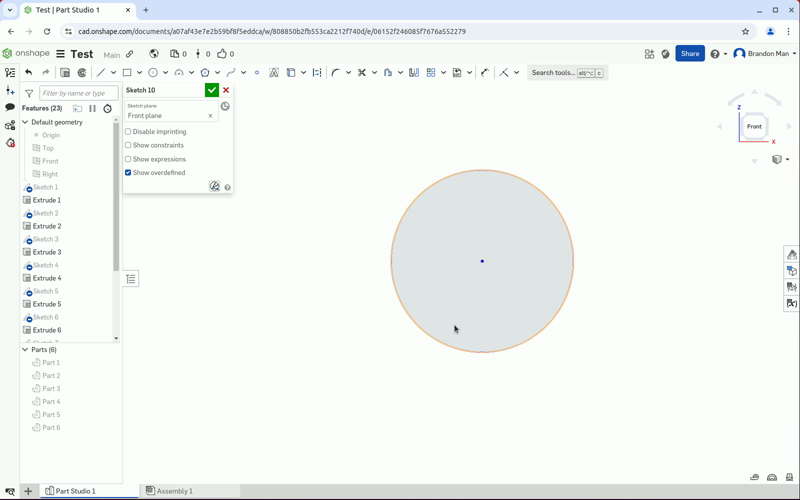
scroll(6)
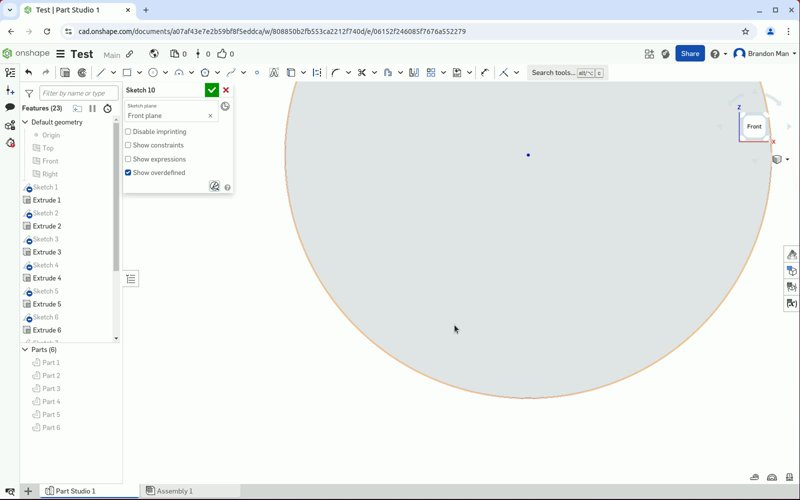
click(454, 324)
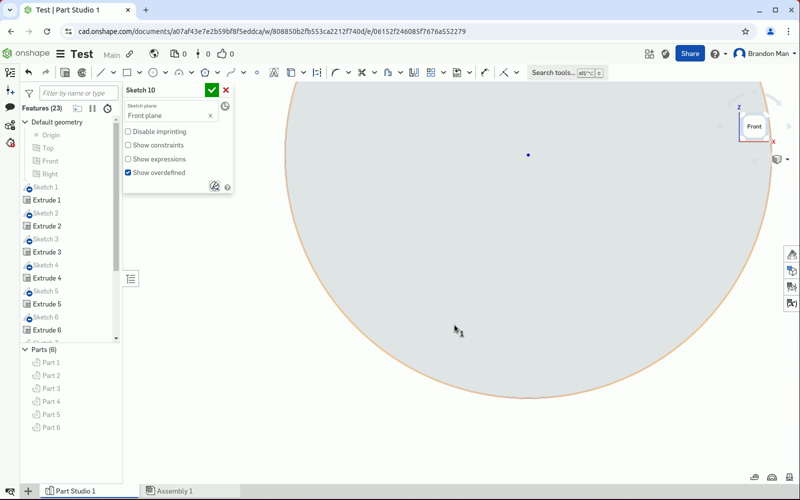
scroll(-6)
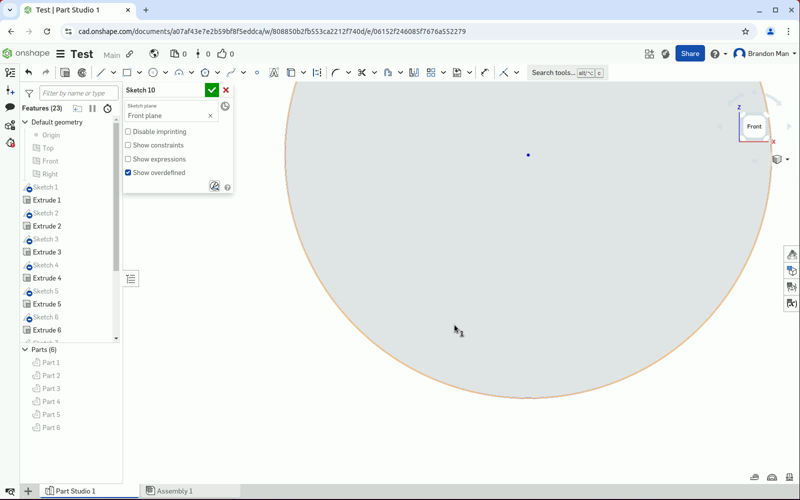
scroll(-6)
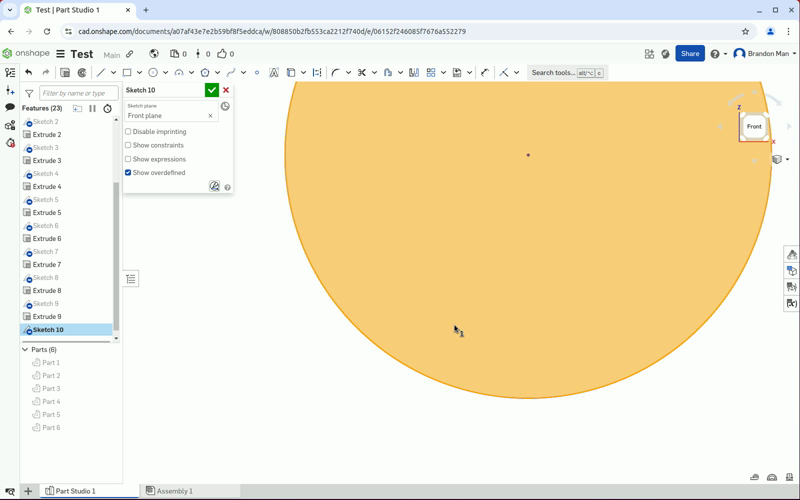
scroll(-6)
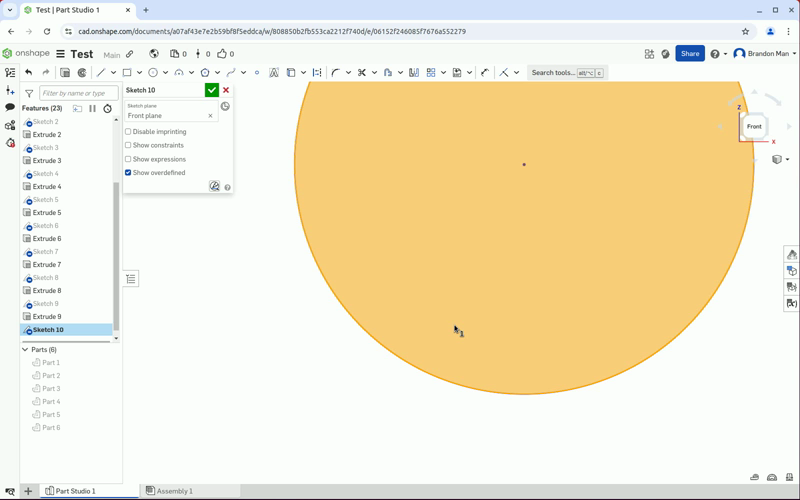
scroll(-6)
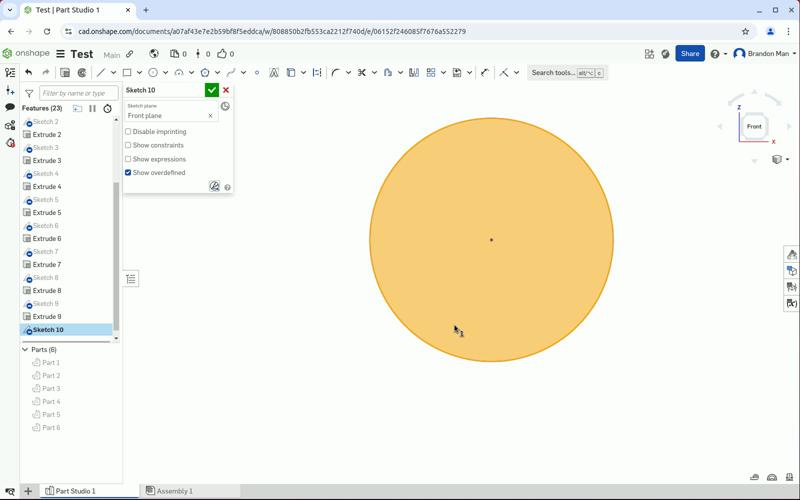
scroll(-6)
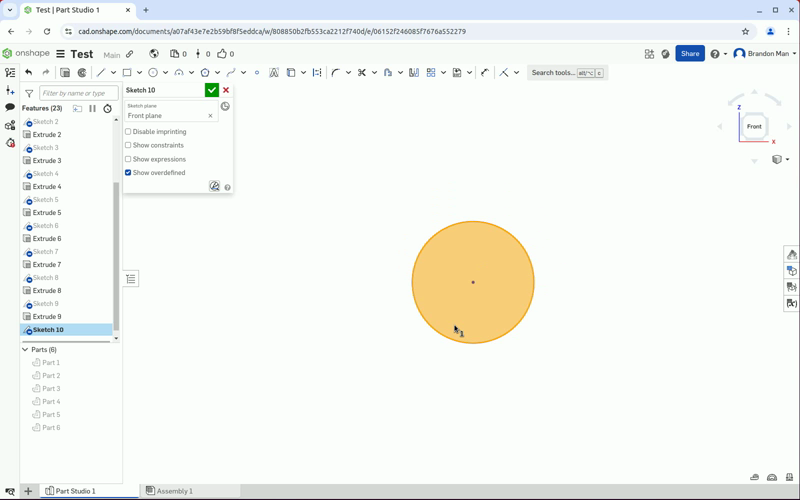
scroll(-6)
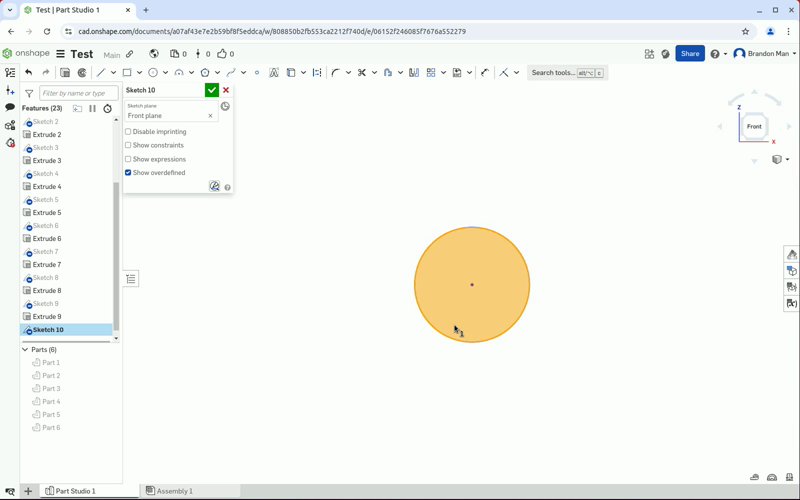
scroll(-6)
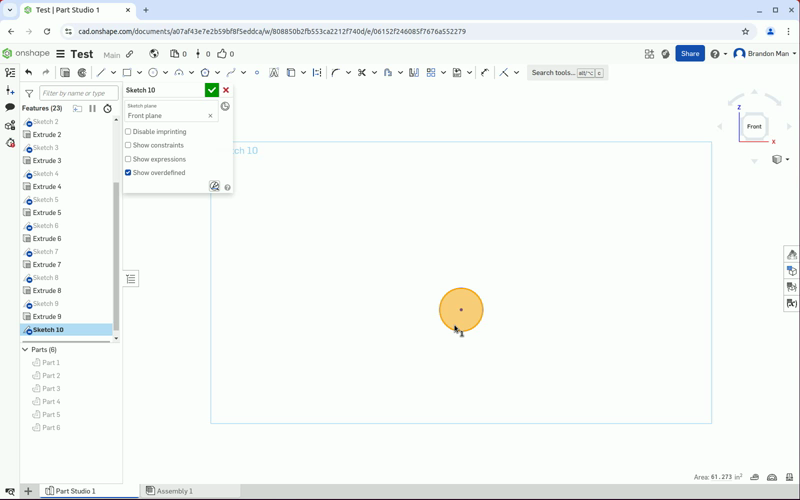
mouse_move(73, 352)
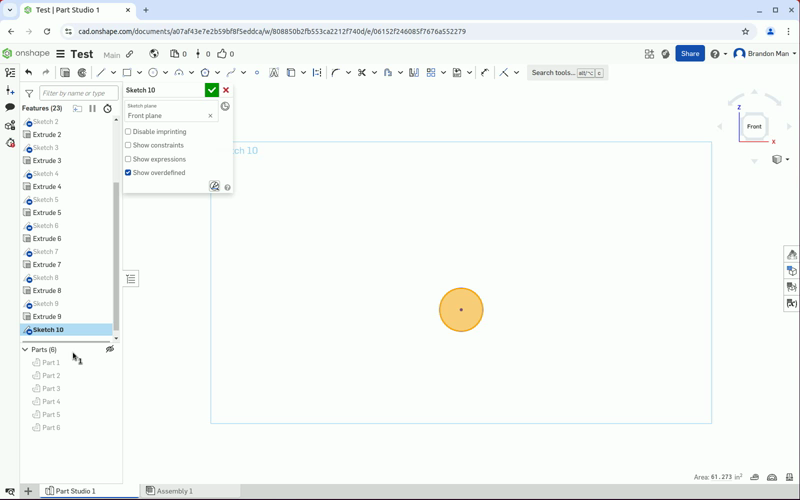
key(shift+y)
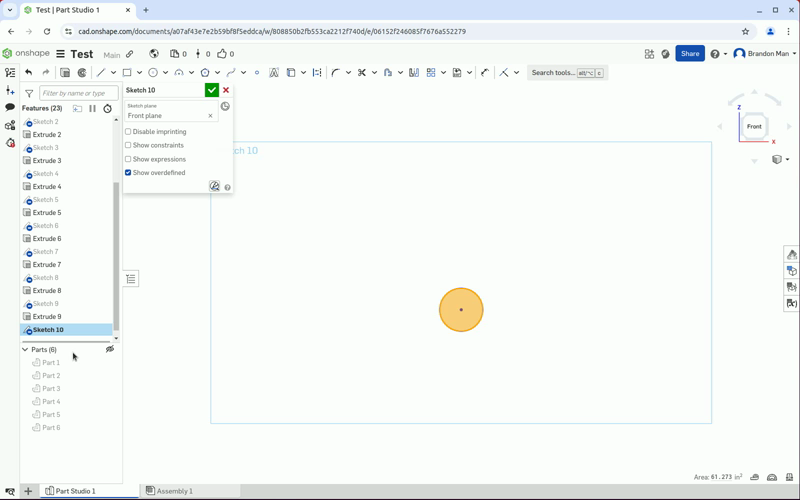
key(shift+e)
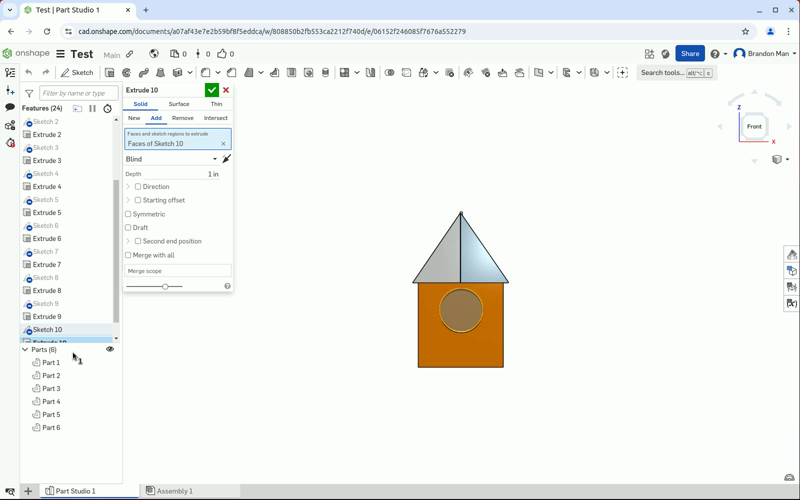
mouse_move(143, 106)
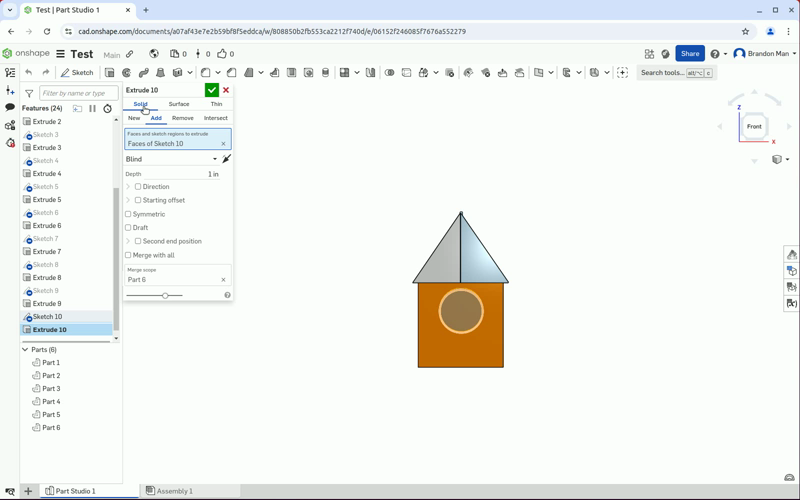
click(143, 106)
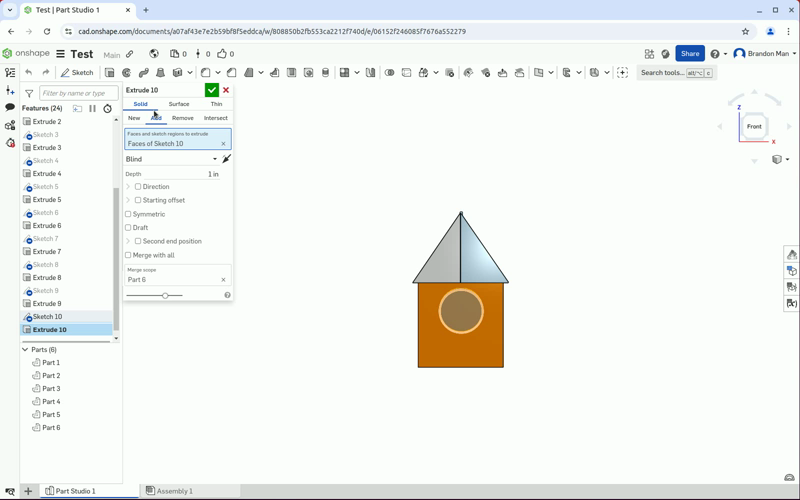
mouse_move(186, 120)
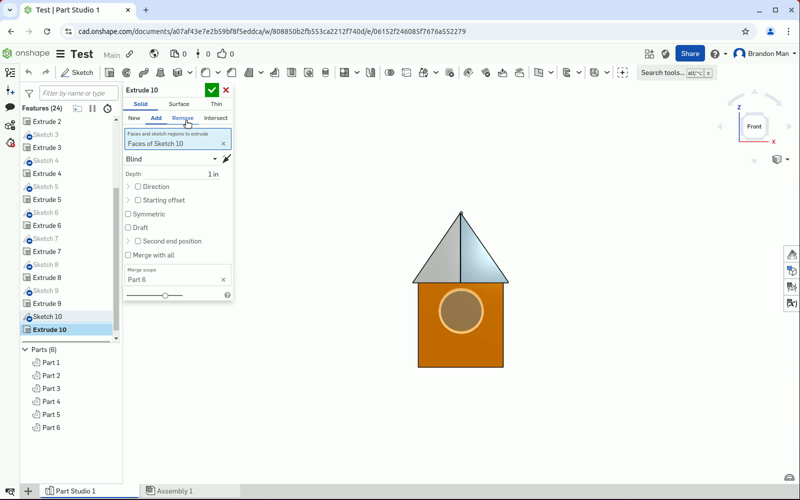
click(186, 120)
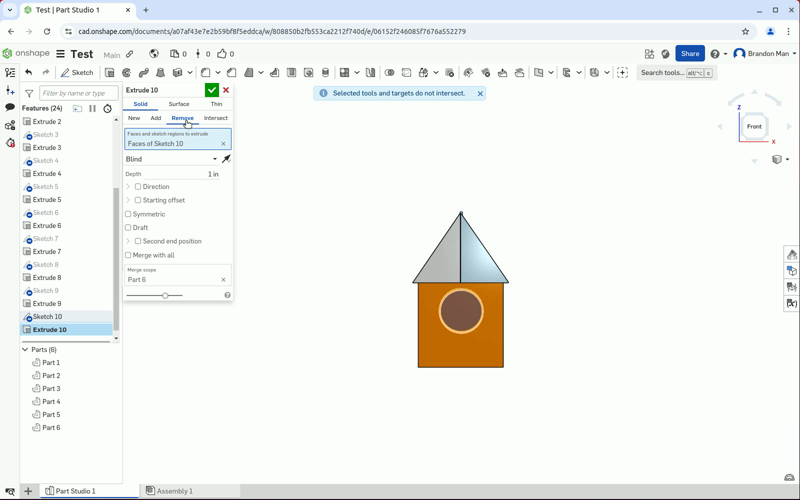
key(tab, 4)
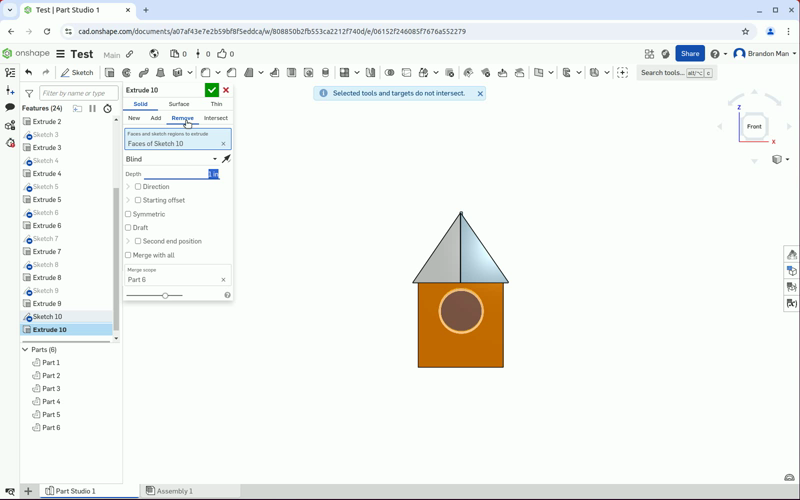
text(23.108)
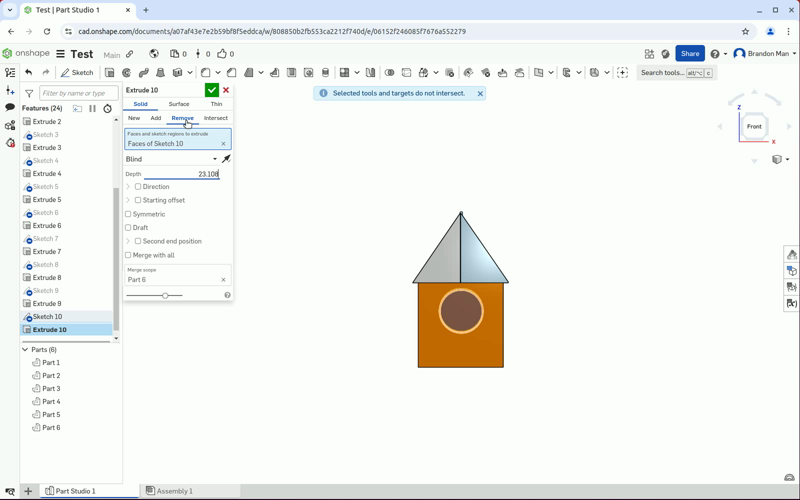
key(tab, 6)
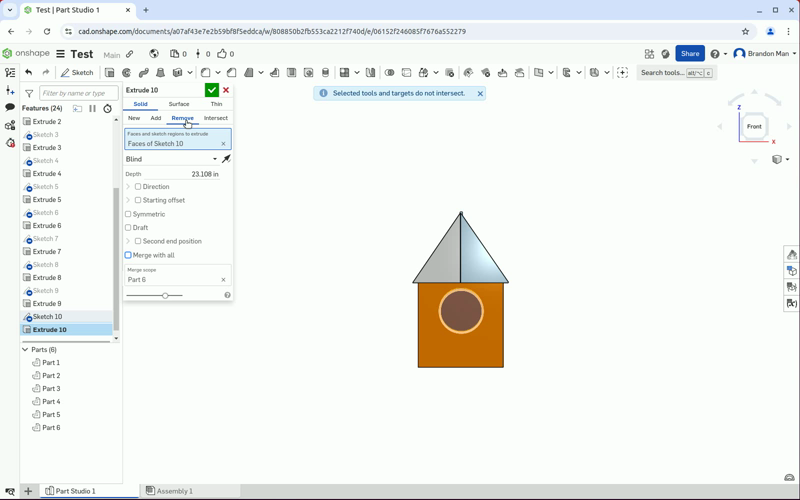
key(space)
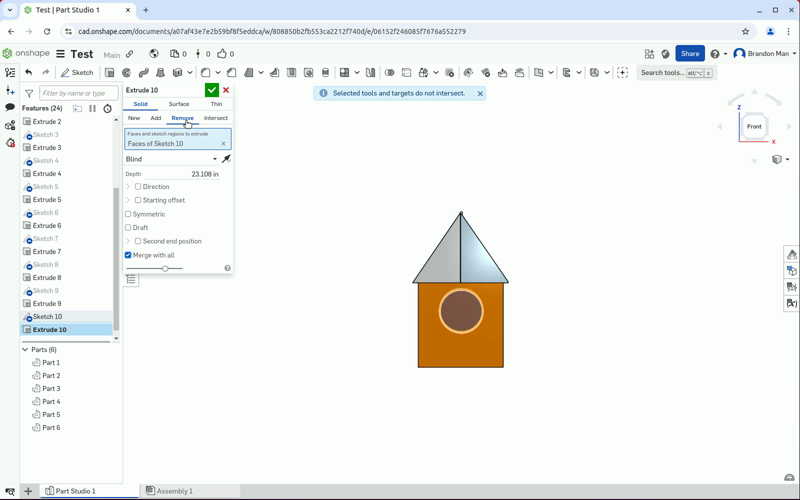
key(enter)
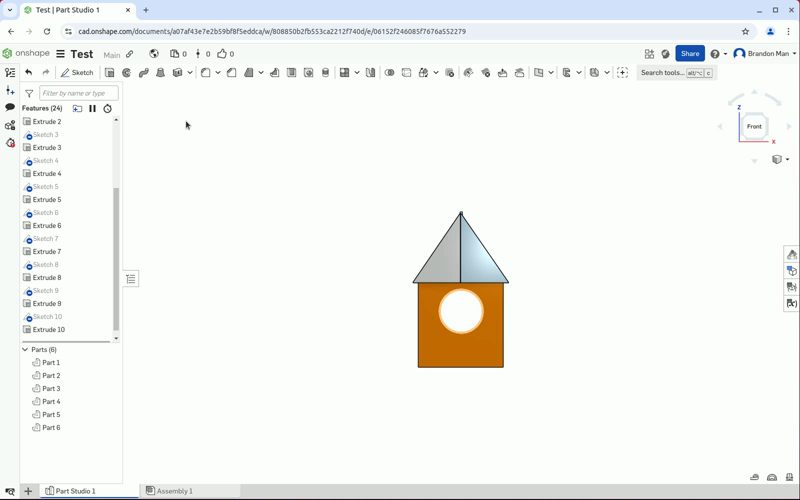
key(shift+h)
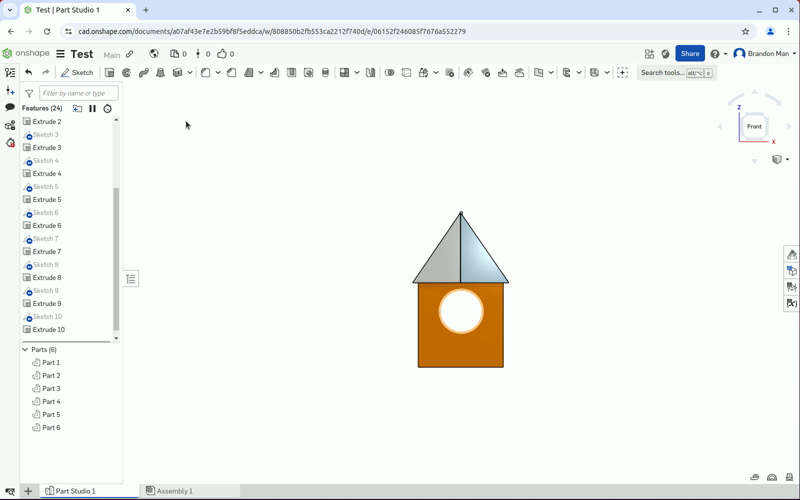
key(shift+h)
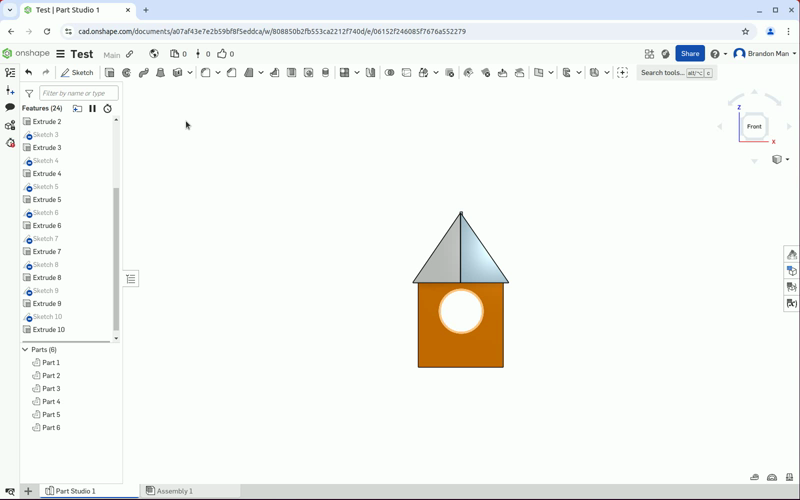
key(shift+7)
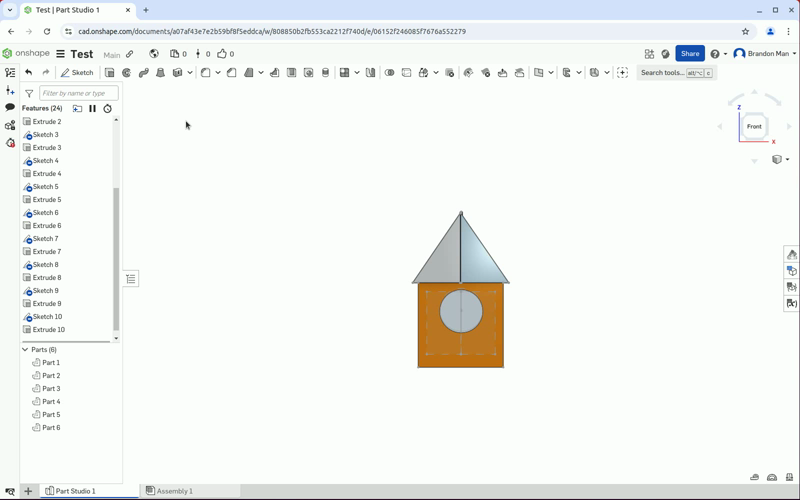
key(left, 2)
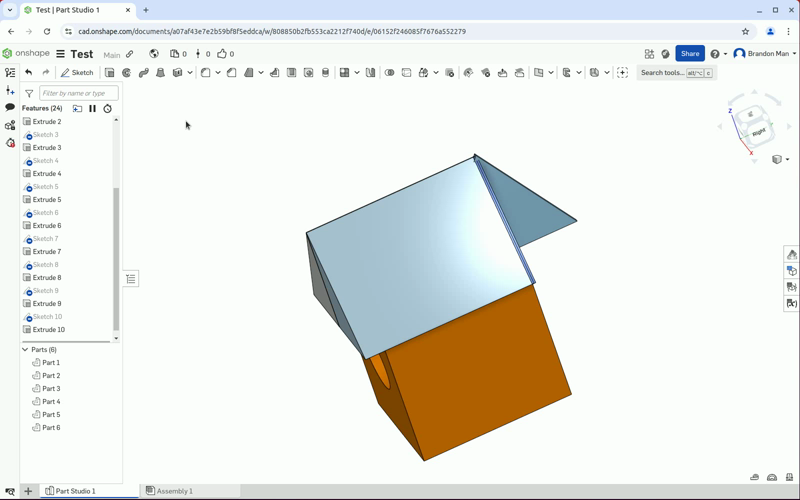
key(down, 2)
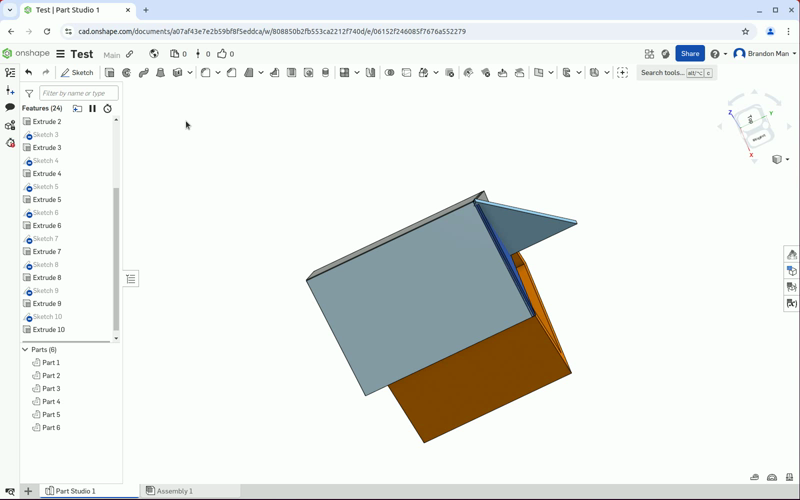
key(up, 2)
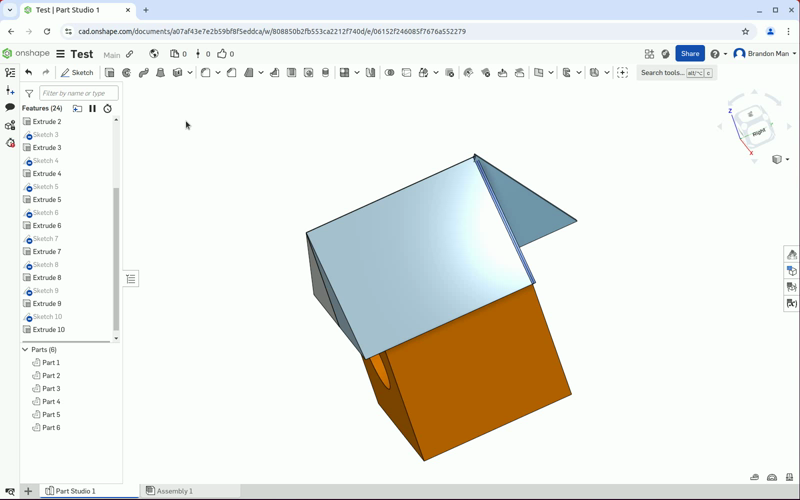
key(right, 2)
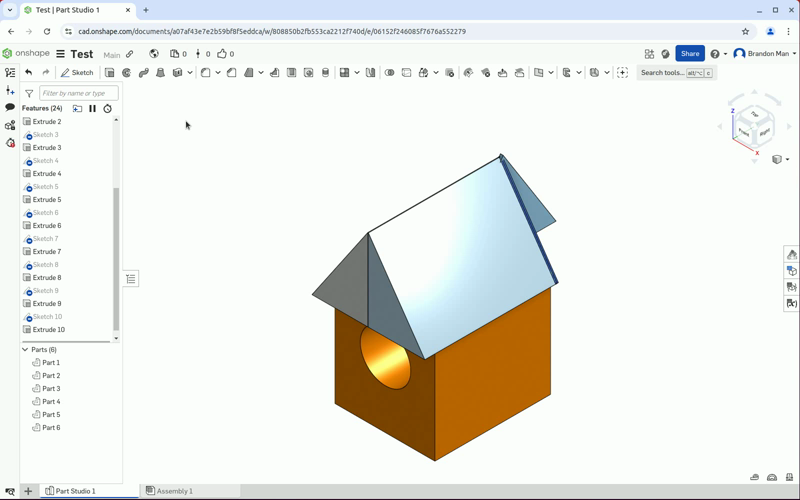
mouse_move(69, 85)
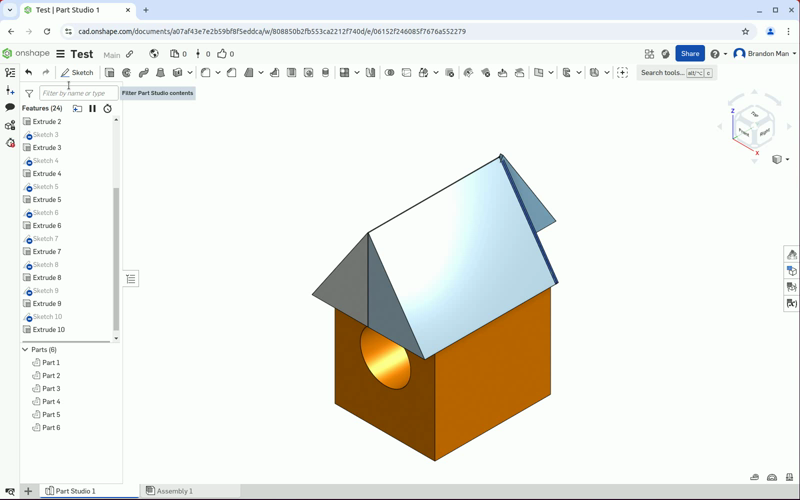
click(69, 85)